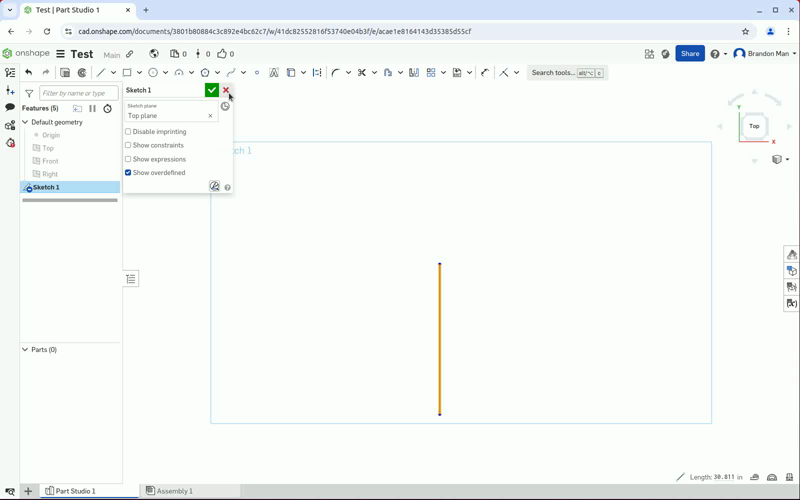
key(shift+h)
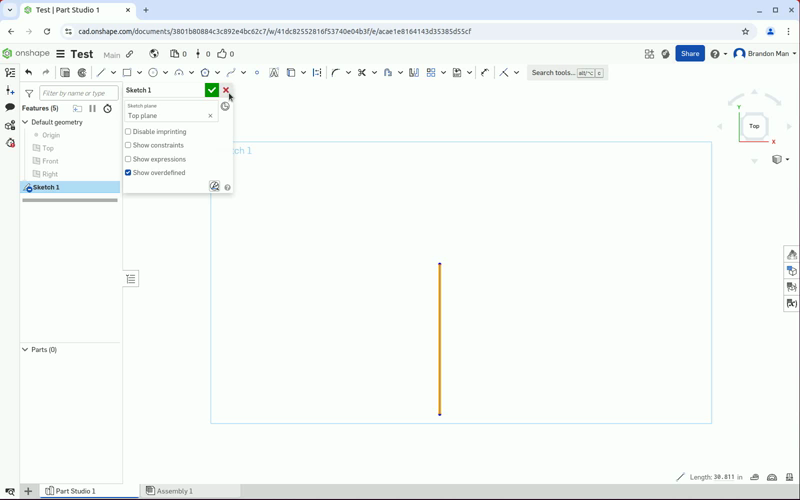
key(shift+s)
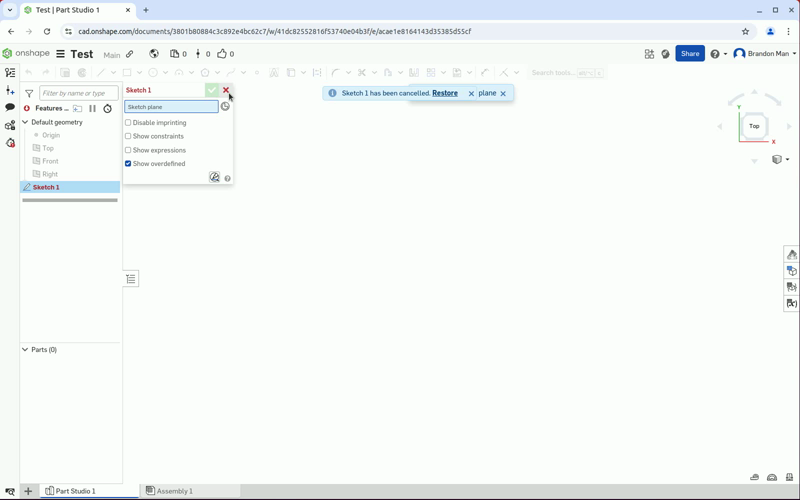
mouse_move(73, 150)
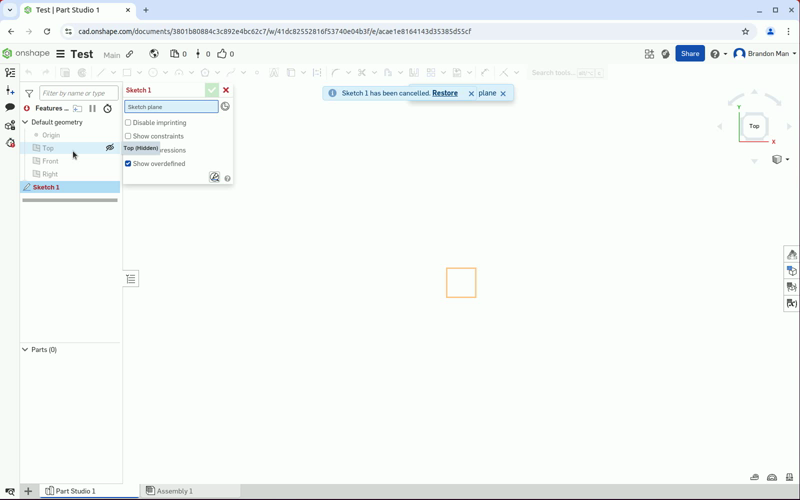
click(73, 150)
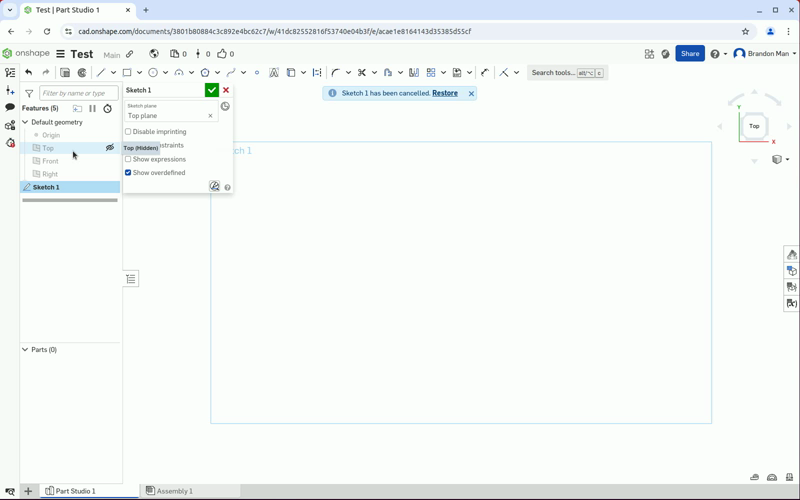
mouse_move(73, 352)
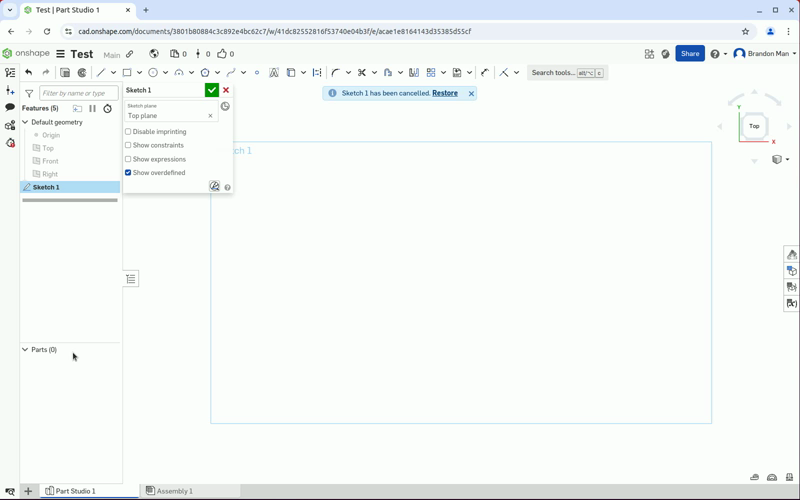
key(y)
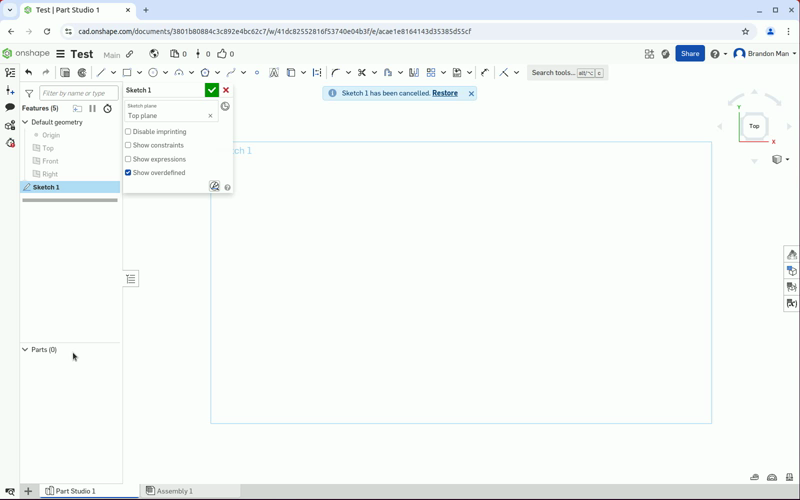
key(l)
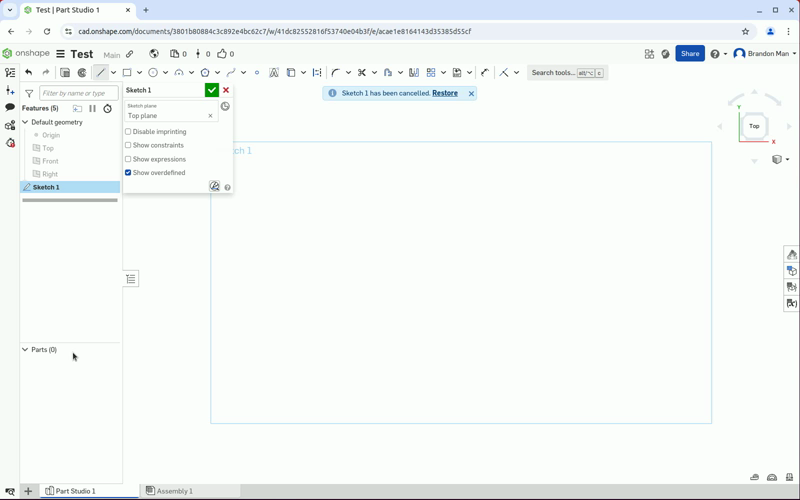
key_down(shift)
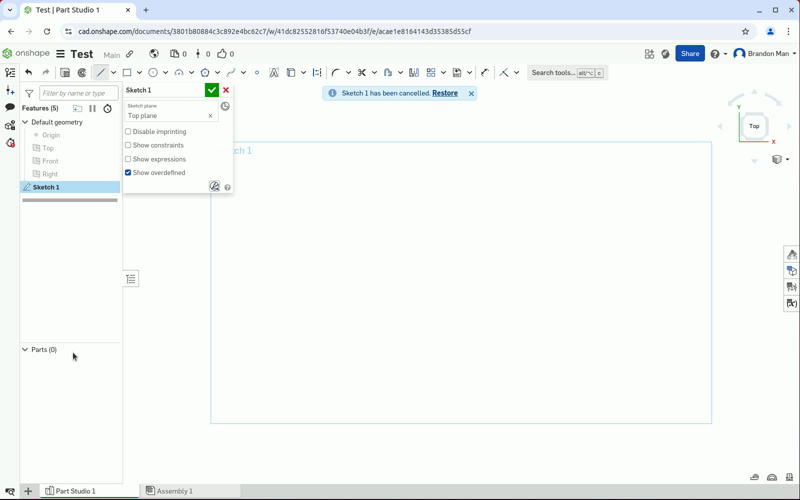
mouse_move(366, 348)
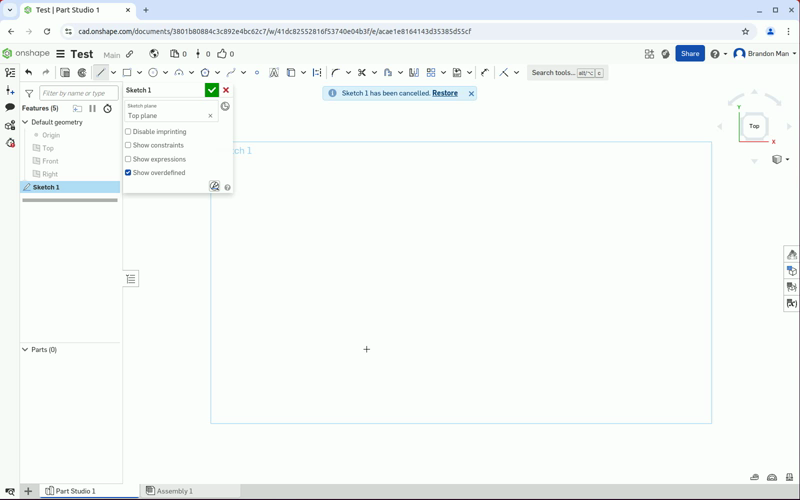
click(366, 348)
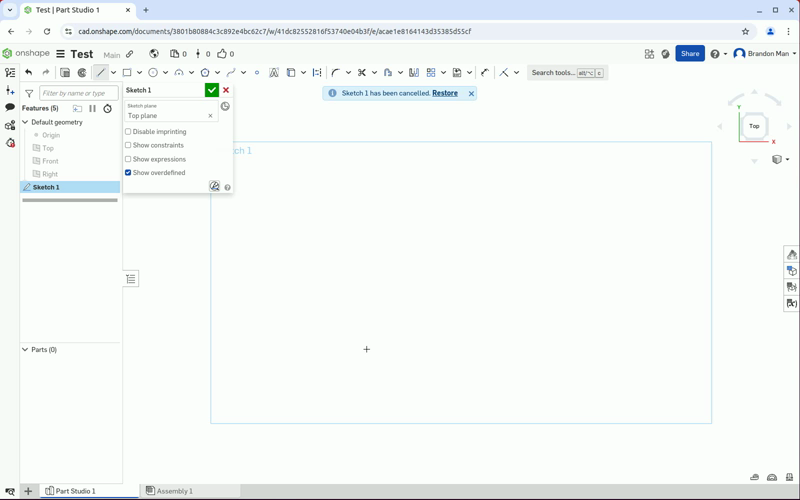
key_up(shift)
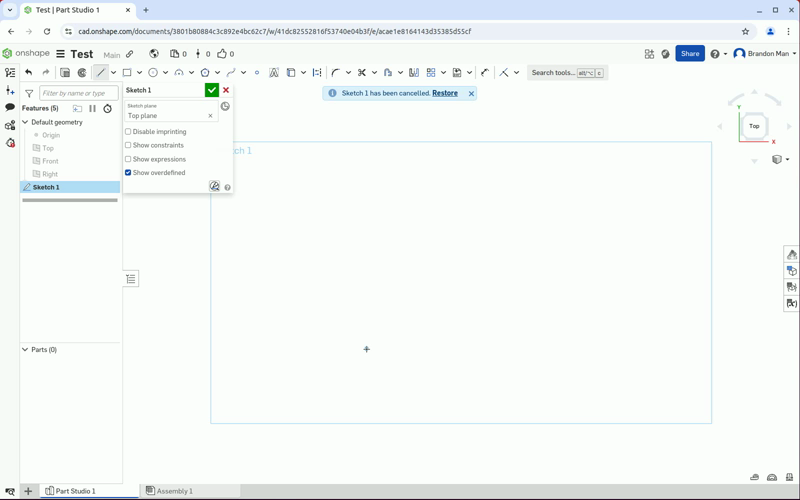
key_down(shift)
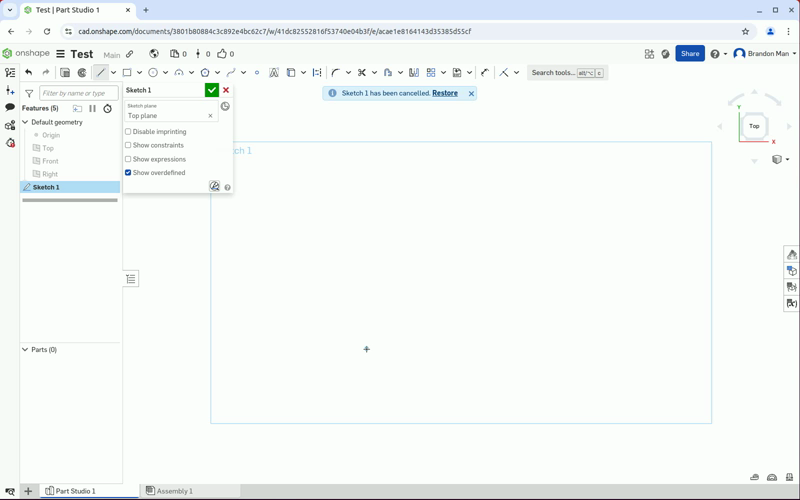
mouse_move(553, 348)
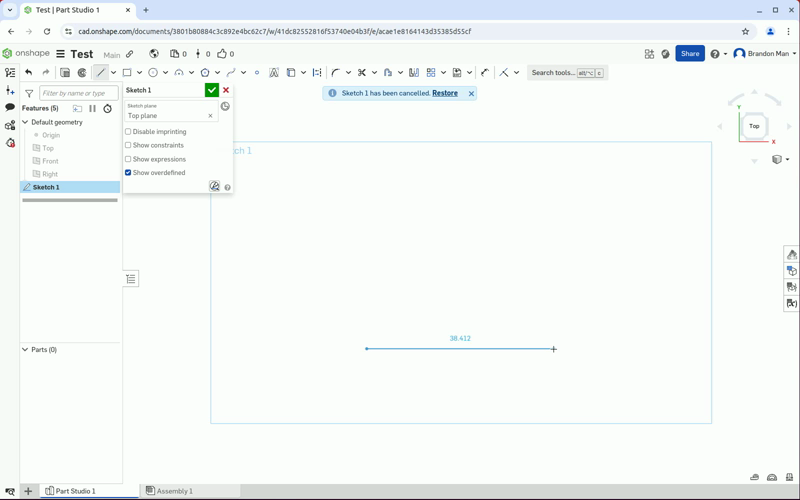
click(553, 348)
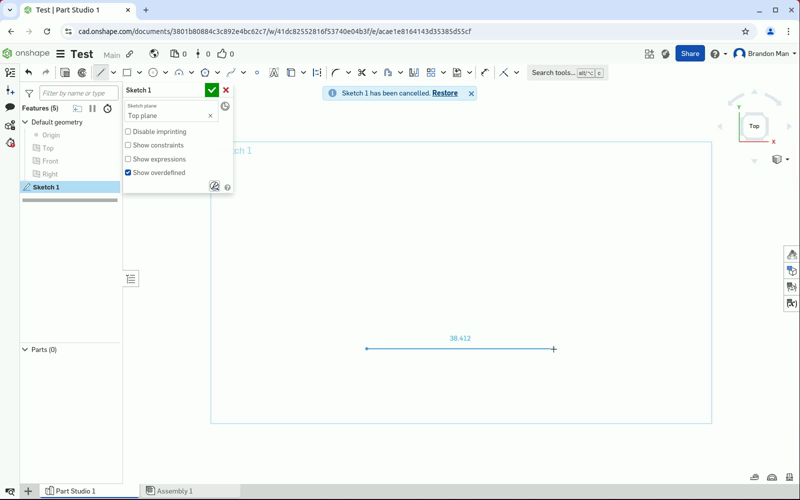
key_up(shift)
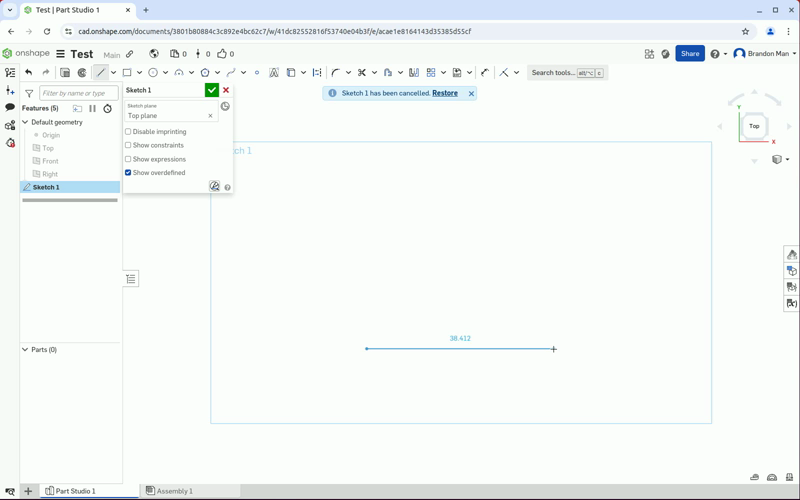
key_down(shift)
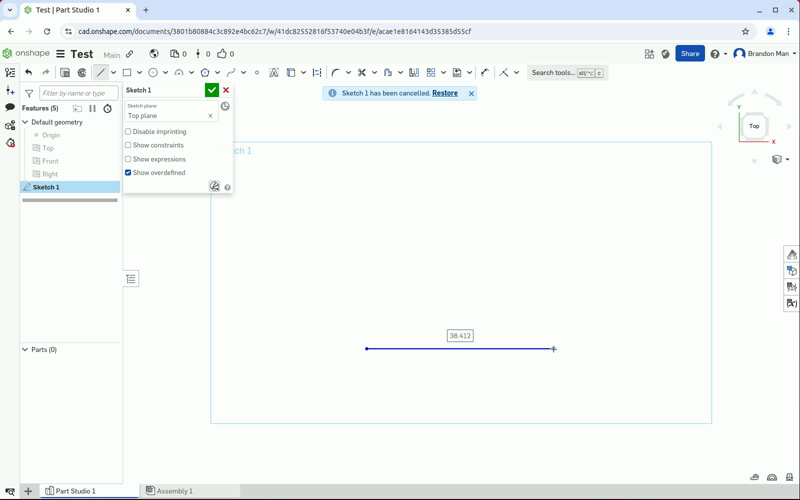
mouse_move(553, 219)
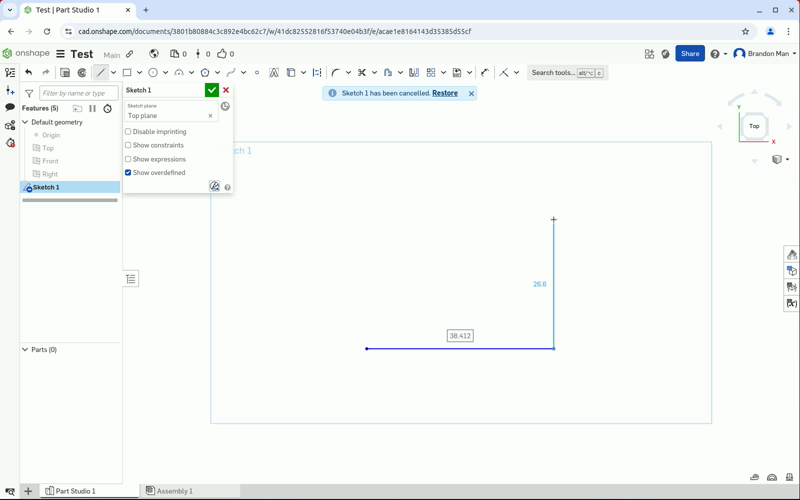
click(553, 219)
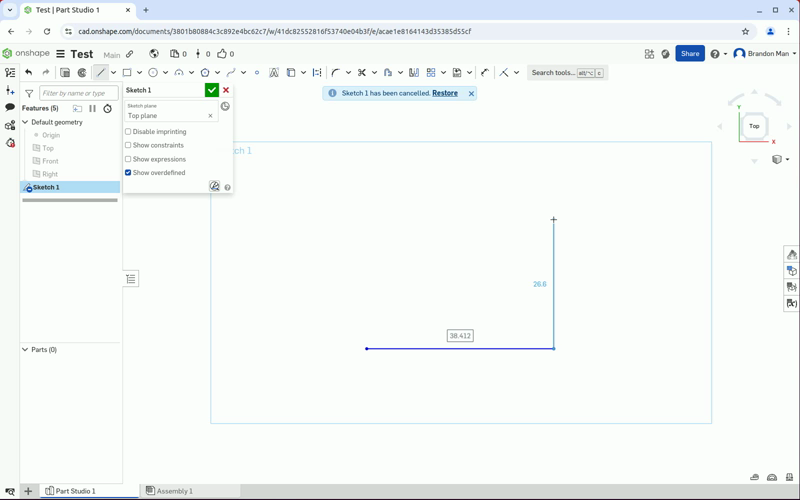
key_up(shift)
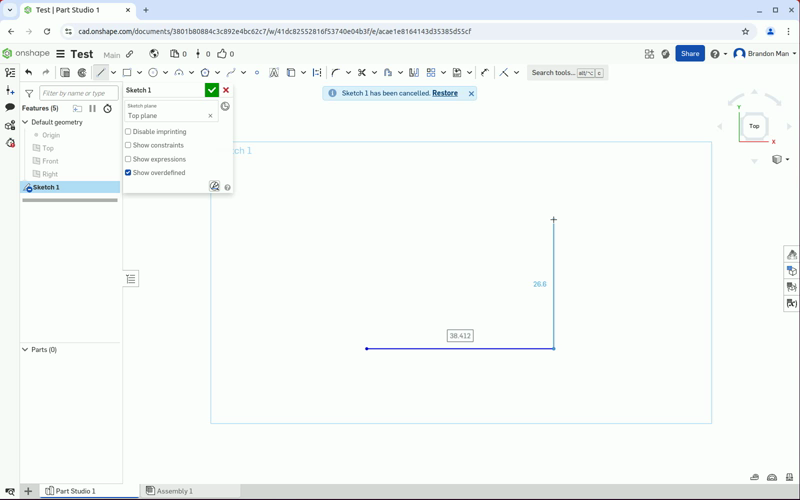
key_down(shift)
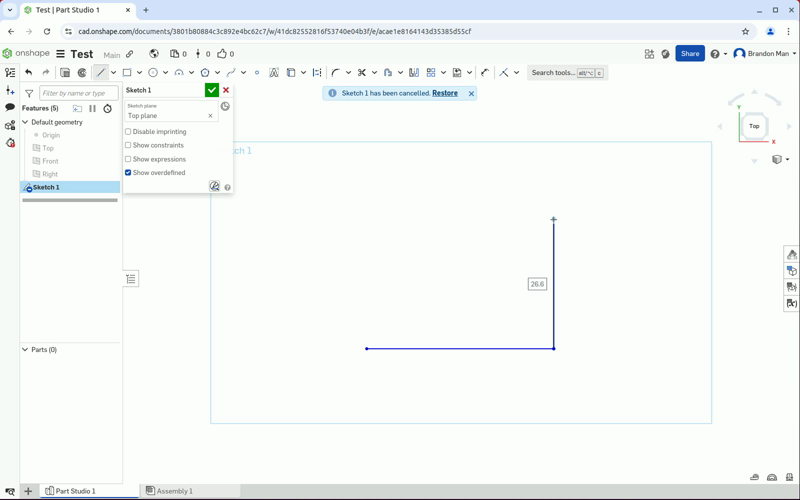
mouse_move(366, 219)
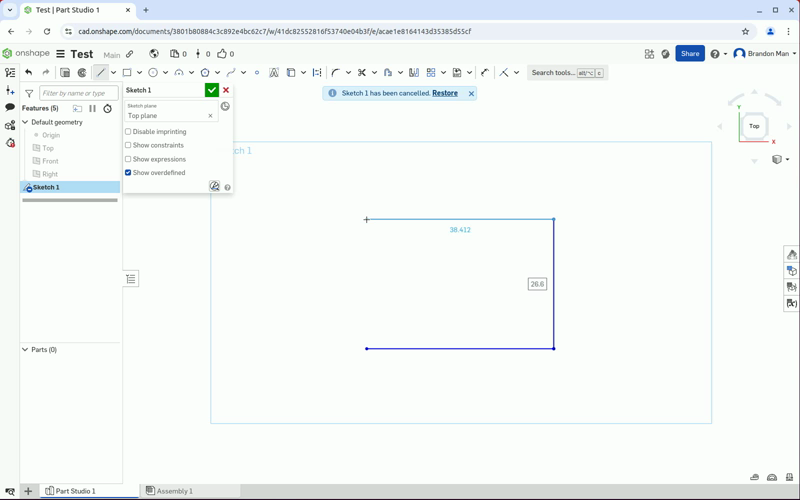
click(366, 219)
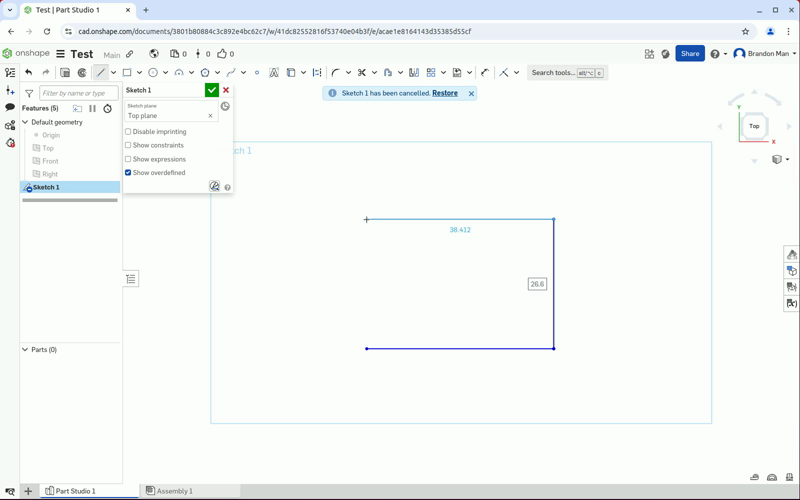
key_up(shift)
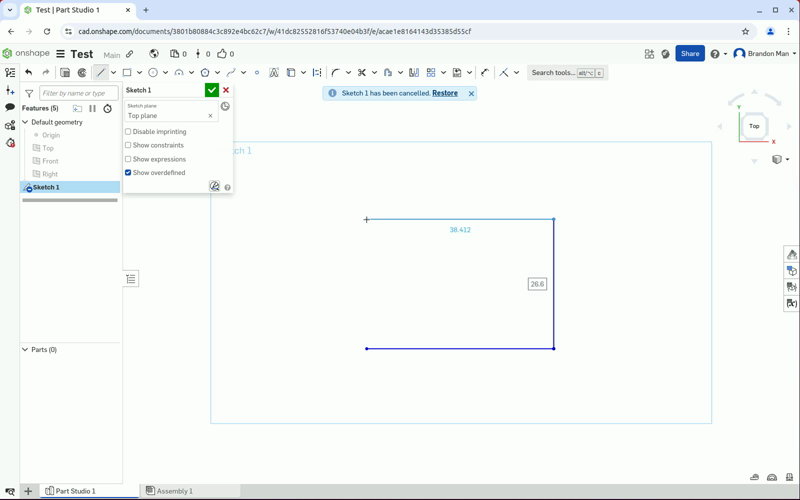
key_down(shift)
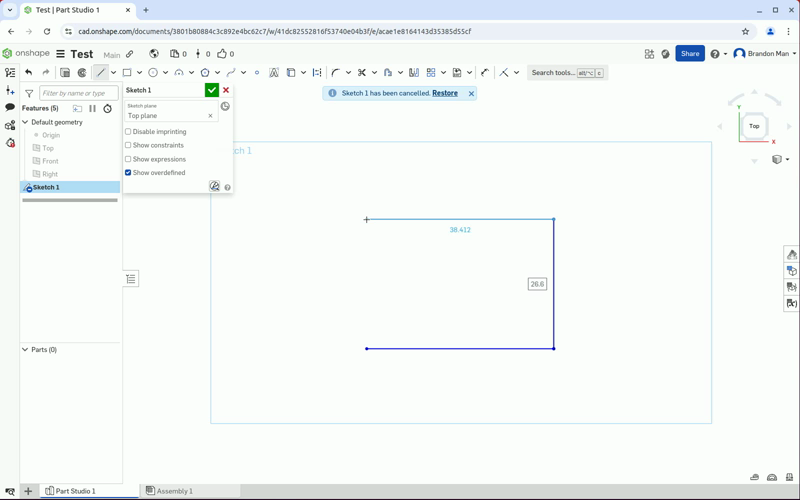
mouse_move(366, 348)
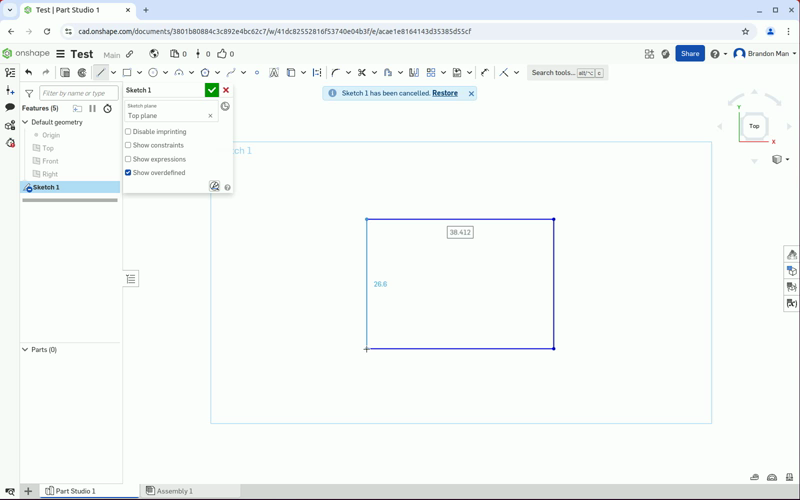
key_up(shift)
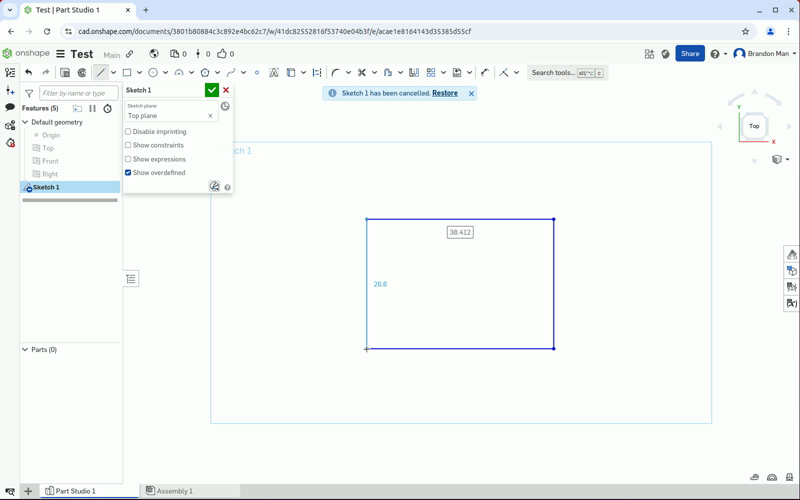
click(366, 348)
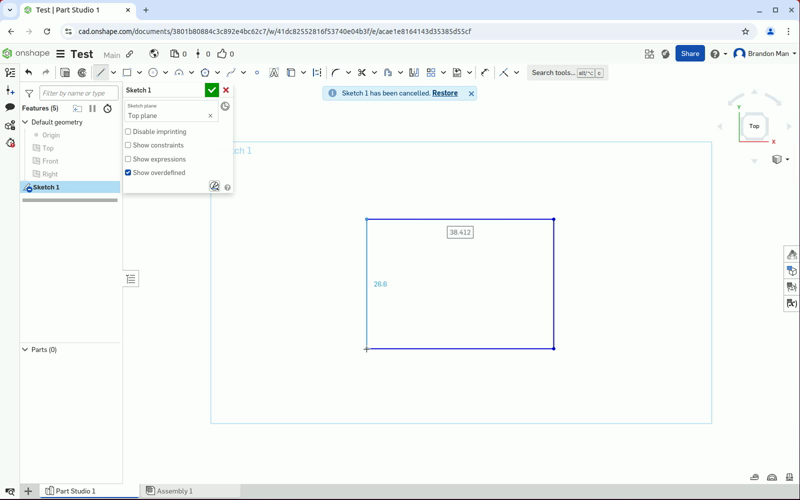
key(esc)
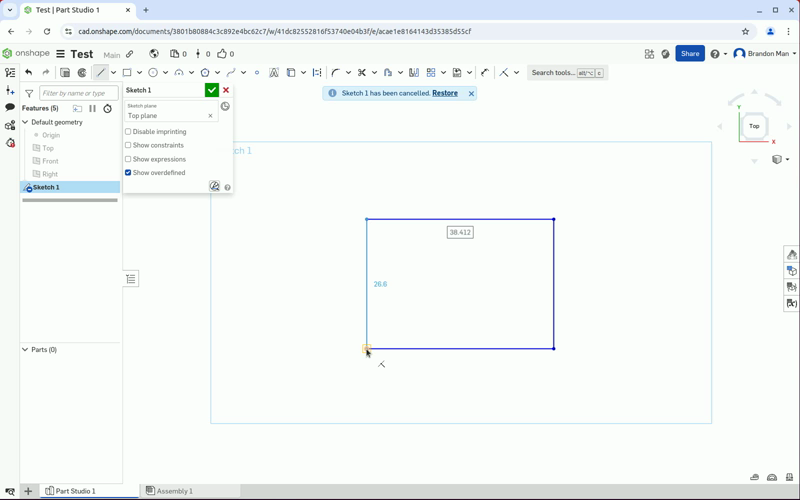
mouse_move(418, 279)
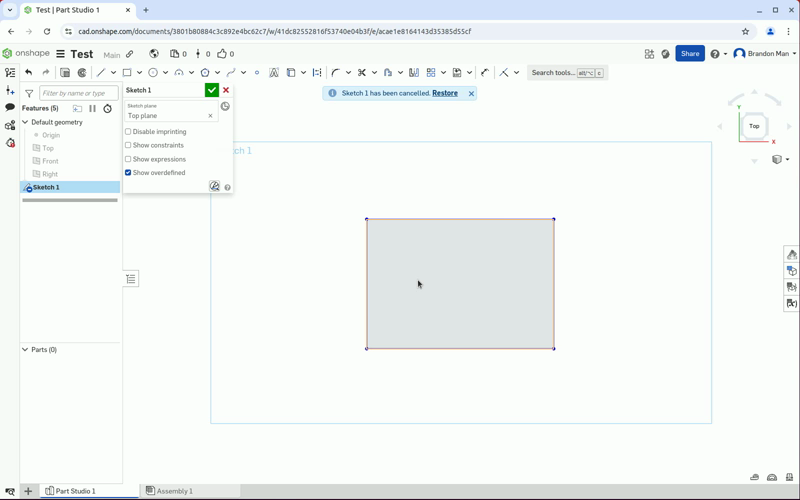
click(418, 279)
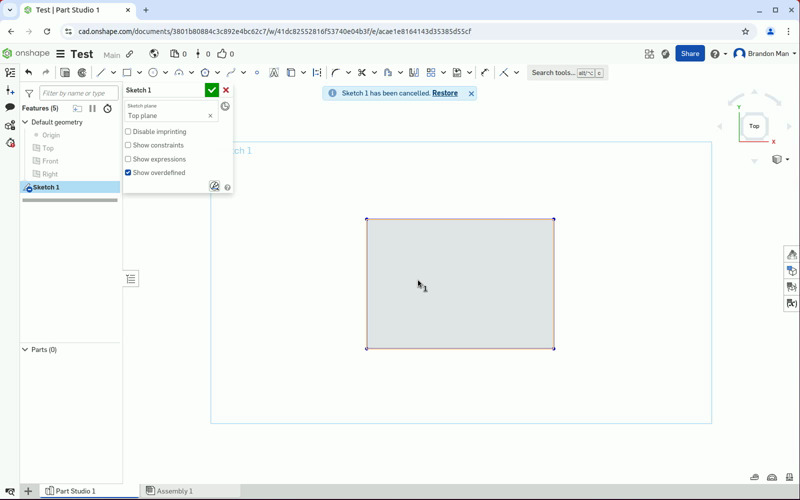
mouse_move(73, 352)
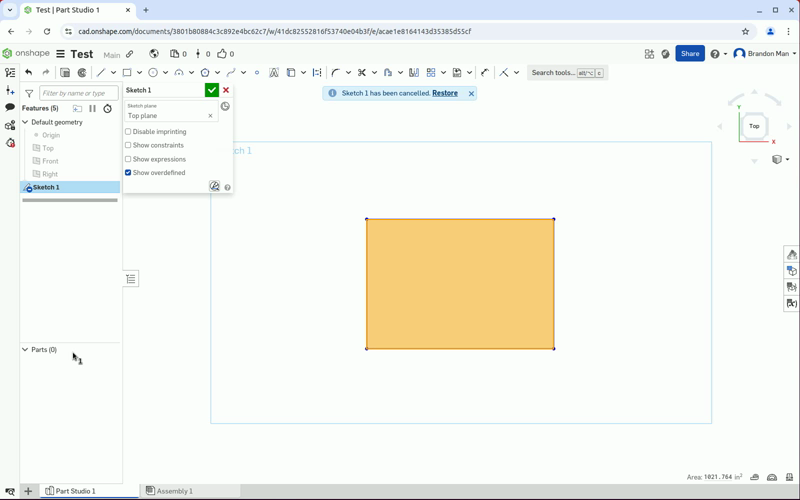
key(shift+y)
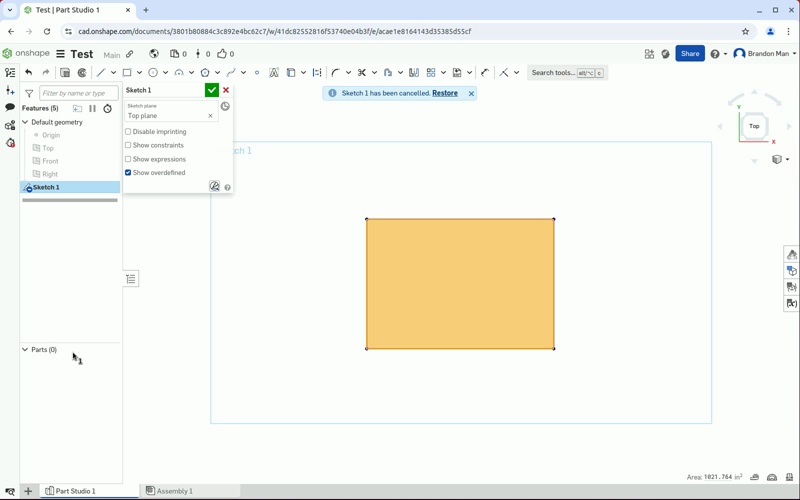
key(shift+e)
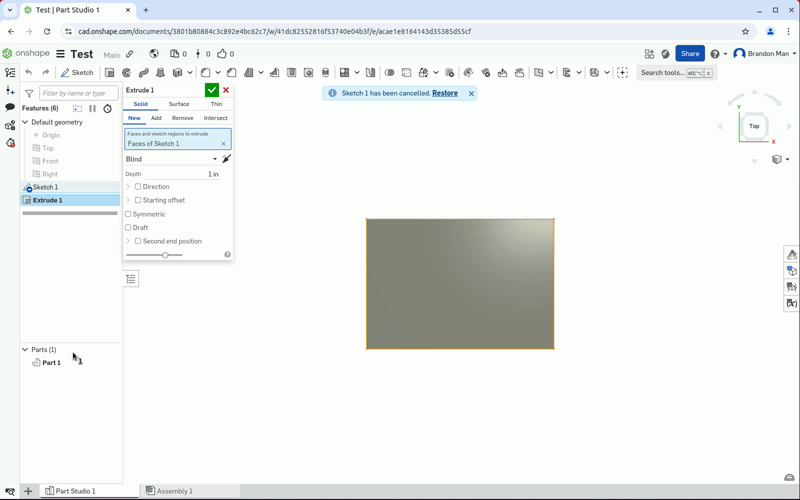
mouse_move(143, 106)
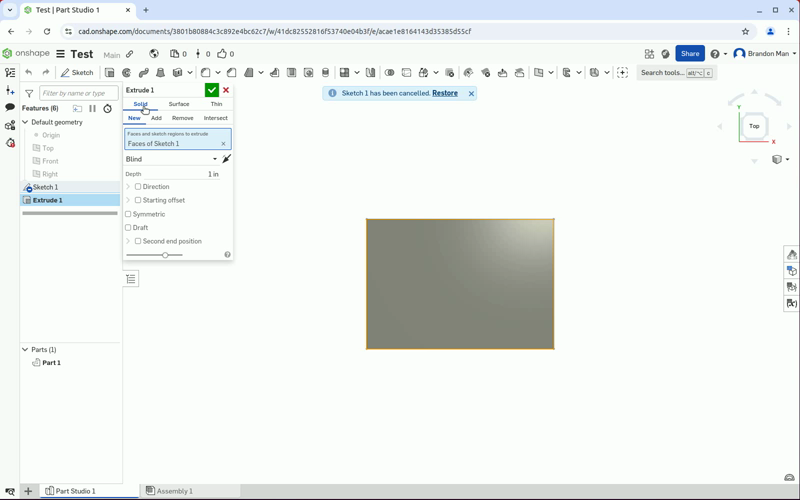
click(143, 106)
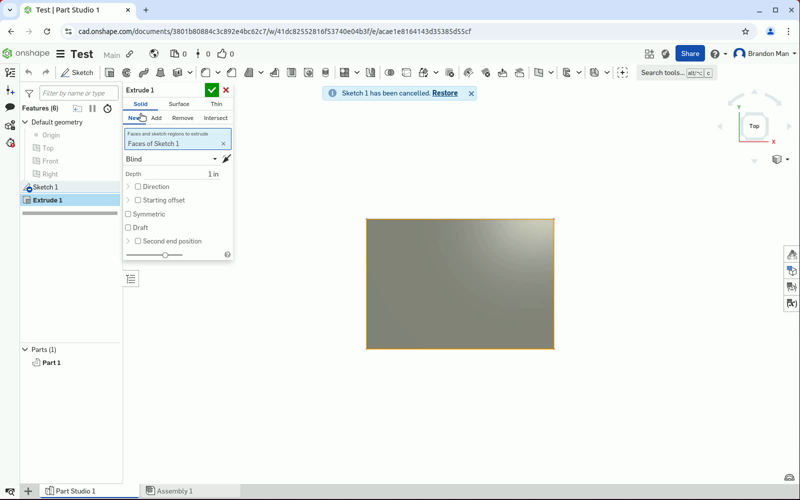
mouse_move(137, 120)
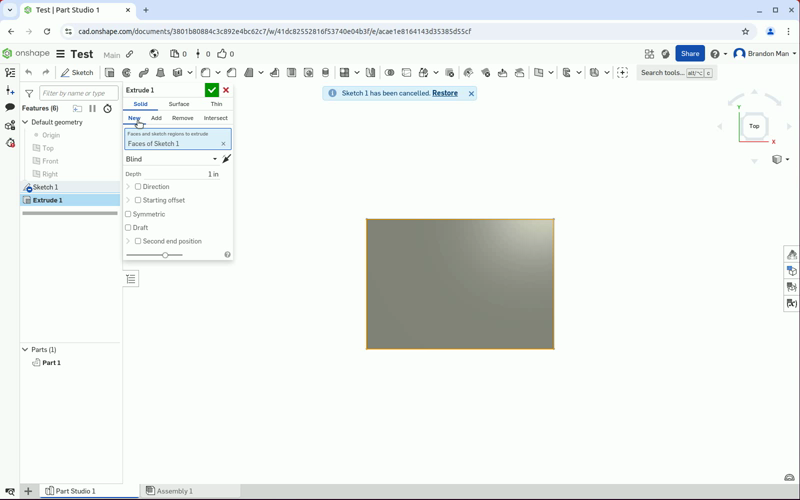
click(137, 120)
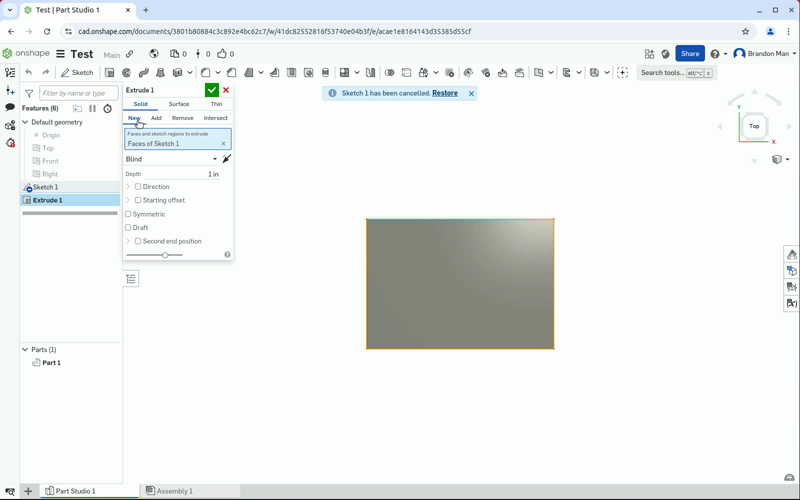
key(tab, 4)
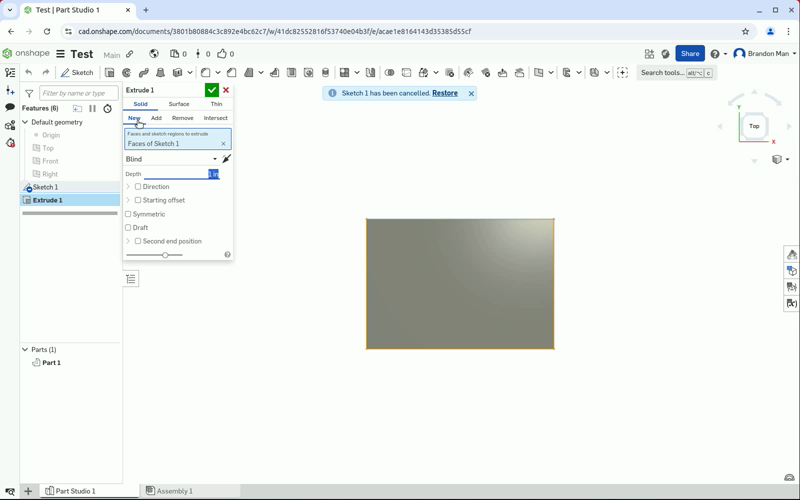
text(-4.574)
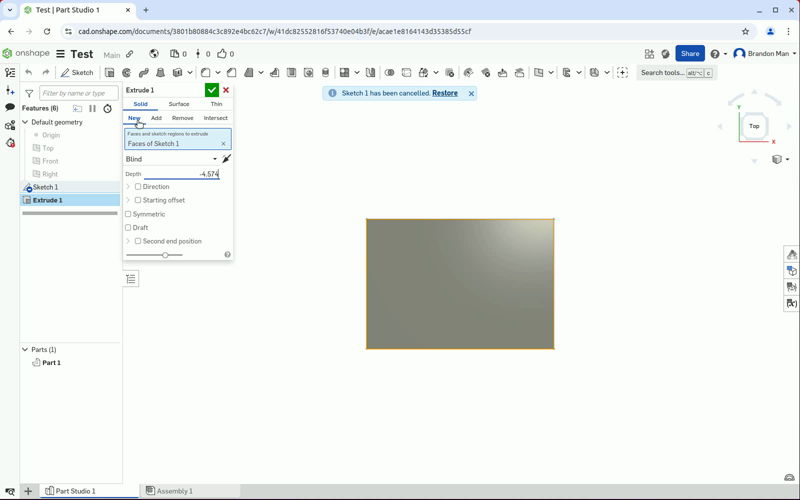
key(enter)
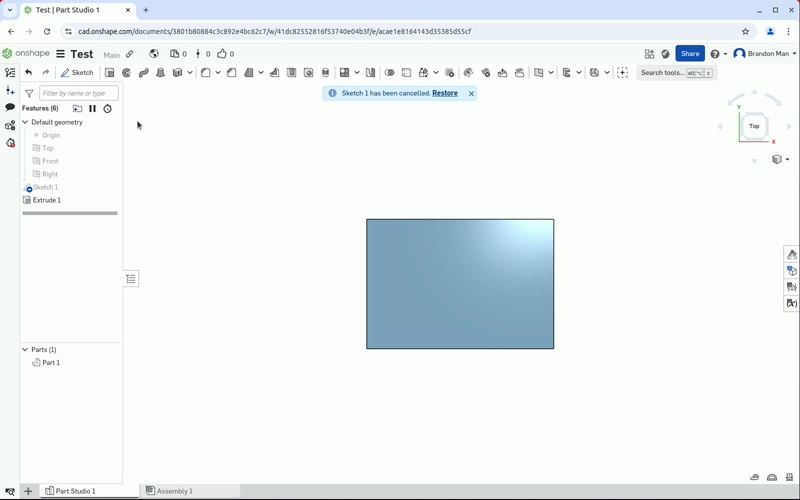
key(shift+h)
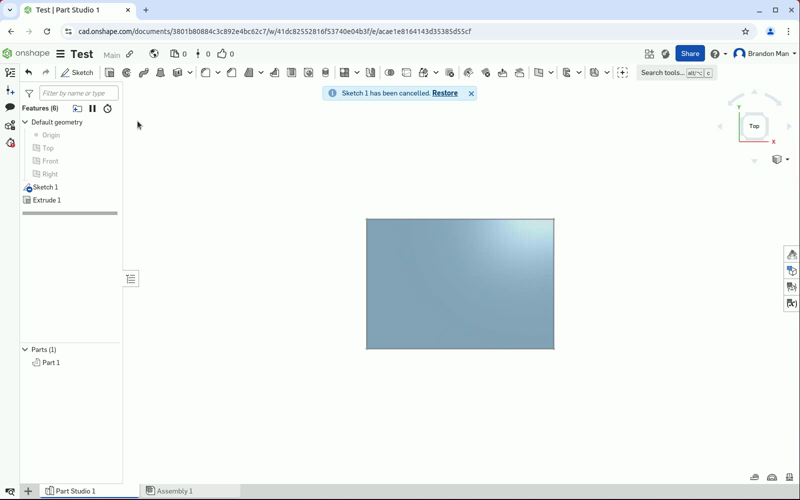
key(shift+h)
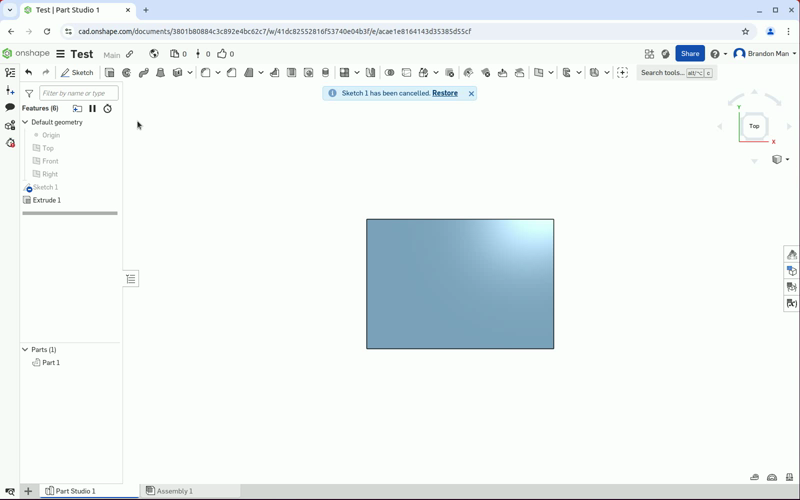
mouse_move(73, 189)
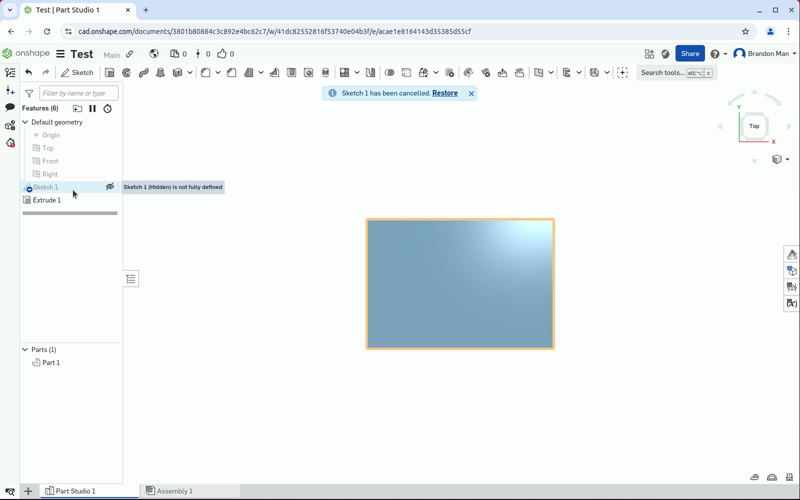
click(73, 189)
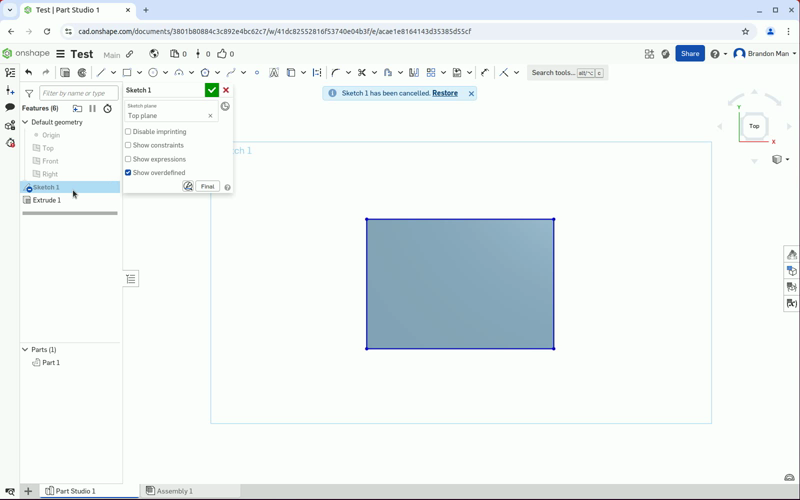
mouse_move(229, 92)
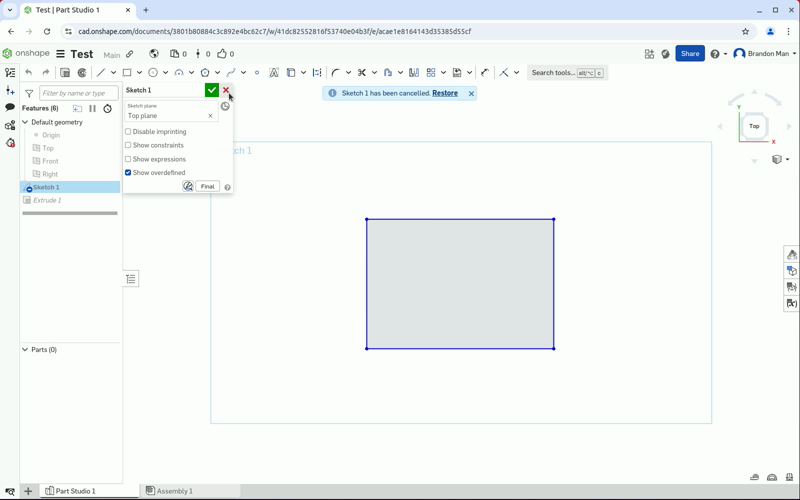
click(229, 92)
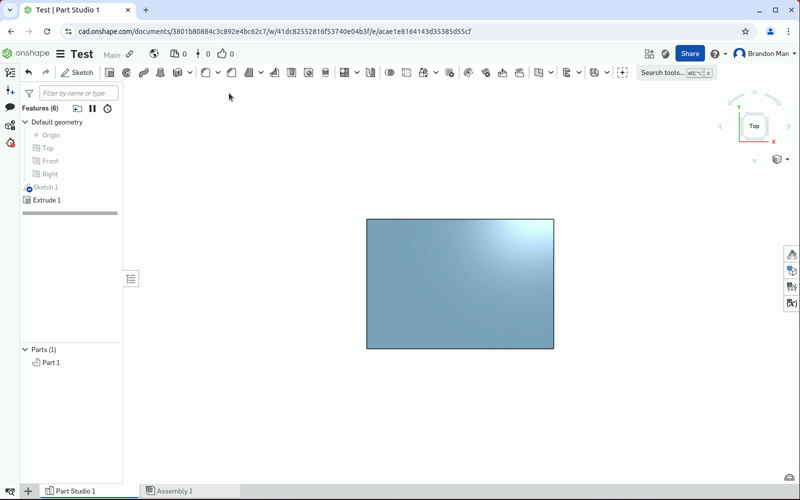
mouse_move(73, 352)
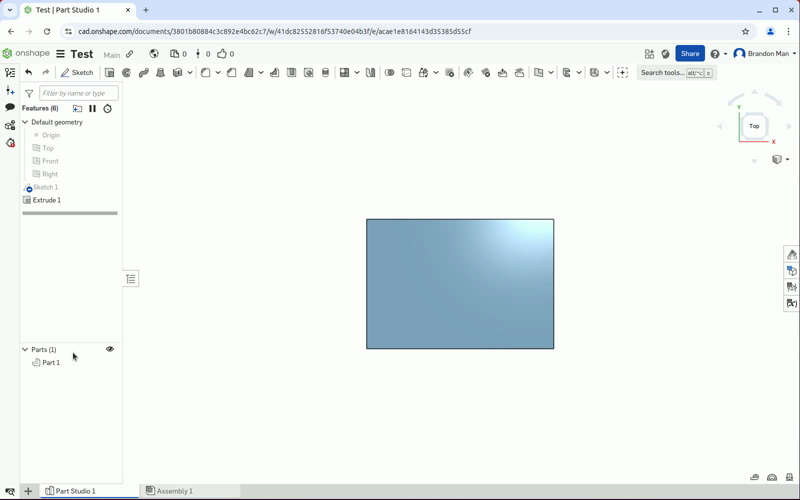
key(y)
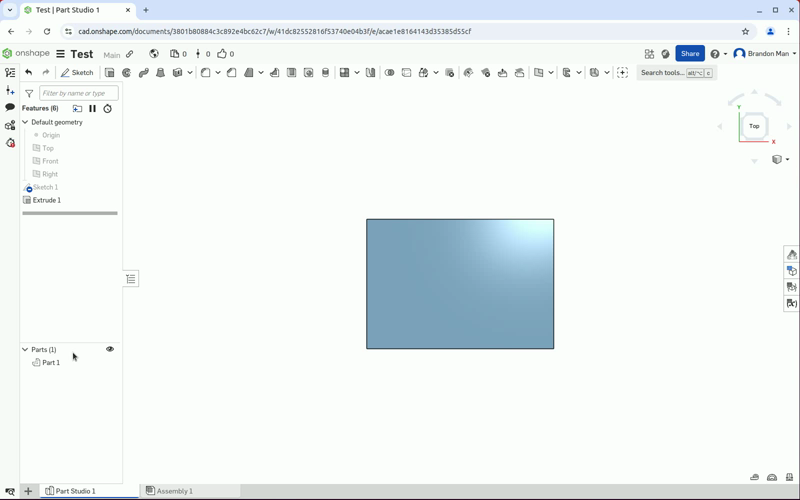
key(shift+p)
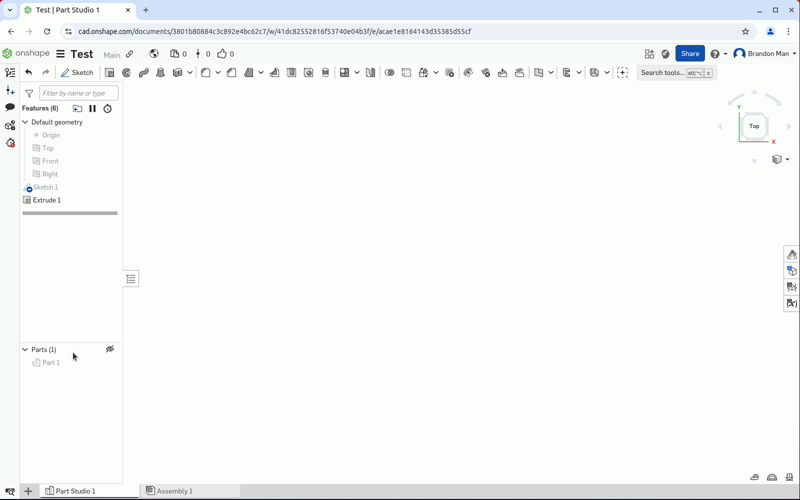
key(space)
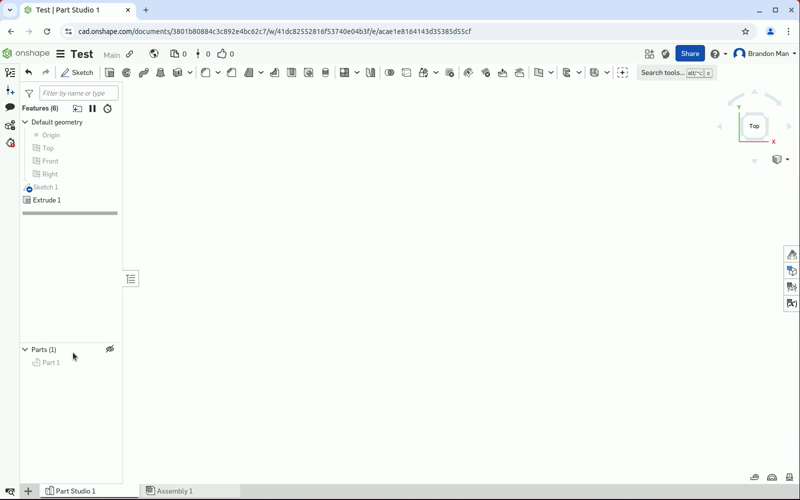
key_down(shift)
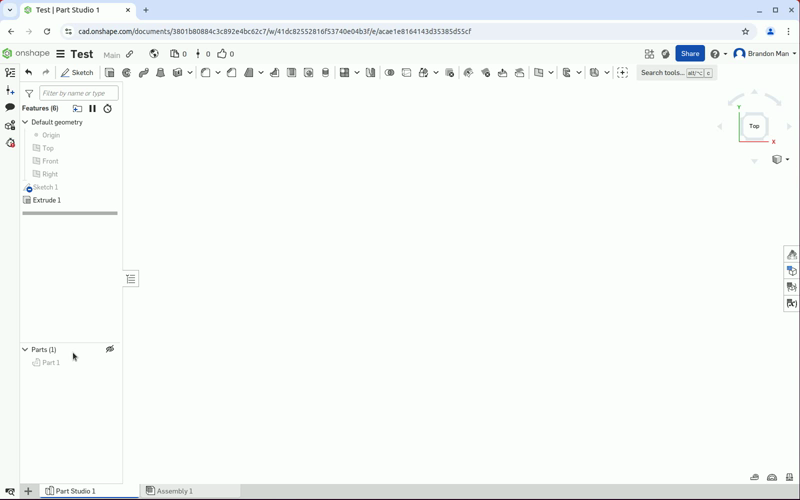
key(up)
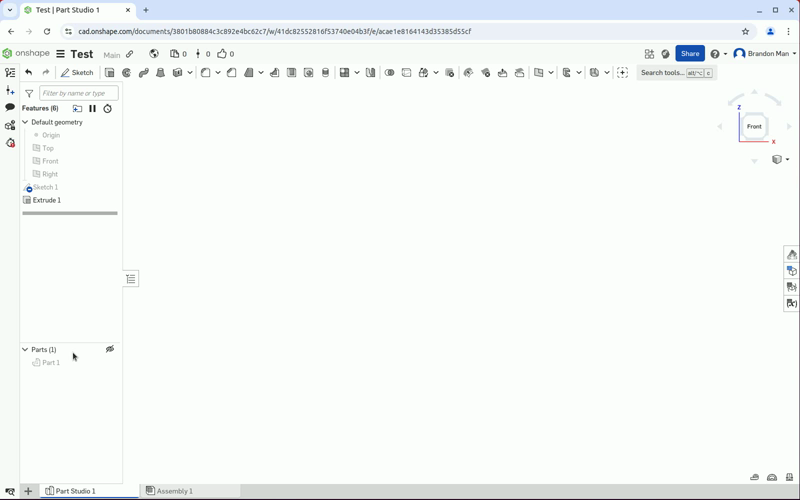
key_up(shift)
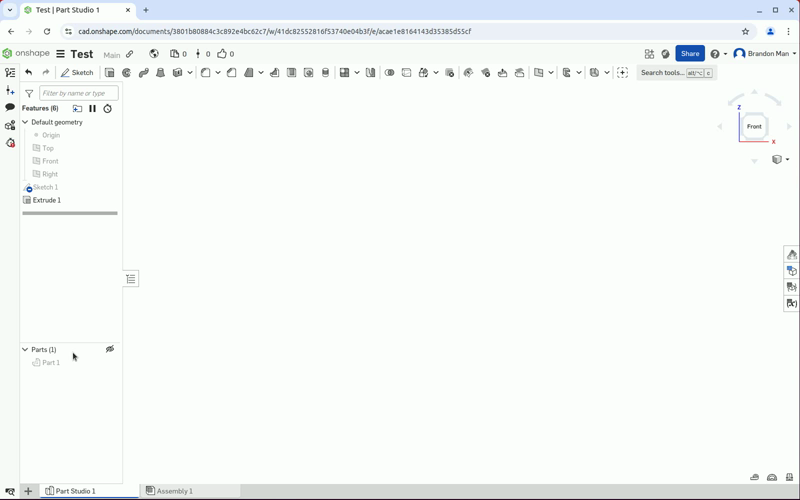
mouse_move(73, 352)
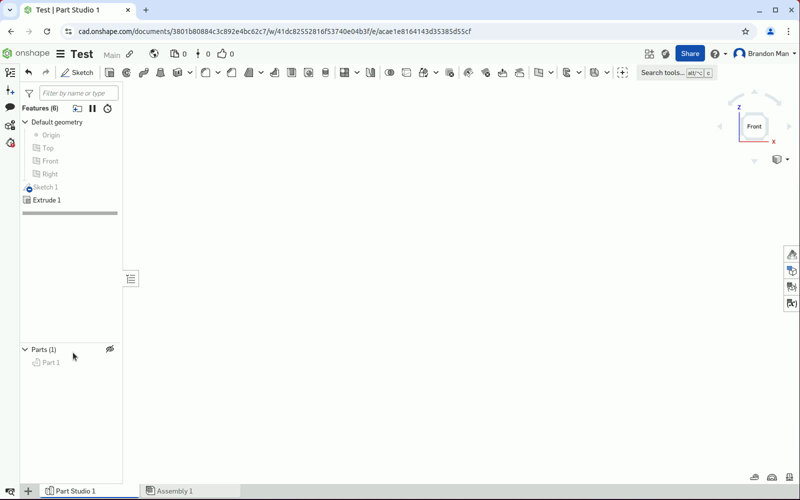
key(shift+y)
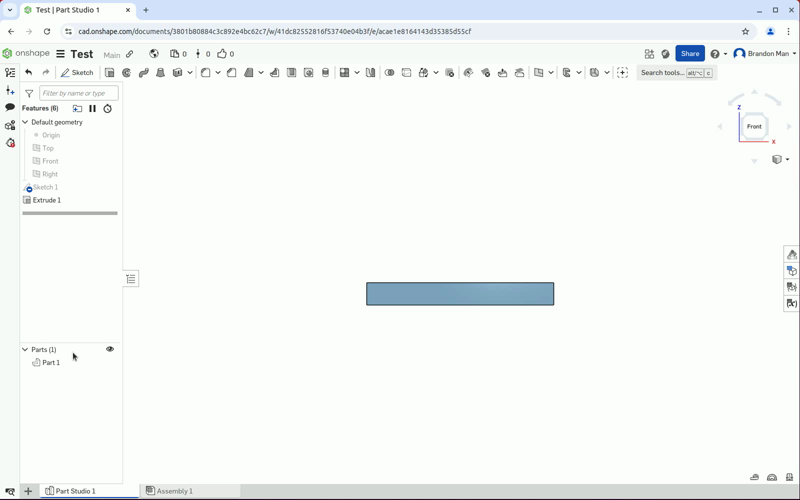
mouse_move(541, 75)
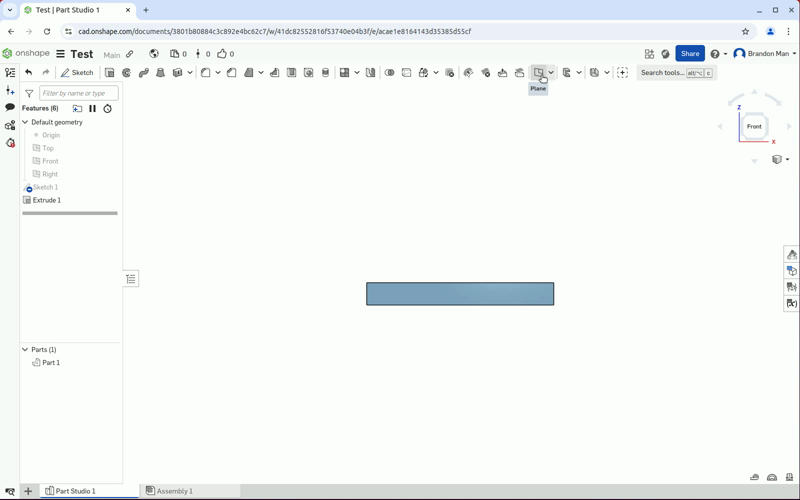
click(541, 75)
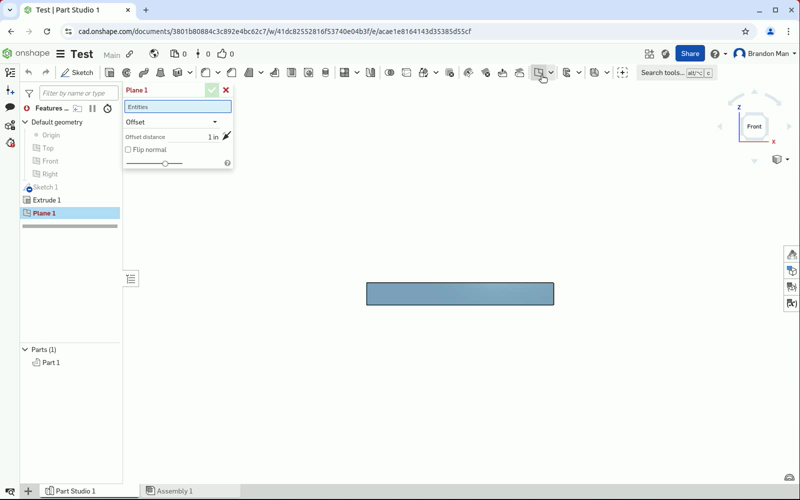
mouse_move(73, 163)
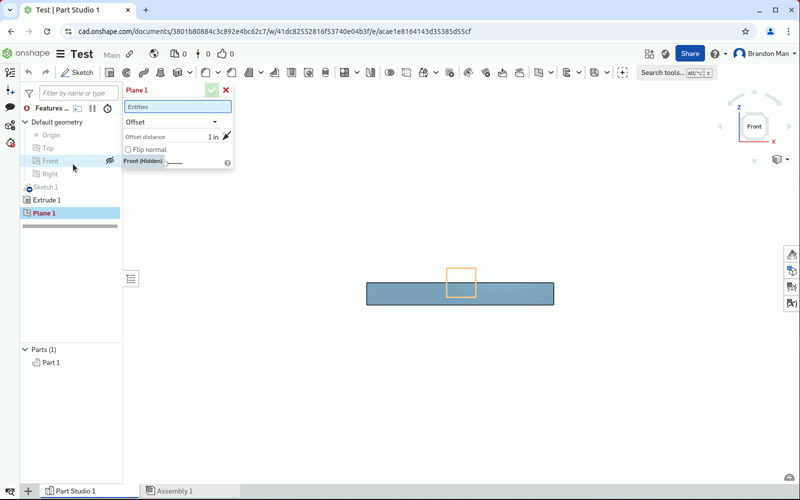
click(73, 163)
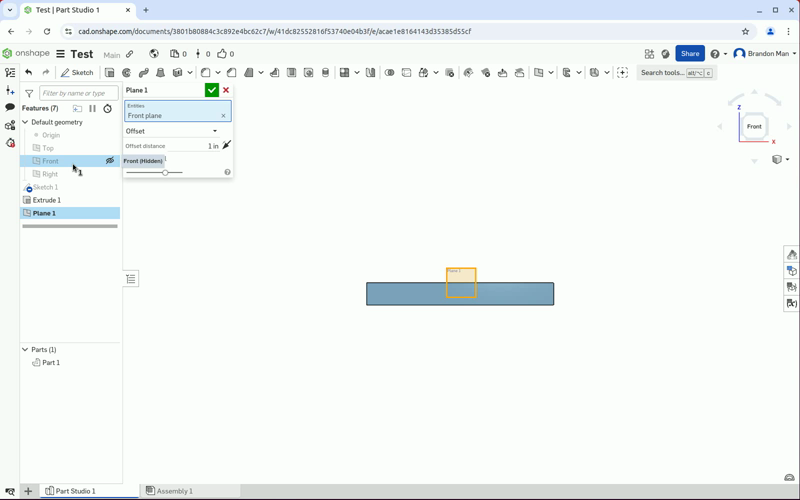
key(tab, 2)
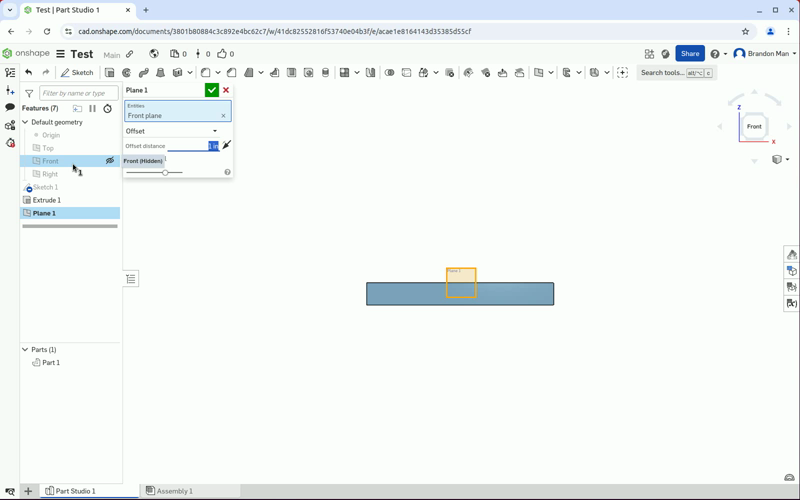
text(13.495)
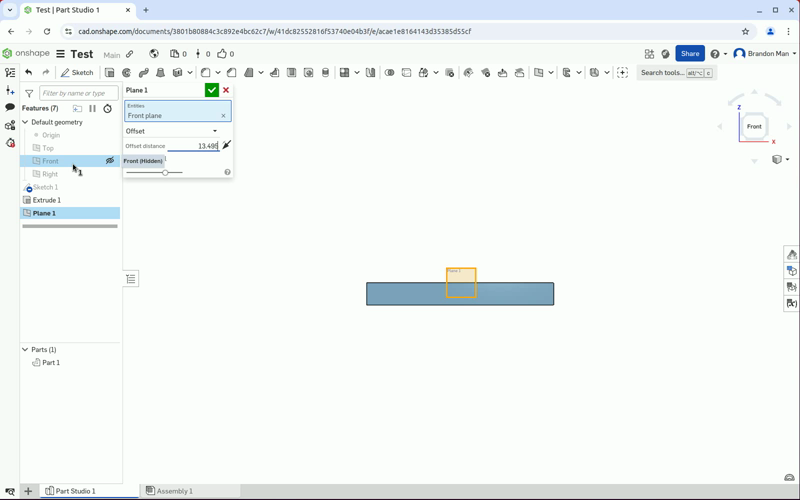
key(enter, 2)
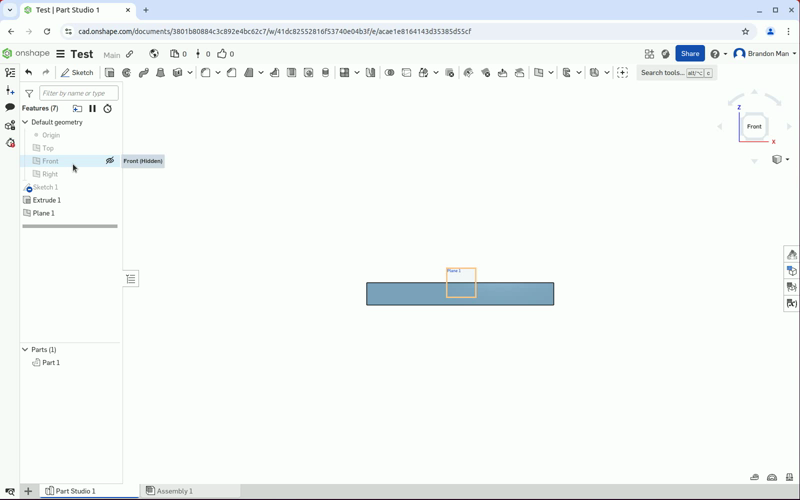
key(shift+s)
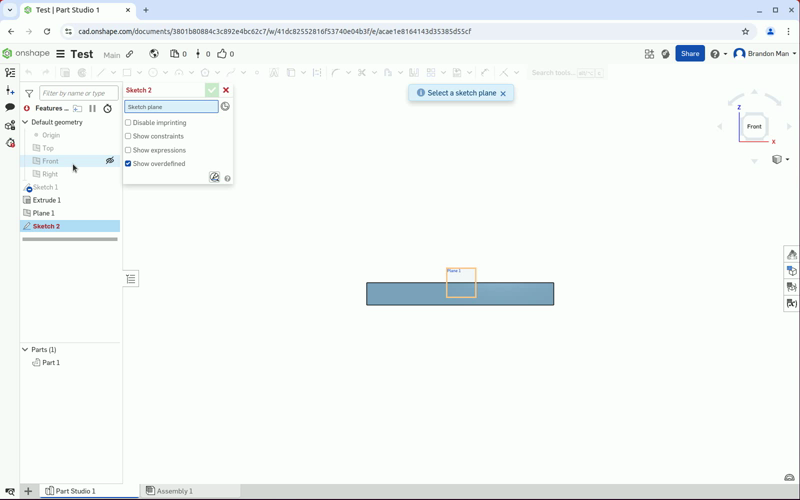
mouse_move(73, 215)
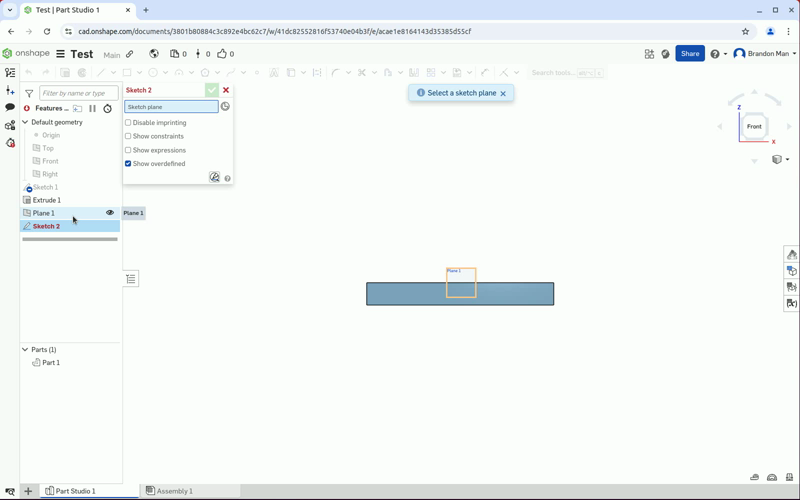
click(73, 215)
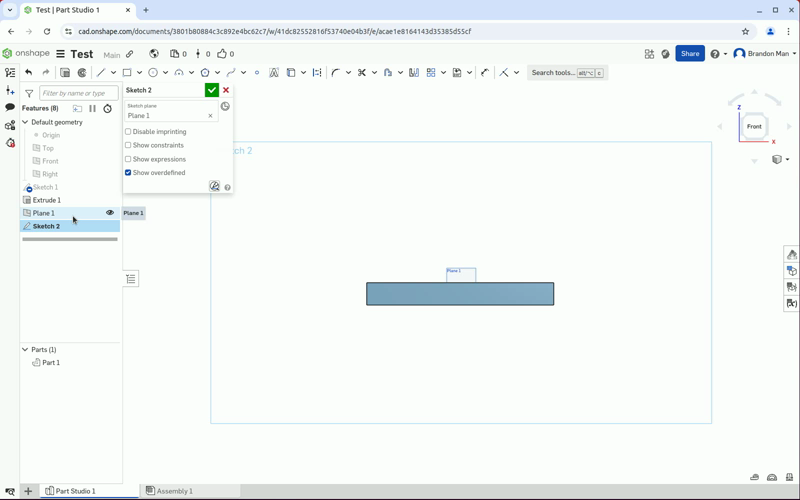
mouse_move(73, 352)
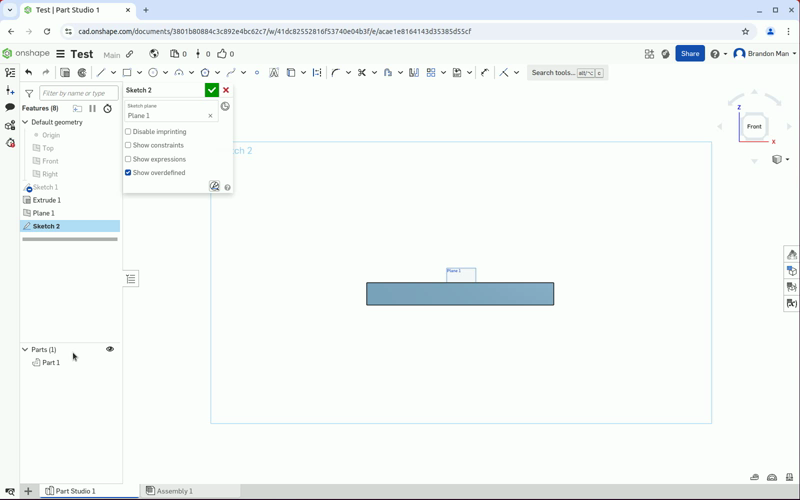
key(y)
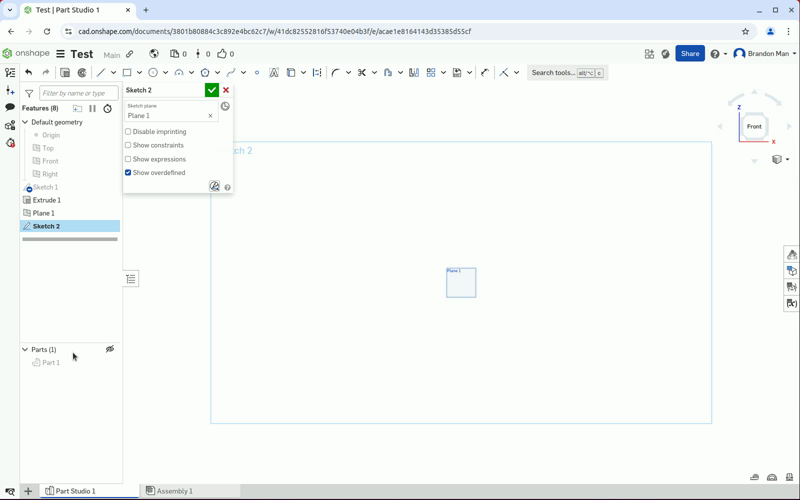
key(l)
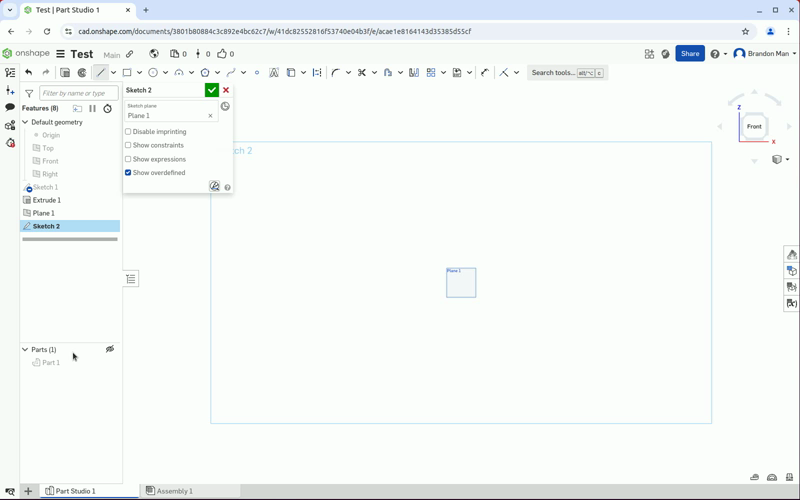
key_down(shift)
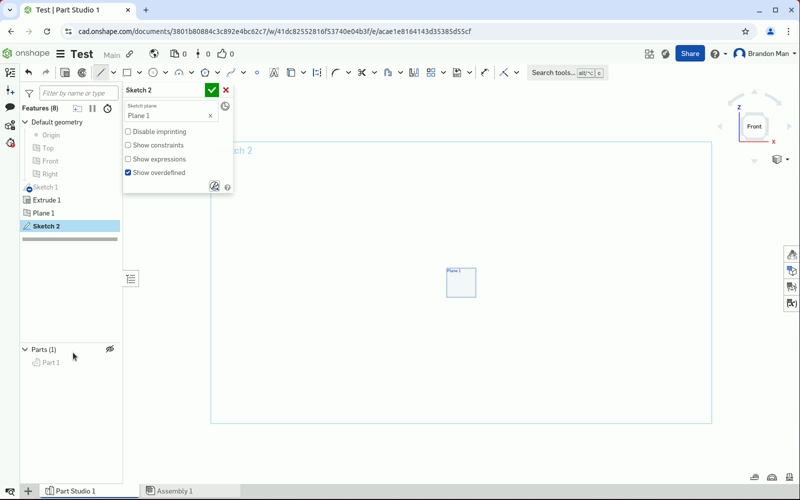
mouse_move(413, 305)
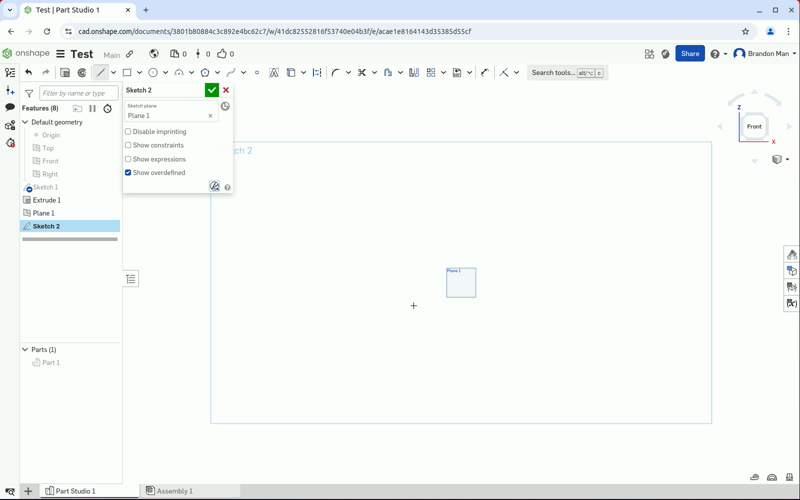
click(413, 305)
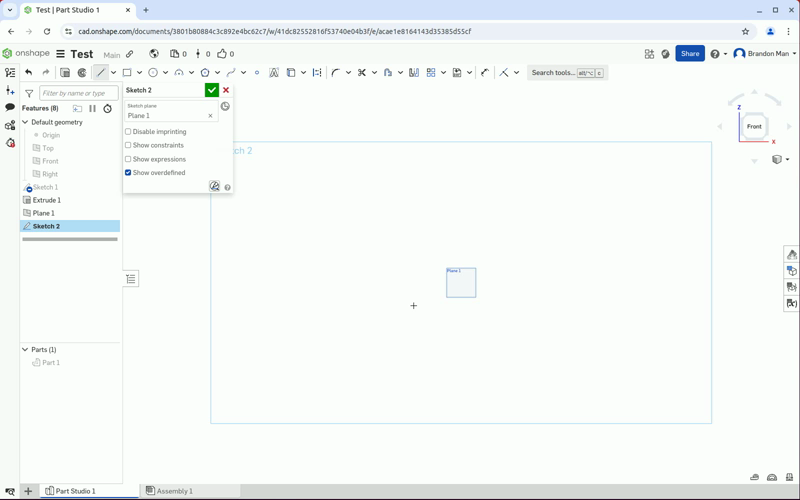
key_up(shift)
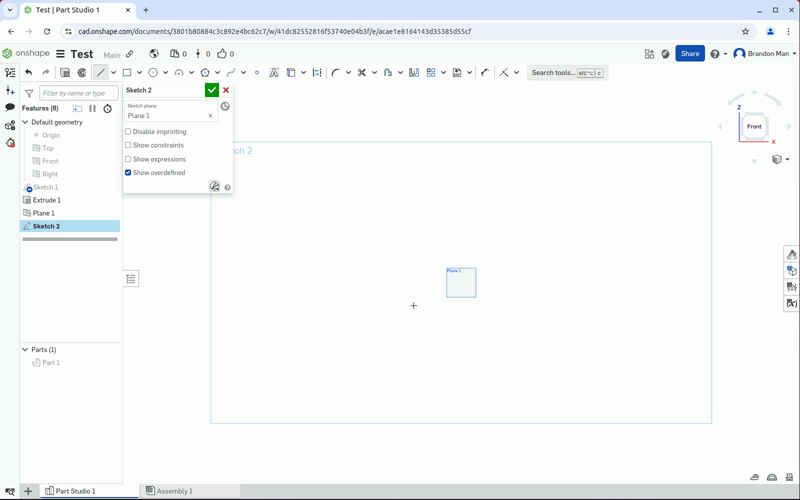
key_down(shift)
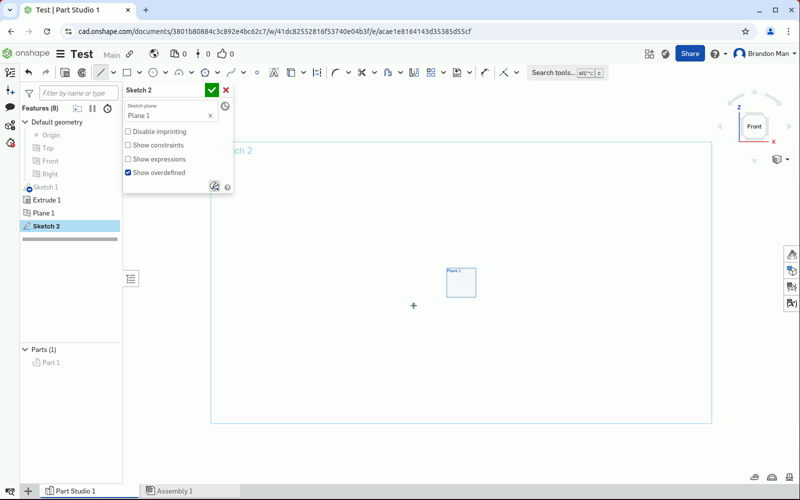
mouse_move(507, 305)
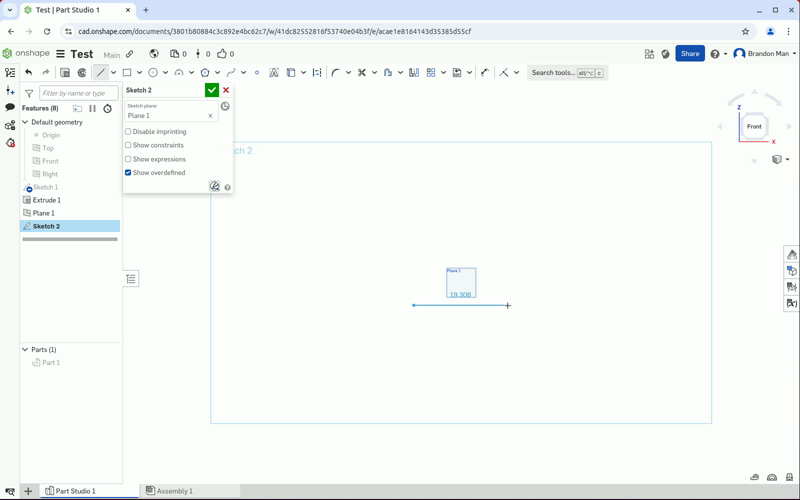
click(507, 305)
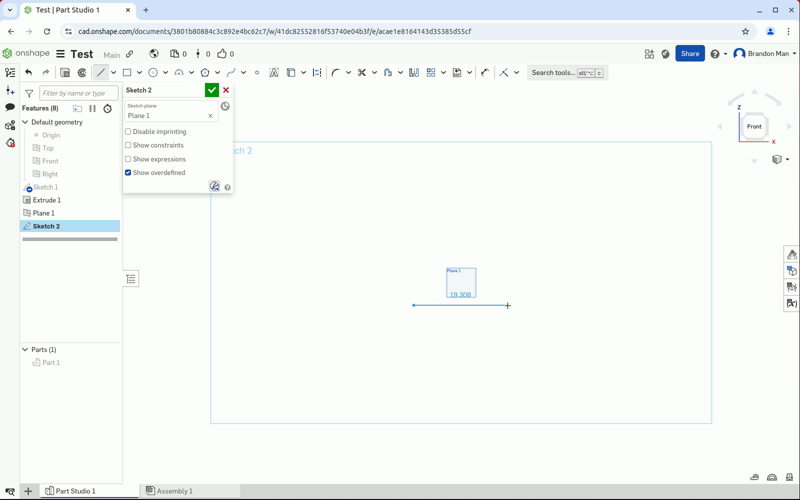
key_up(shift)
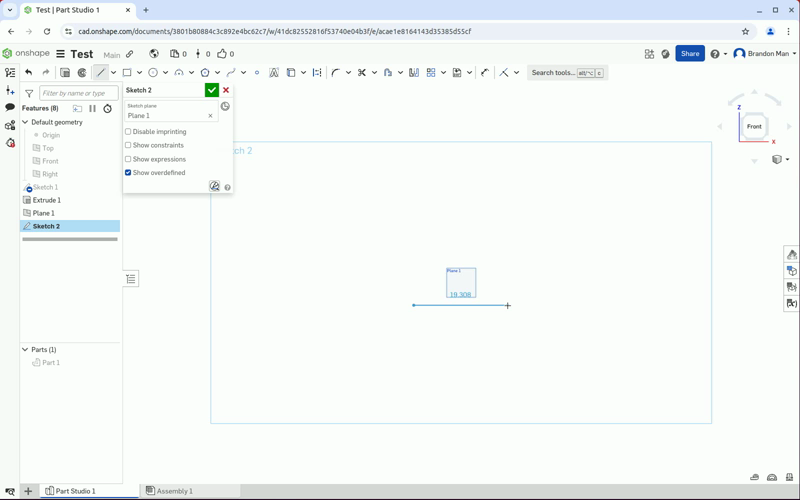
key_down(shift)
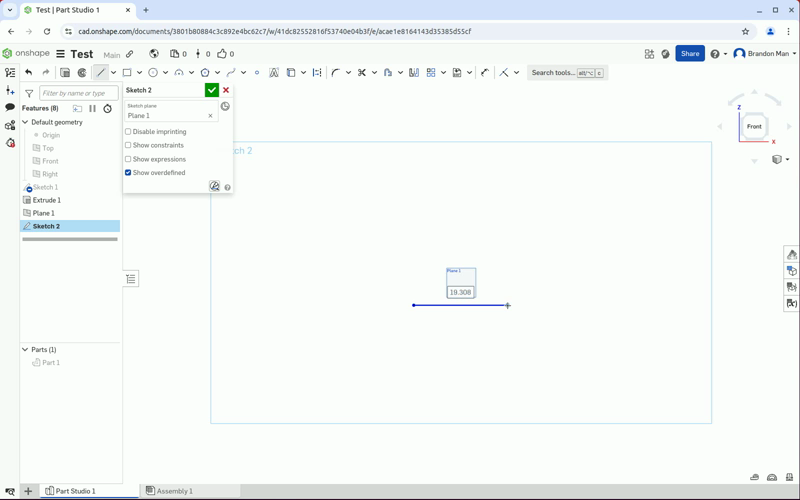
mouse_move(537, 305)
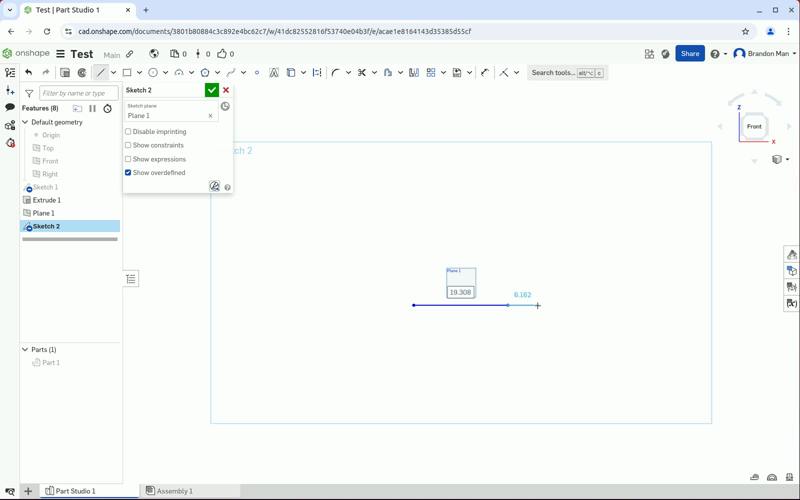
mouse_move(507, 290)
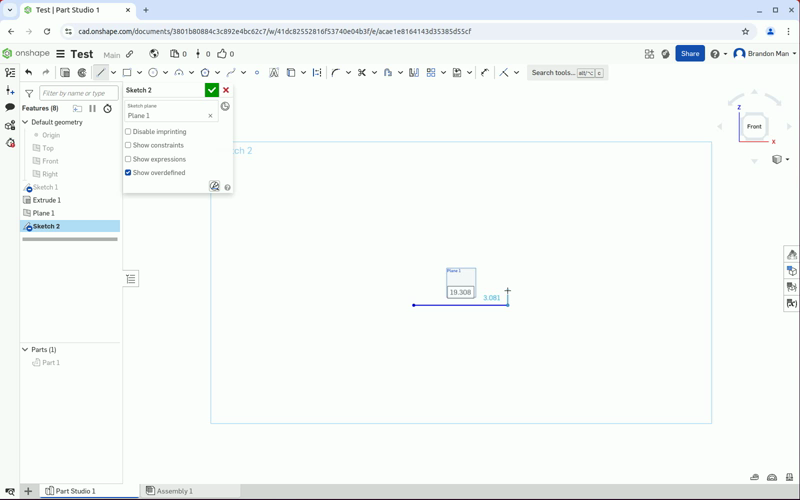
click(507, 290)
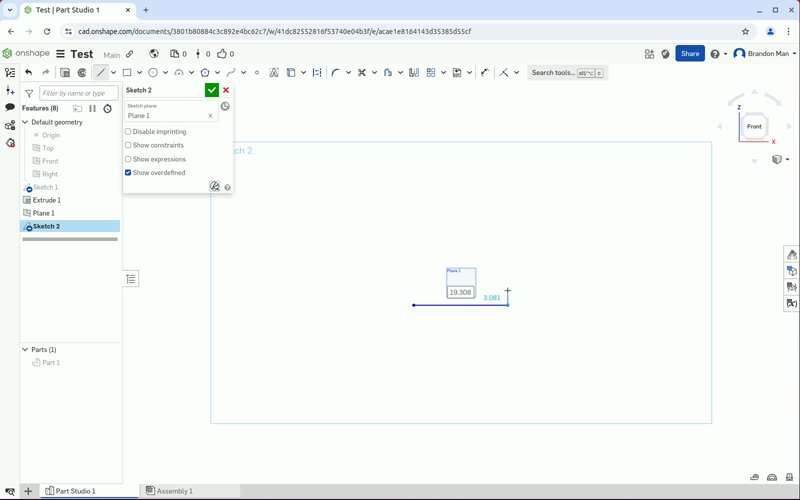
key_up(shift)
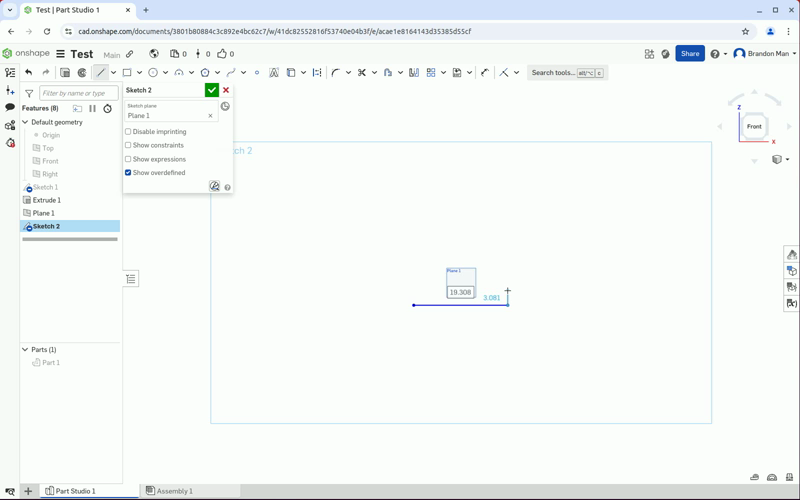
key_down(shift)
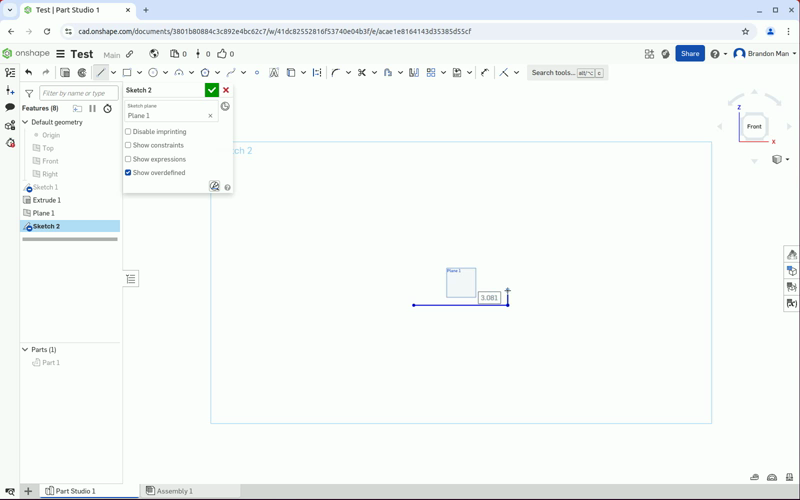
mouse_move(413, 290)
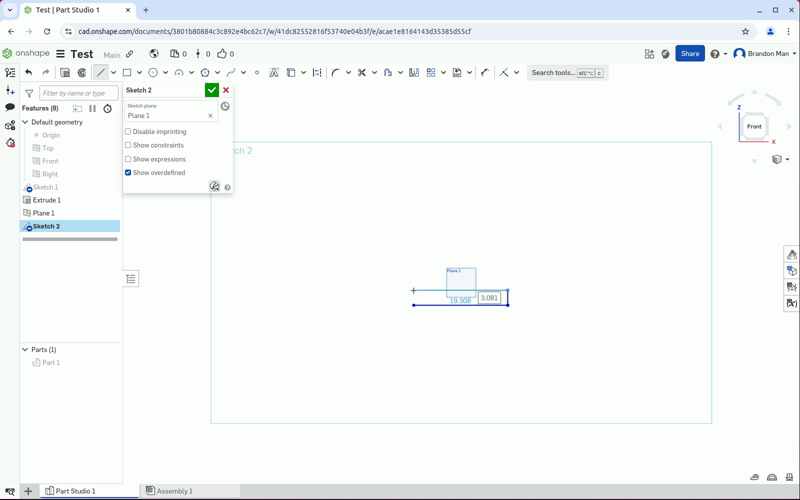
click(413, 290)
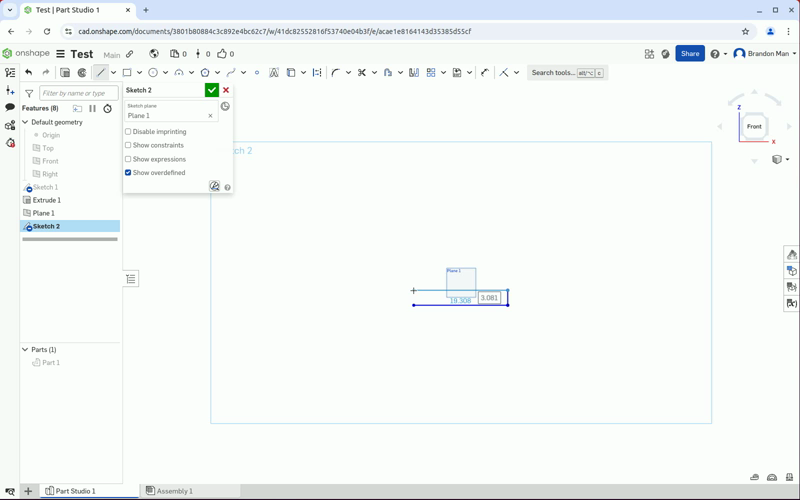
key_up(shift)
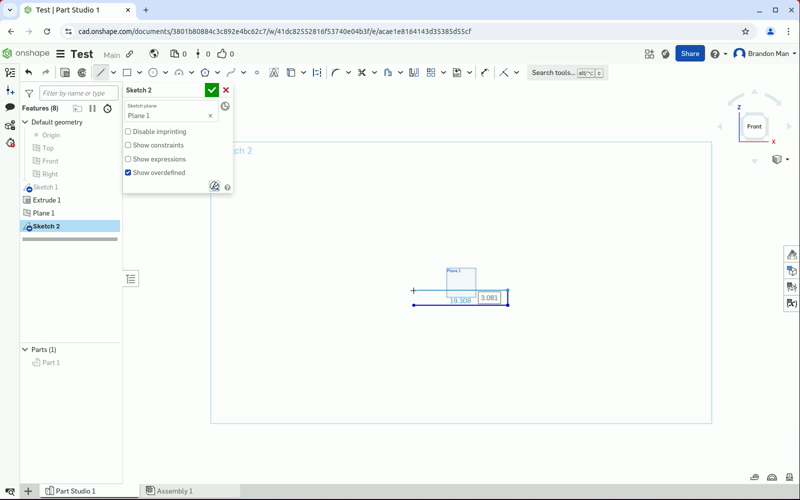
mouse_move(444, 290)
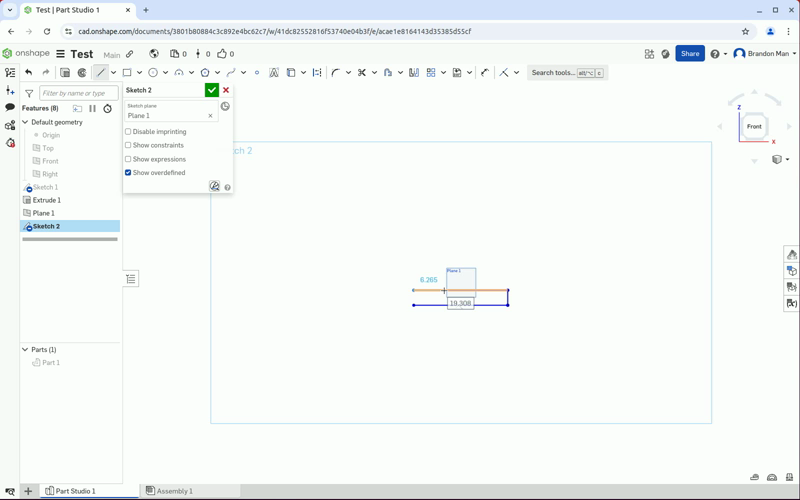
key_down(shift)
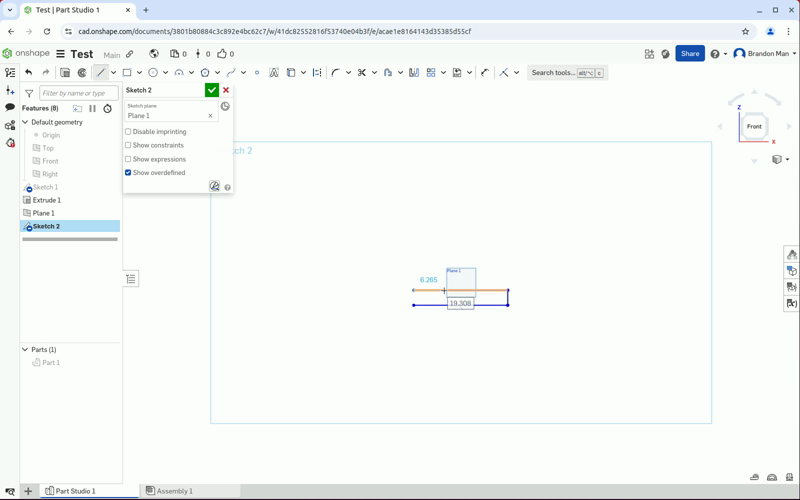
mouse_move(413, 305)
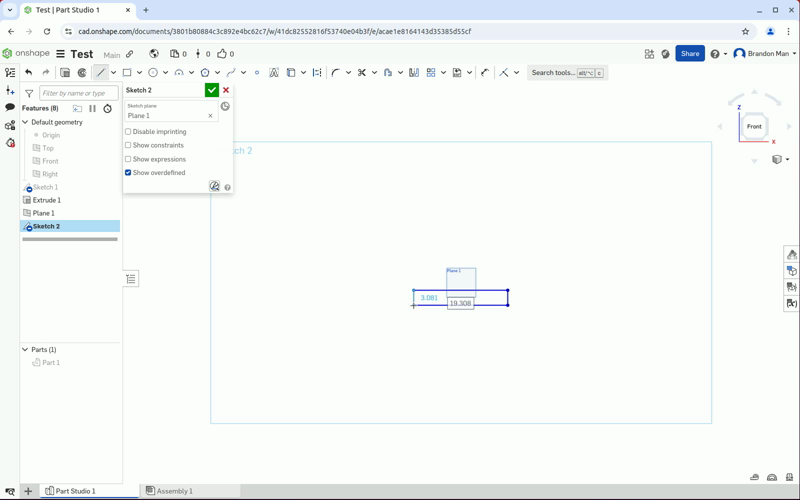
key_up(shift)
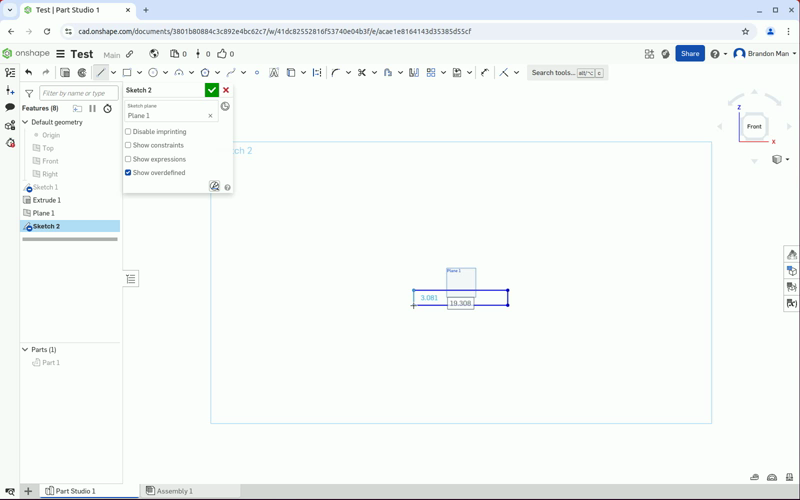
click(413, 305)
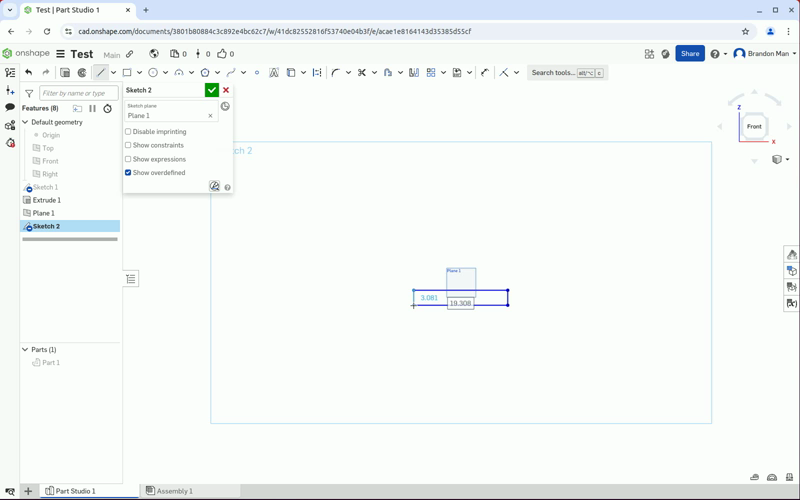
key(esc)
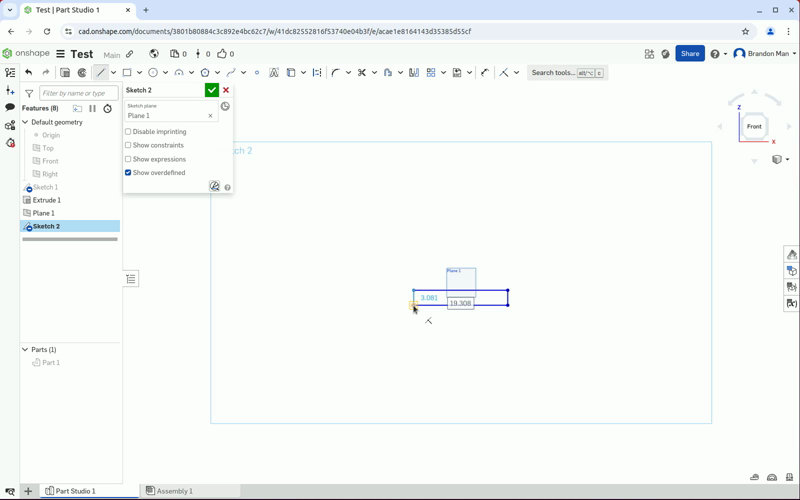
mouse_move(486, 299)
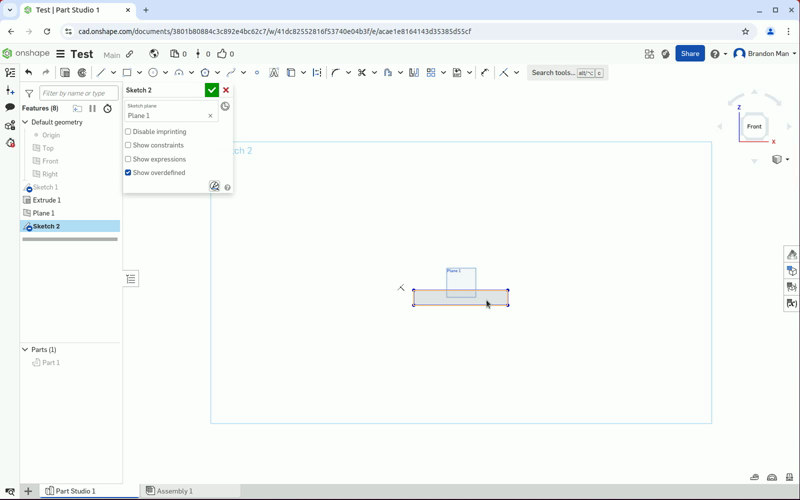
scroll(6)
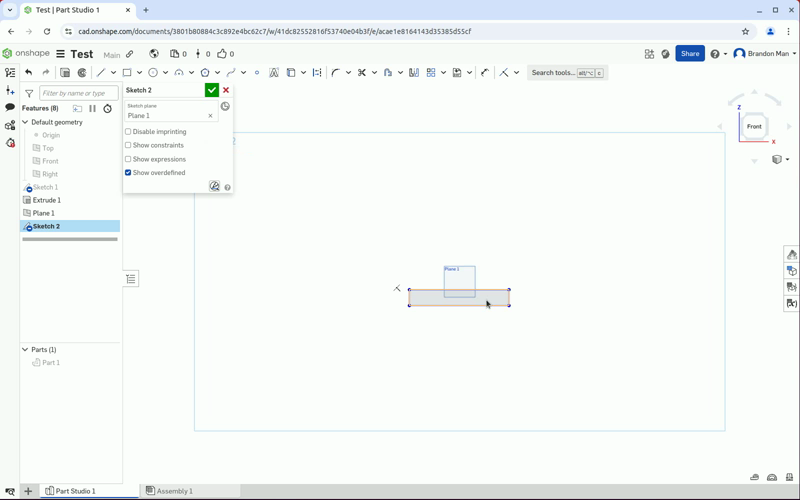
scroll(6)
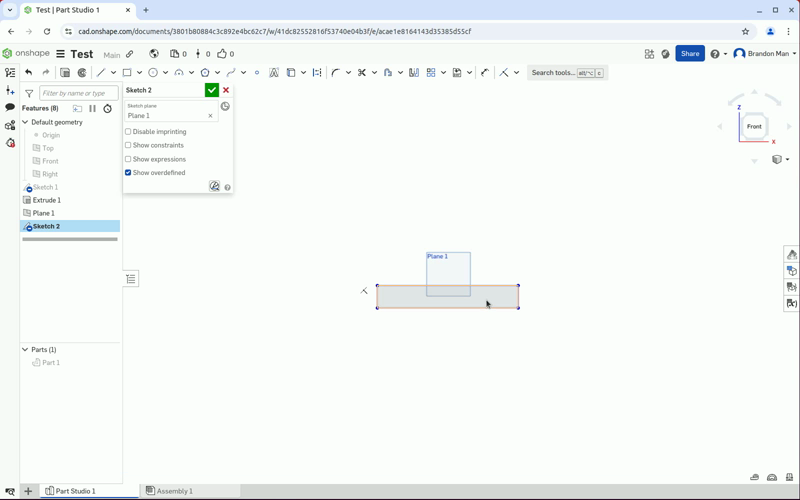
scroll(6)
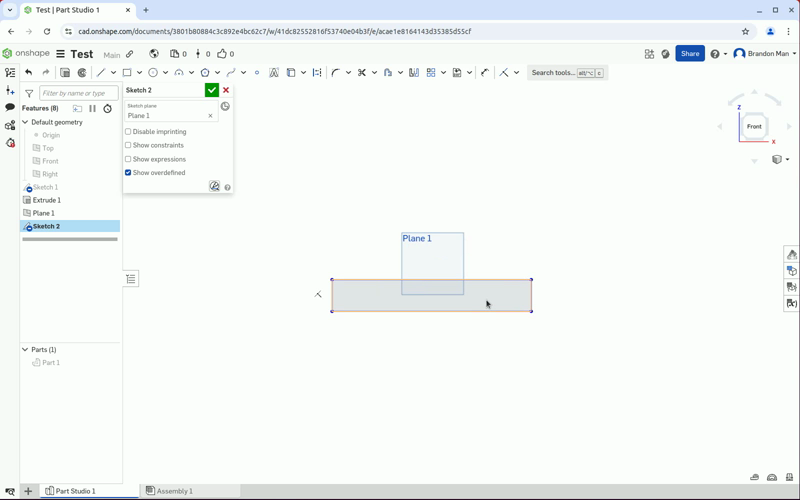
scroll(6)
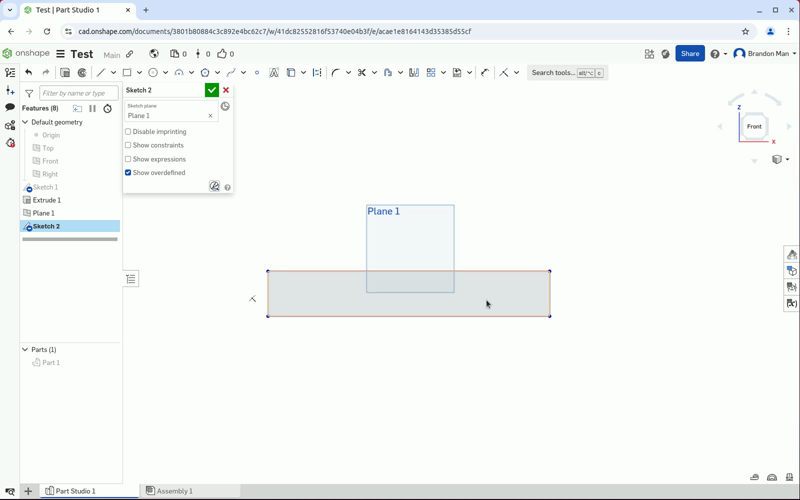
scroll(6)
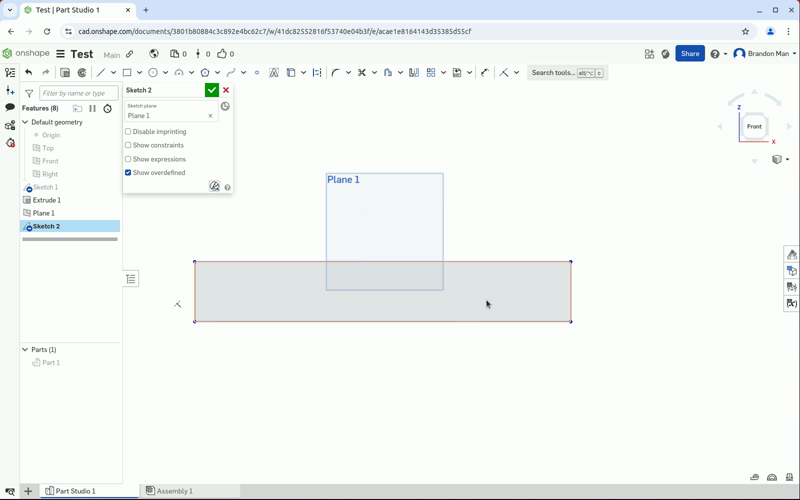
scroll(6)
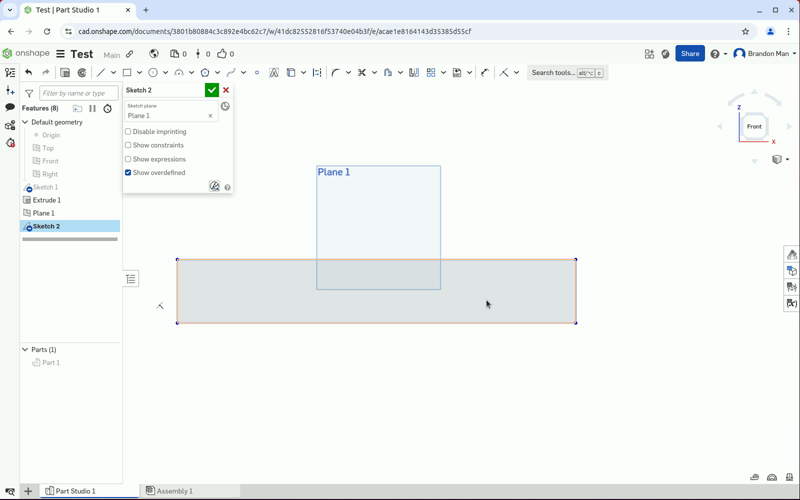
scroll(6)
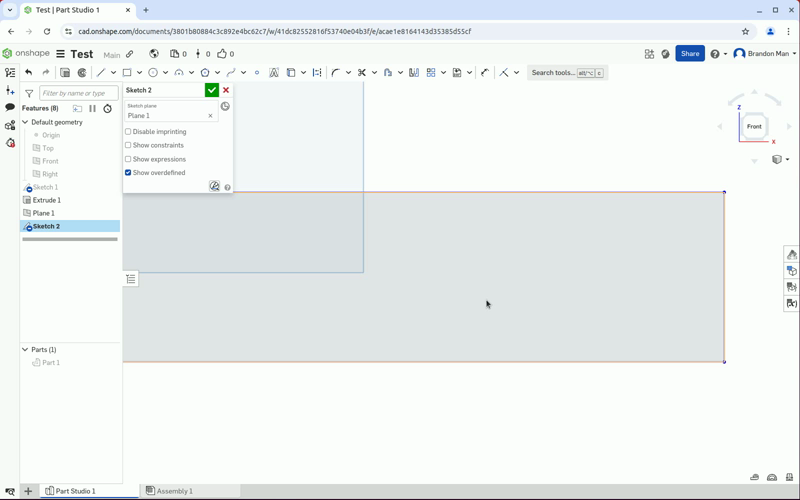
click(486, 299)
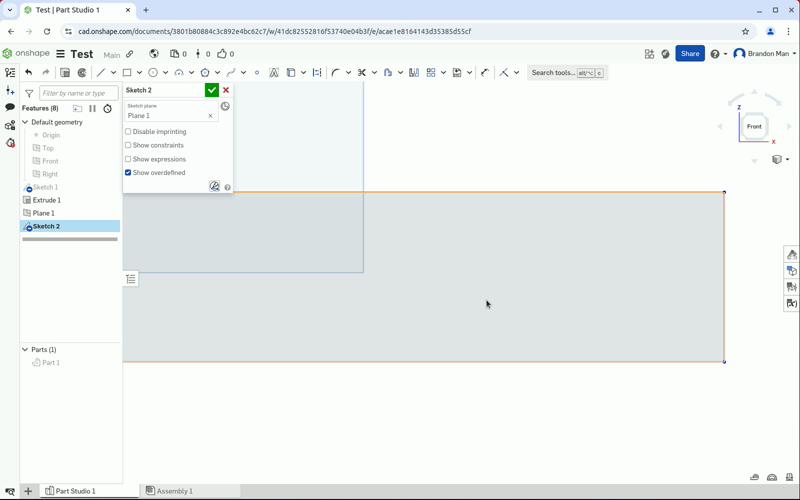
scroll(-6)
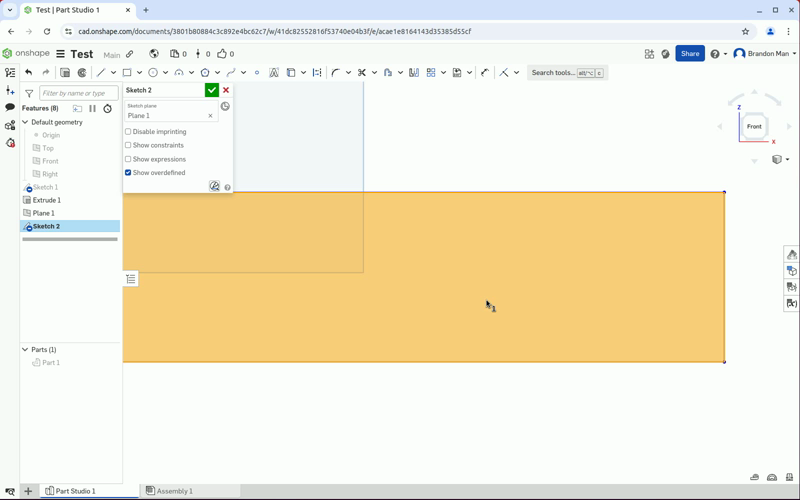
scroll(-6)
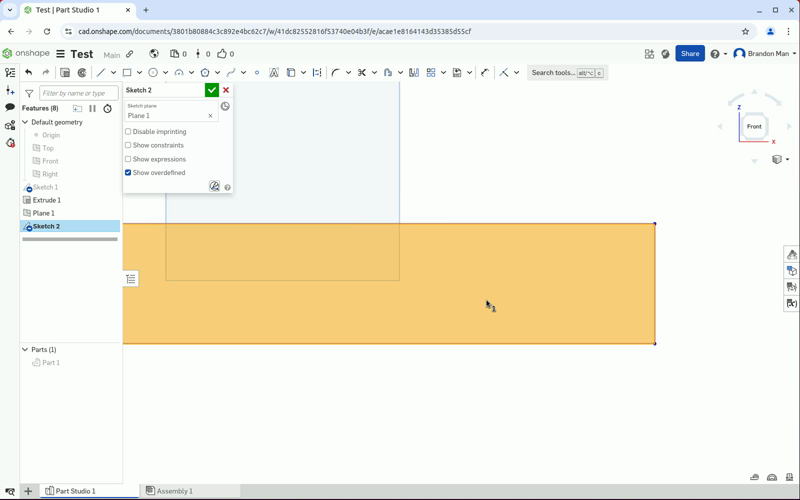
scroll(-6)
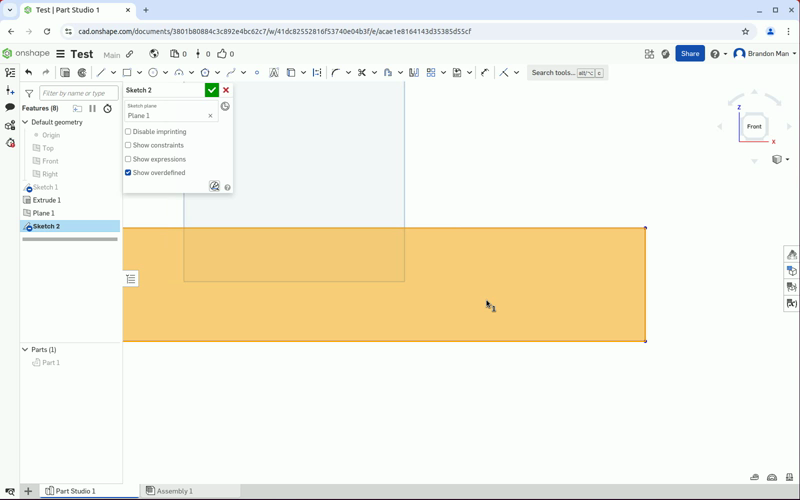
scroll(-6)
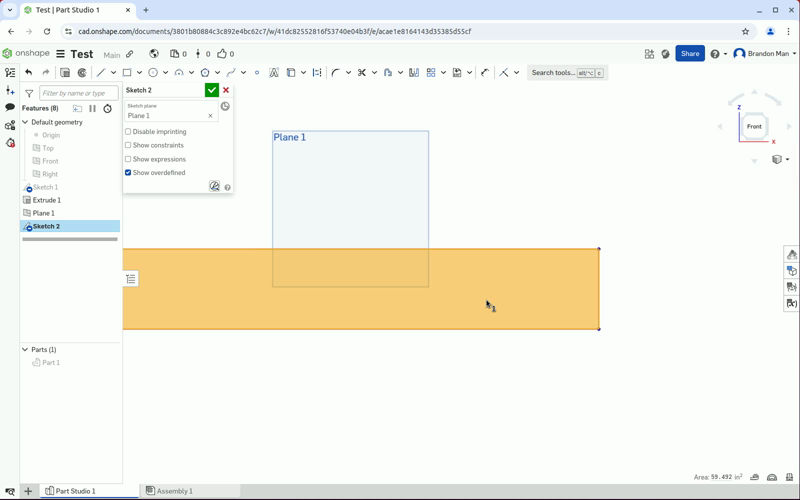
scroll(-6)
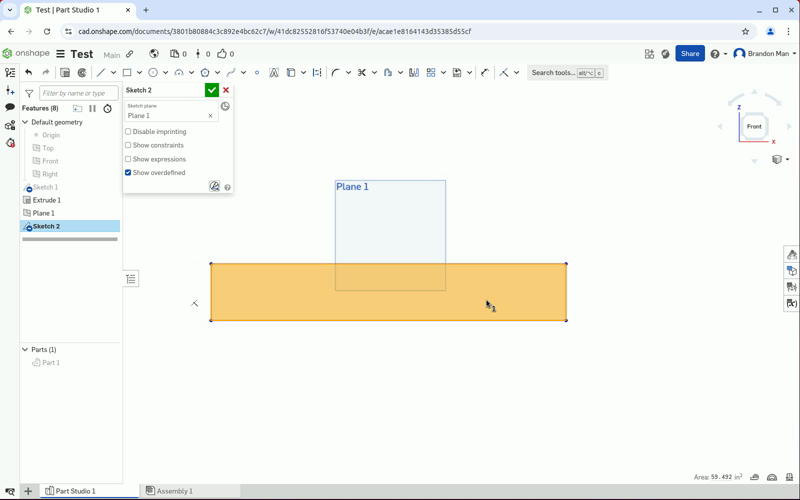
scroll(-6)
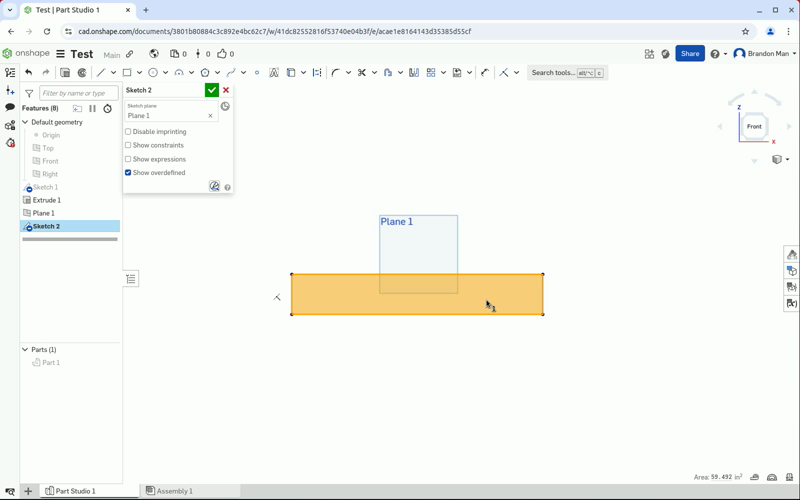
scroll(-6)
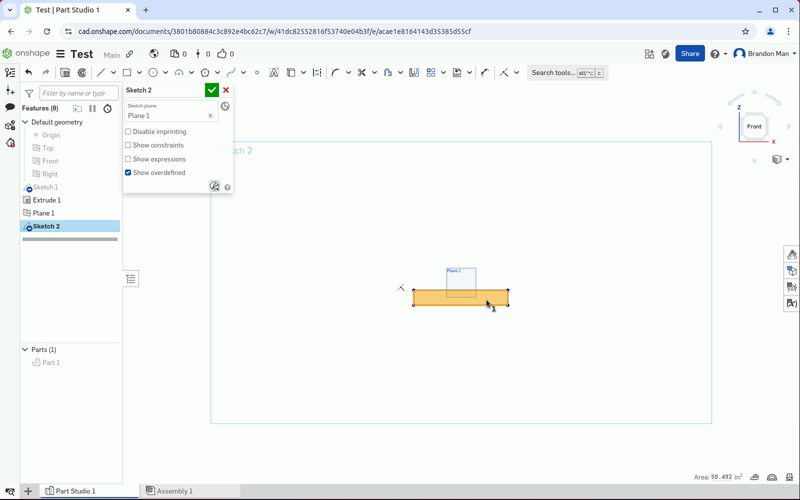
mouse_move(73, 352)
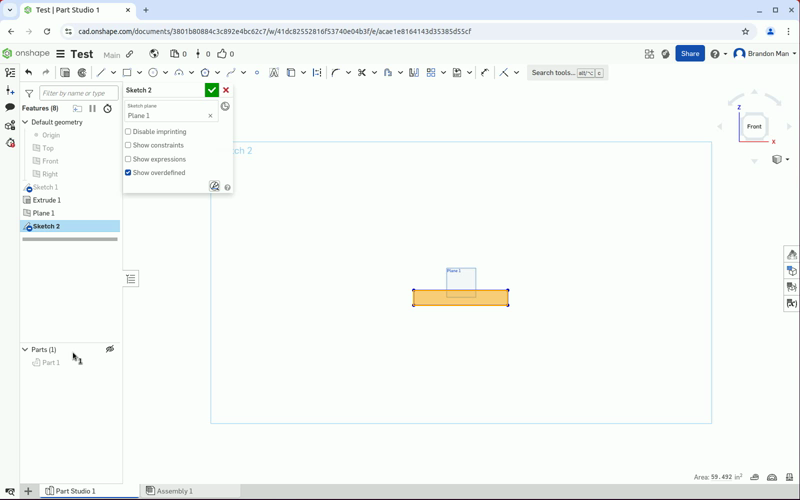
key(shift+y)
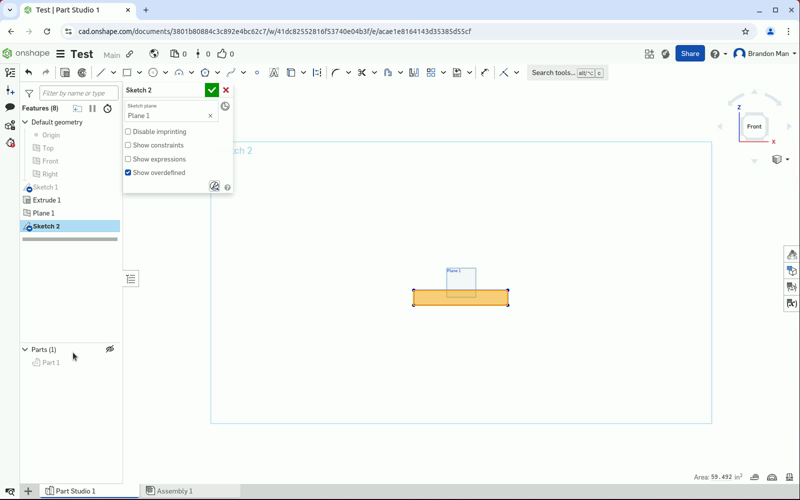
key(shift+e)
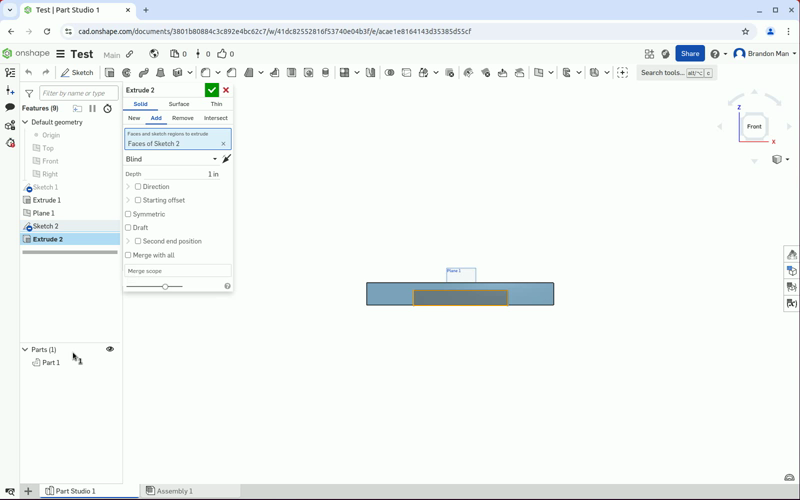
mouse_move(143, 106)
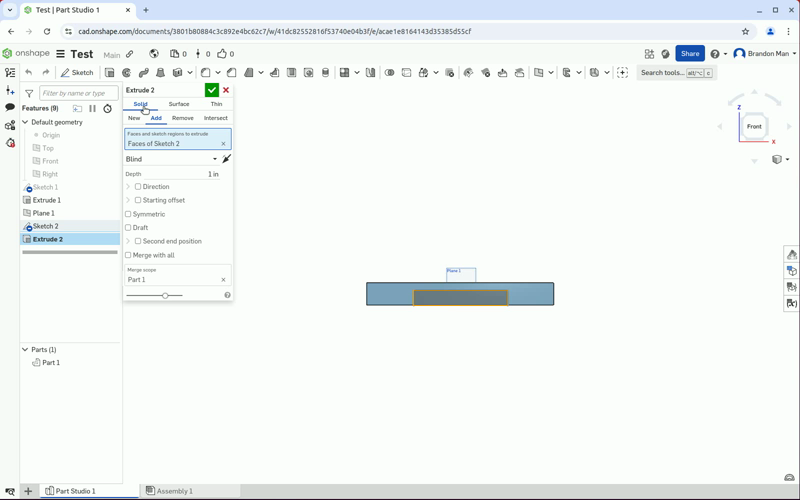
click(143, 106)
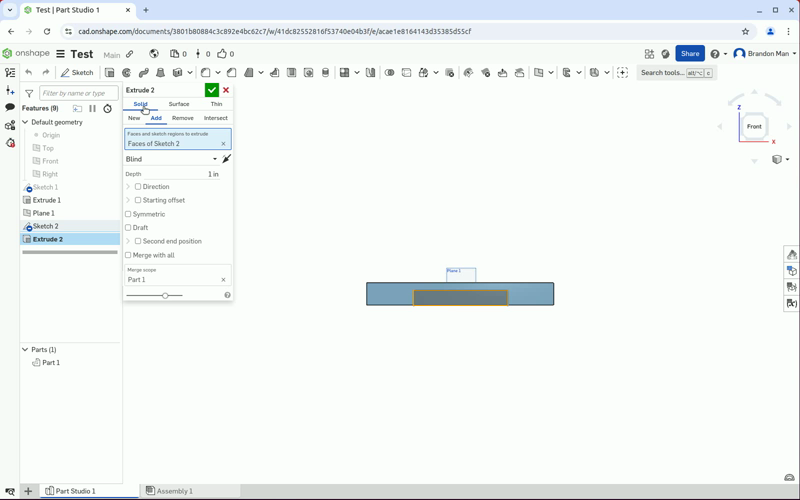
mouse_move(186, 120)
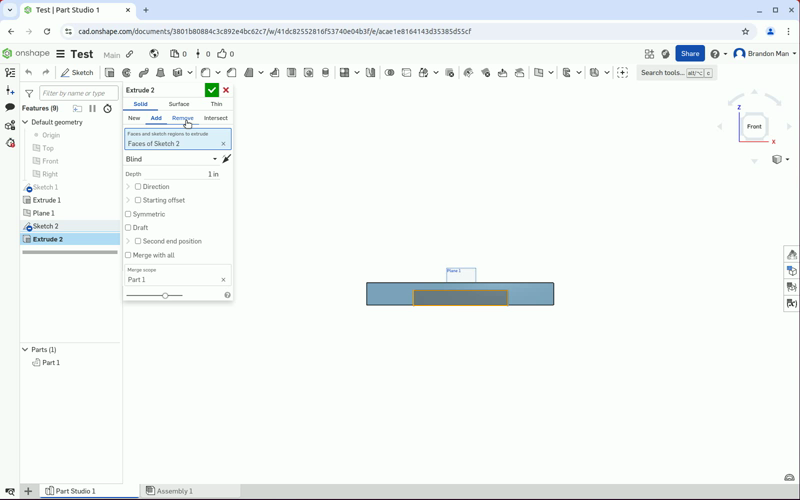
click(186, 120)
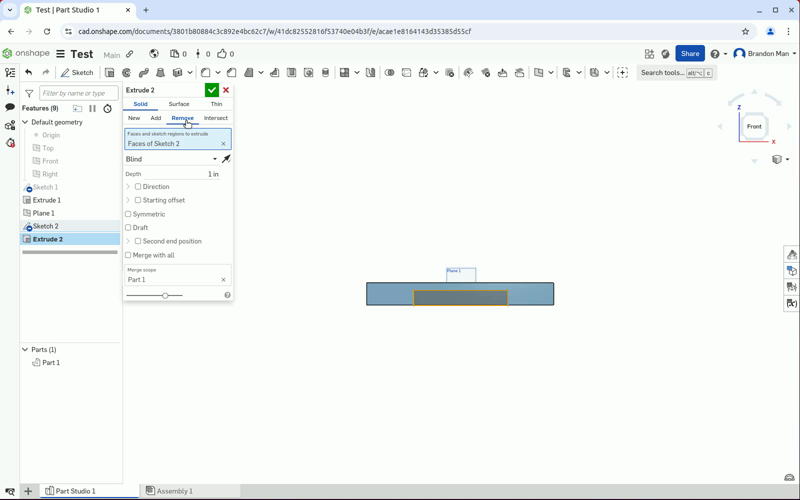
key(tab, 4)
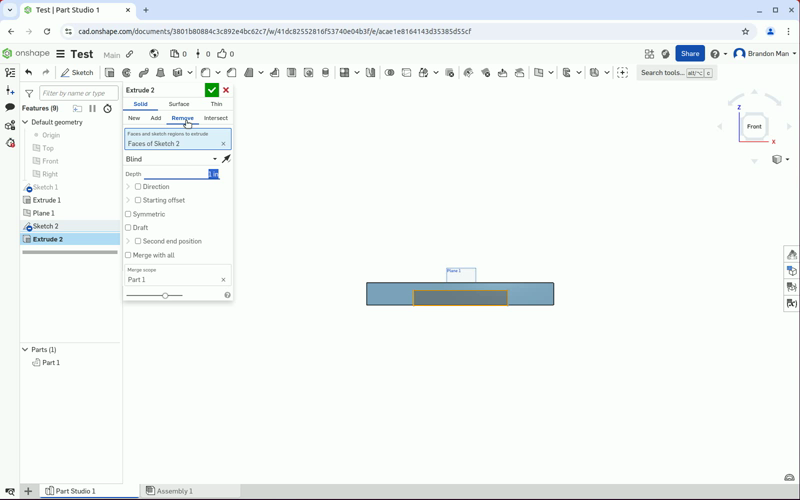
text(26.96)
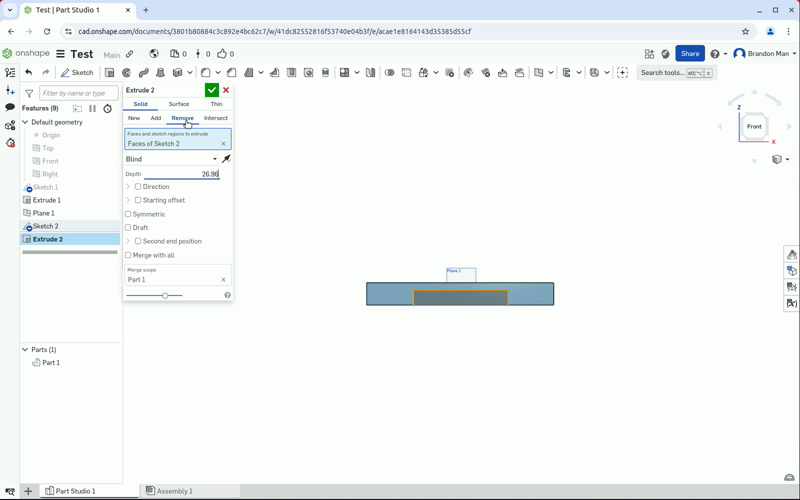
key(tab, 6)
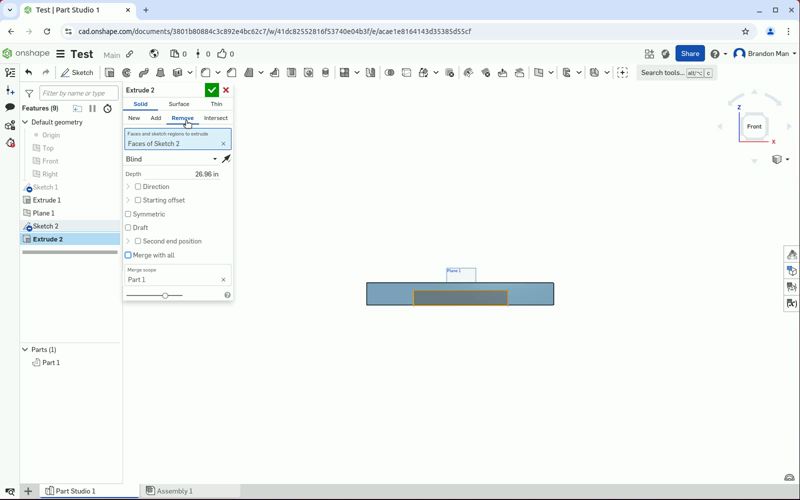
key(space)
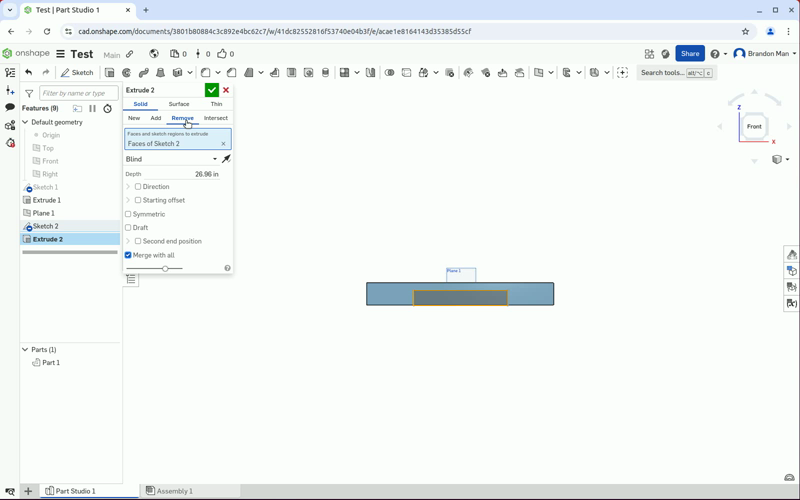
key(enter)
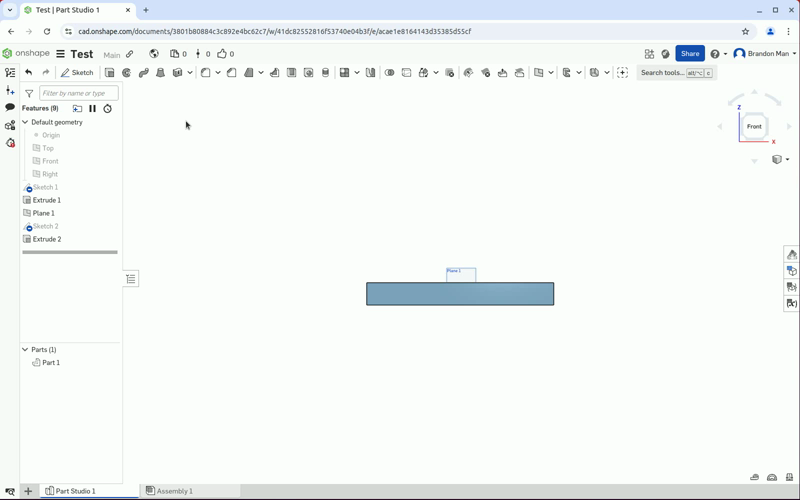
key(shift+h)
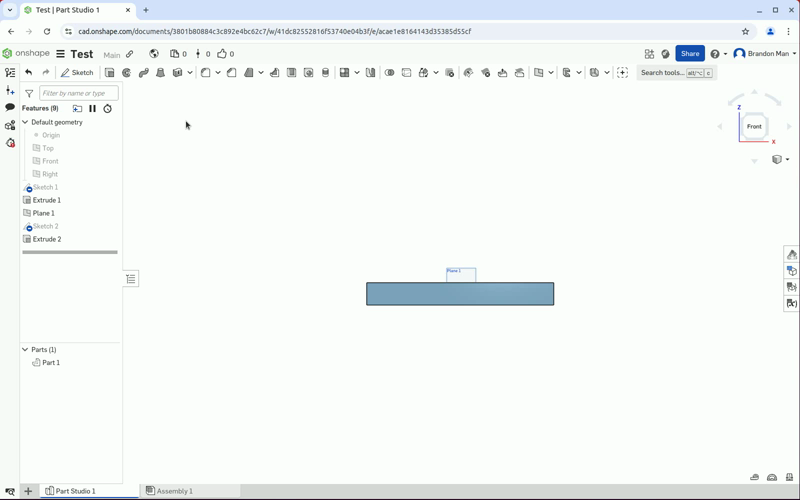
key(shift+h)
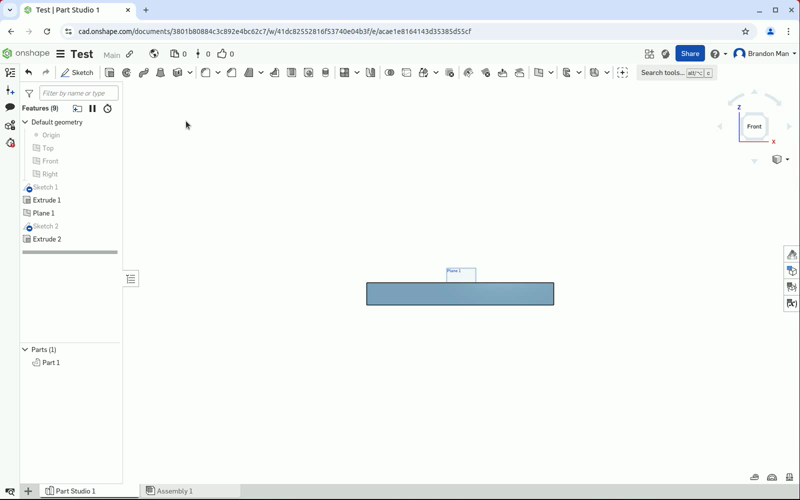
mouse_move(73, 189)
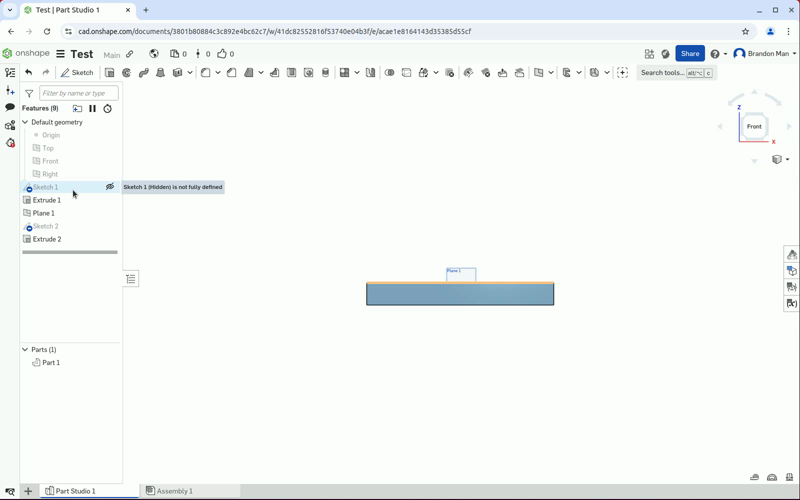
click(73, 189)
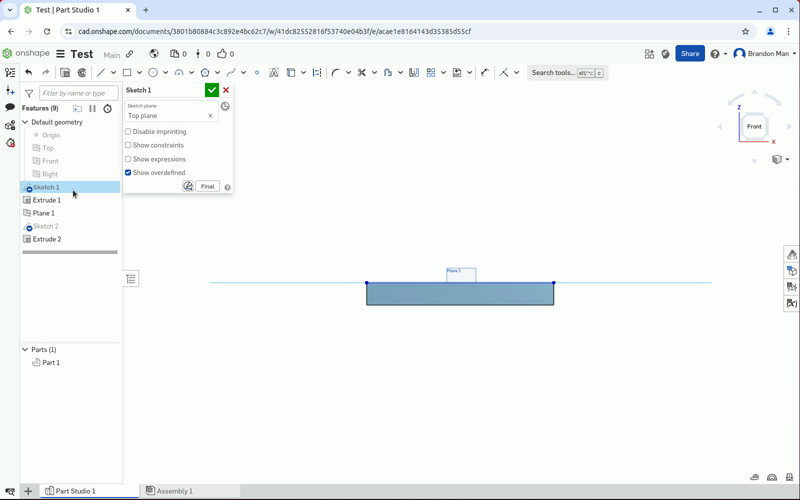
mouse_move(229, 92)
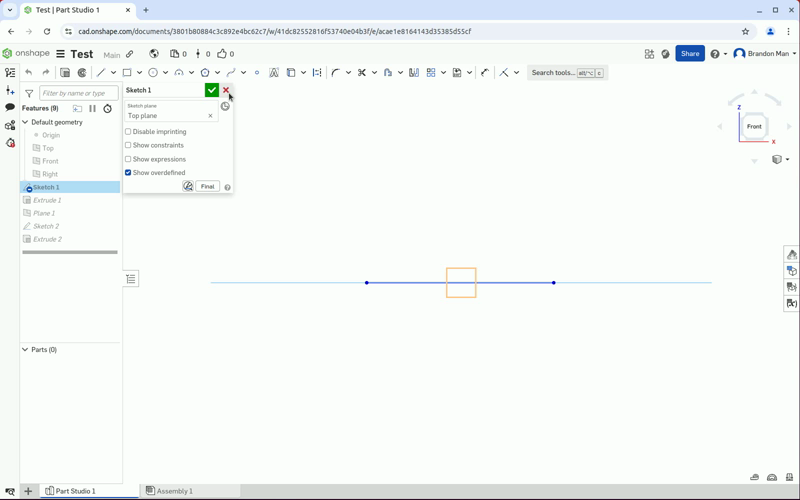
click(229, 92)
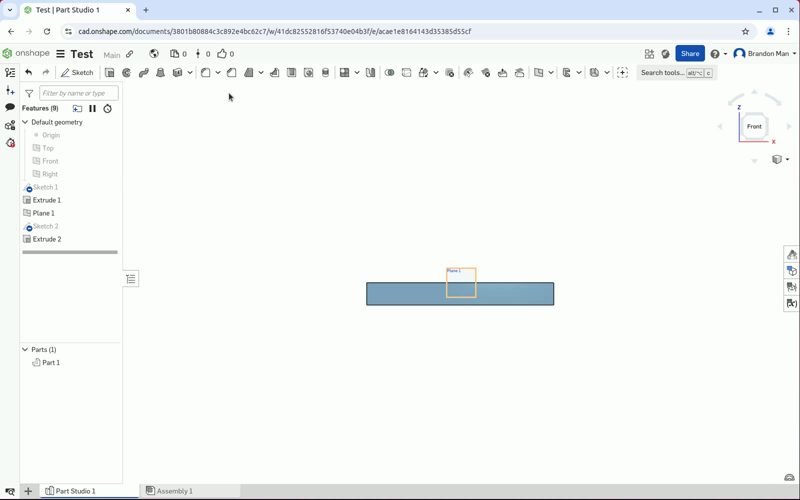
mouse_move(73, 352)
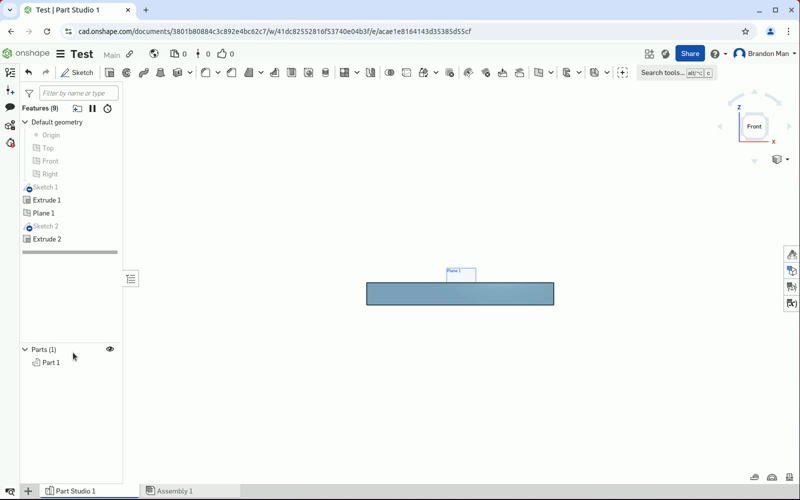
key(y)
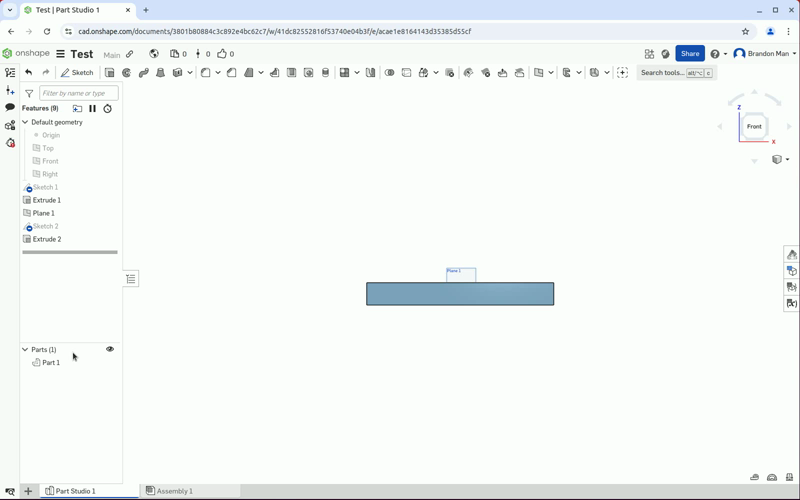
key(shift+p)
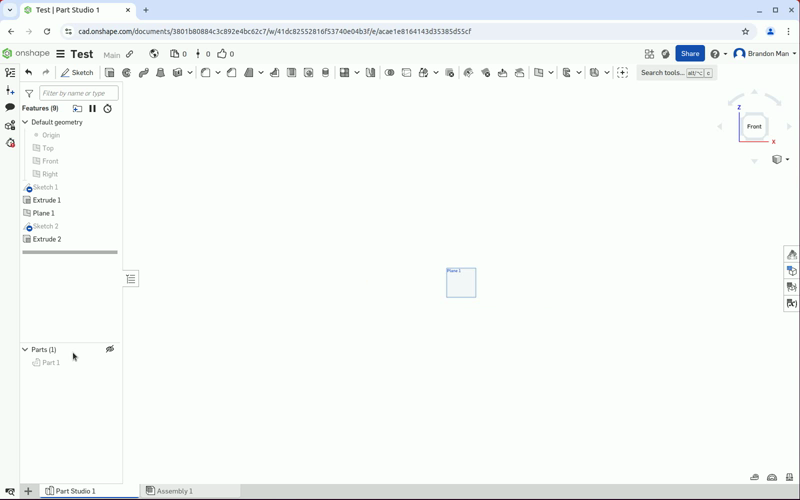
key(space)
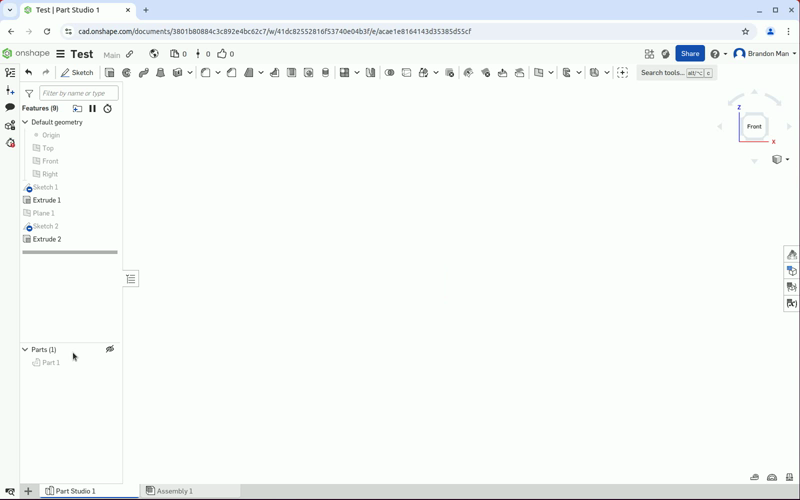
key_down(shift)
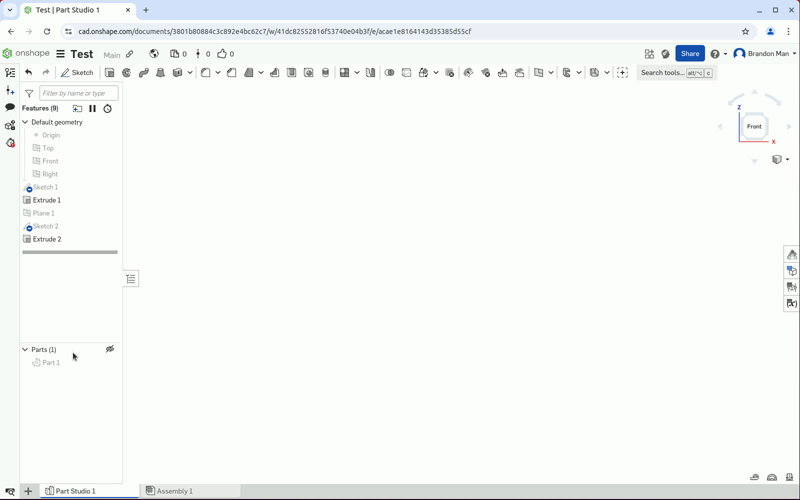
key(left)
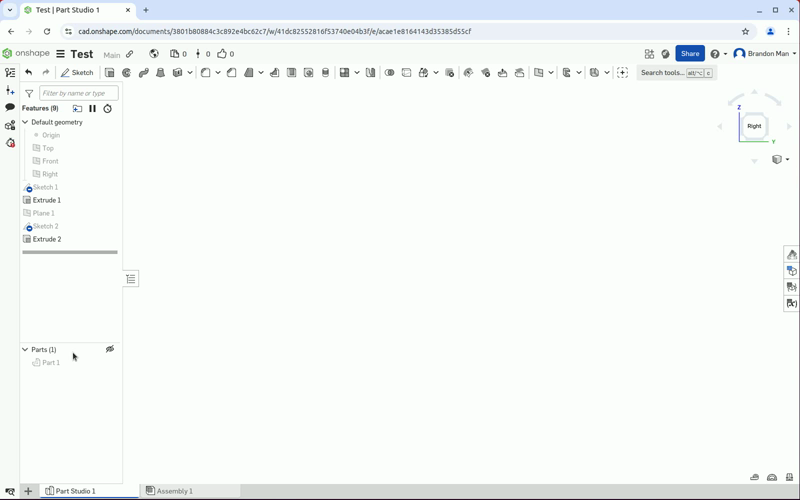
key_up(shift)
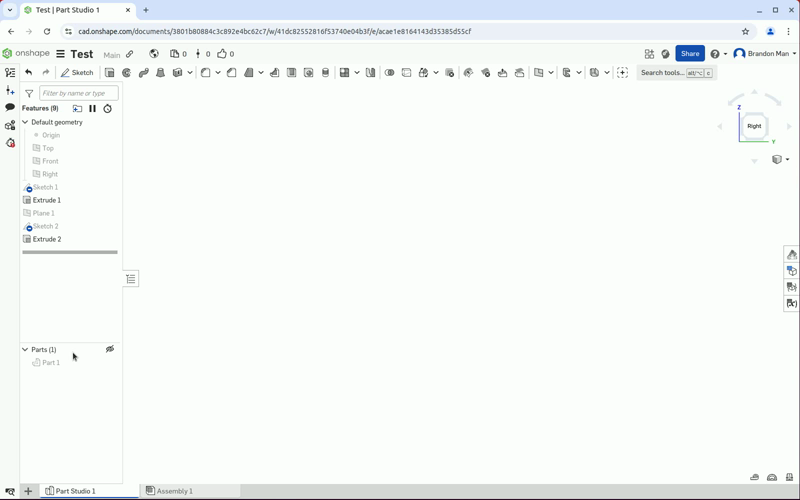
mouse_move(73, 352)
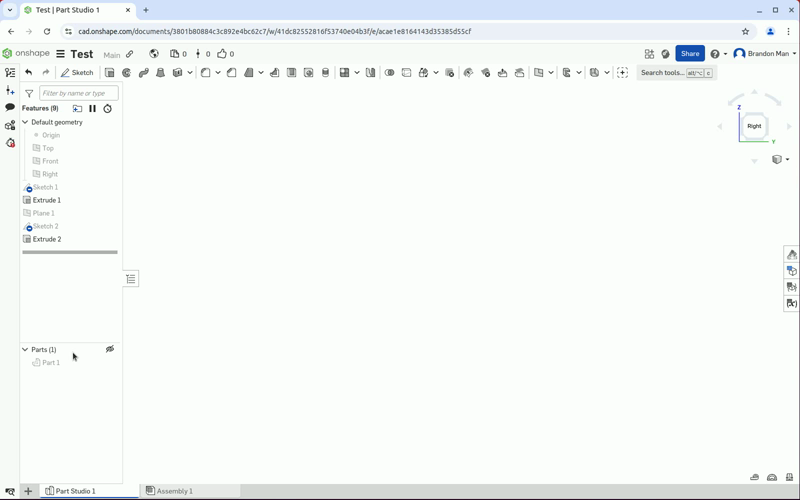
key(shift+y)
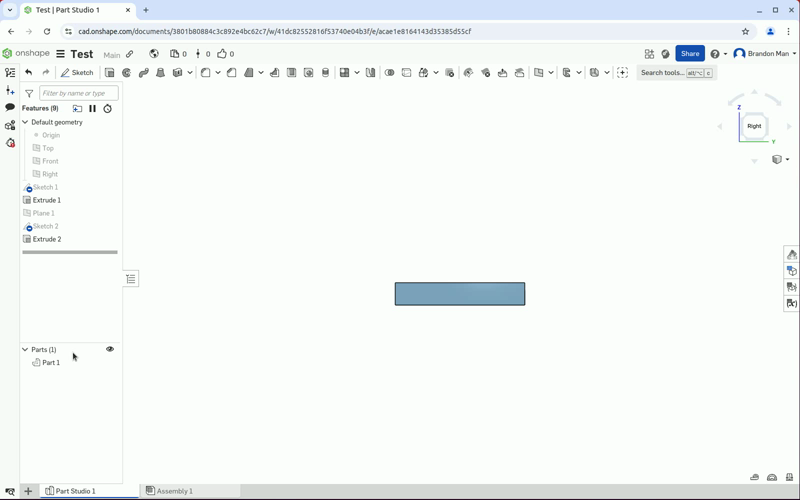
mouse_move(541, 75)
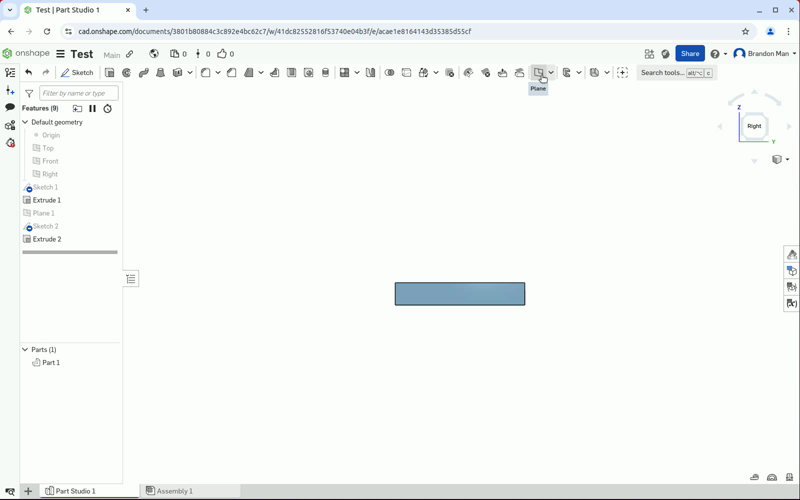
click(541, 75)
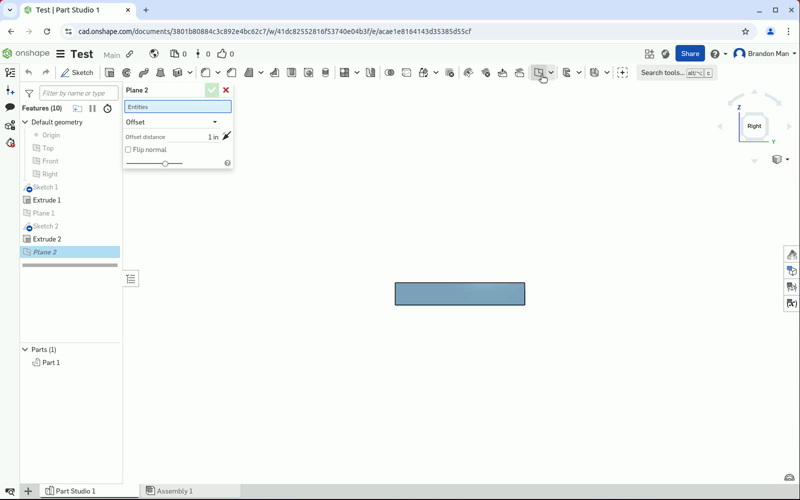
mouse_move(73, 176)
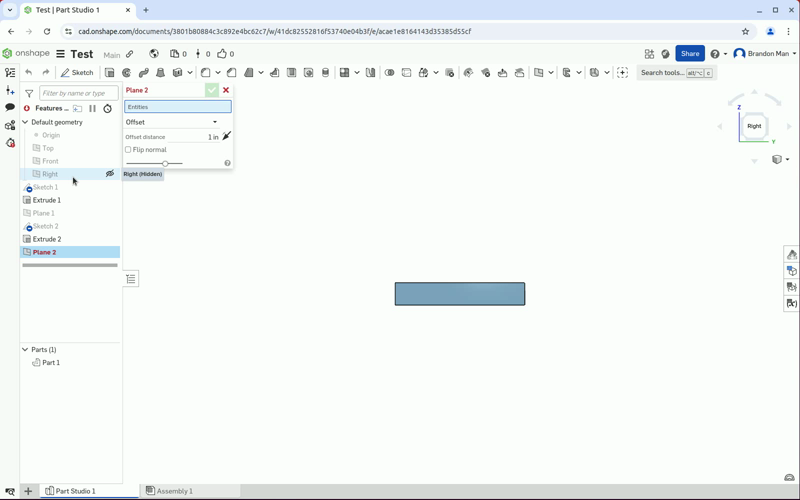
click(73, 176)
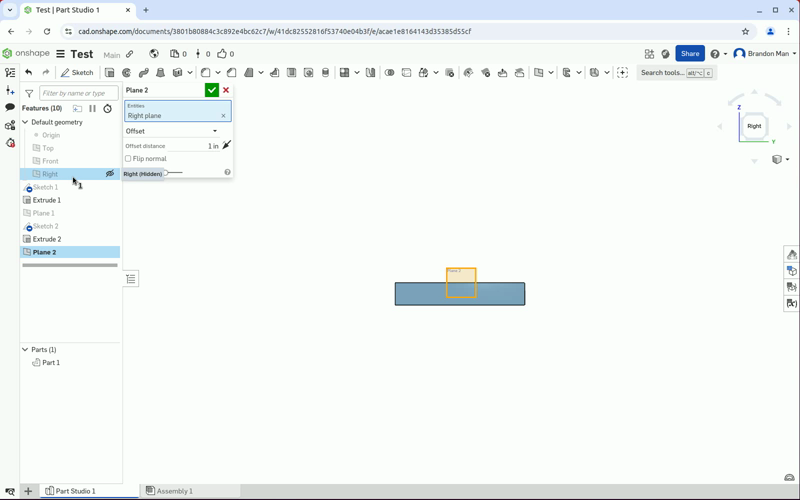
key(tab, 2)
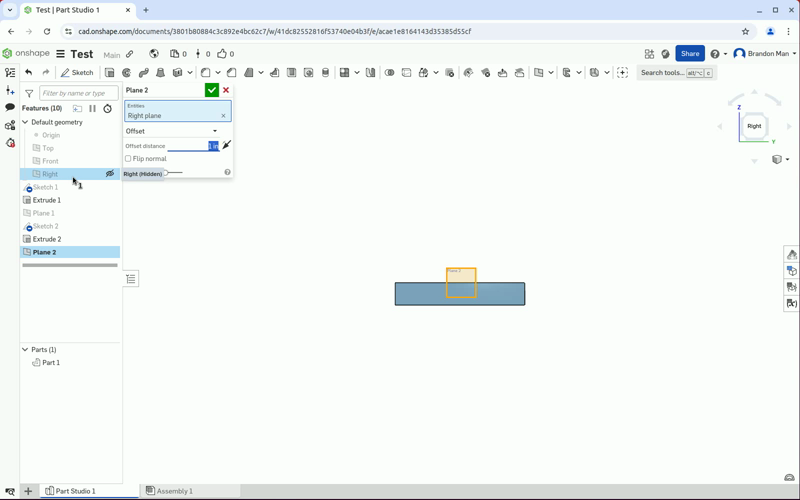
text(19.257)
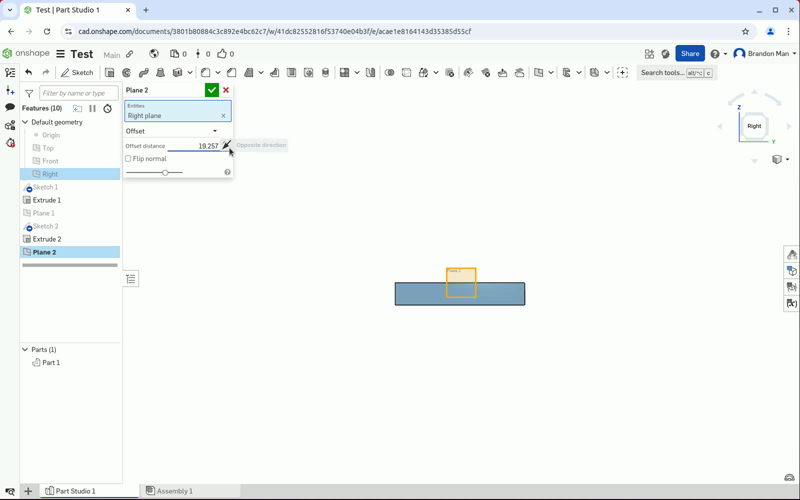
mouse_move(229, 147)
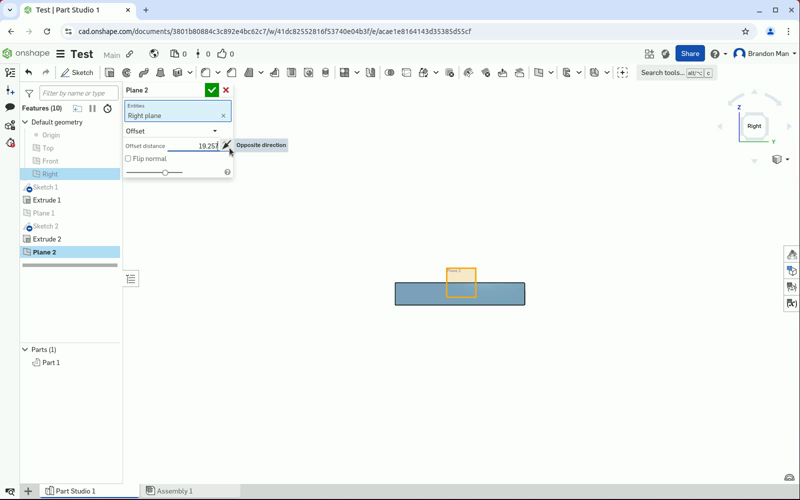
click(229, 147)
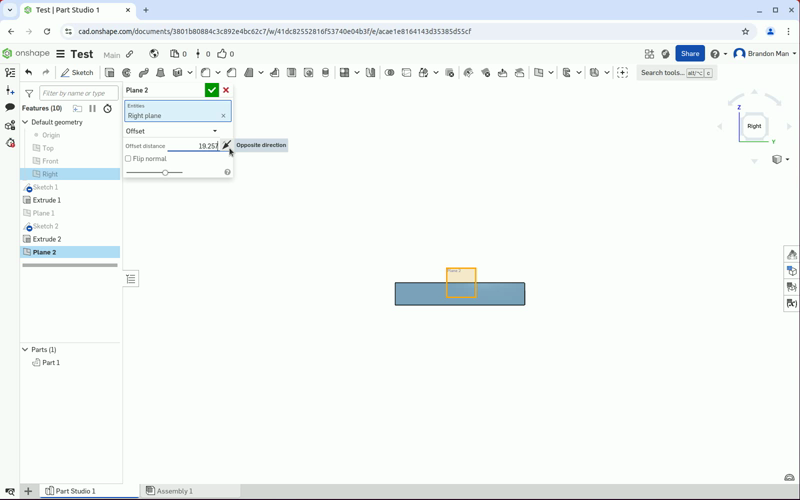
key(enter, 2)
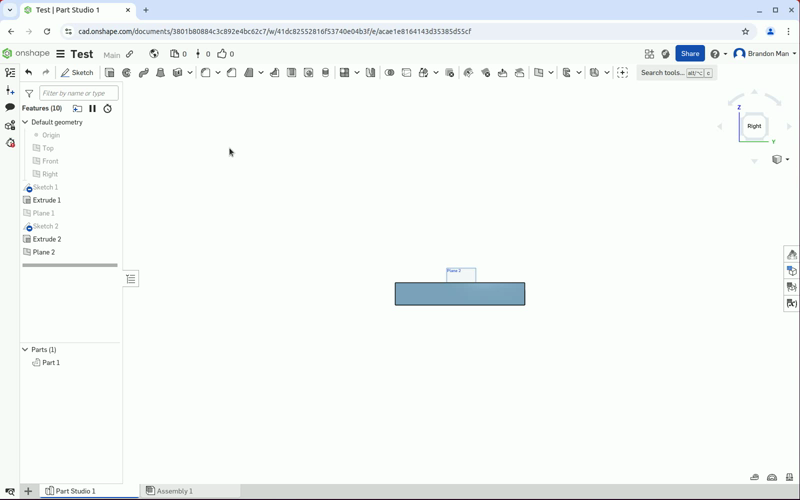
key(shift+s)
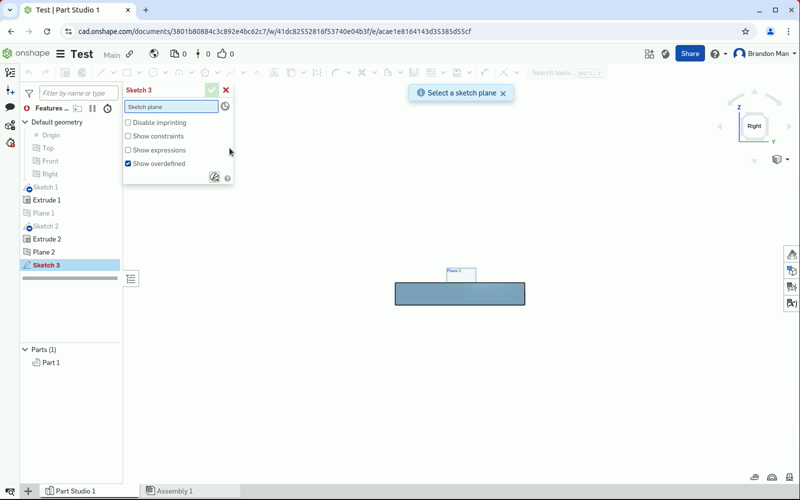
mouse_move(73, 254)
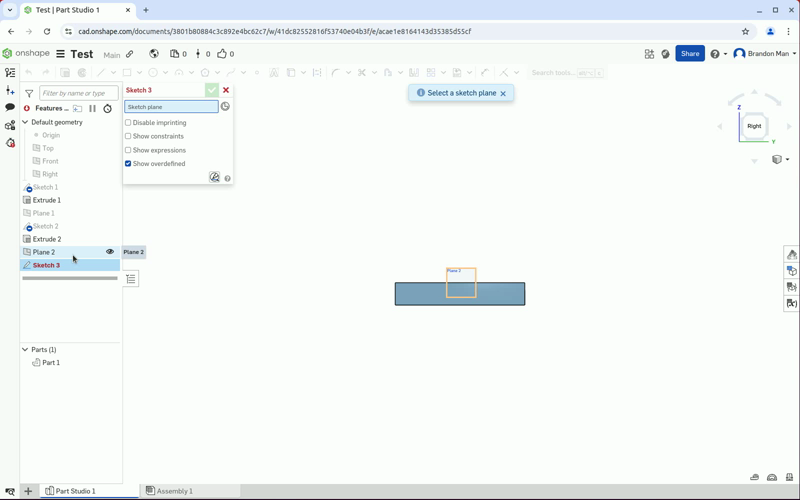
click(73, 254)
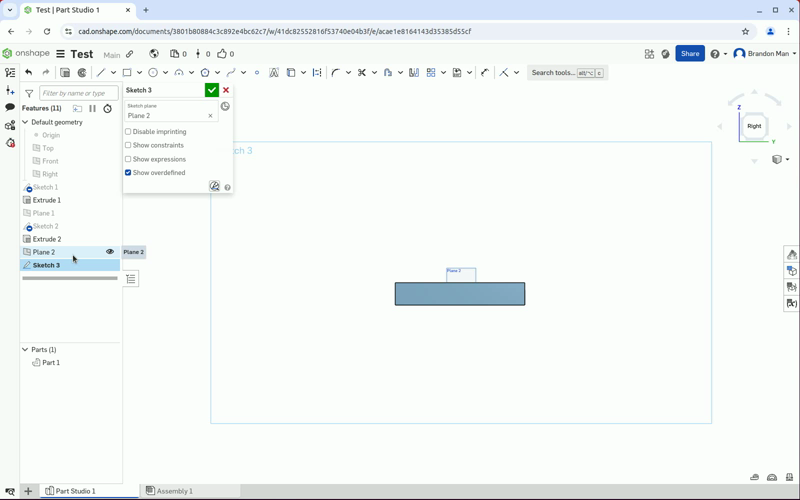
mouse_move(73, 352)
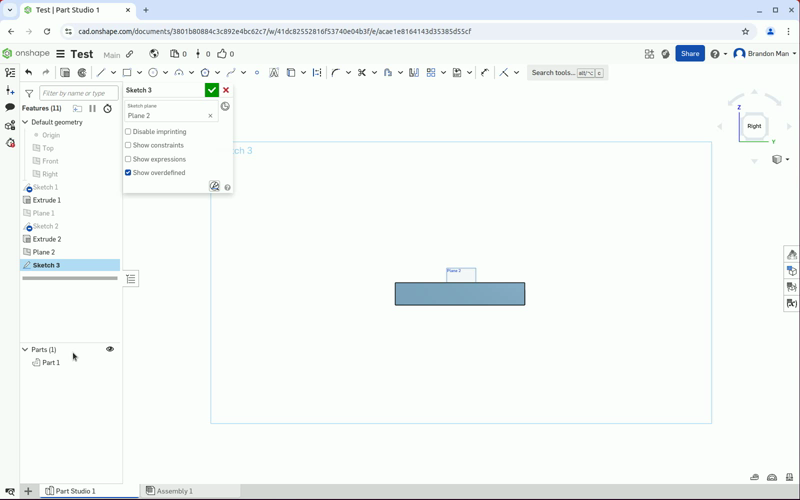
key(y)
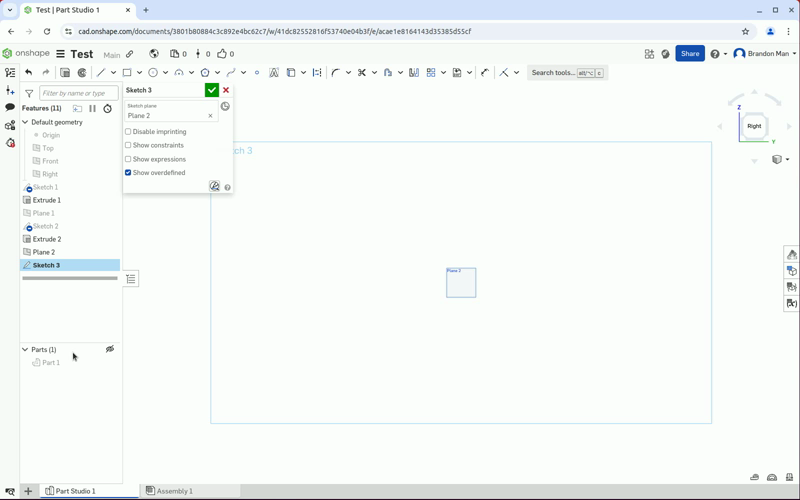
key(l)
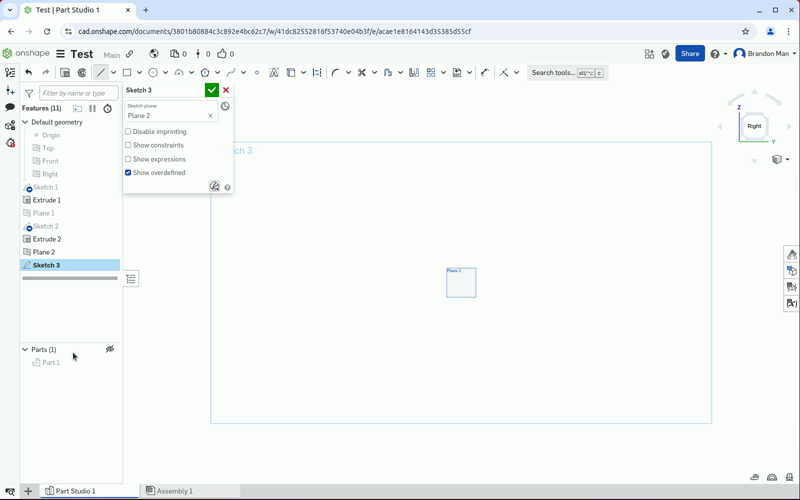
key_down(shift)
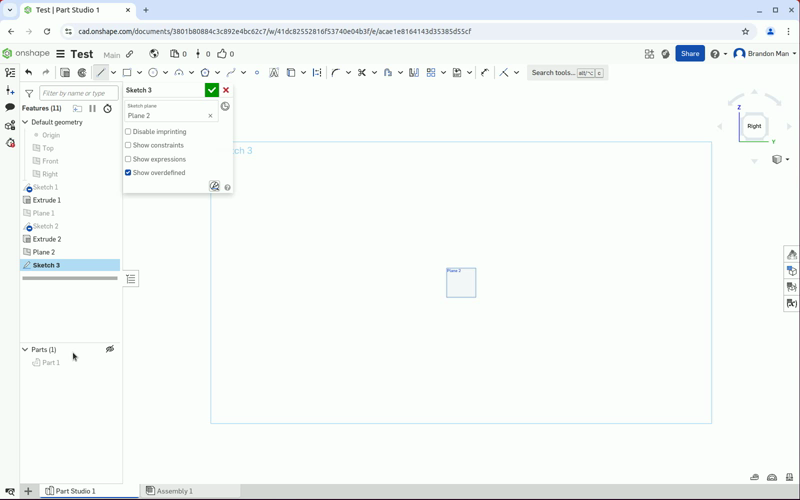
mouse_move(432, 305)
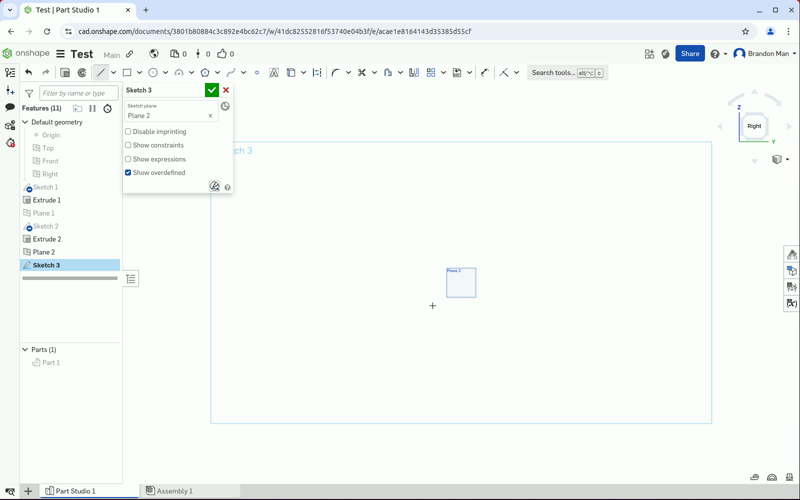
click(432, 305)
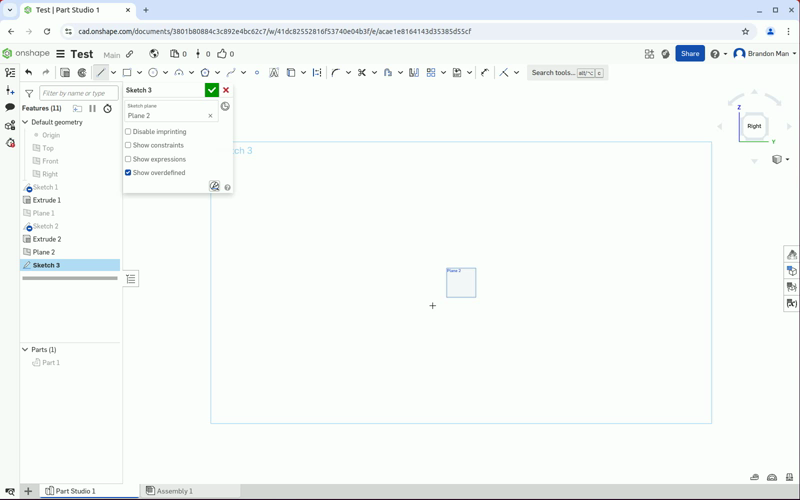
key_up(shift)
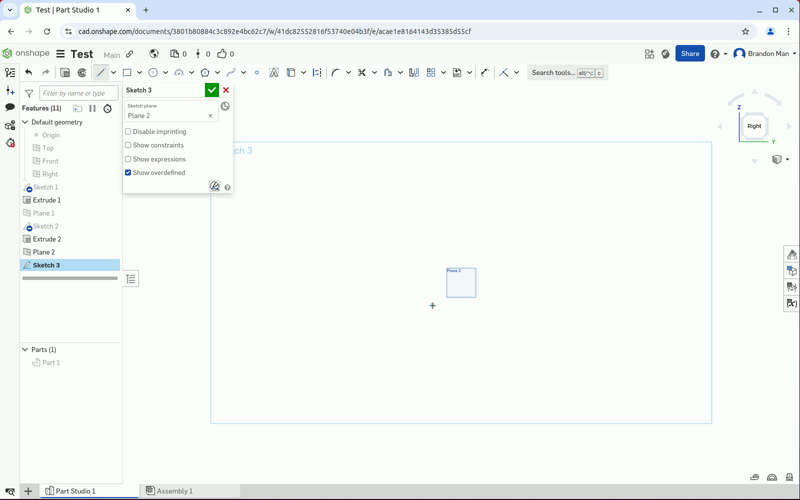
key_down(shift)
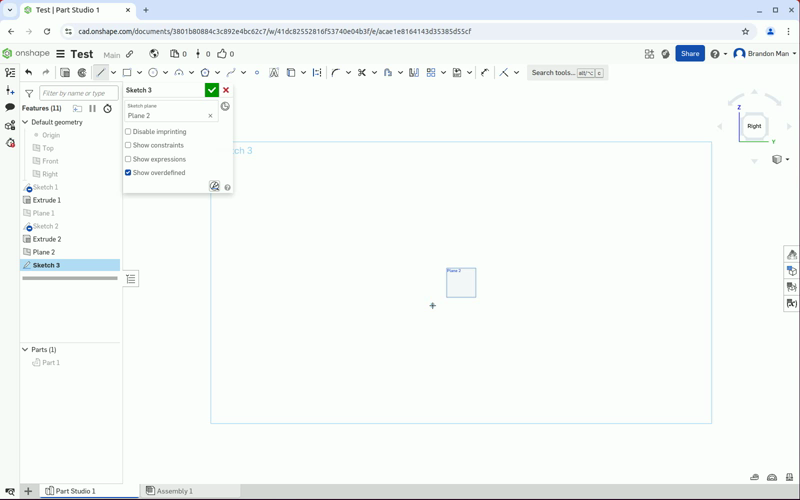
mouse_move(462, 305)
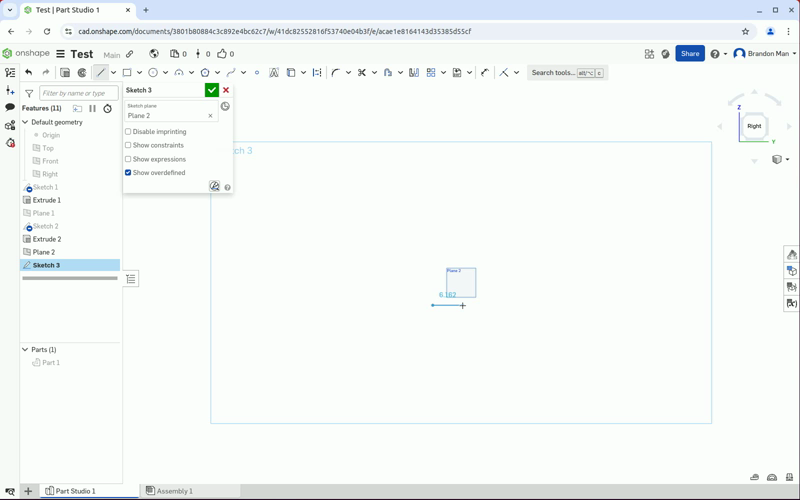
mouse_move(489, 305)
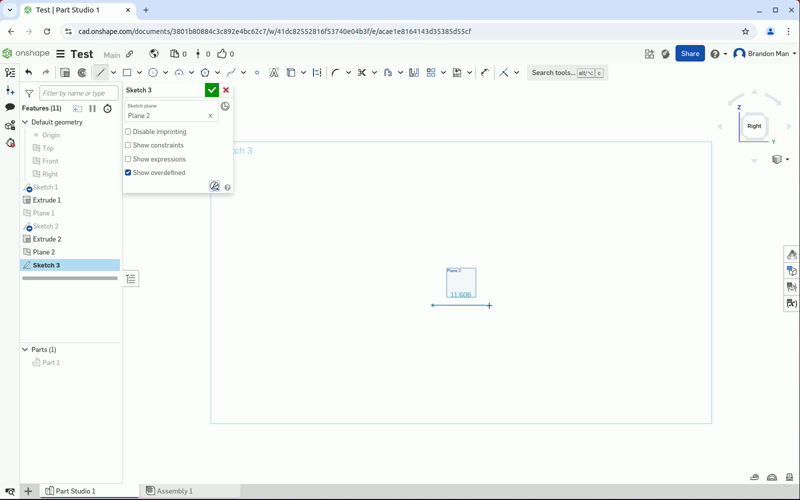
click(489, 305)
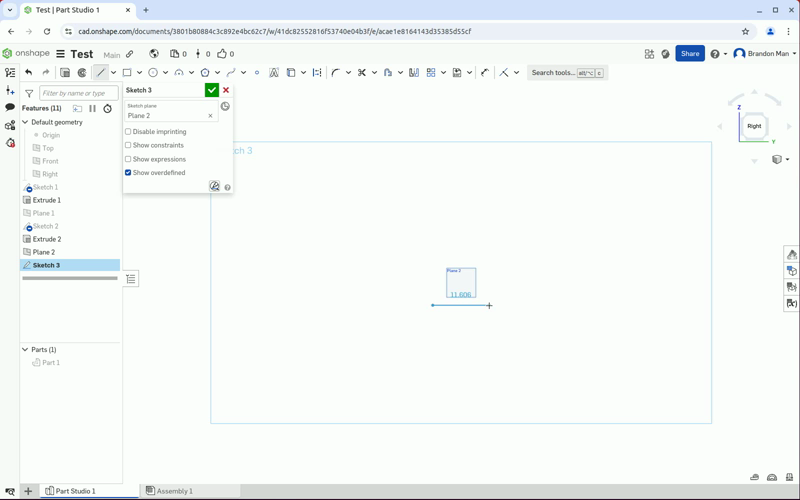
key_up(shift)
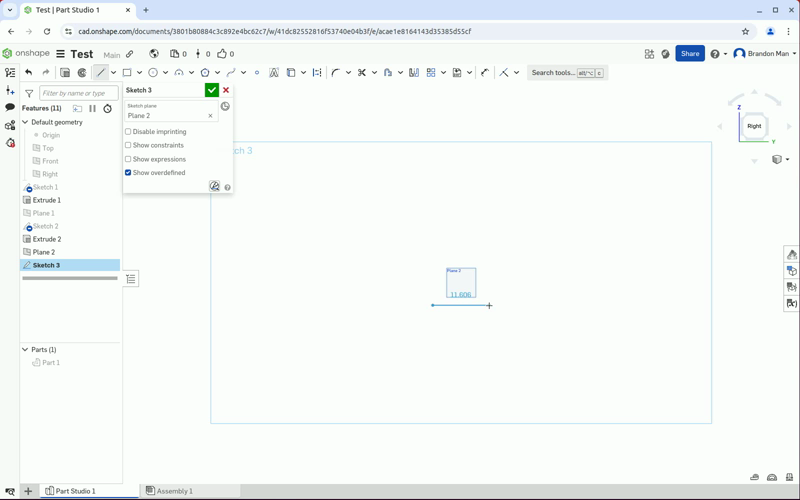
key_down(shift)
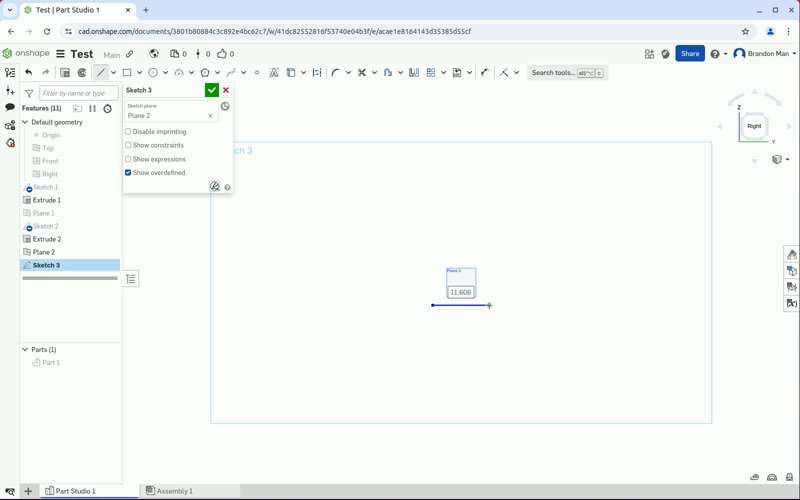
mouse_move(519, 305)
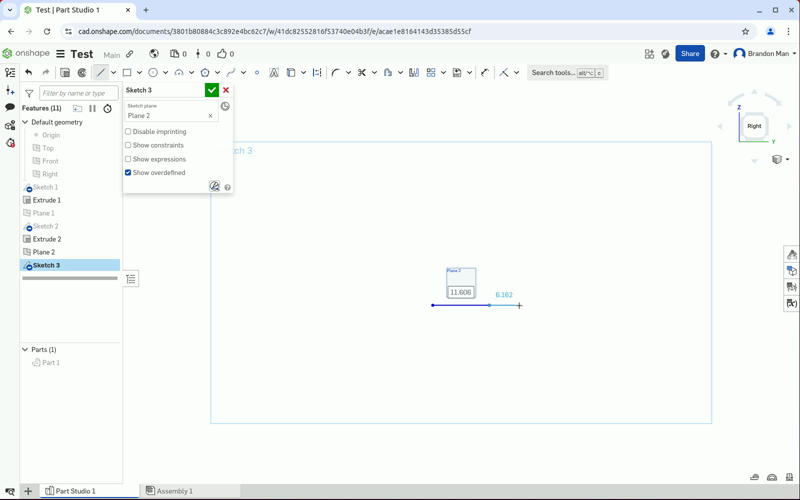
mouse_move(489, 290)
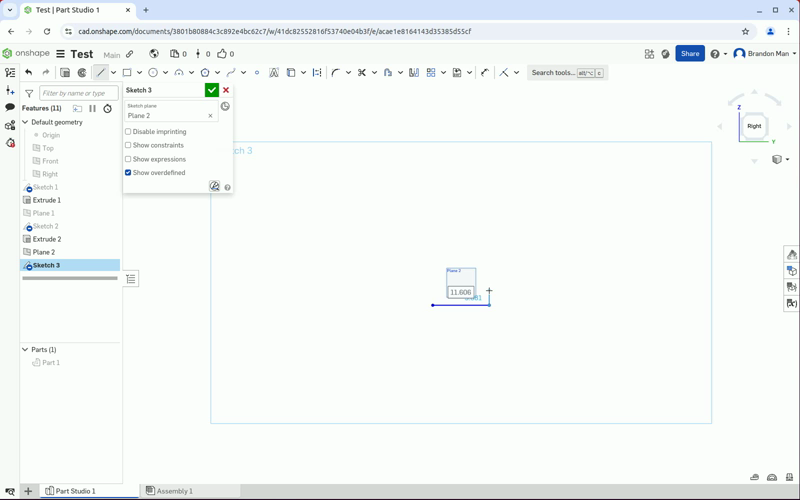
click(489, 290)
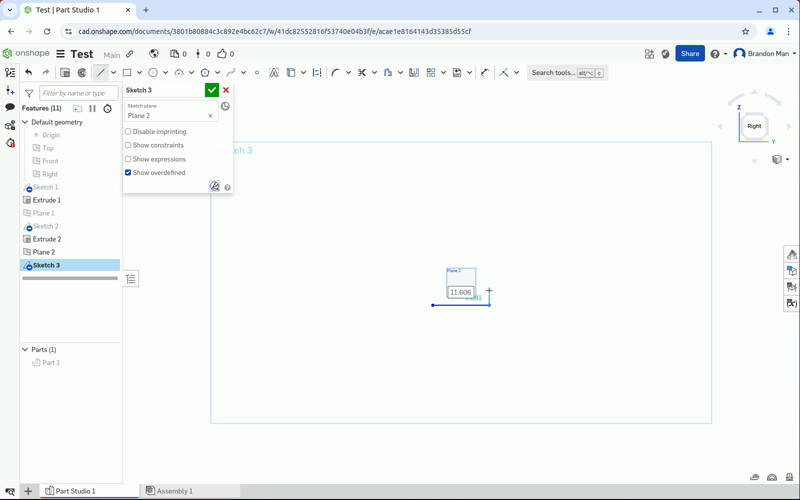
key_up(shift)
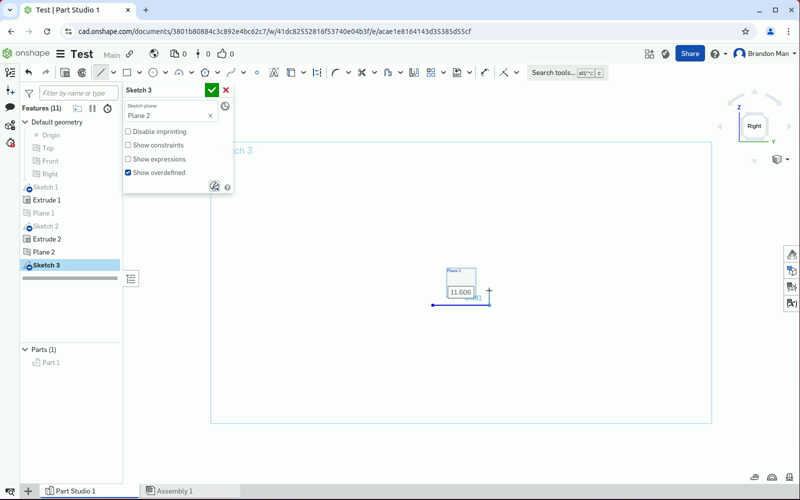
key_down(shift)
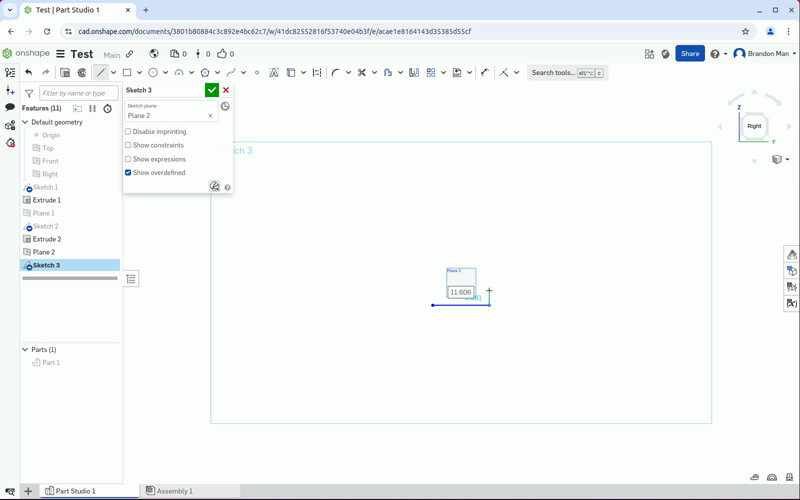
mouse_move(519, 290)
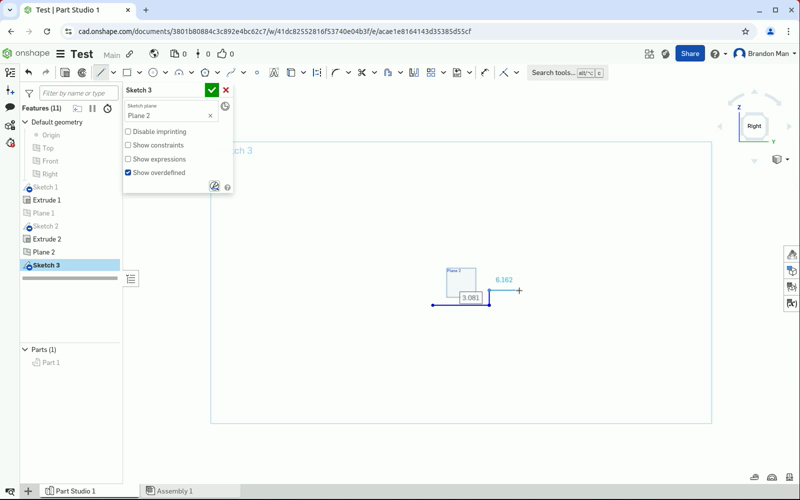
mouse_move(432, 290)
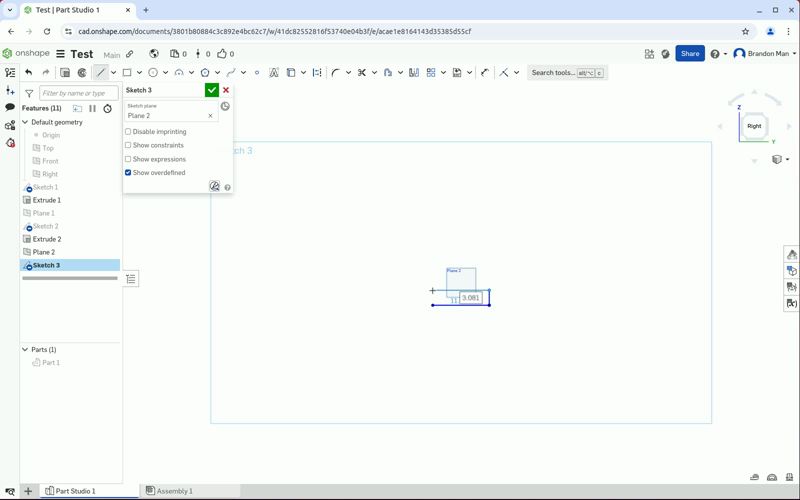
click(432, 290)
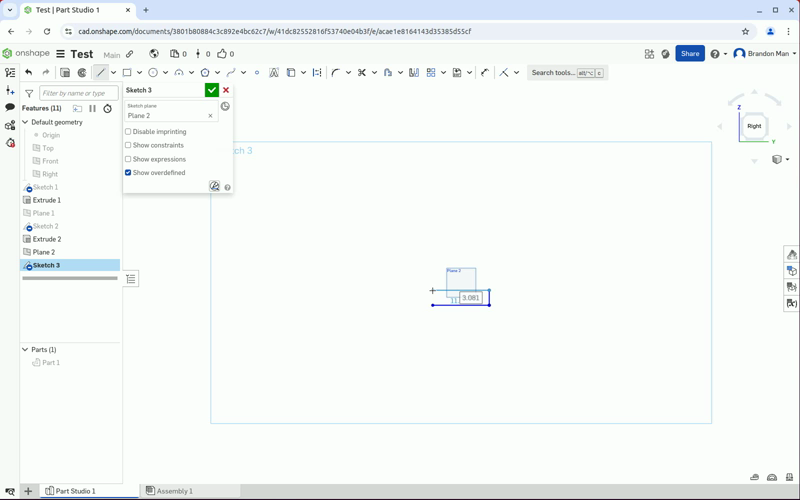
key_up(shift)
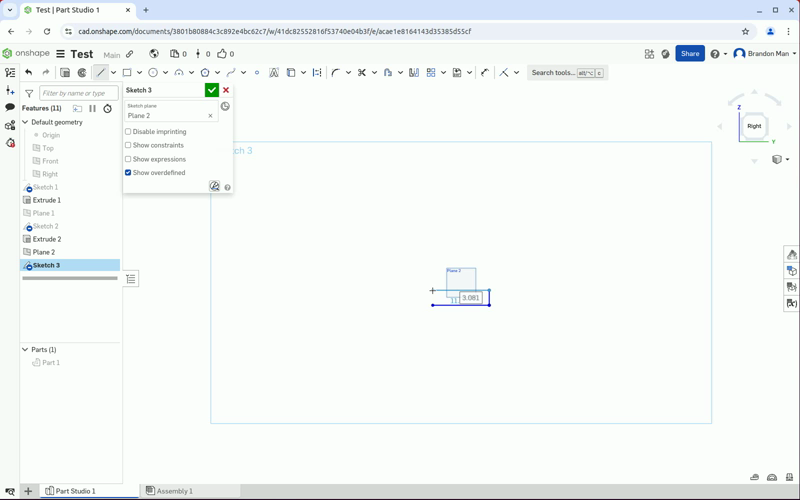
mouse_move(462, 290)
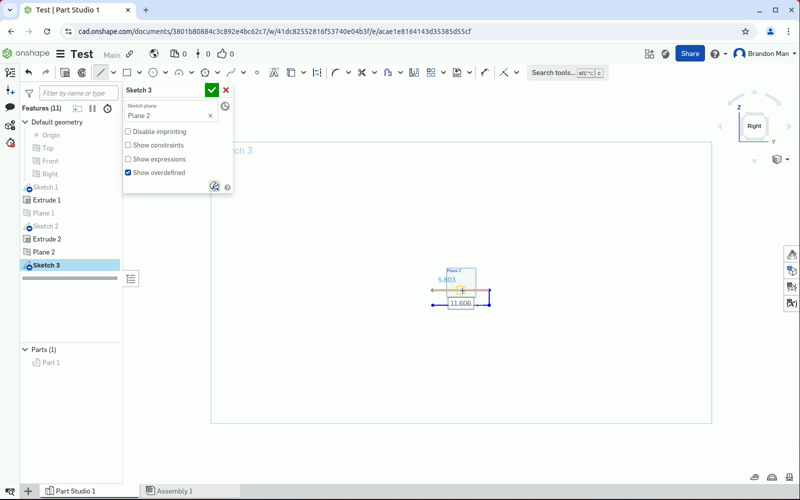
key_down(shift)
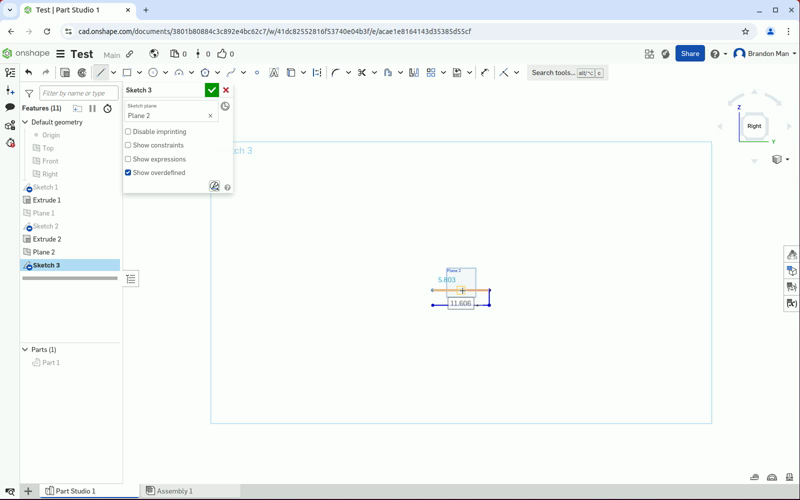
mouse_move(432, 305)
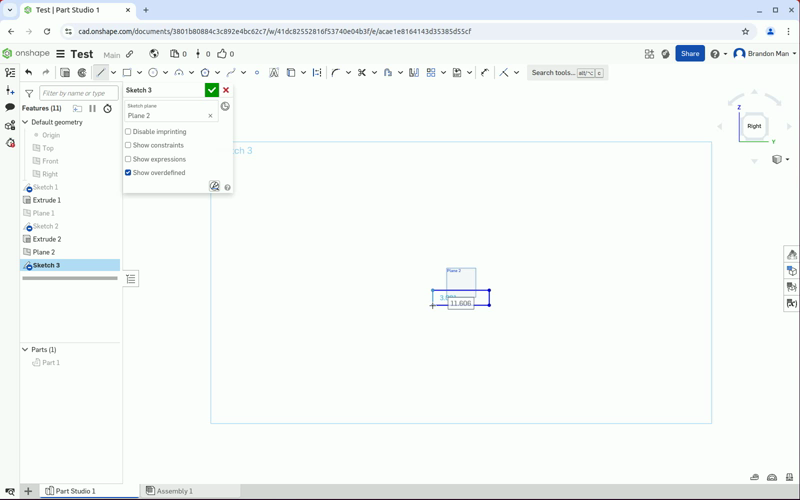
key_up(shift)
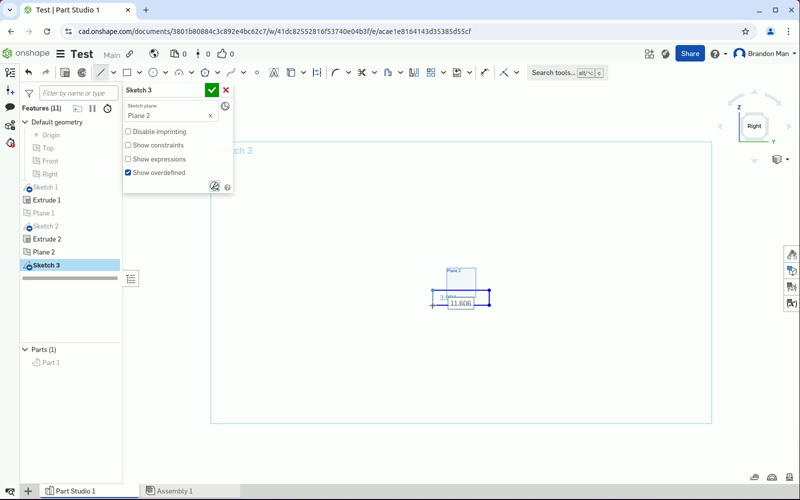
click(432, 305)
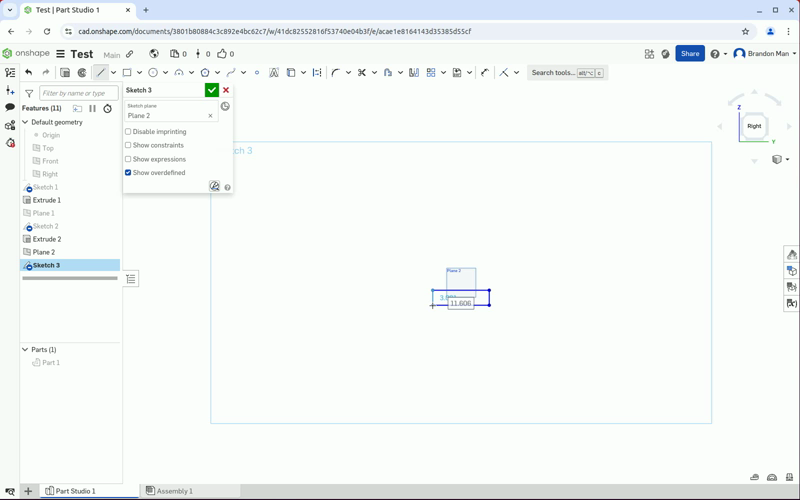
key(esc)
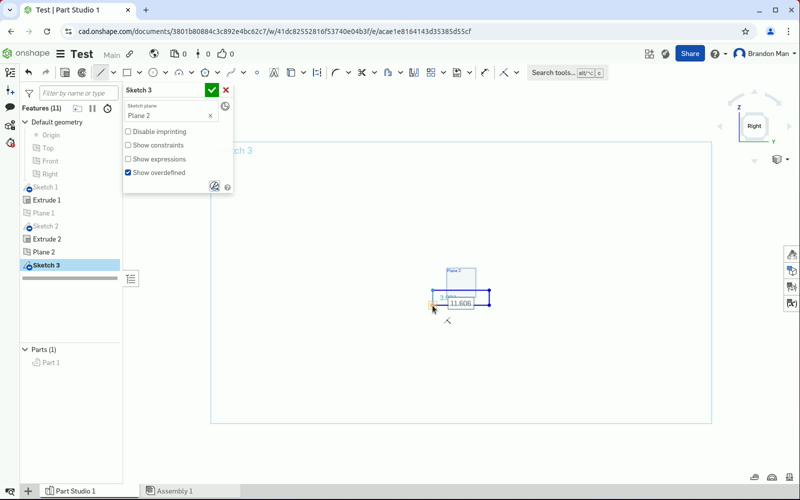
mouse_move(478, 300)
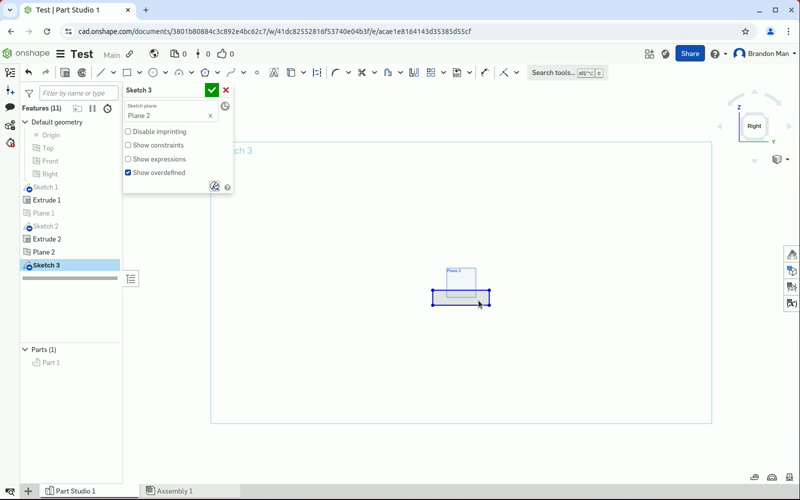
scroll(6)
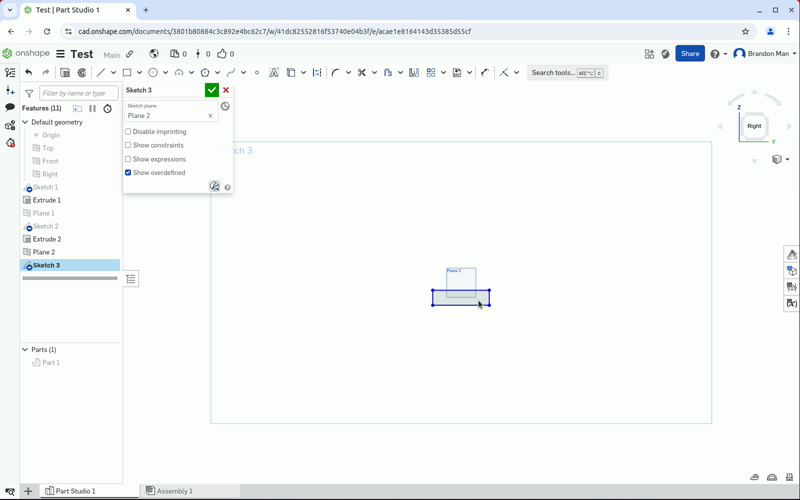
scroll(6)
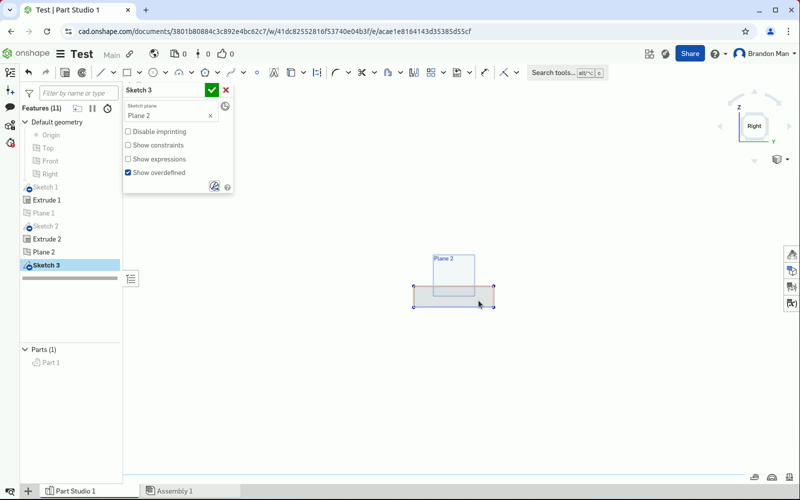
scroll(6)
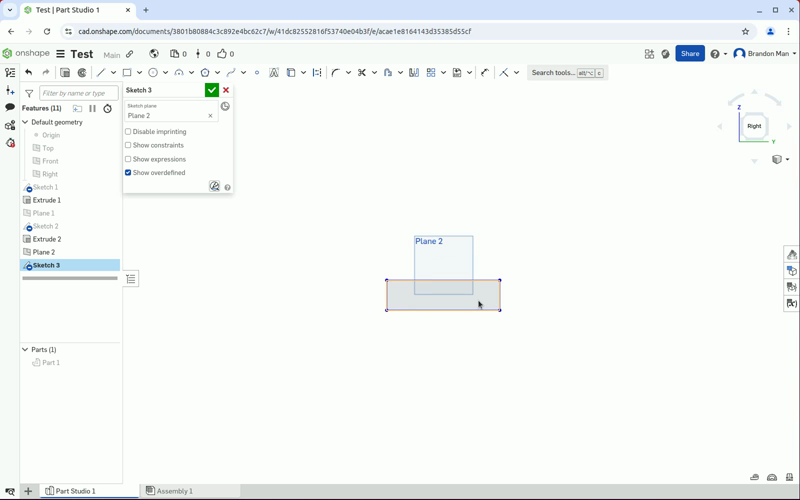
scroll(6)
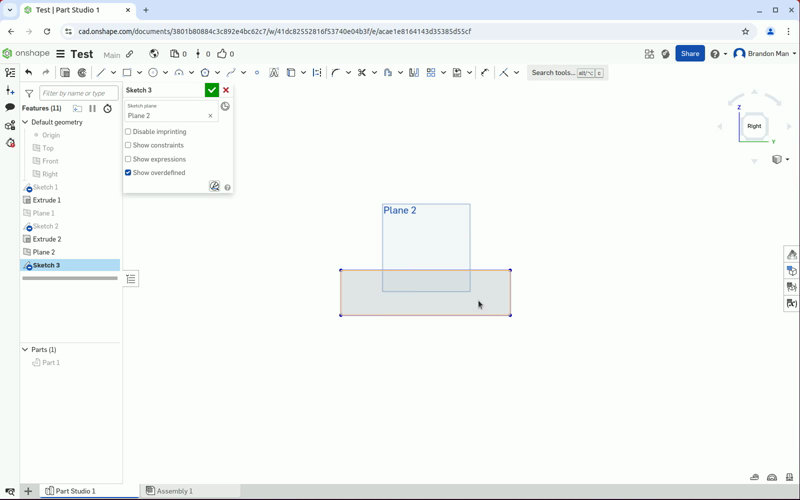
scroll(6)
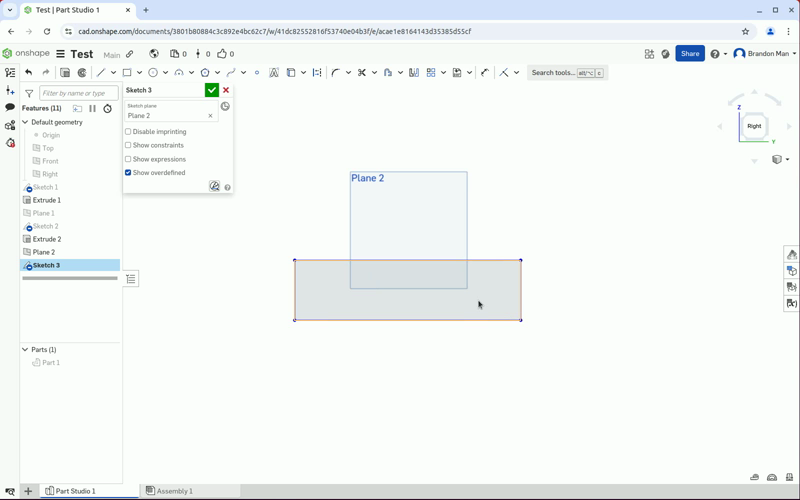
scroll(6)
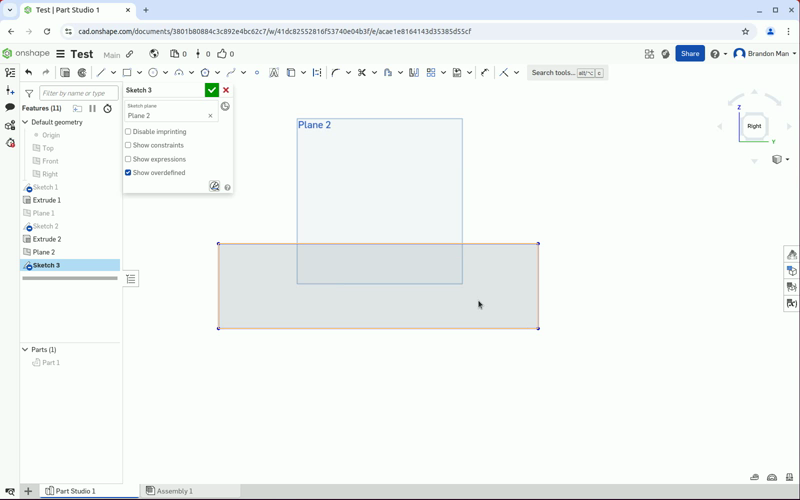
scroll(6)
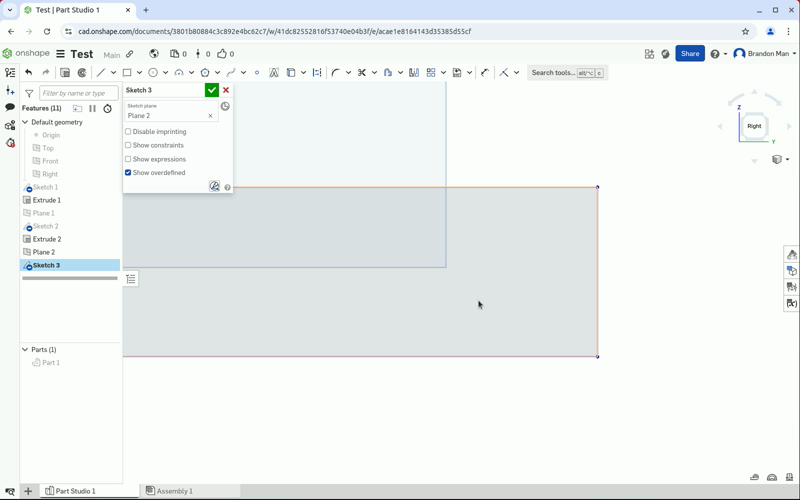
click(478, 300)
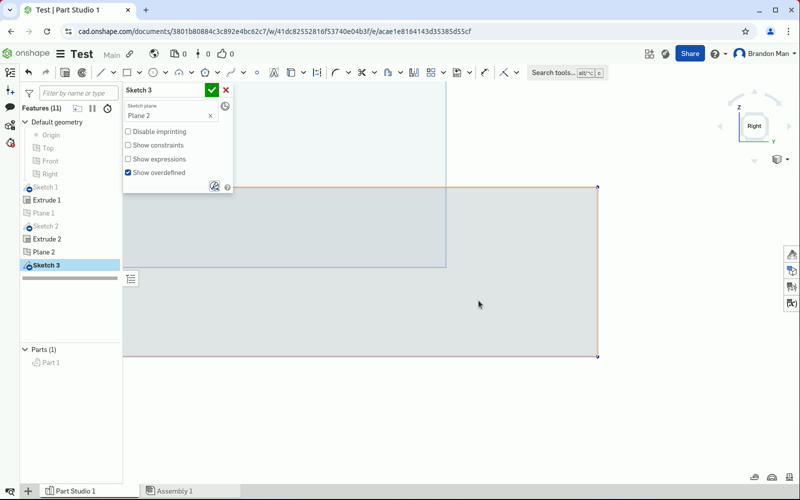
scroll(-6)
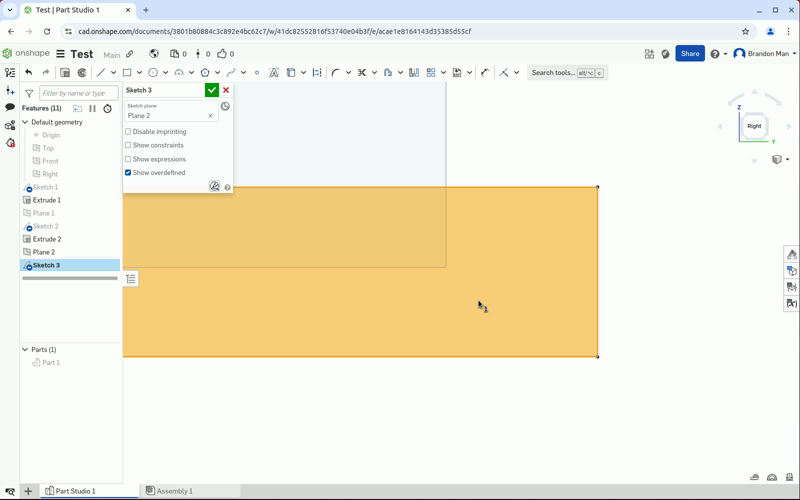
scroll(-6)
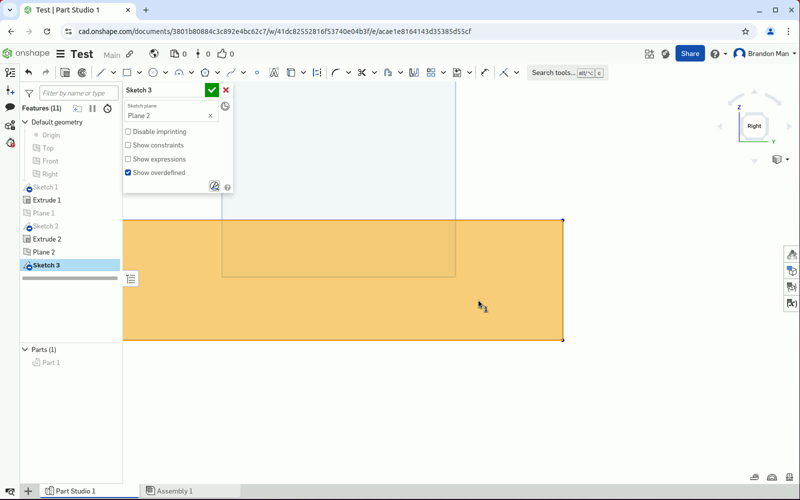
scroll(-6)
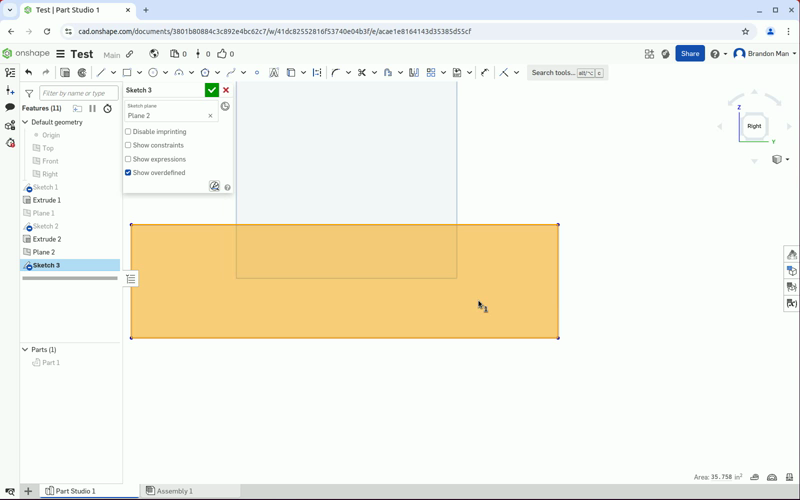
scroll(-6)
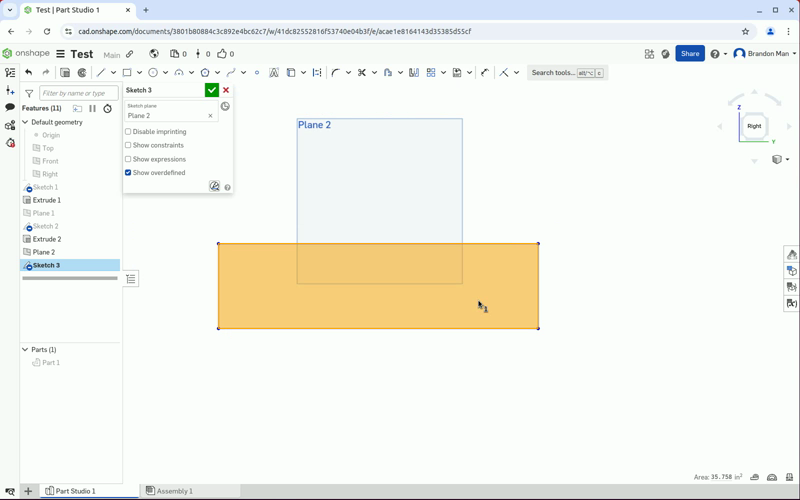
scroll(-6)
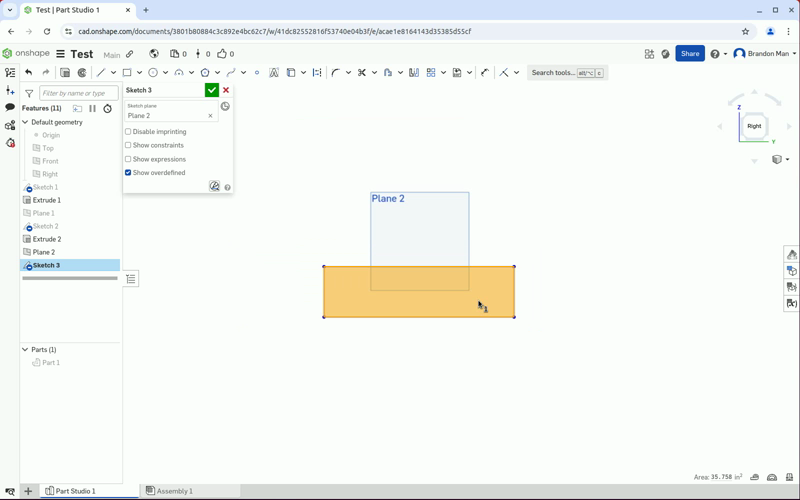
scroll(-6)
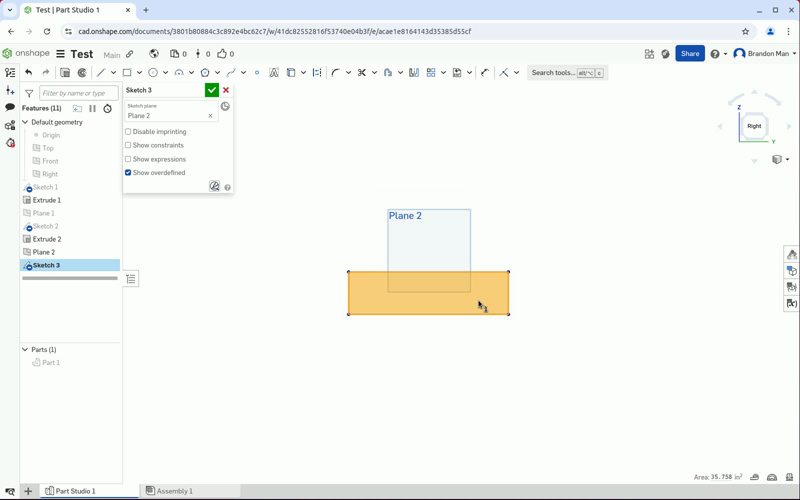
scroll(-6)
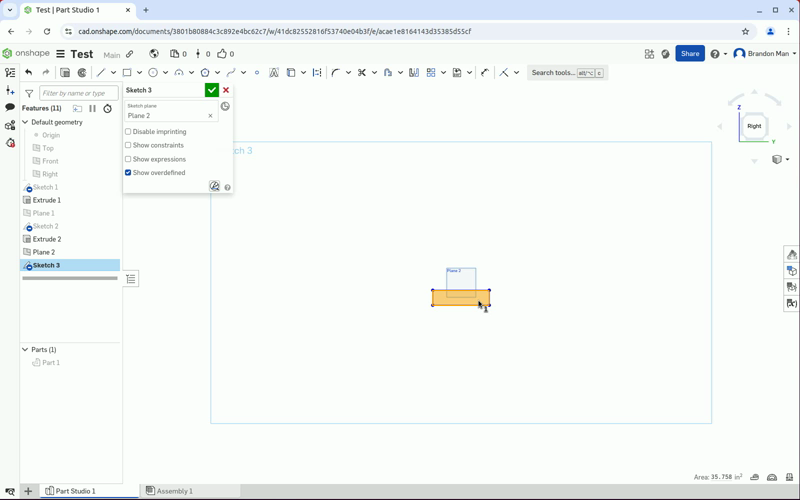
mouse_move(73, 352)
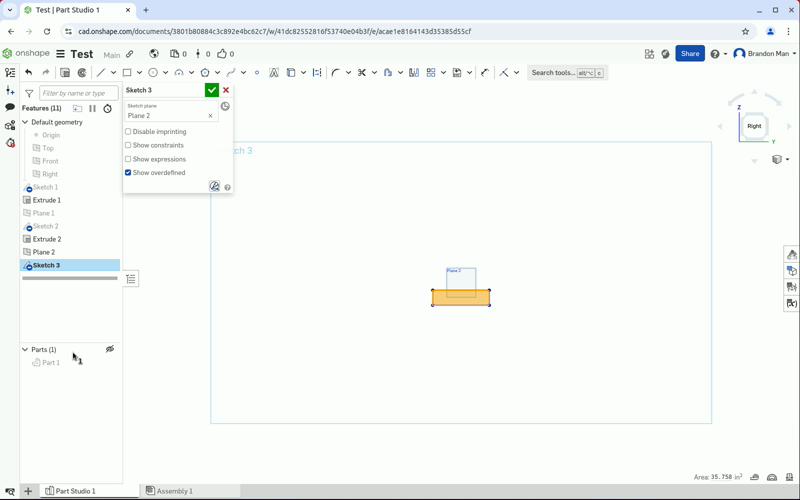
key(shift+y)
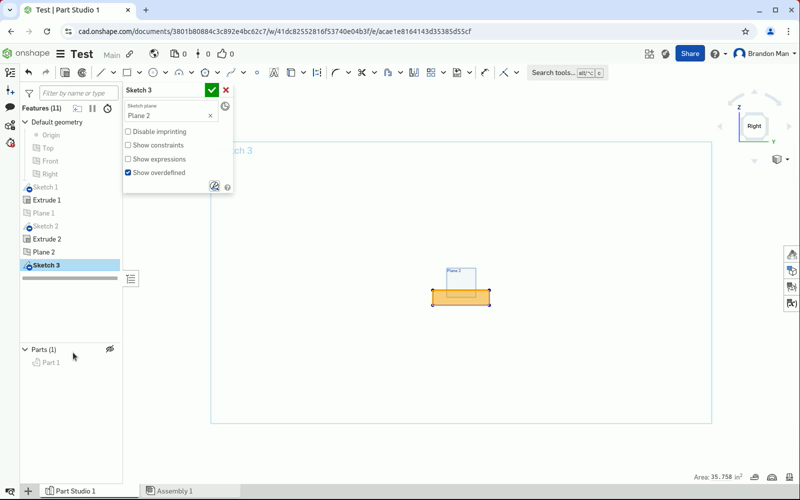
key(shift+e)
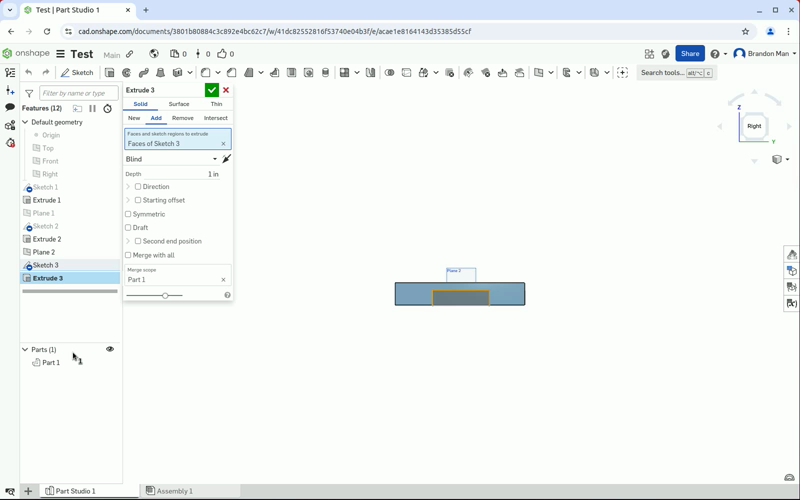
mouse_move(143, 106)
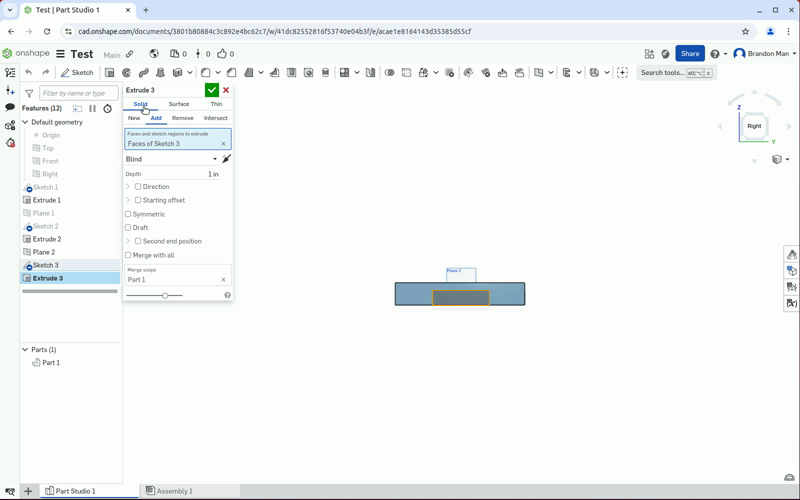
click(143, 106)
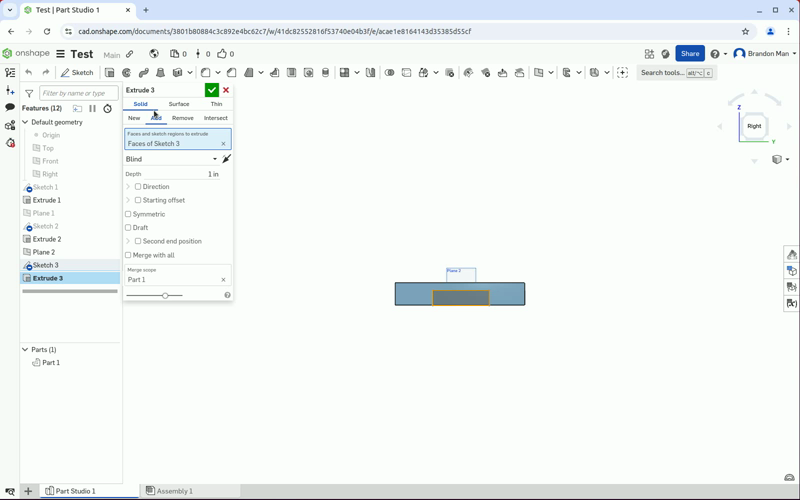
mouse_move(186, 120)
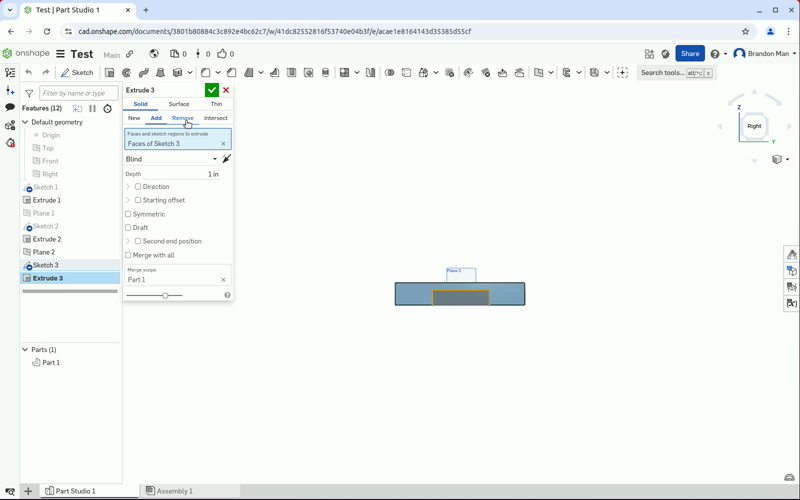
click(186, 120)
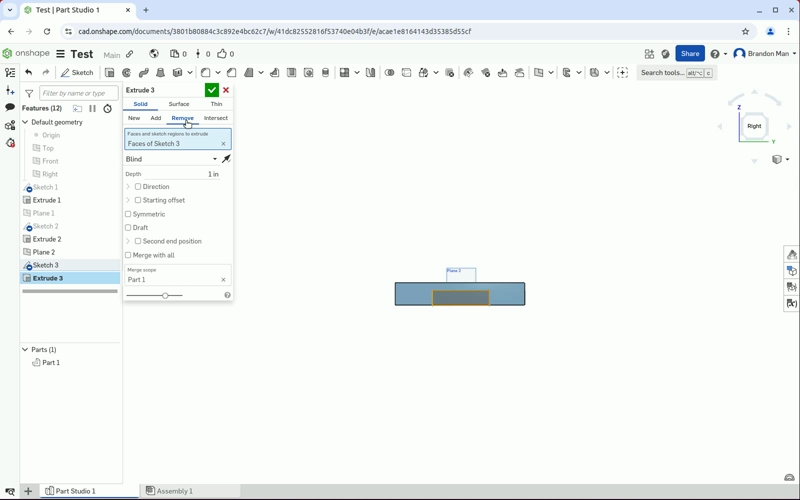
key(tab, 4)
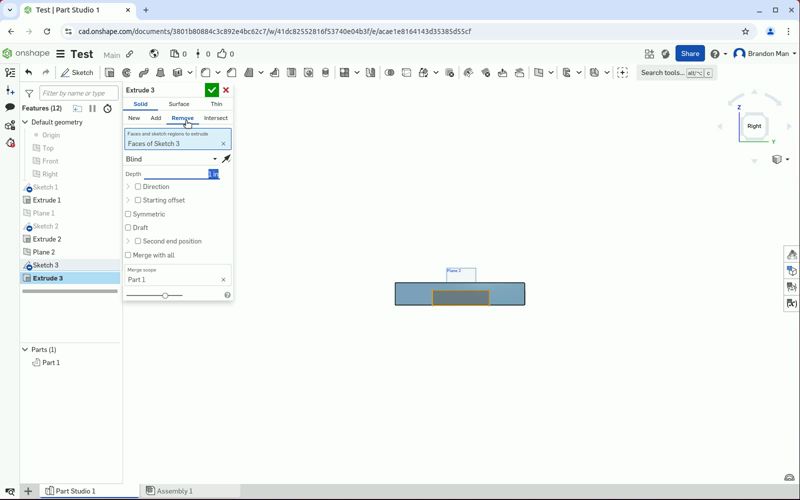
text(30.811)
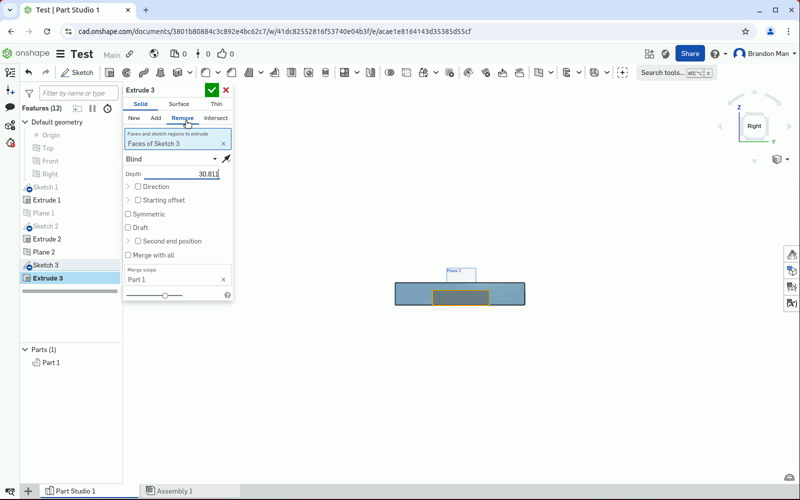
key(tab, 6)
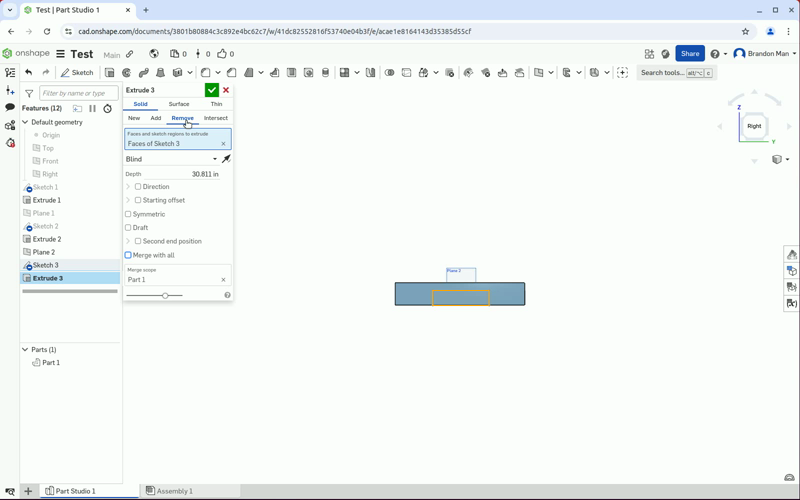
key(space)
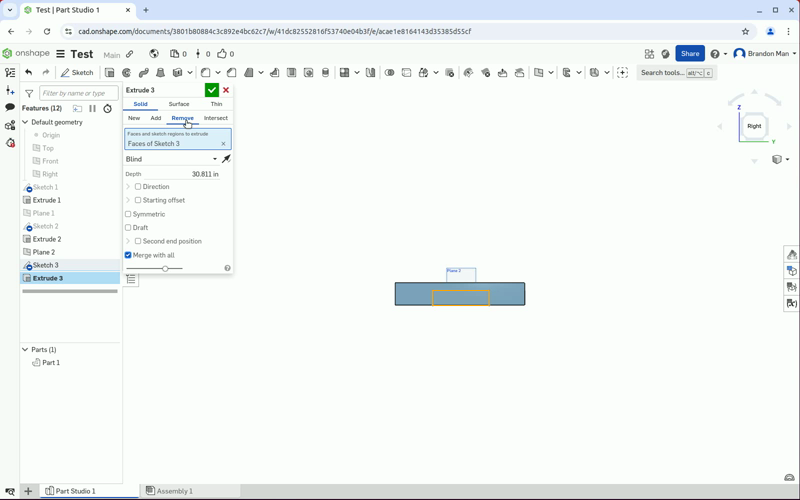
key(enter)
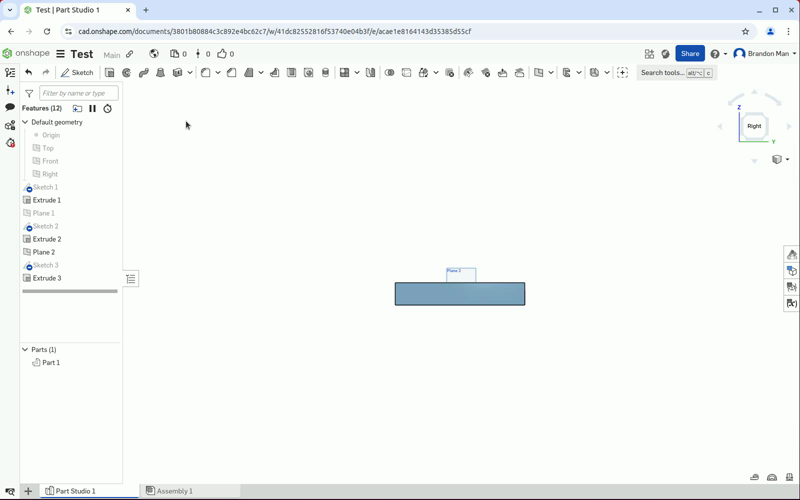
key(shift+h)
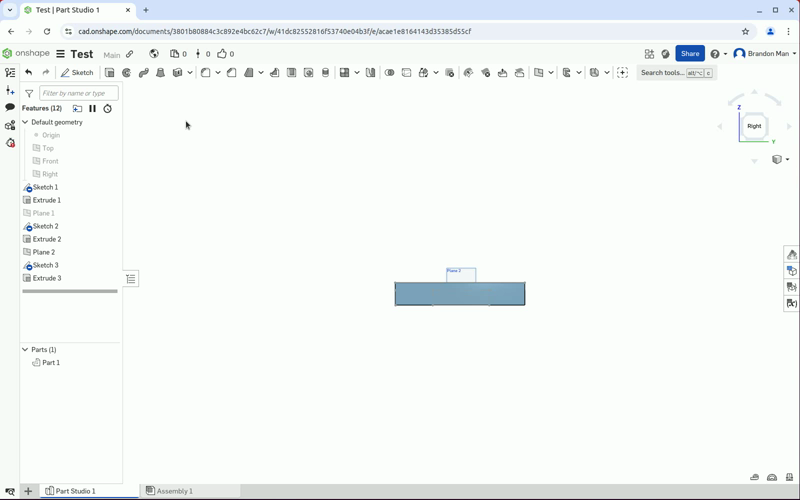
key(shift+h)
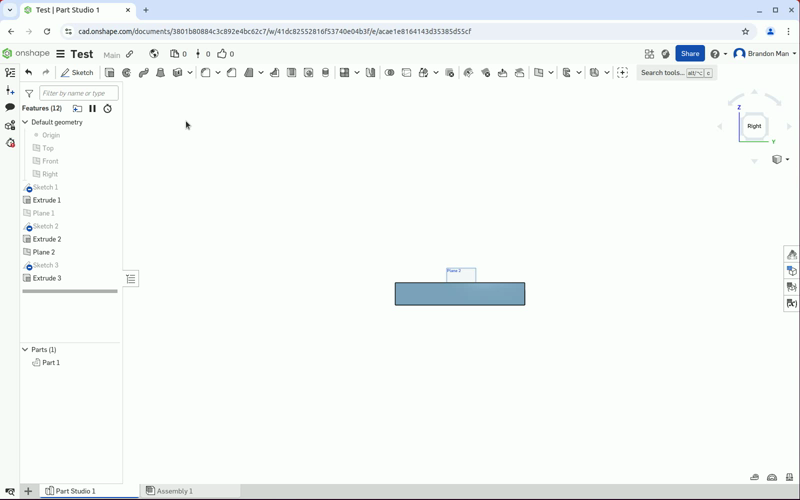
mouse_move(73, 189)
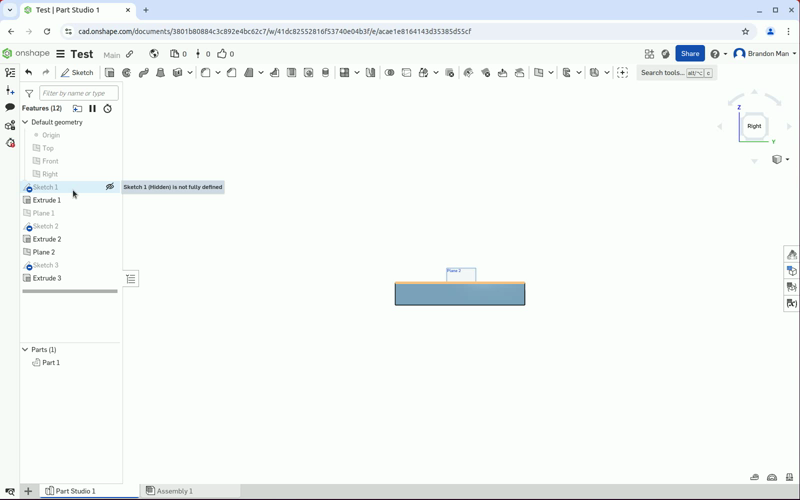
click(73, 189)
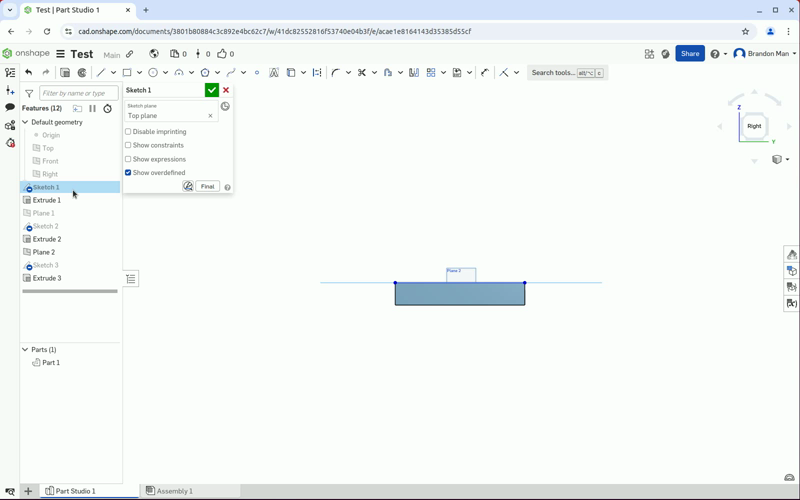
mouse_move(229, 92)
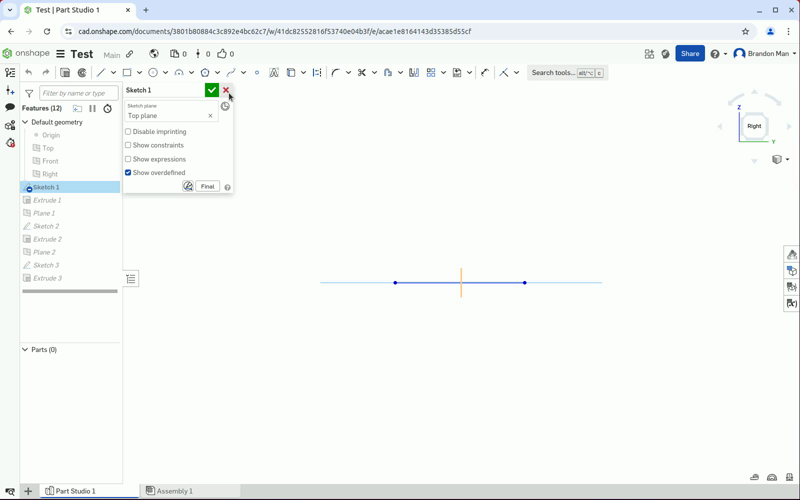
click(229, 92)
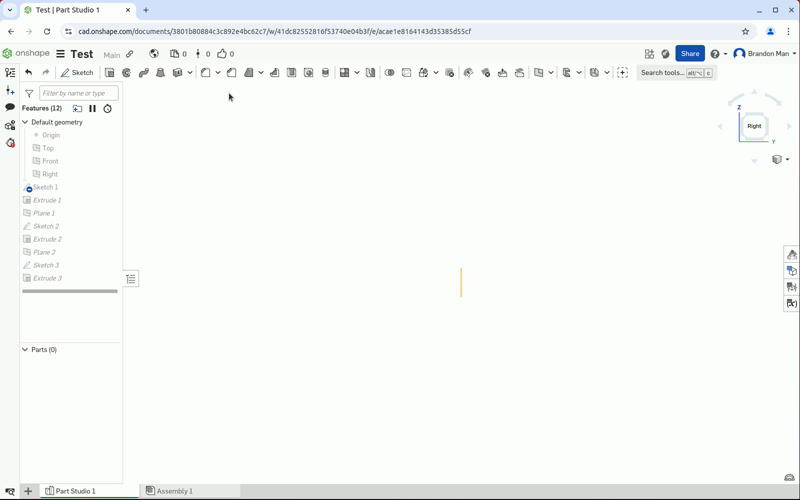
mouse_move(73, 352)
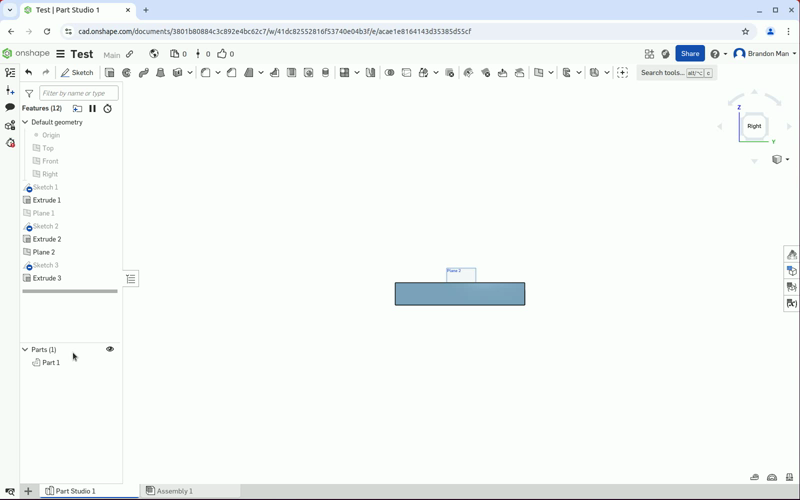
key(y)
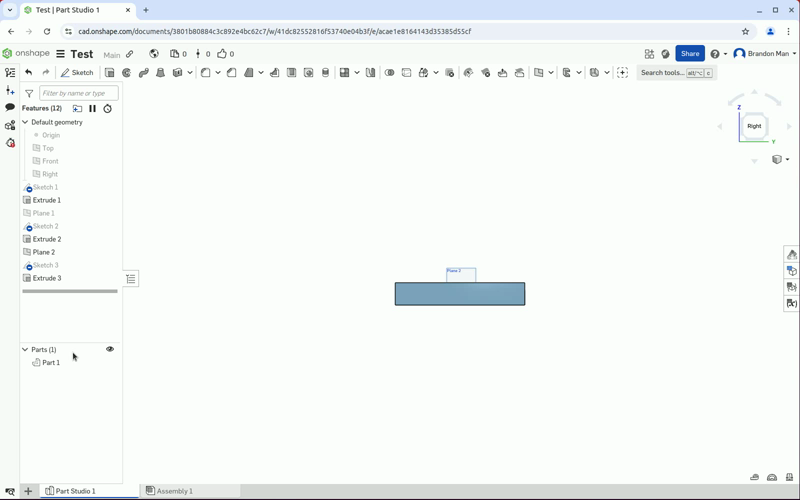
key(shift+p)
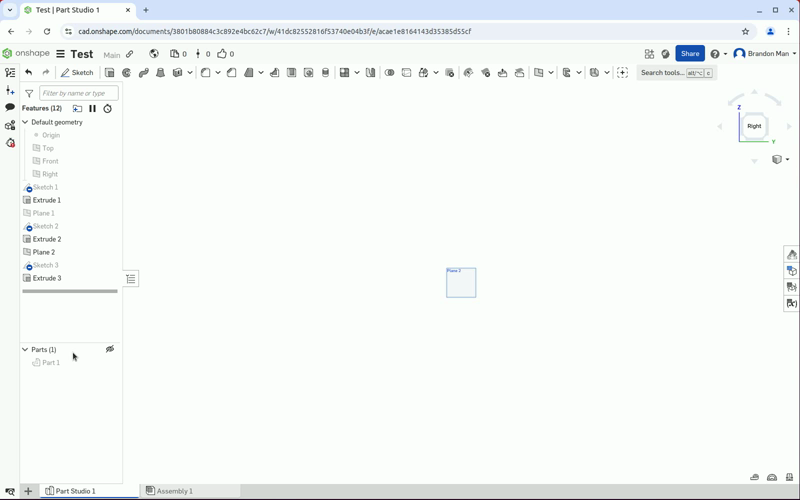
key(space)
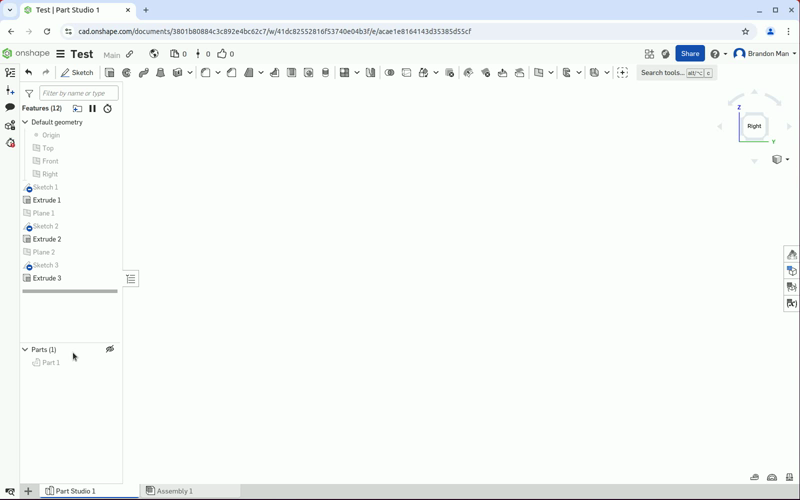
key_down(shift)
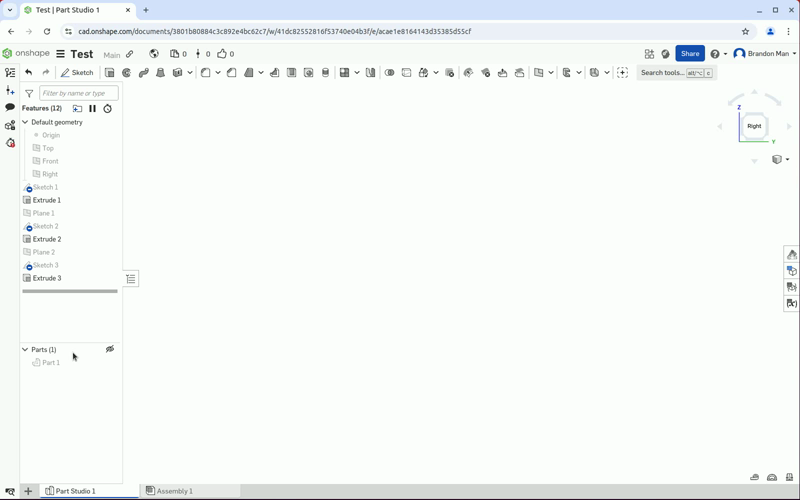
key(right)
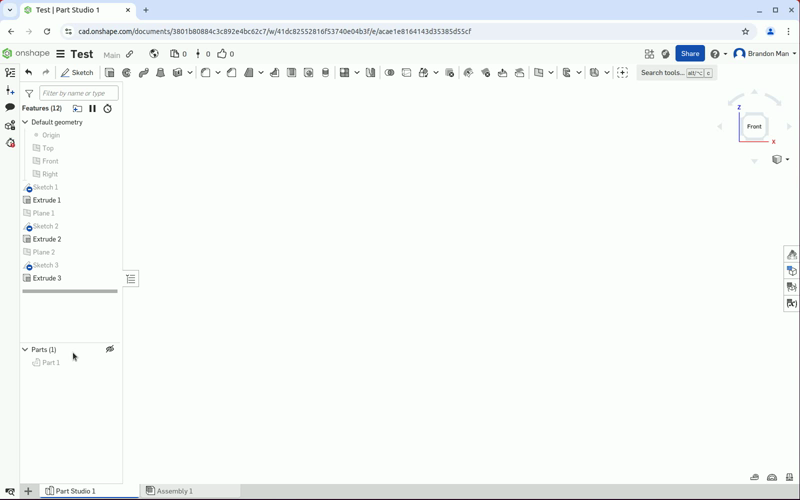
key_up(shift)
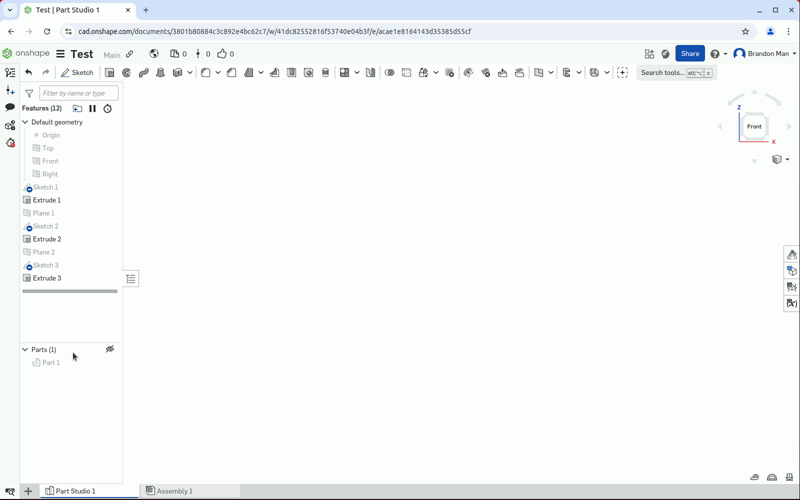
key(space)
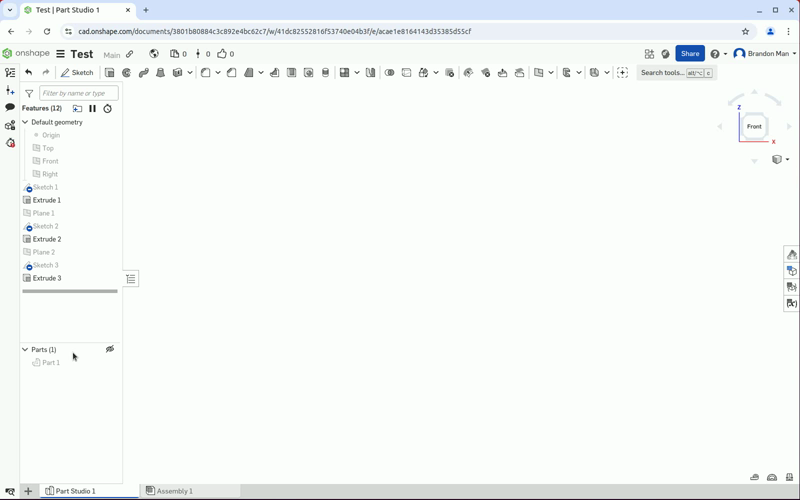
key_down(shift)
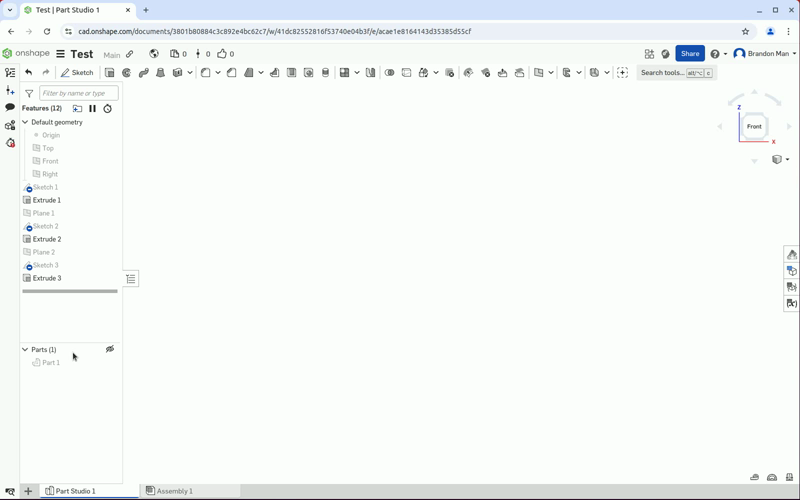
key(down)
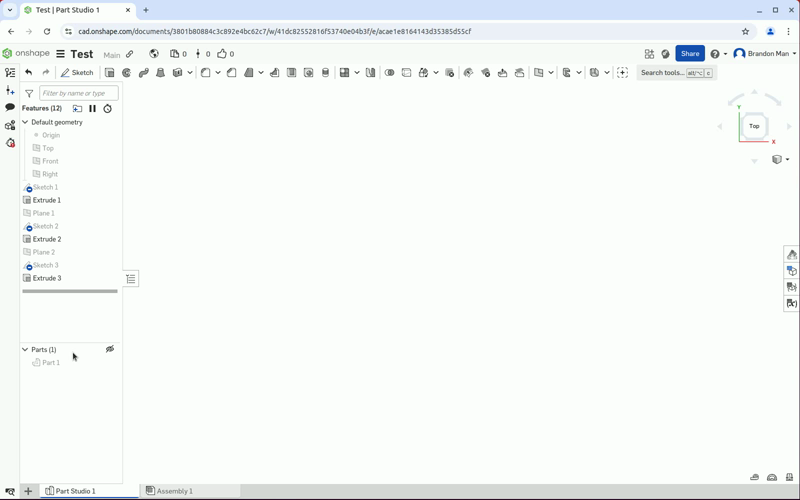
key_up(shift)
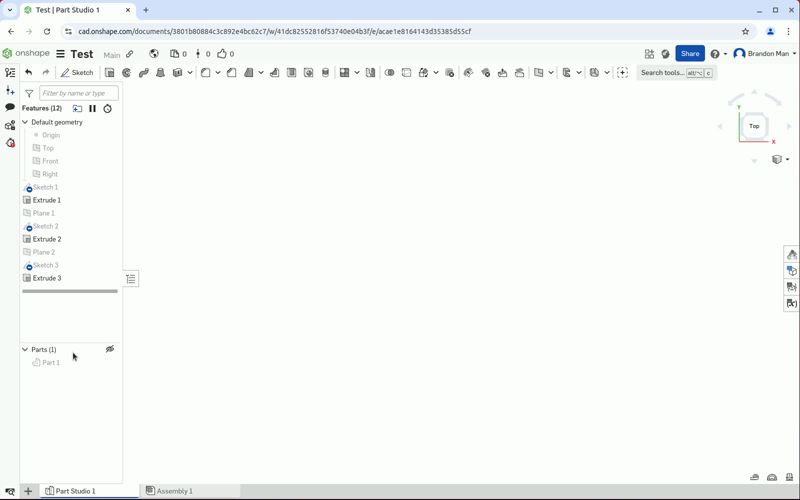
mouse_move(73, 352)
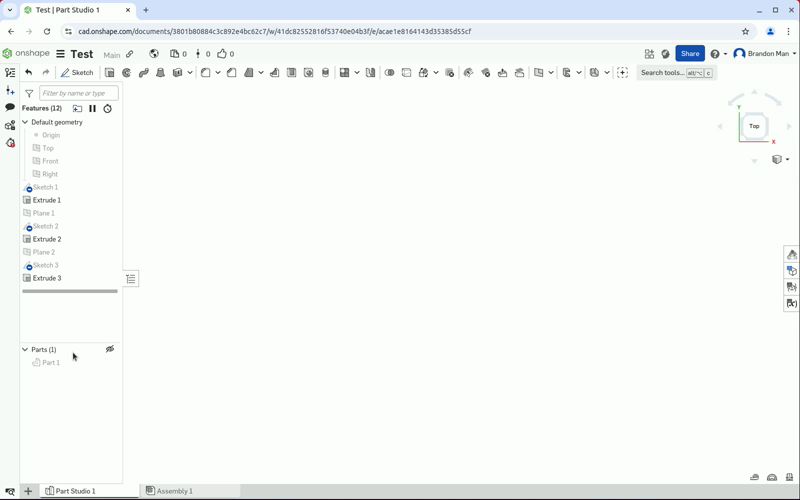
key(shift+y)
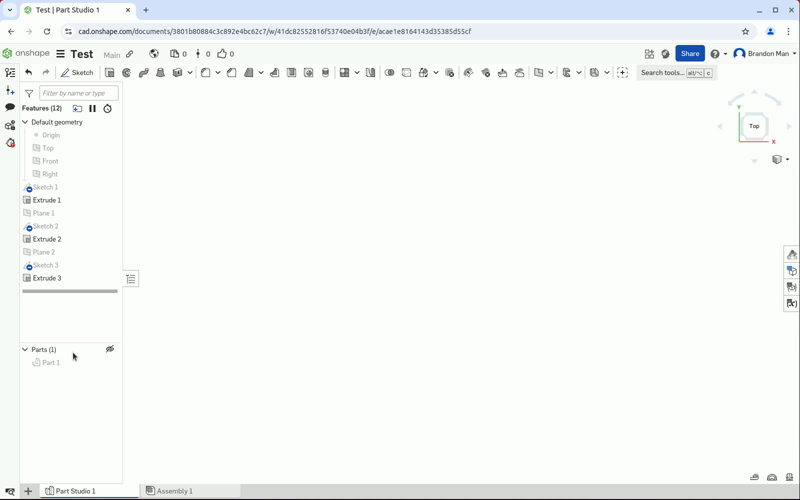
key(shift+s)
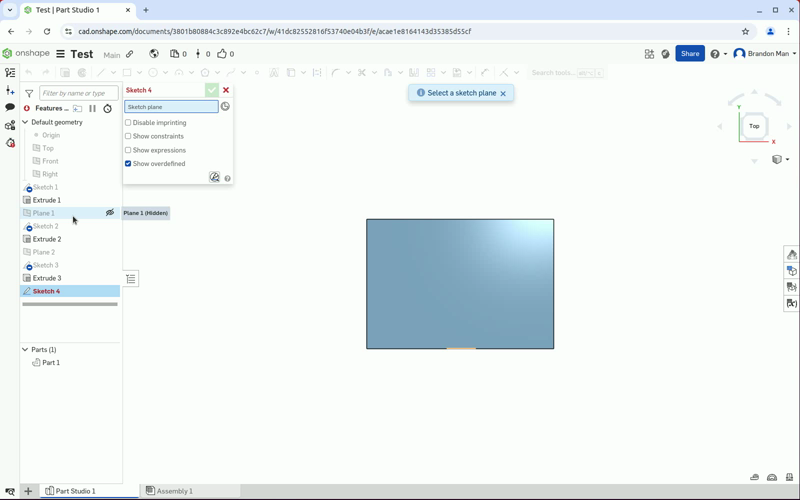
scroll(3)
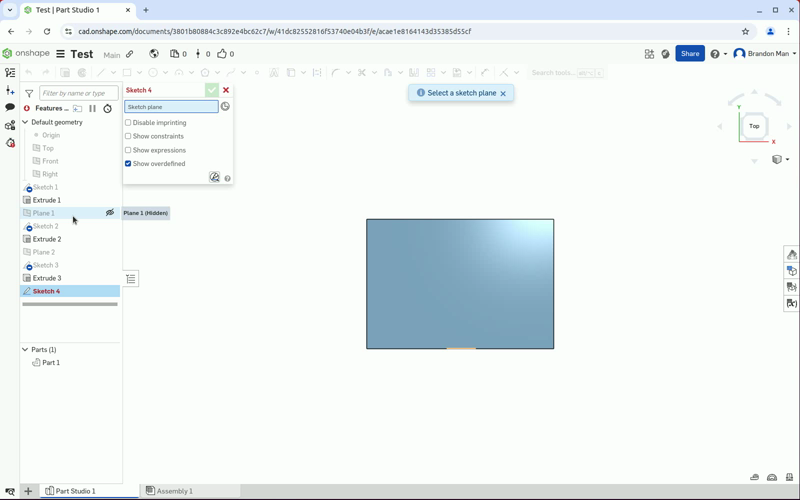
mouse_move(73, 150)
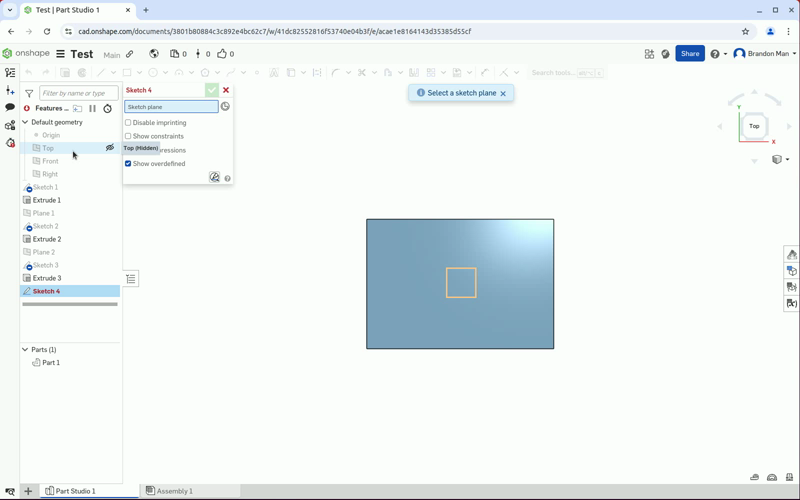
click(73, 150)
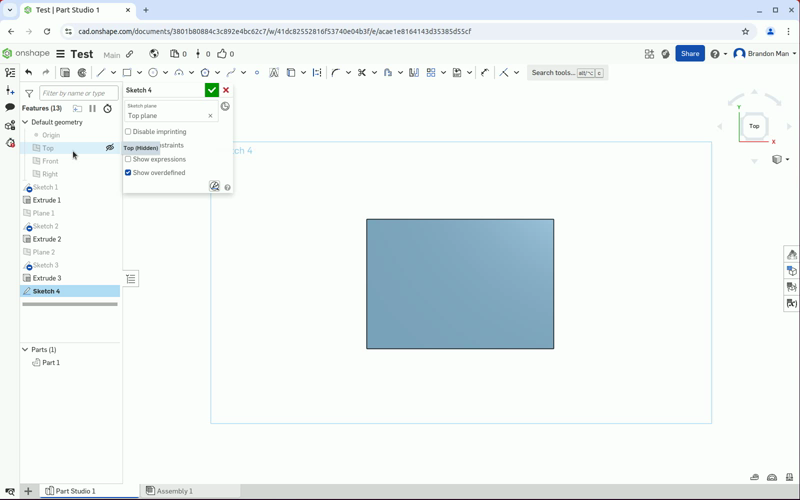
mouse_move(73, 352)
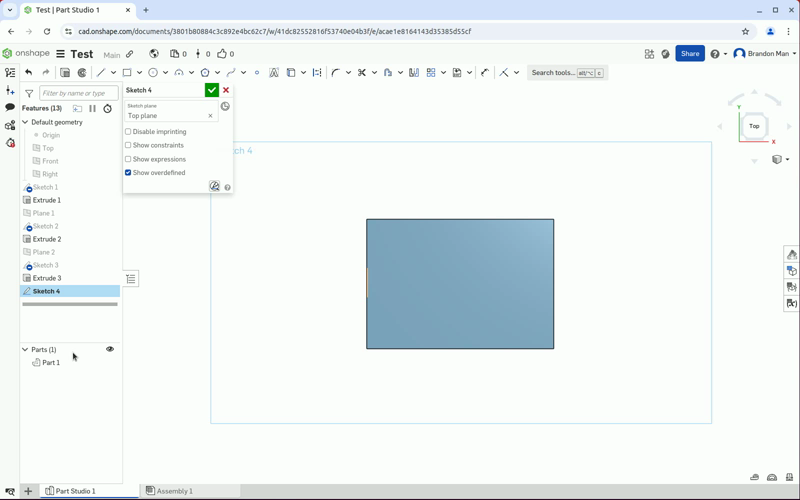
key(y)
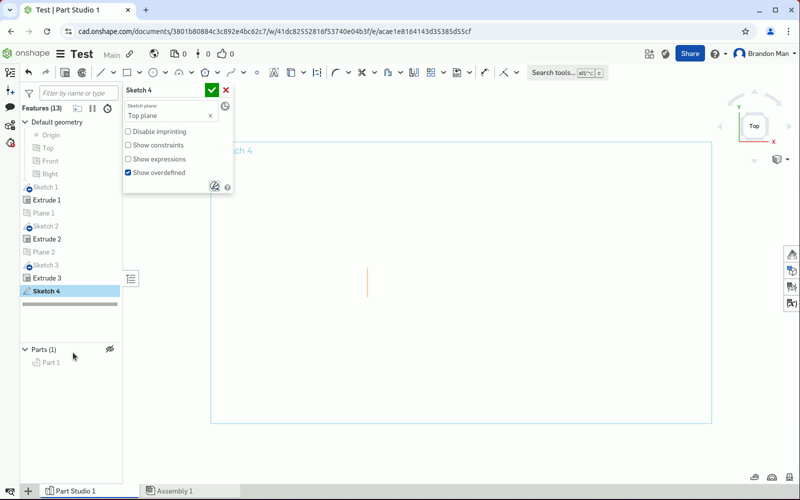
key(l)
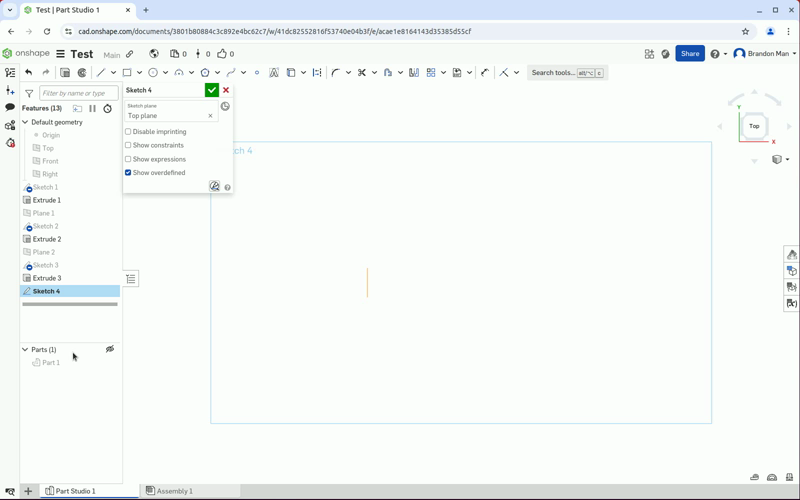
key_down(shift)
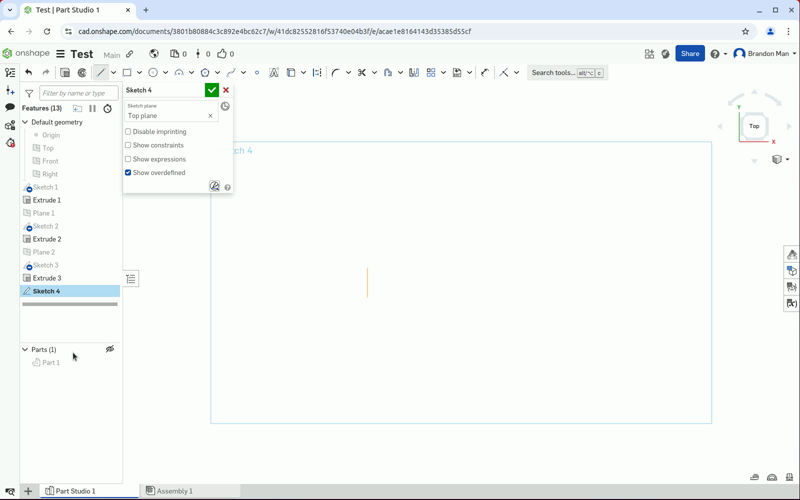
mouse_move(407, 316)
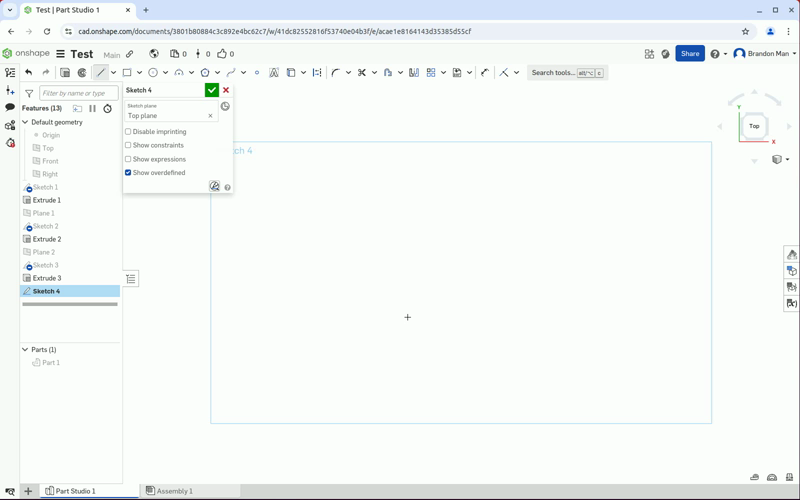
click(407, 316)
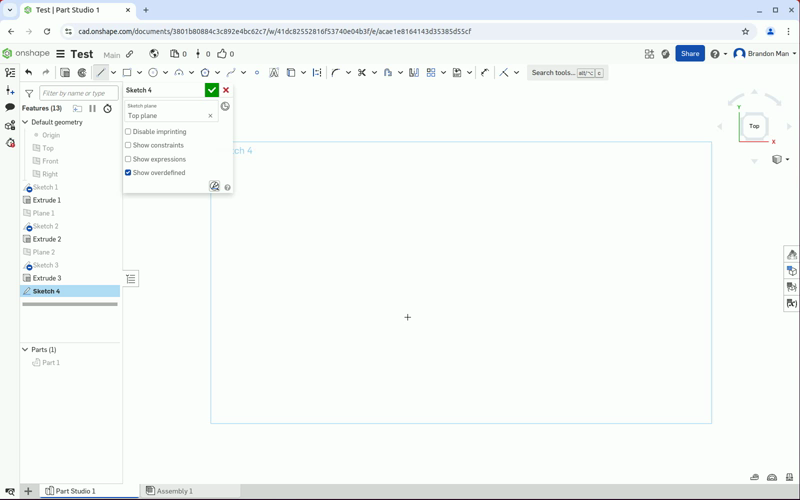
key_up(shift)
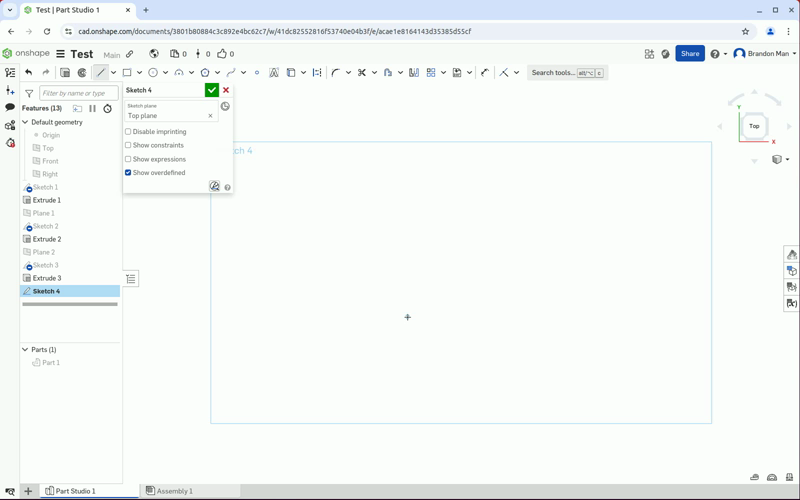
key_down(shift)
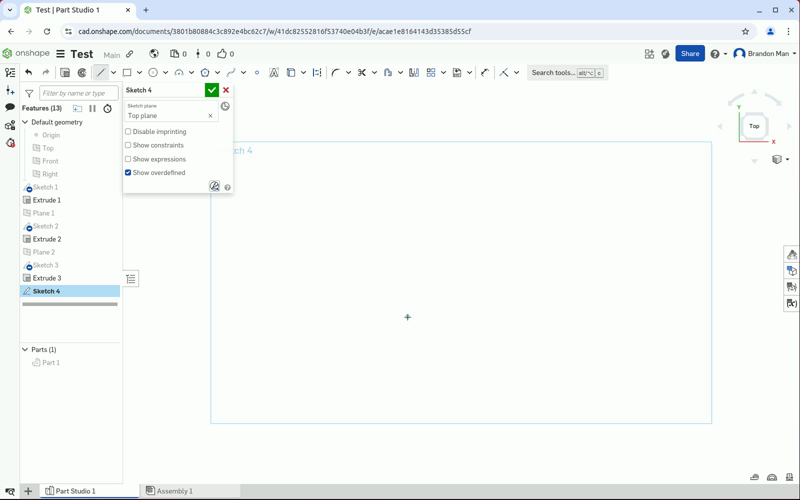
mouse_move(514, 316)
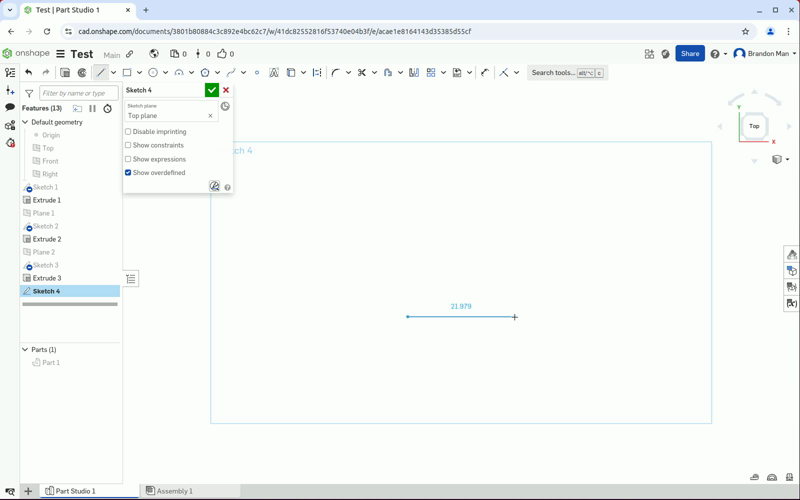
click(514, 316)
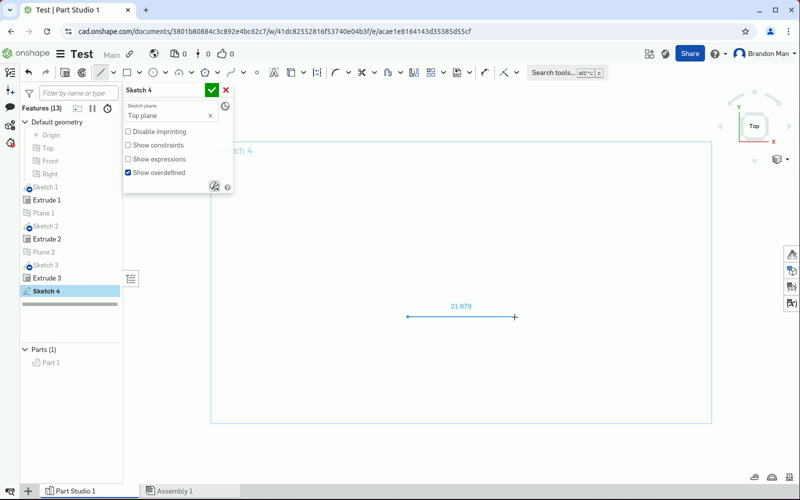
key_up(shift)
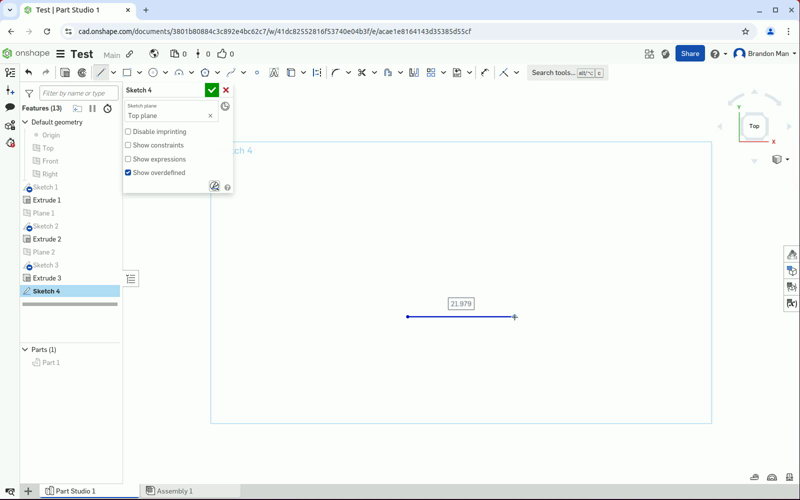
key_down(shift)
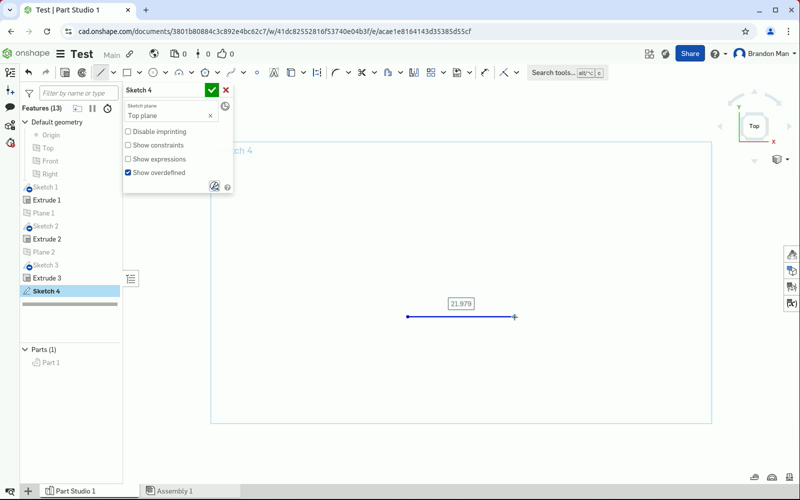
mouse_move(514, 248)
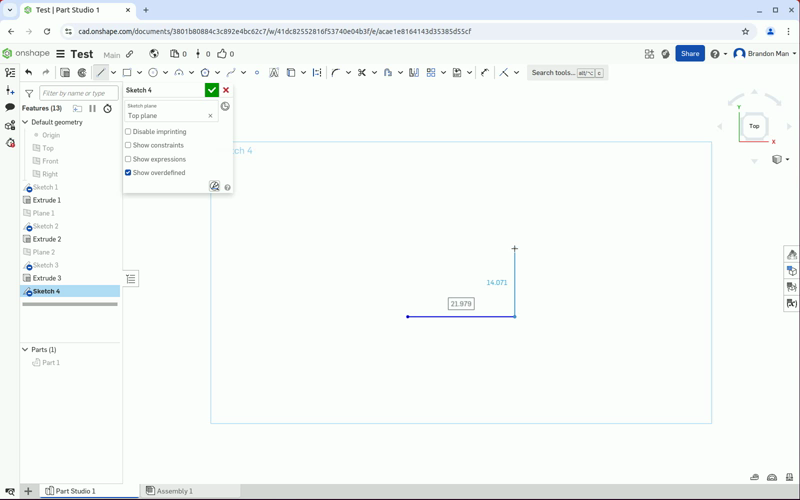
click(514, 248)
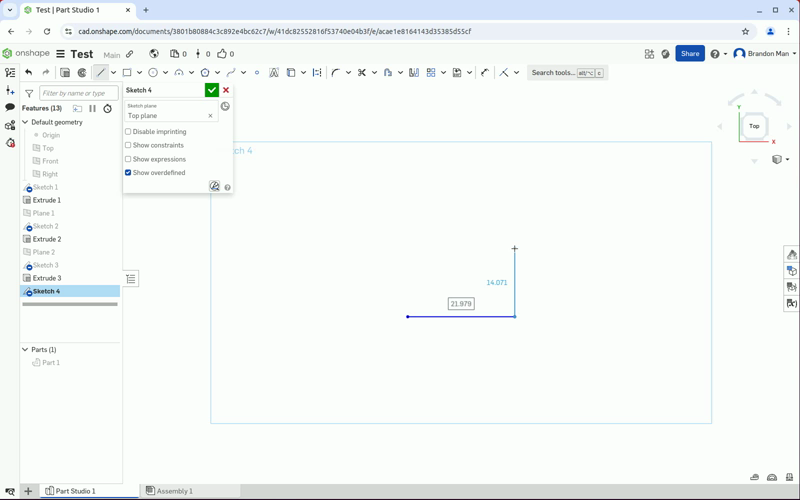
key_up(shift)
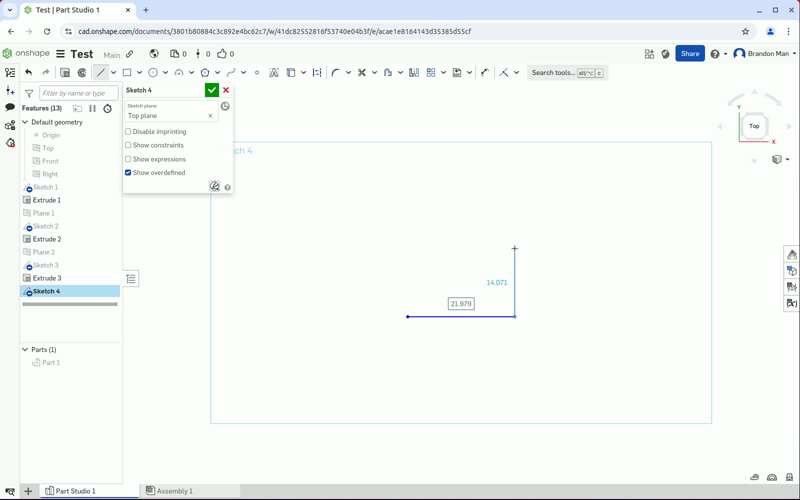
key_down(shift)
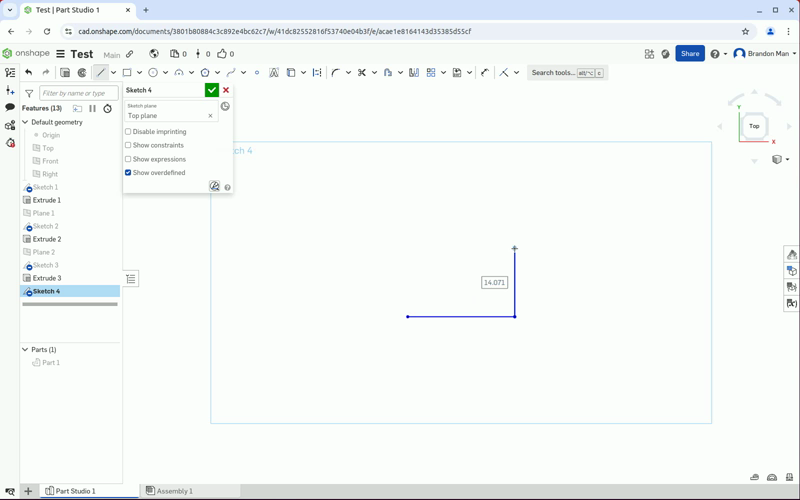
mouse_move(407, 248)
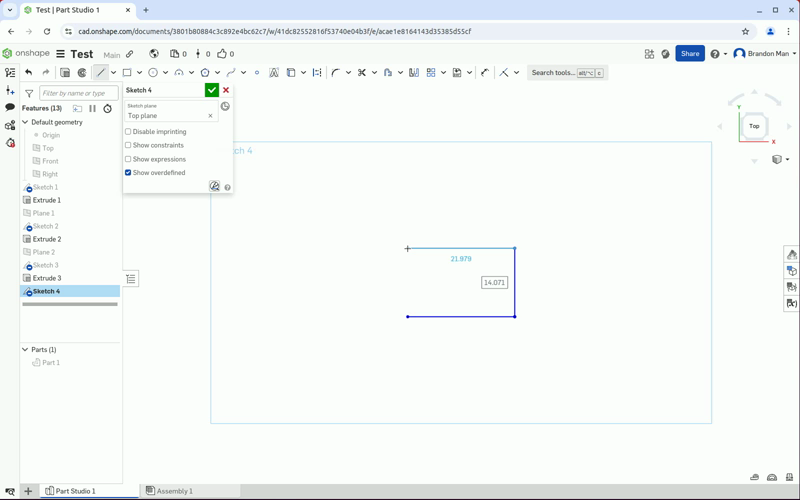
click(407, 248)
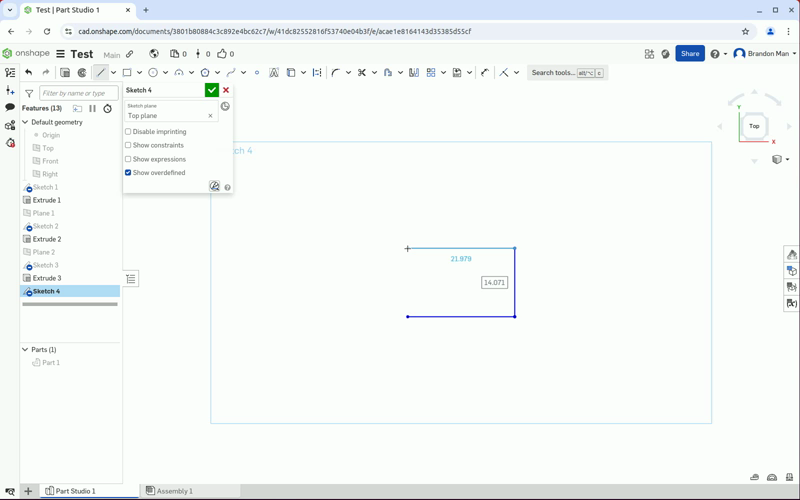
key_up(shift)
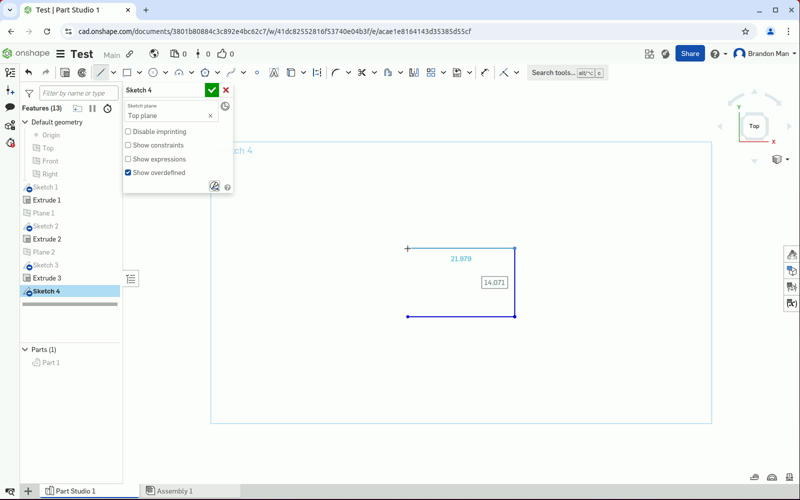
key_down(shift)
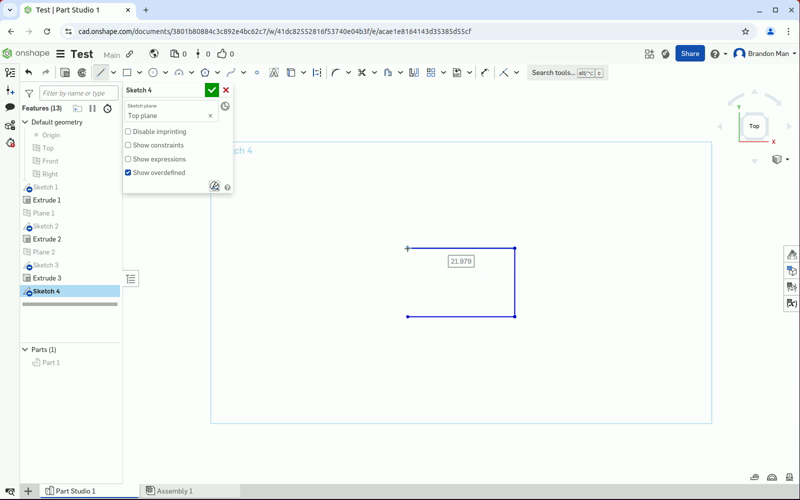
mouse_move(407, 316)
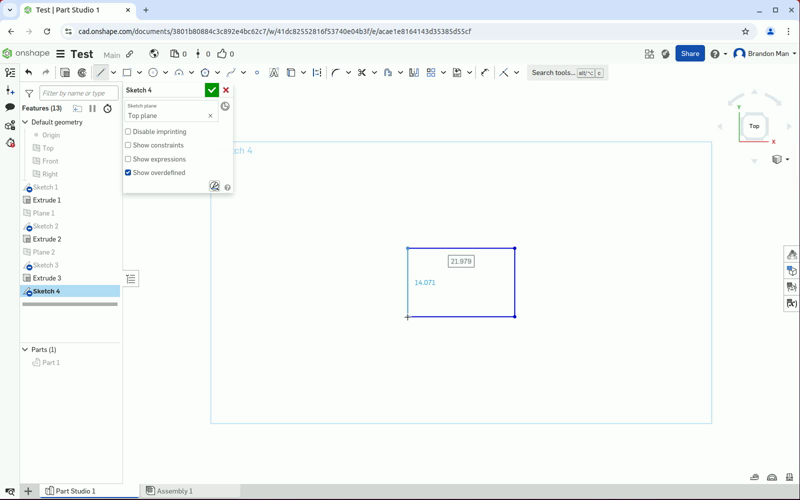
key_up(shift)
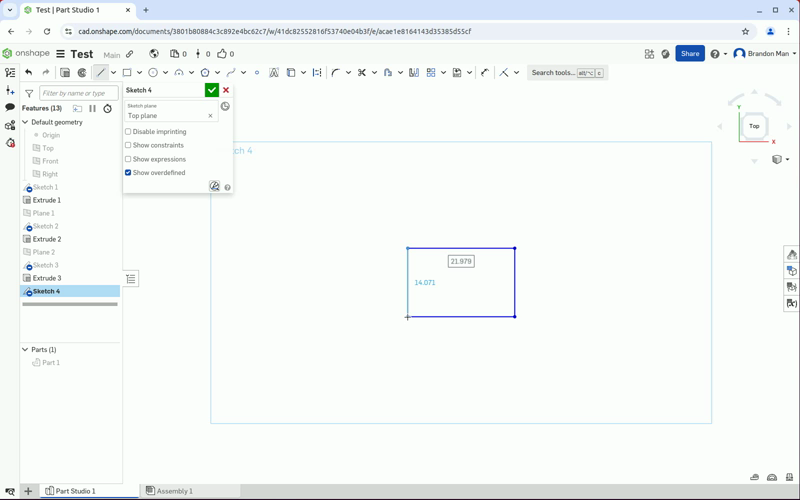
click(407, 316)
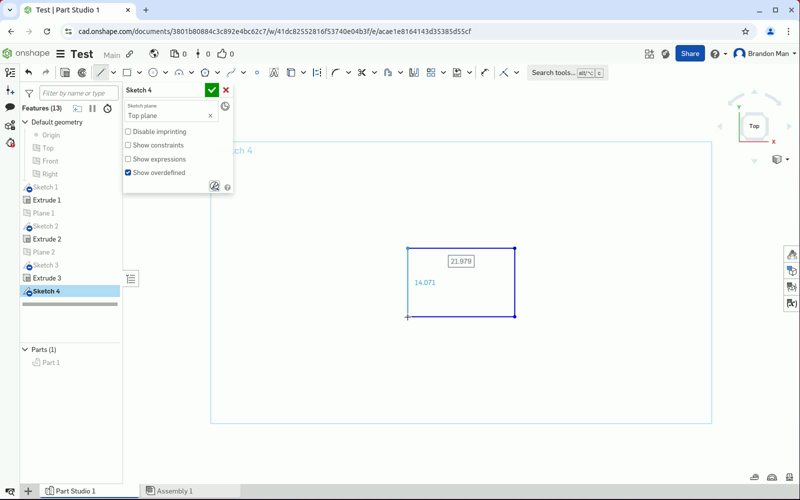
key(esc)
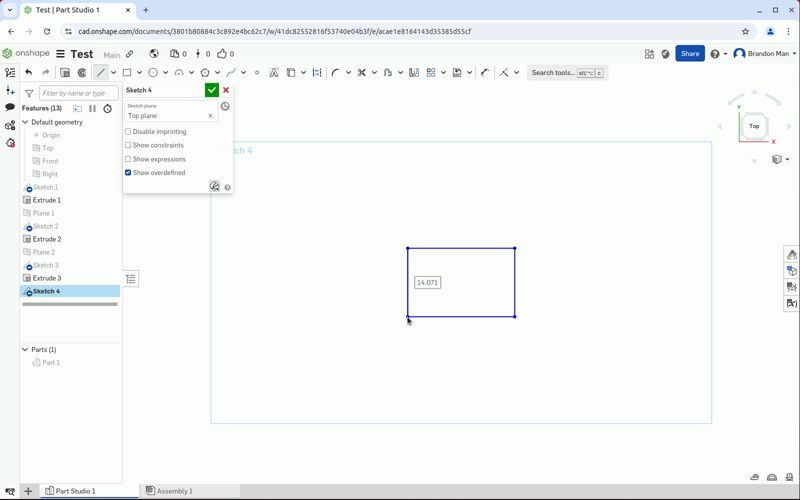
mouse_move(468, 301)
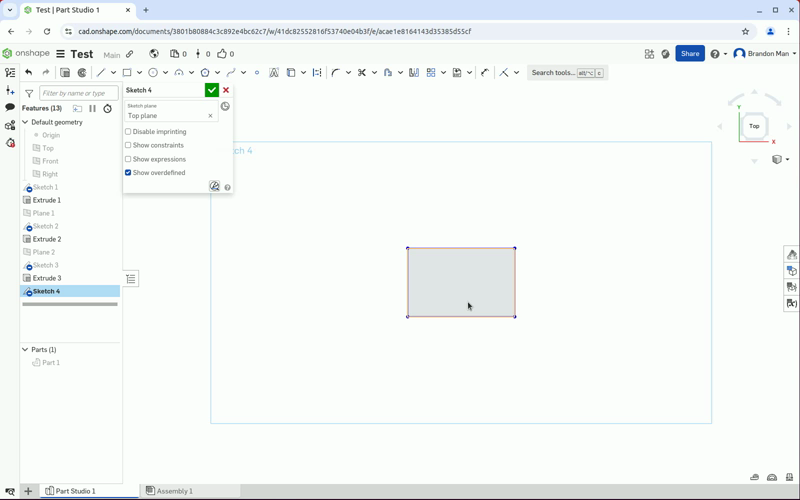
click(468, 301)
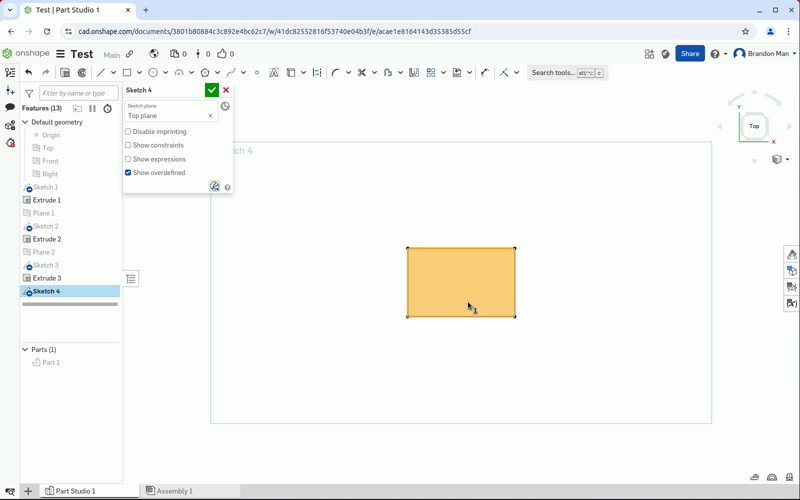
mouse_move(73, 352)
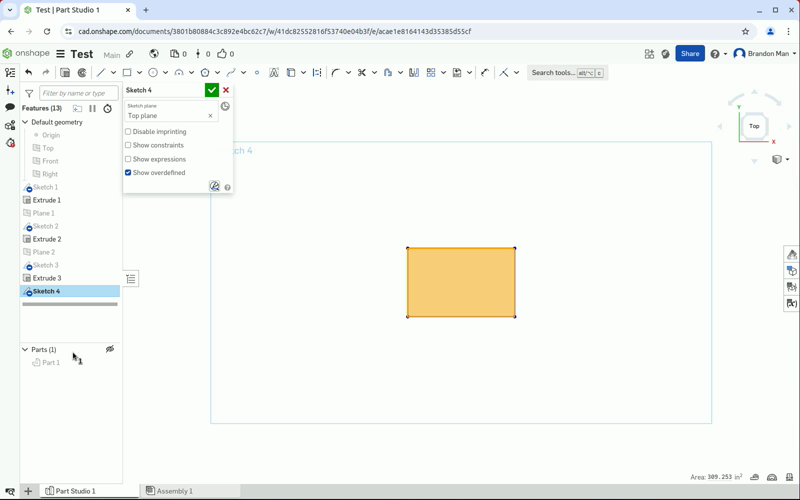
key(shift+y)
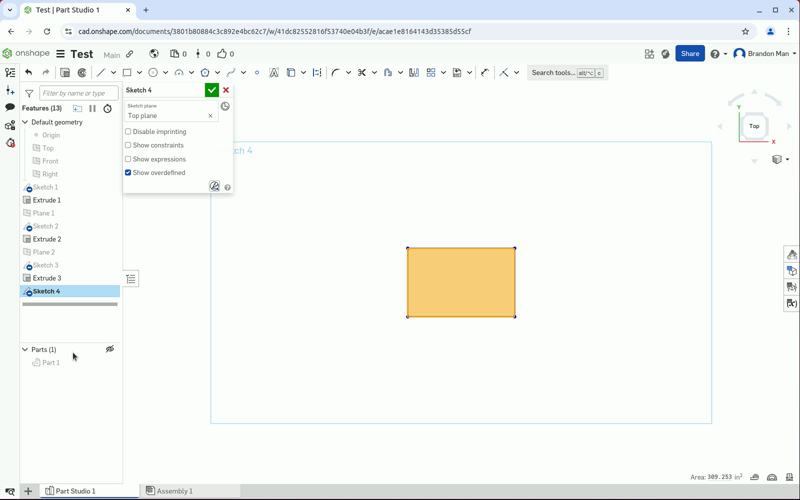
key(shift+e)
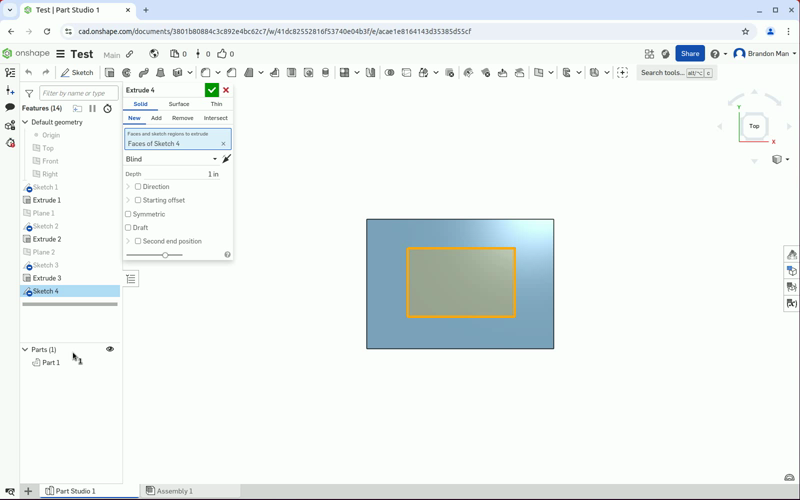
mouse_move(143, 106)
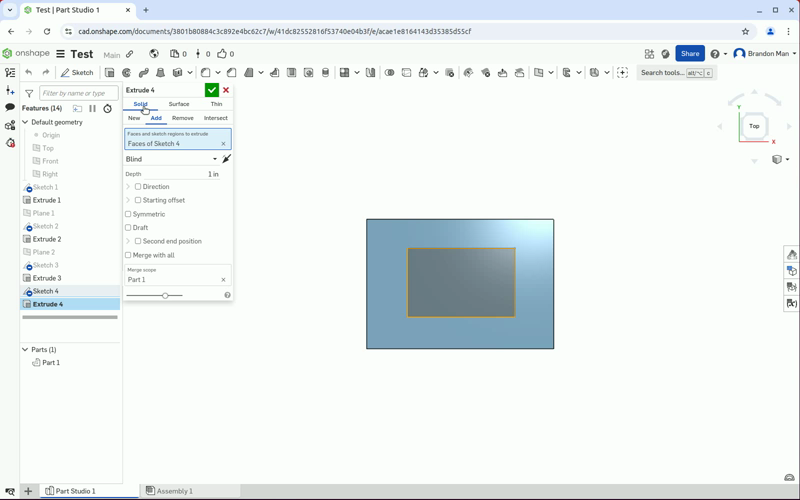
click(143, 106)
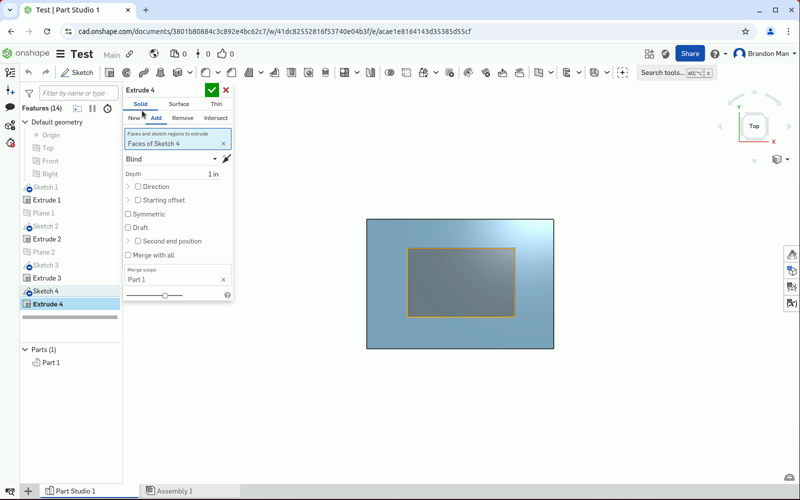
mouse_move(137, 120)
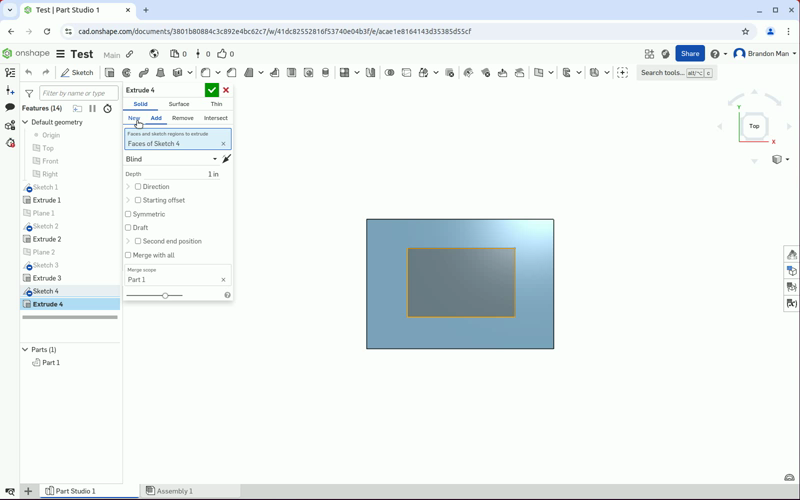
click(137, 120)
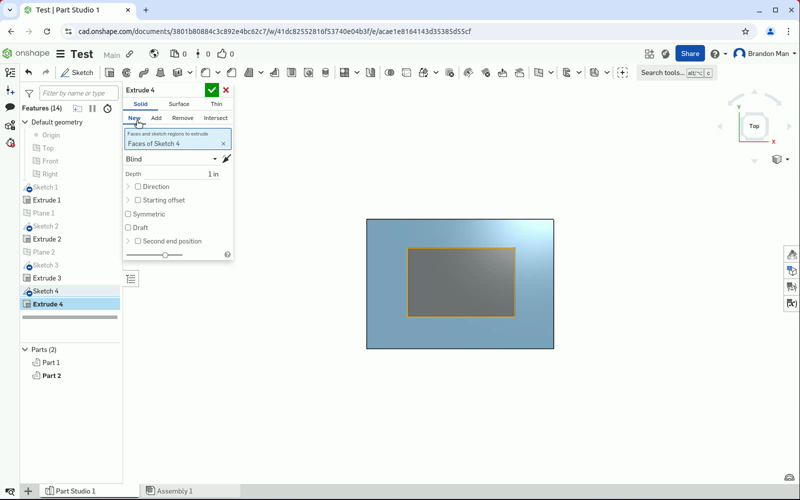
key(tab, 4)
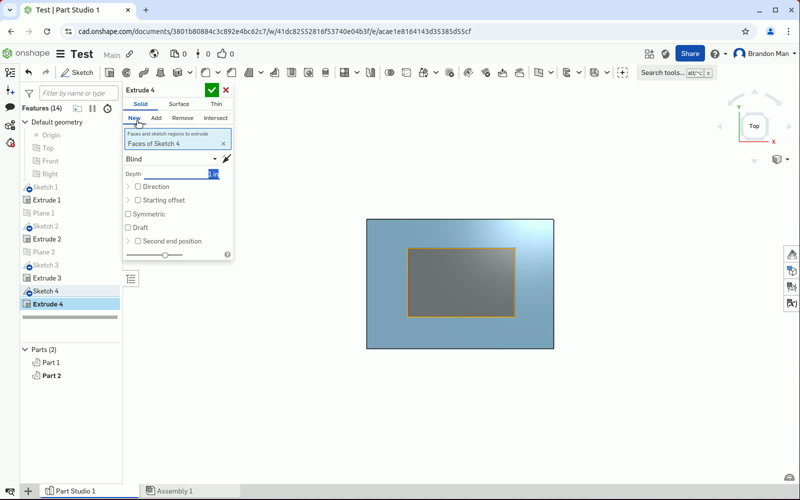
text(23.108)
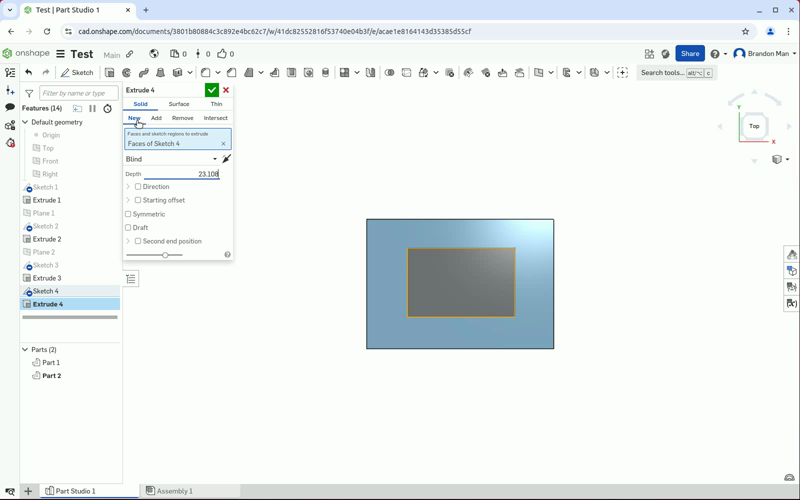
key(enter)
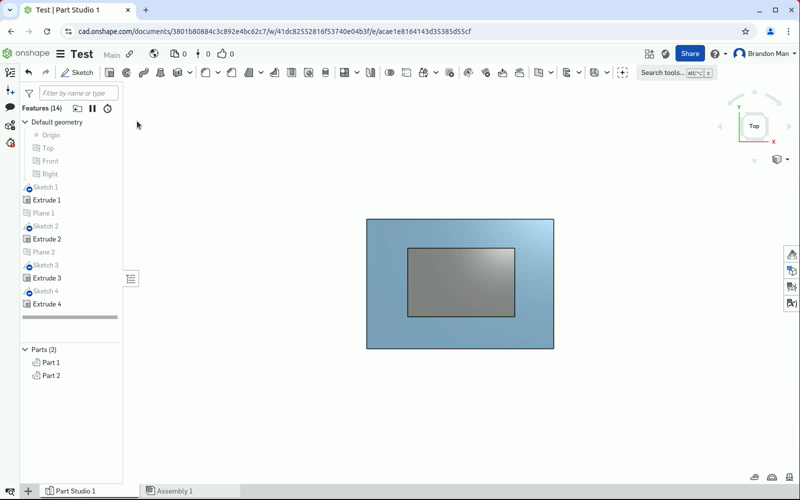
key(shift+h)
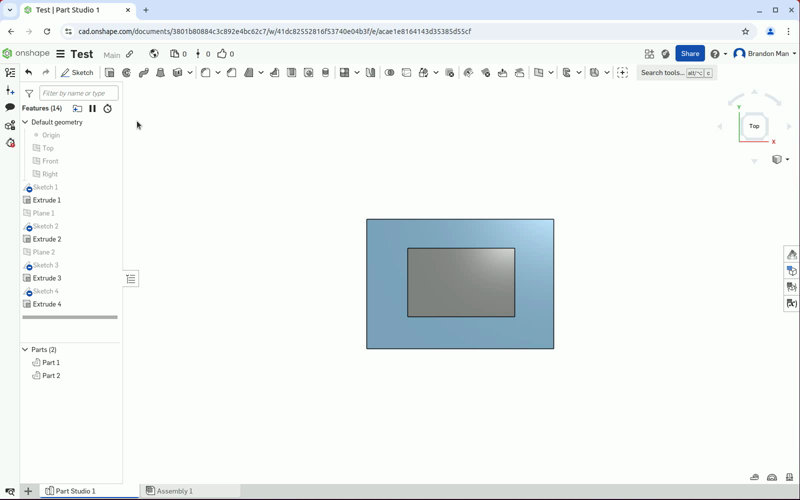
key(shift+h)
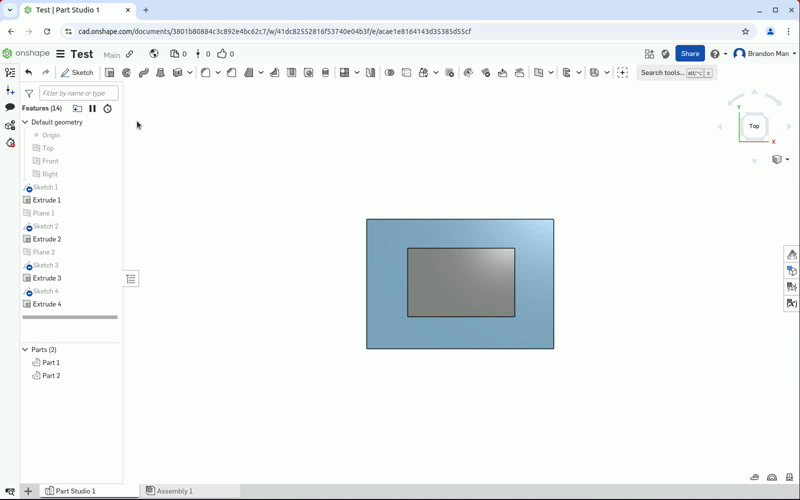
mouse_move(73, 189)
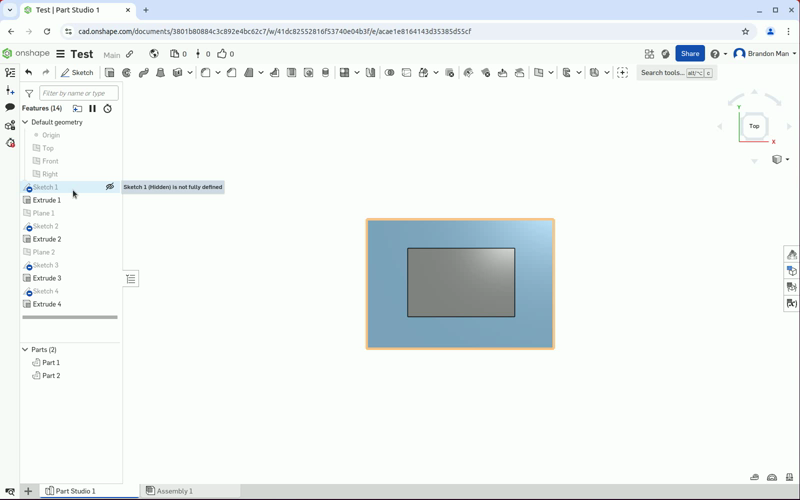
click(73, 189)
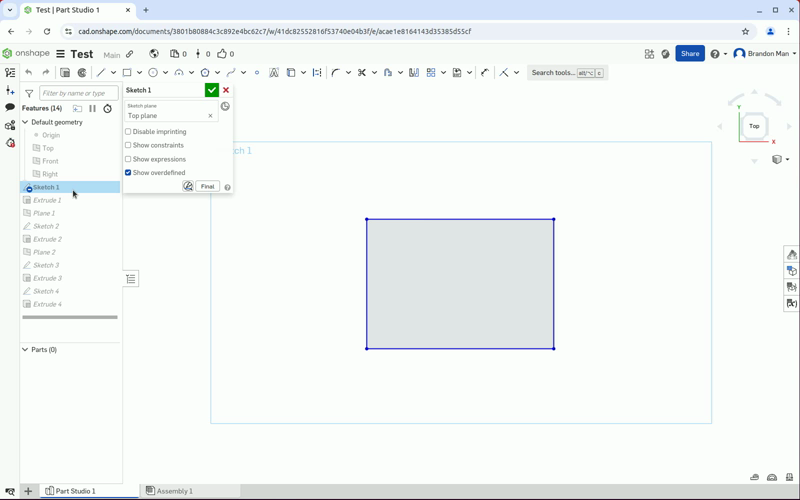
mouse_move(229, 92)
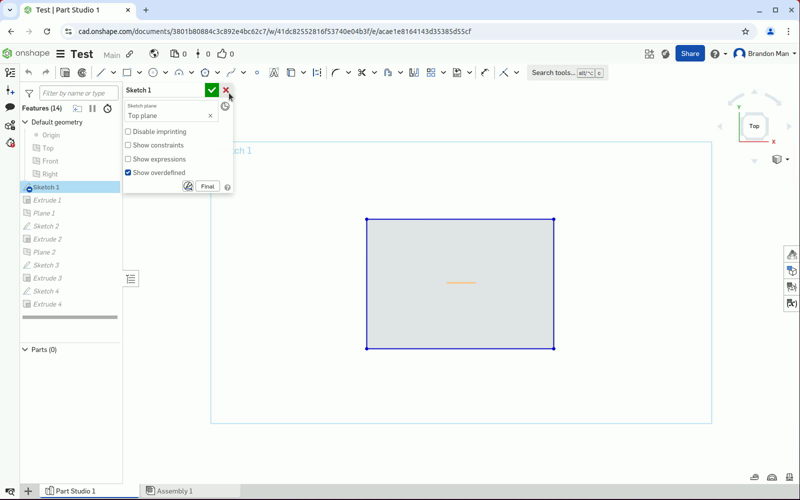
click(229, 92)
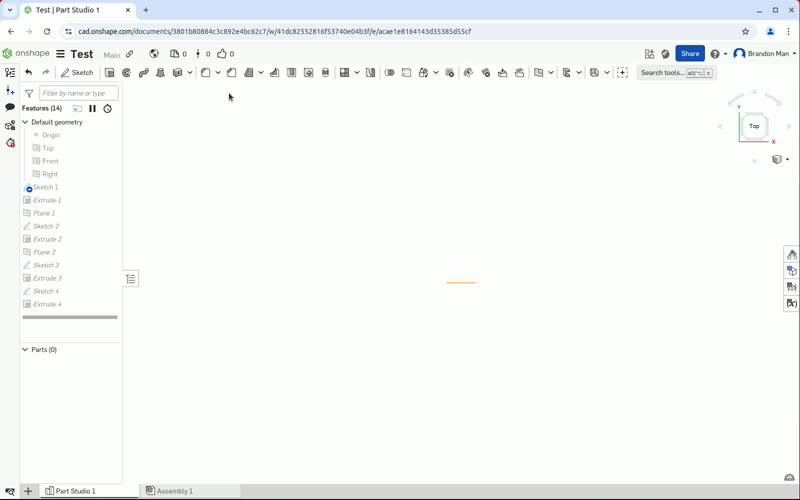
mouse_move(541, 75)
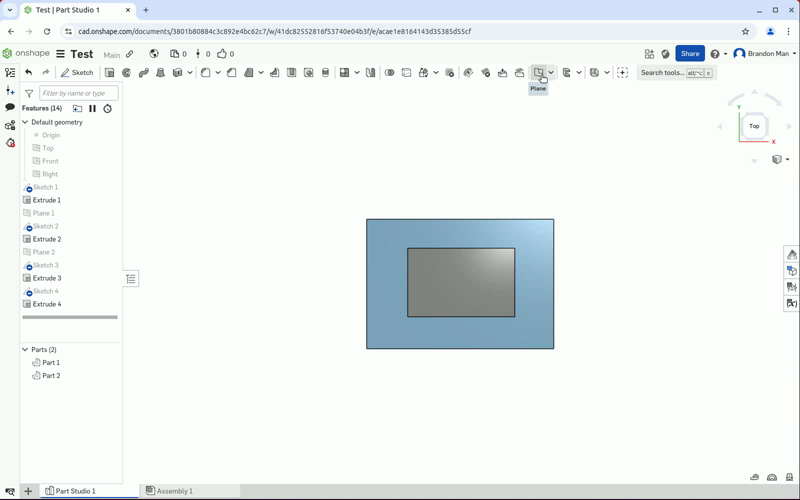
click(541, 75)
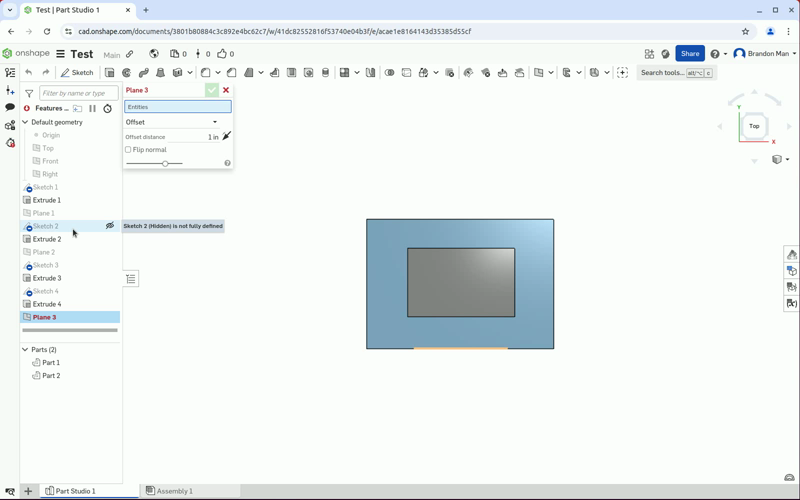
scroll(3)
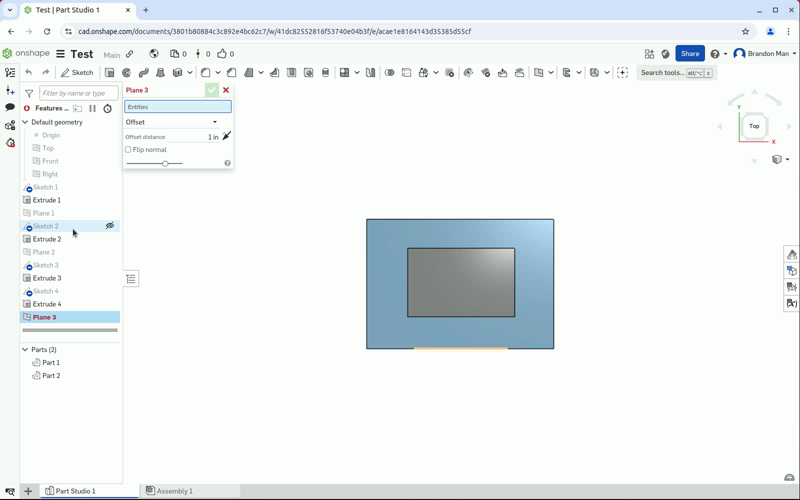
mouse_move(73, 150)
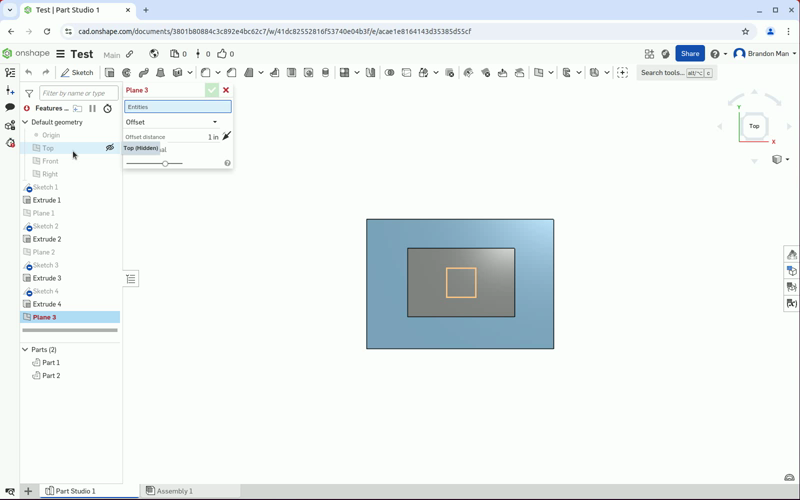
click(73, 150)
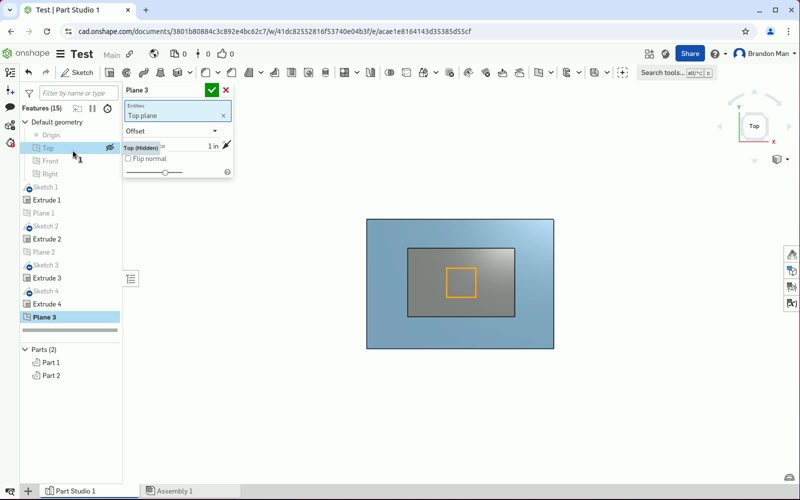
key(tab, 2)
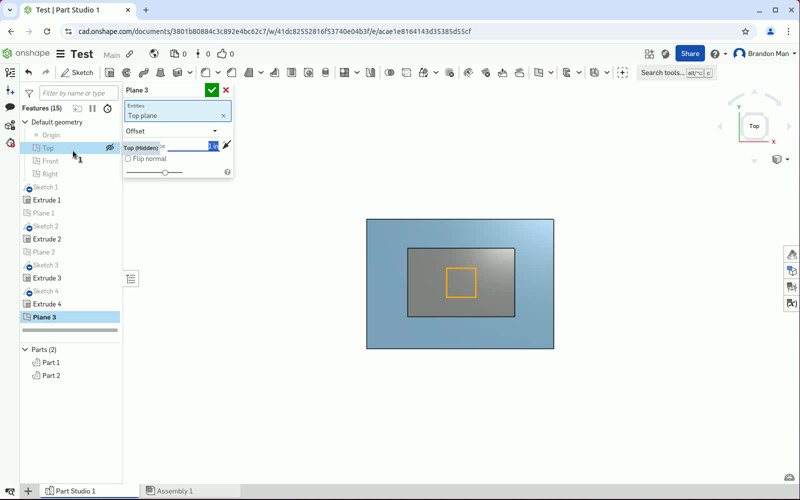
text(23.108)
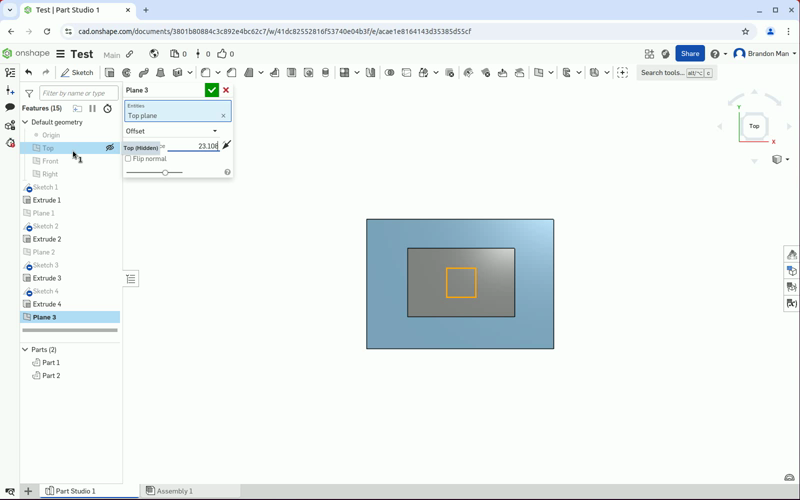
key(enter, 2)
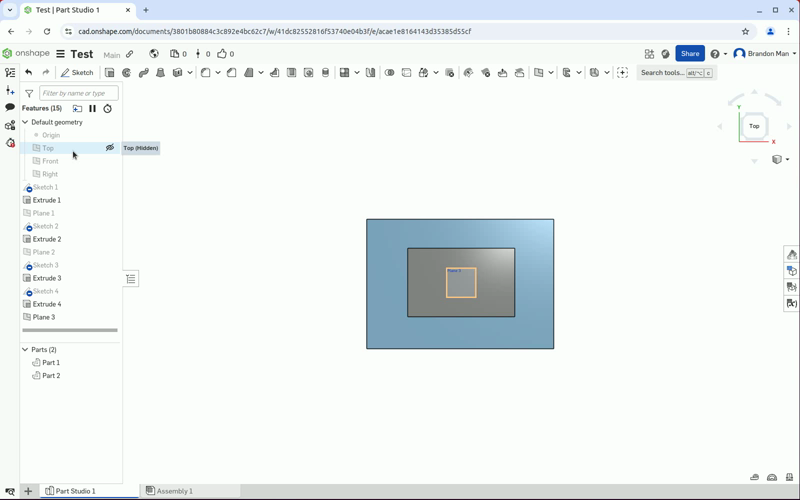
key(shift+s)
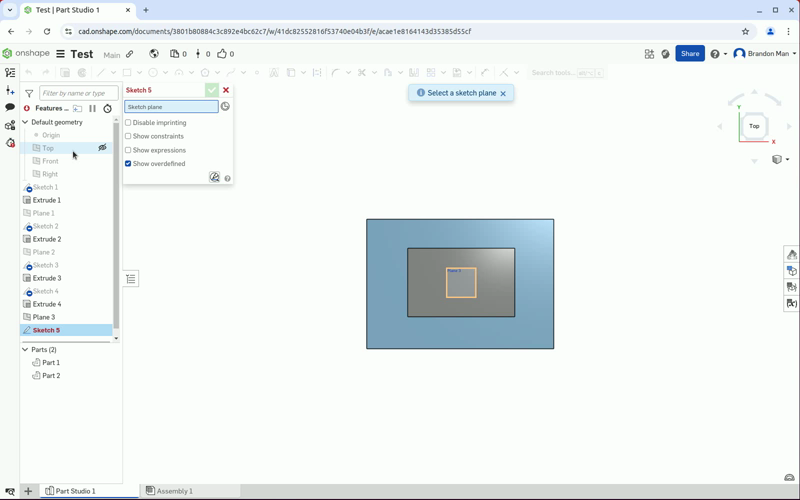
mouse_move(69, 319)
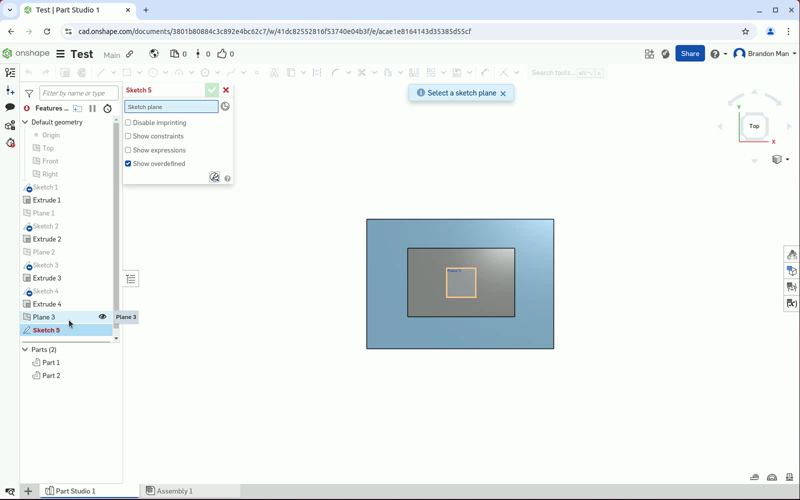
click(69, 319)
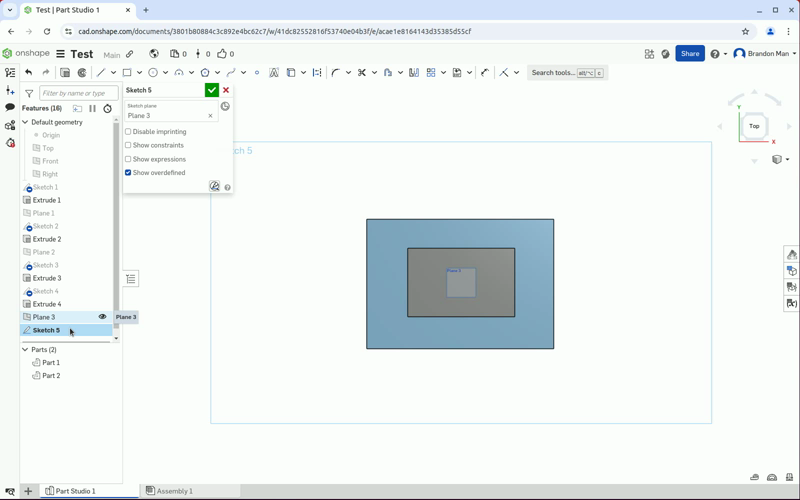
mouse_move(73, 352)
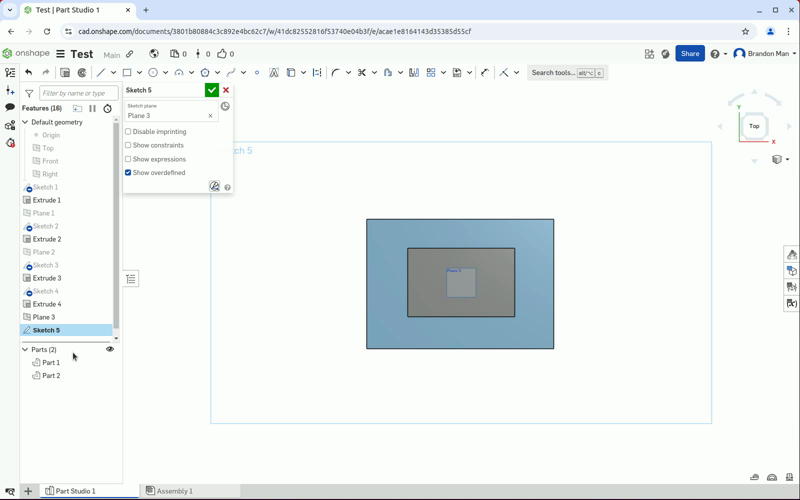
key(y)
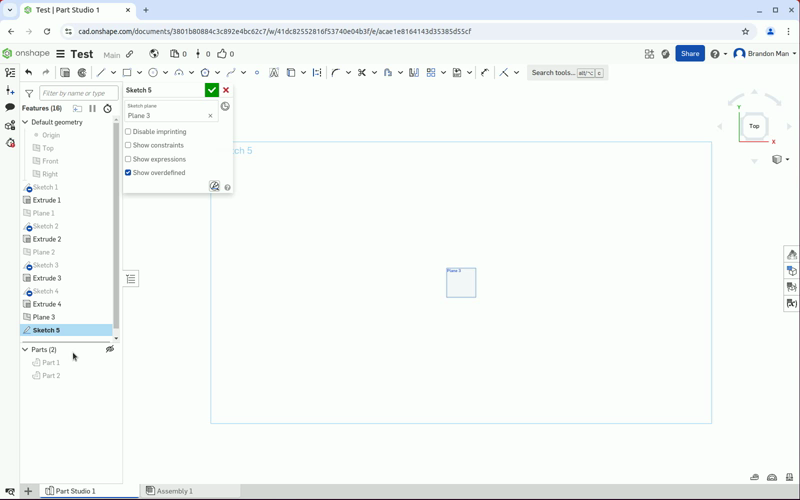
key(l)
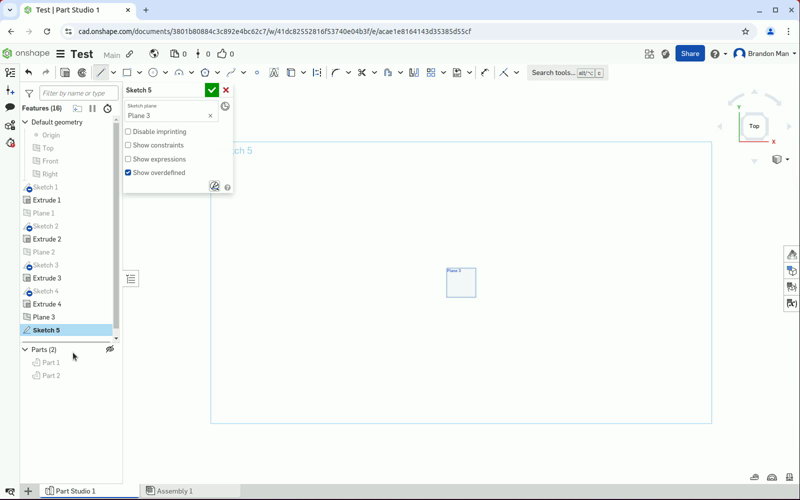
key_down(shift)
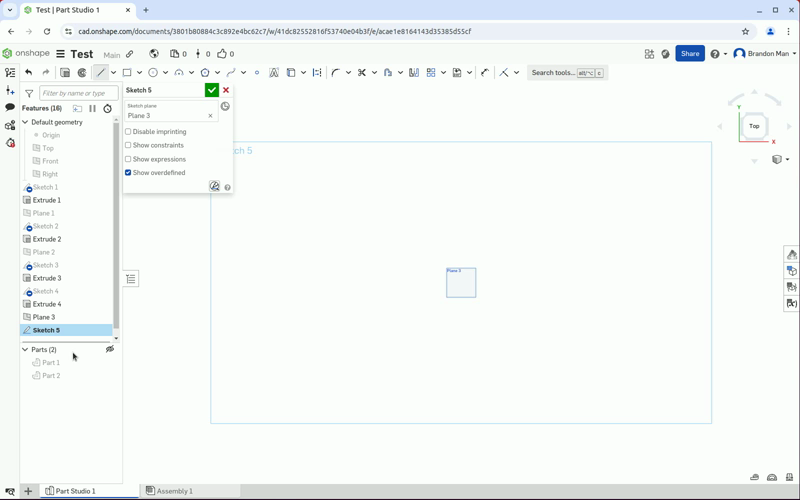
mouse_move(414, 307)
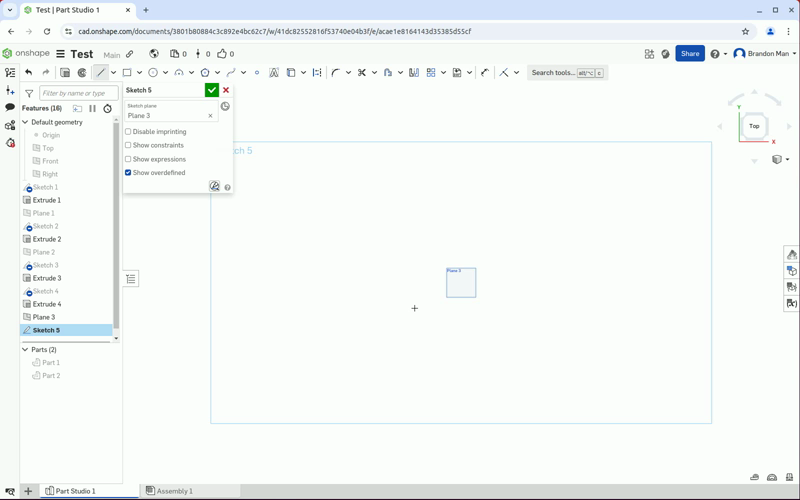
click(414, 307)
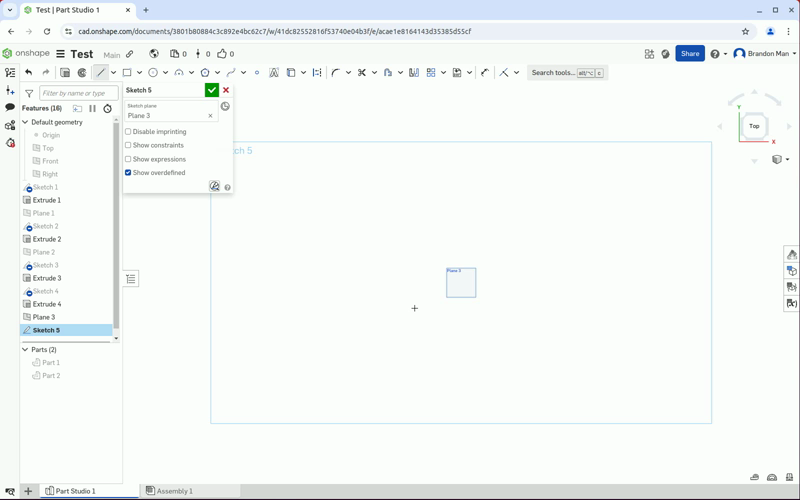
key_up(shift)
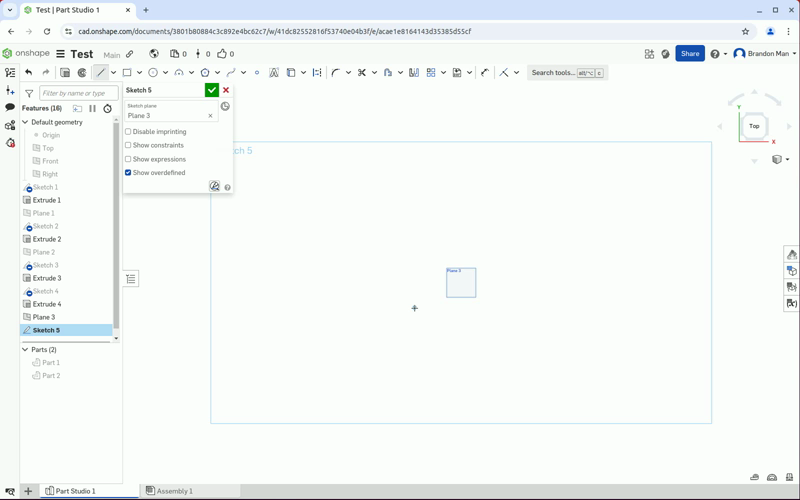
key_down(shift)
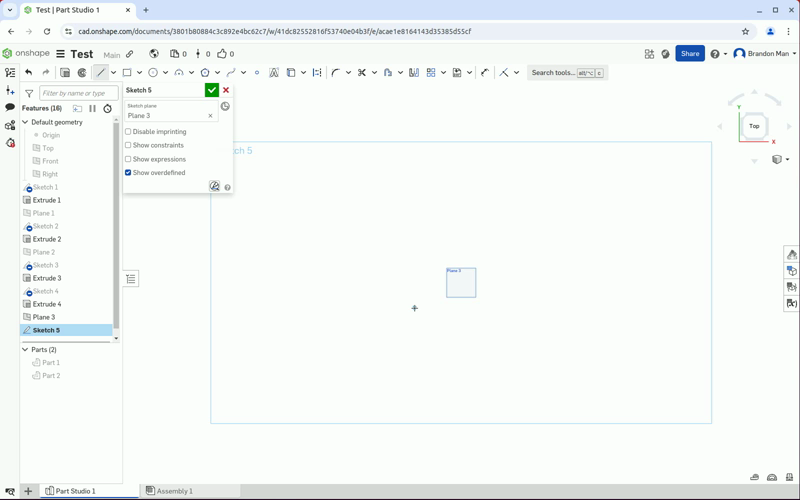
mouse_move(506, 307)
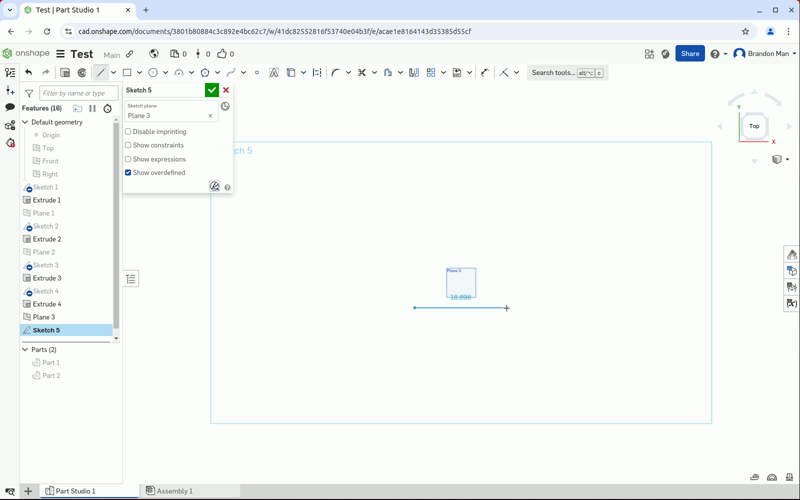
click(506, 307)
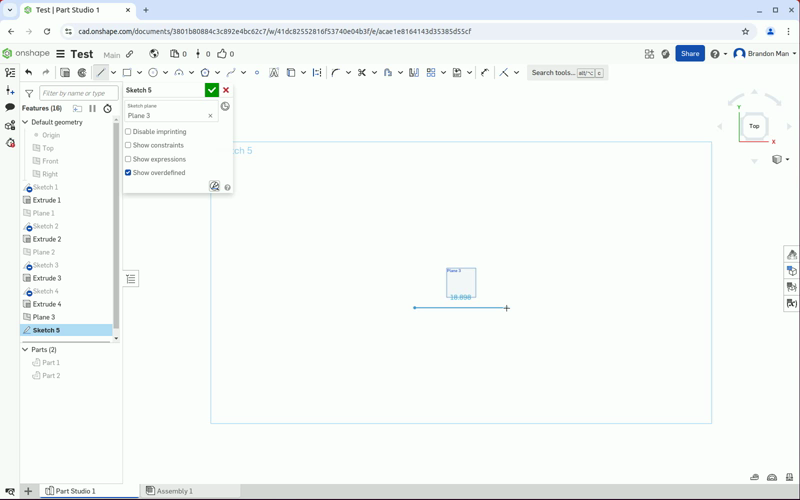
key_up(shift)
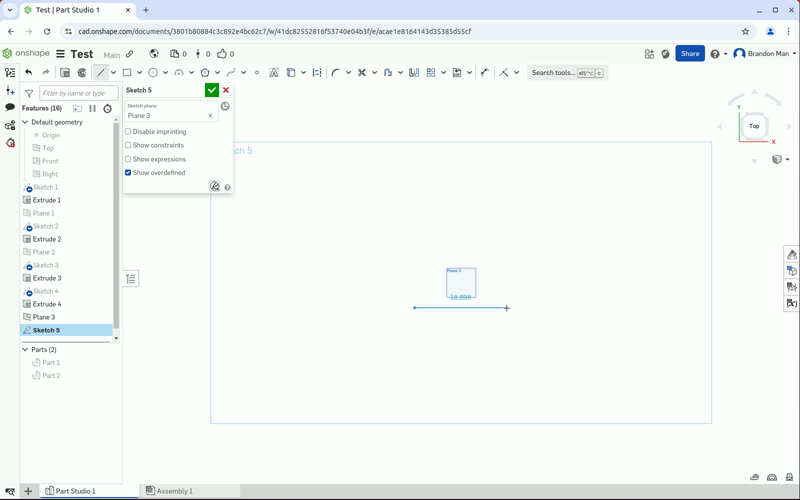
key_down(shift)
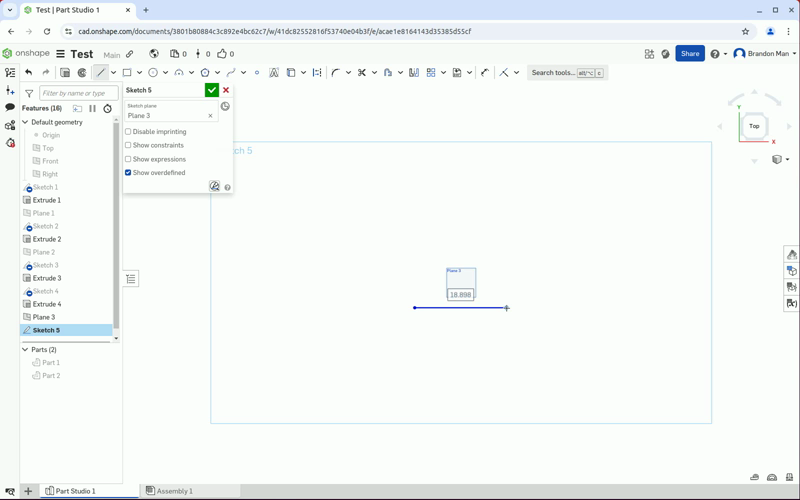
mouse_move(536, 307)
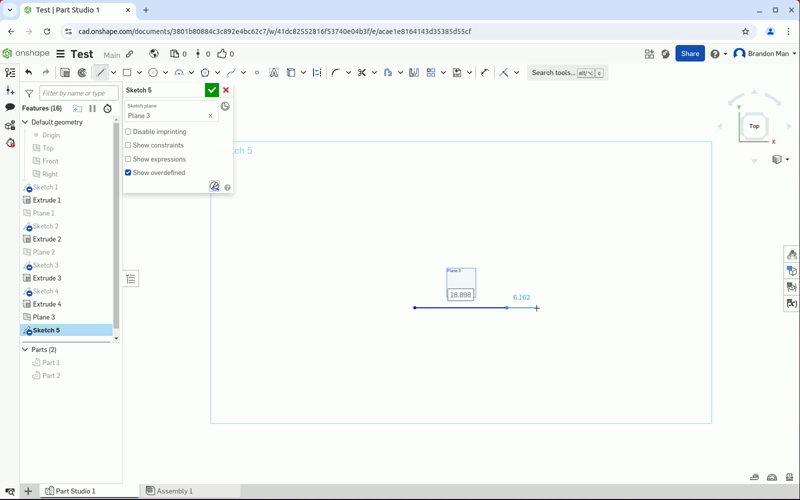
mouse_move(506, 257)
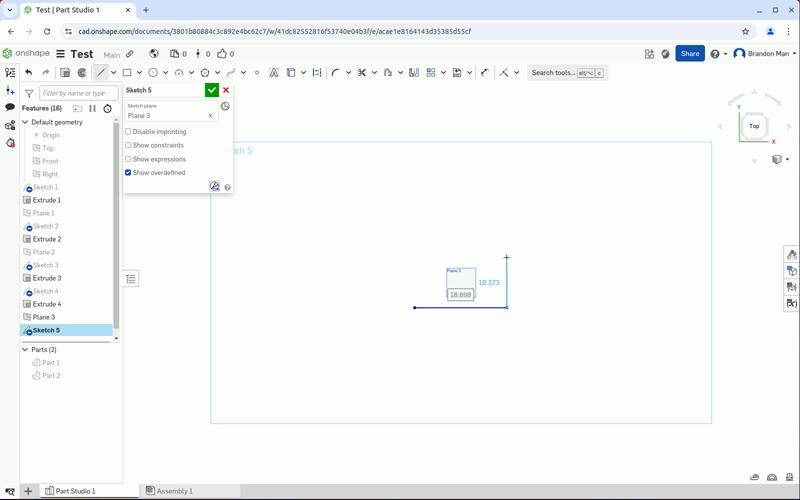
click(506, 257)
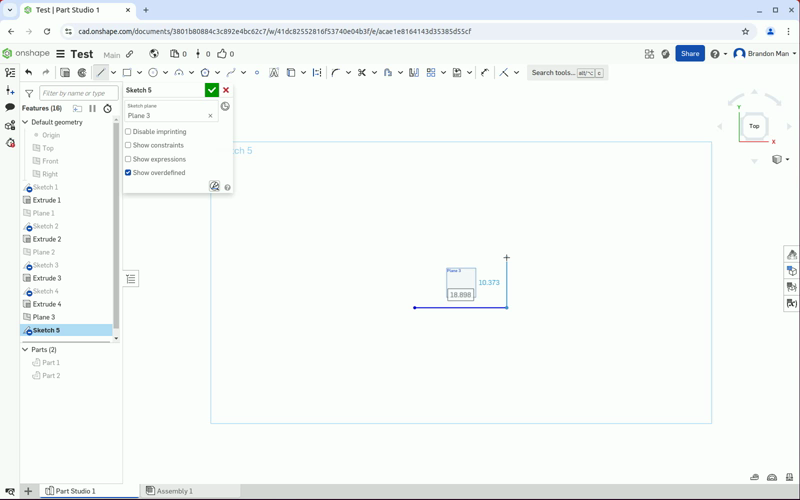
key_up(shift)
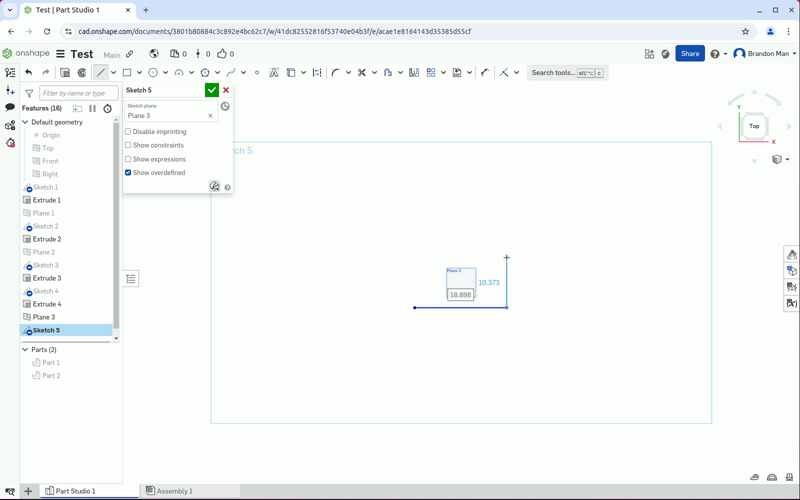
key_down(shift)
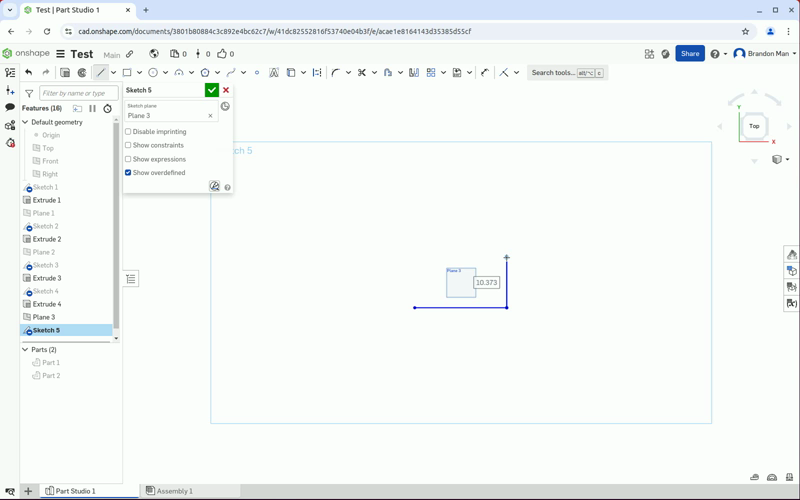
mouse_move(414, 257)
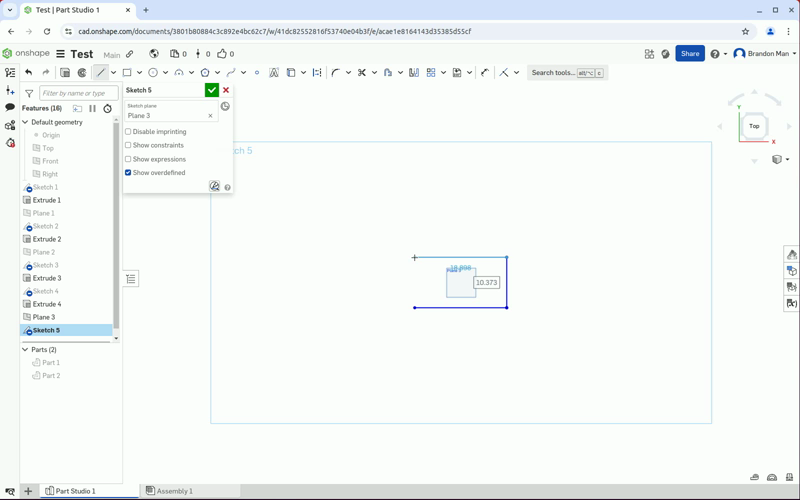
click(414, 257)
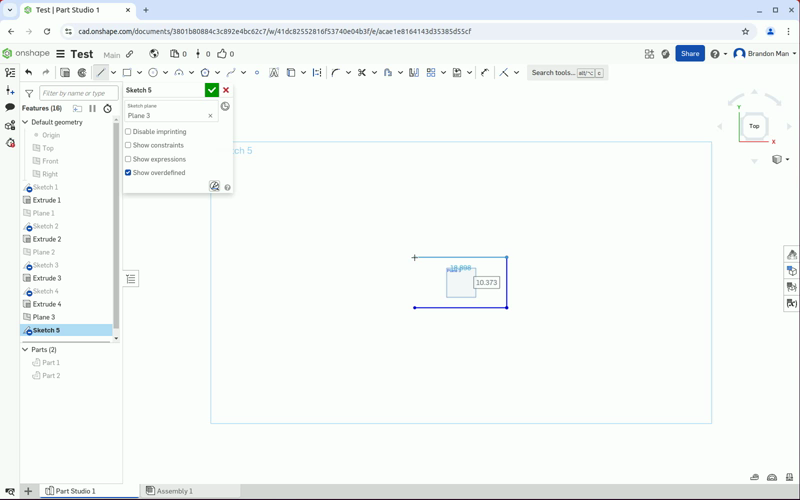
key_up(shift)
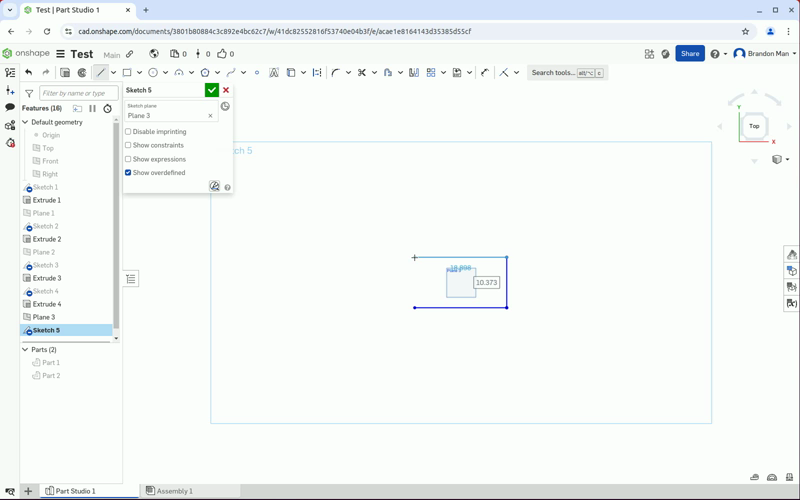
mouse_move(444, 257)
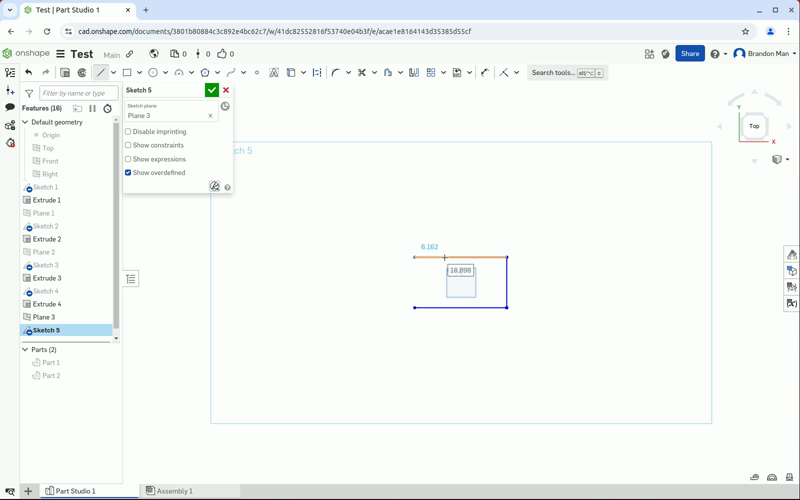
key_down(shift)
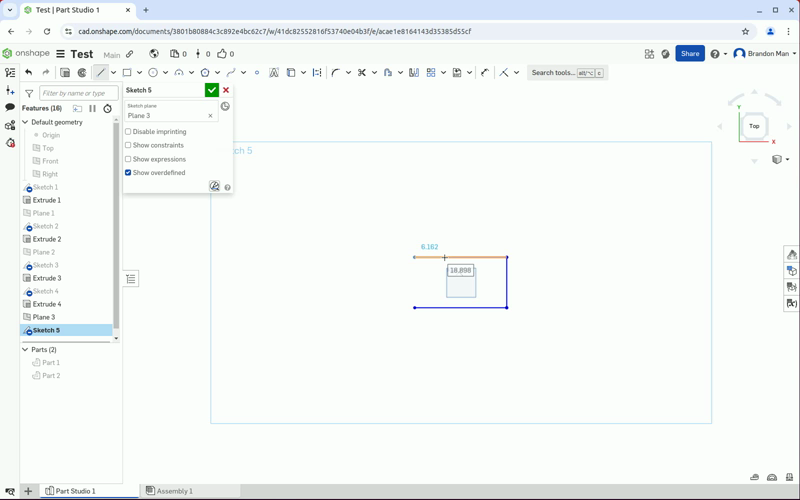
mouse_move(414, 307)
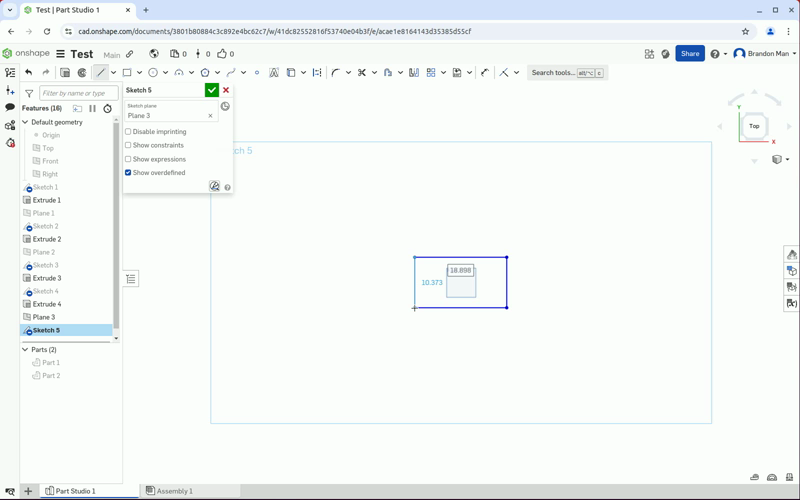
key_up(shift)
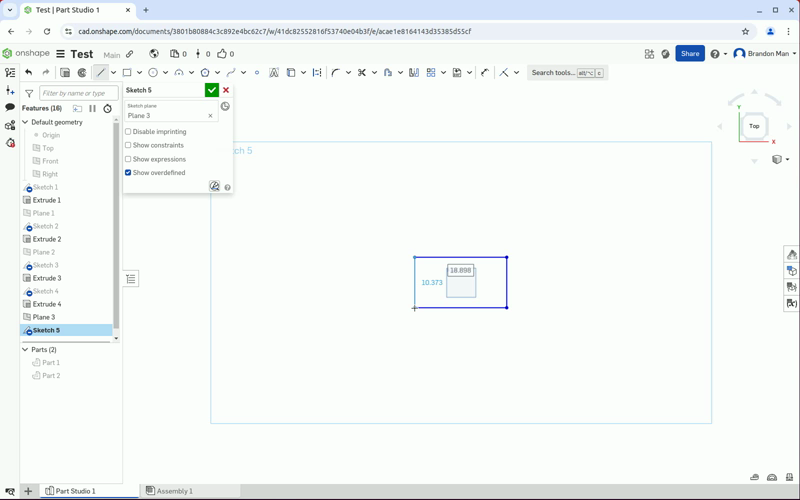
click(414, 307)
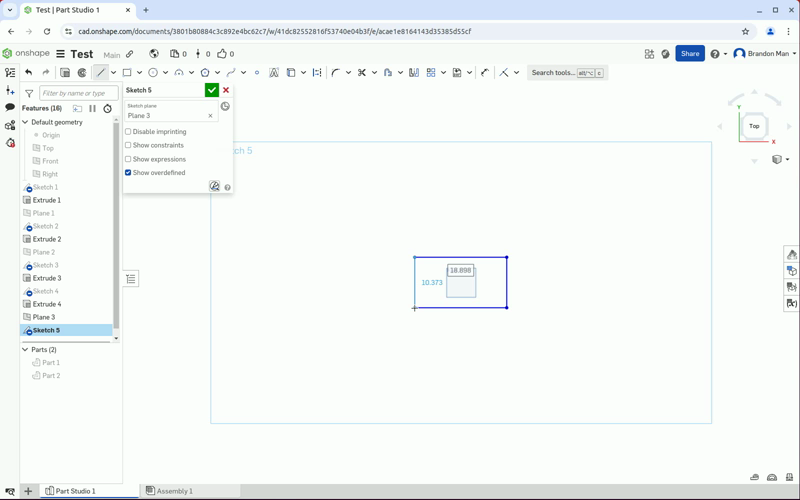
key(esc)
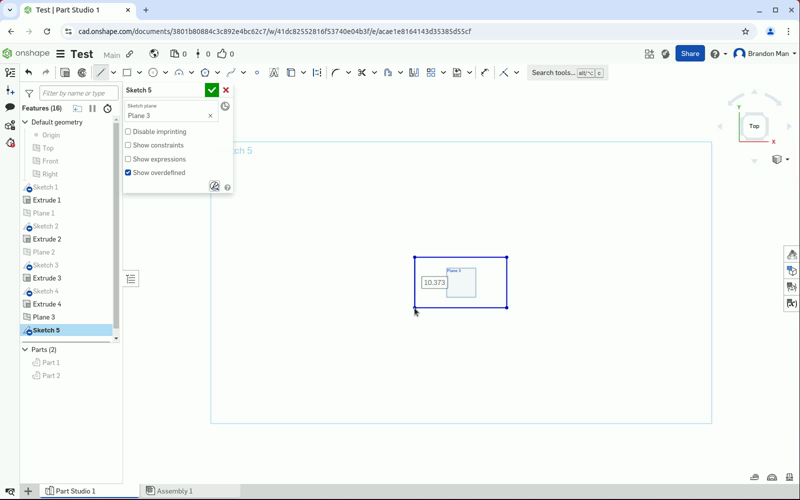
mouse_move(462, 288)
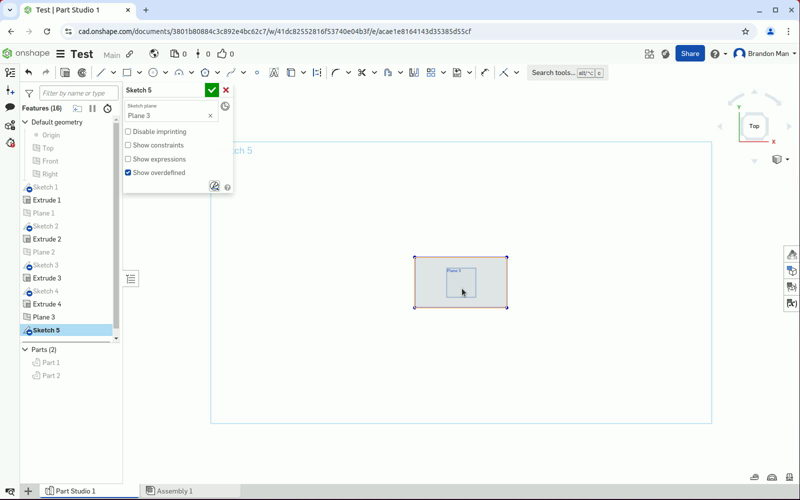
click(462, 288)
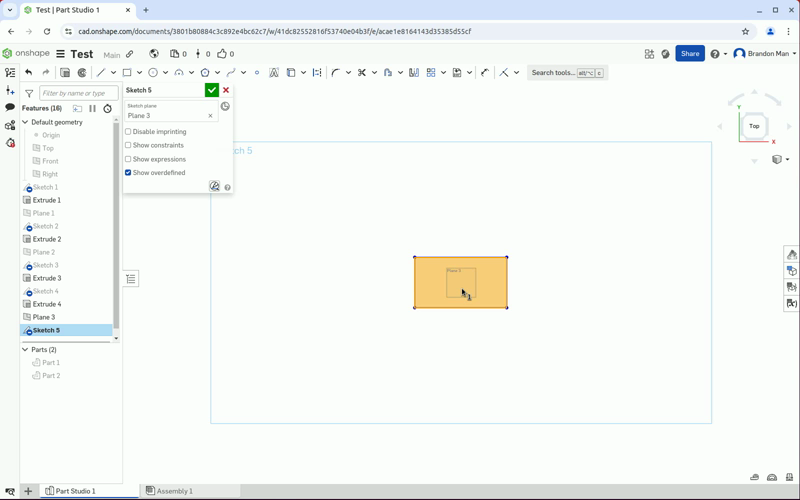
mouse_move(73, 352)
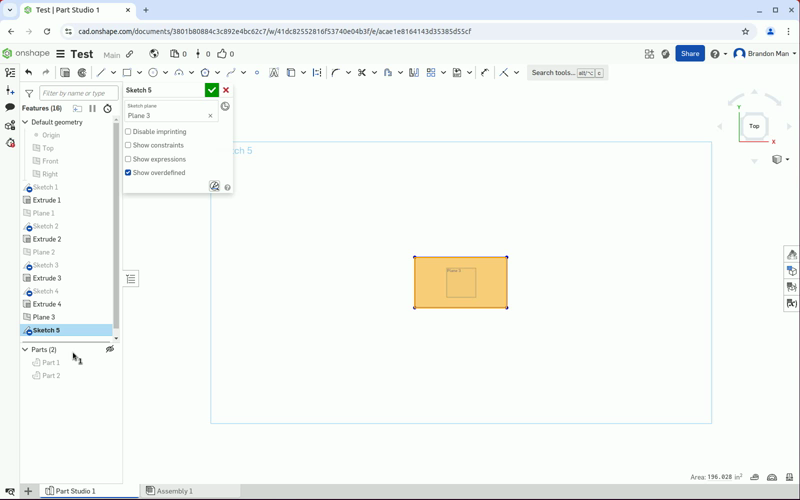
key(shift+y)
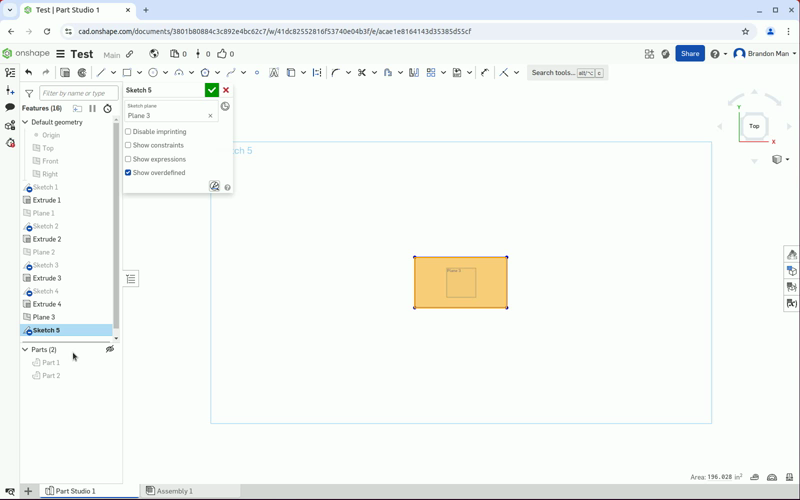
key(shift+e)
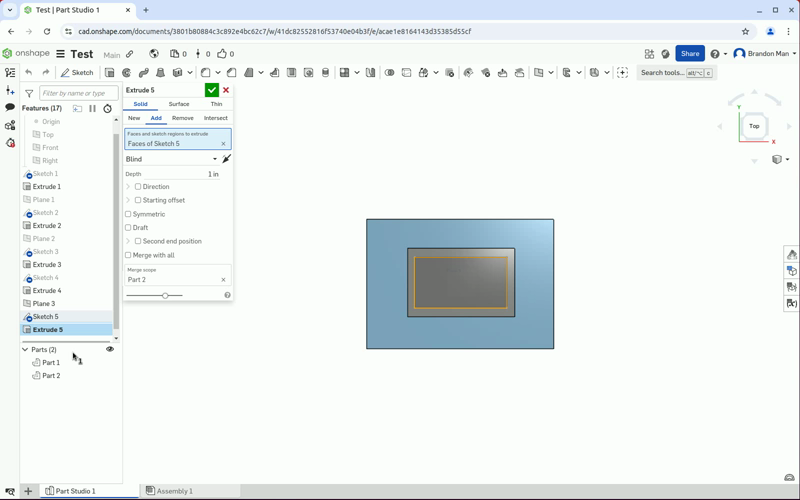
mouse_move(143, 106)
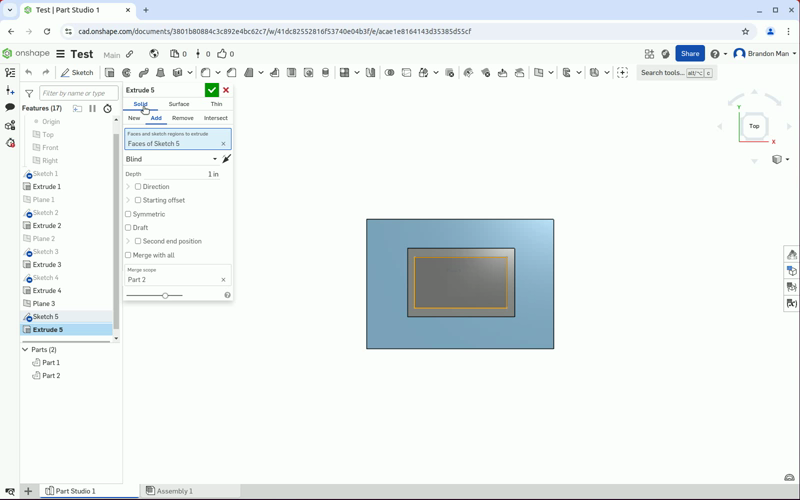
click(143, 106)
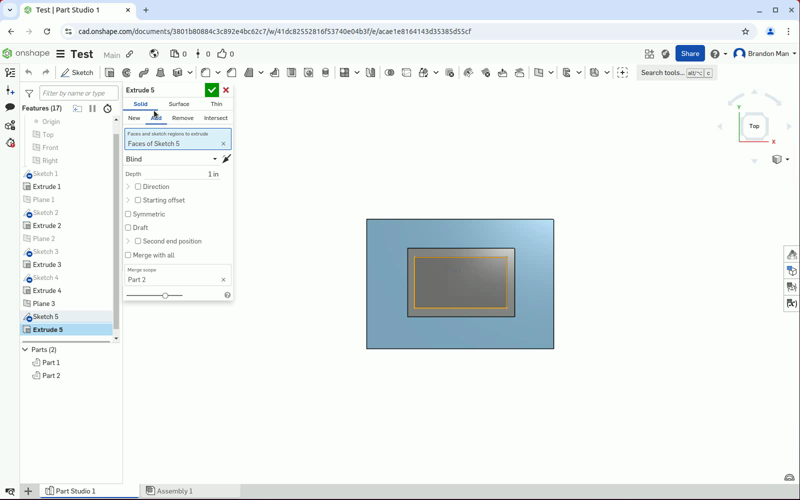
mouse_move(186, 120)
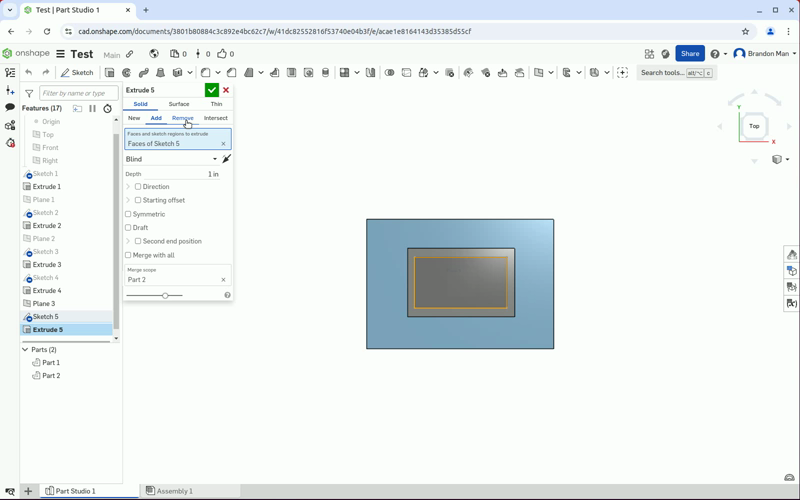
click(186, 120)
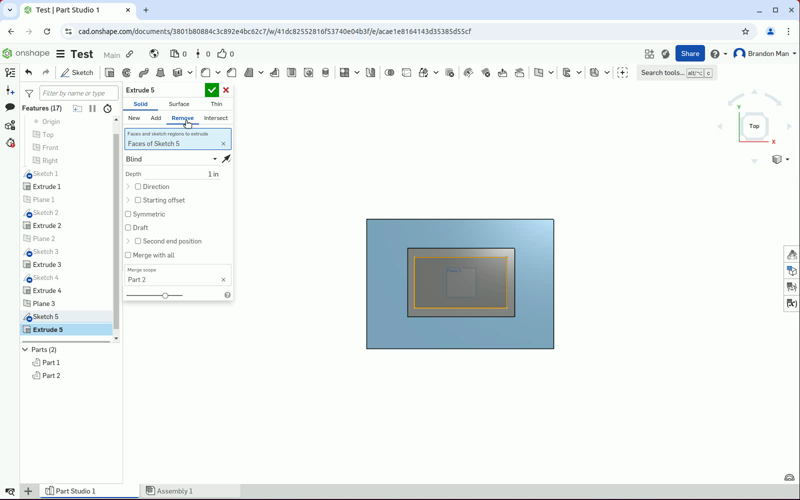
key(tab, 4)
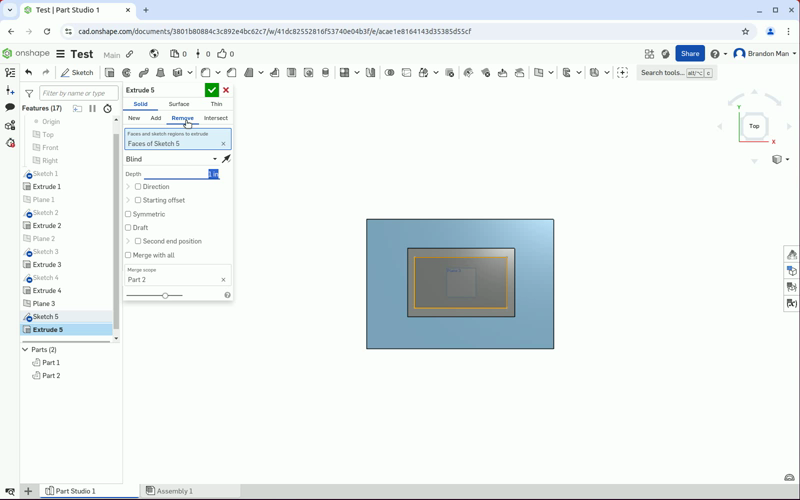
text(30.811)
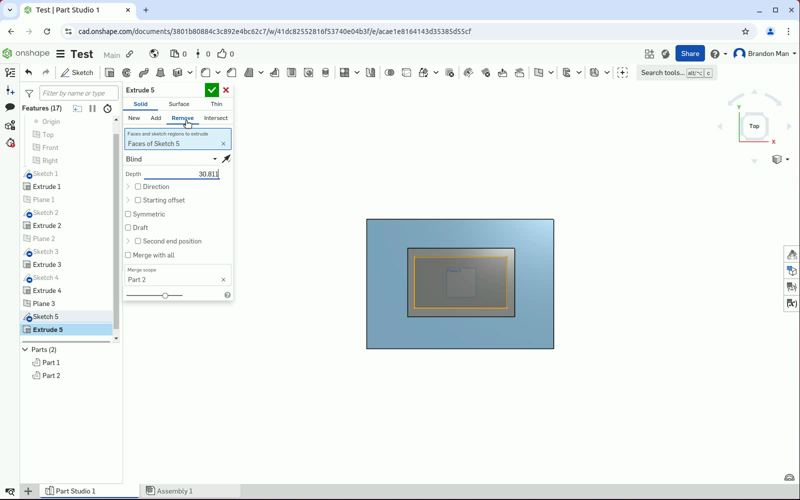
key(tab, 6)
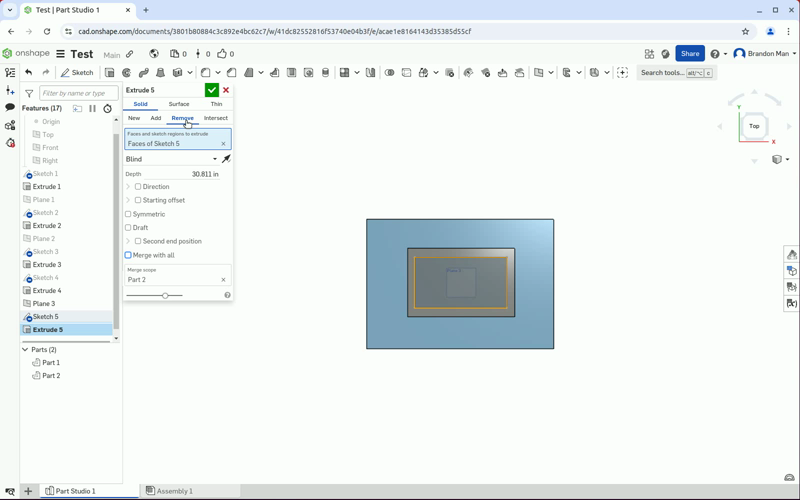
key(space)
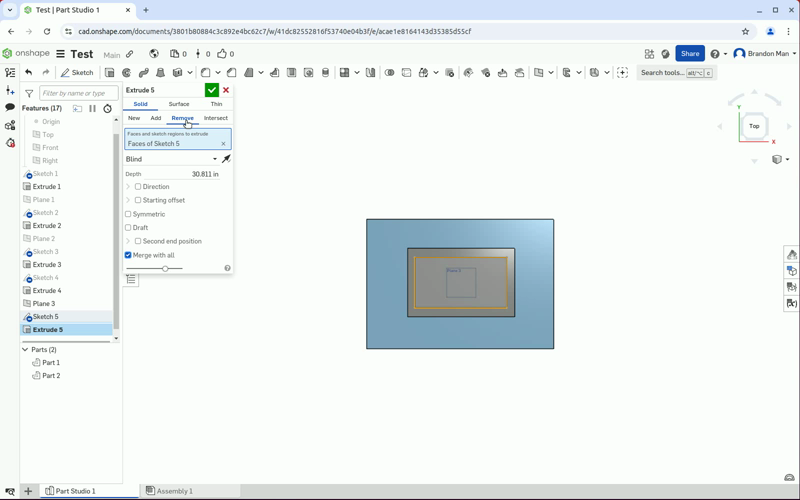
key(enter)
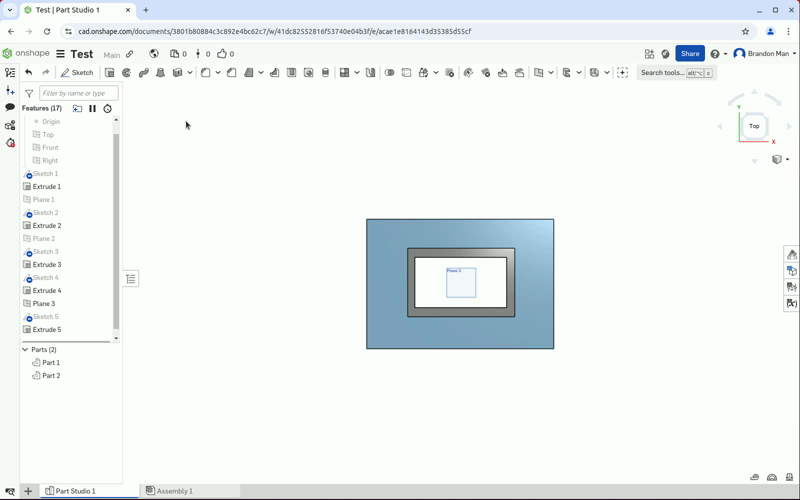
key(shift+h)
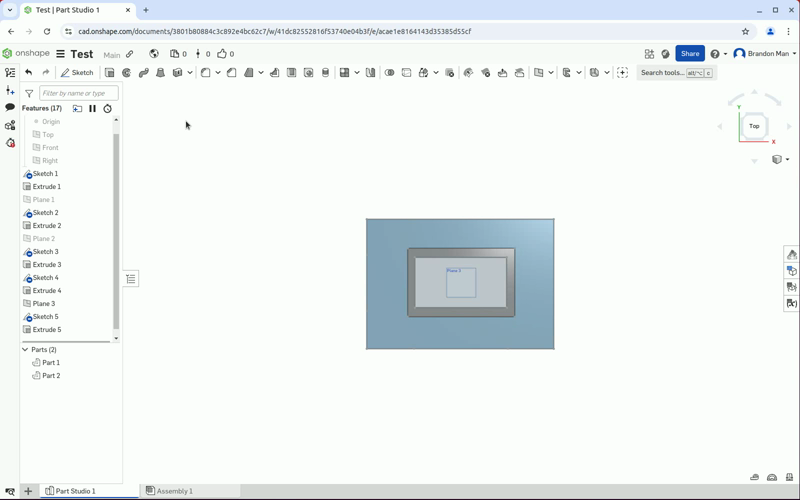
key(shift+h)
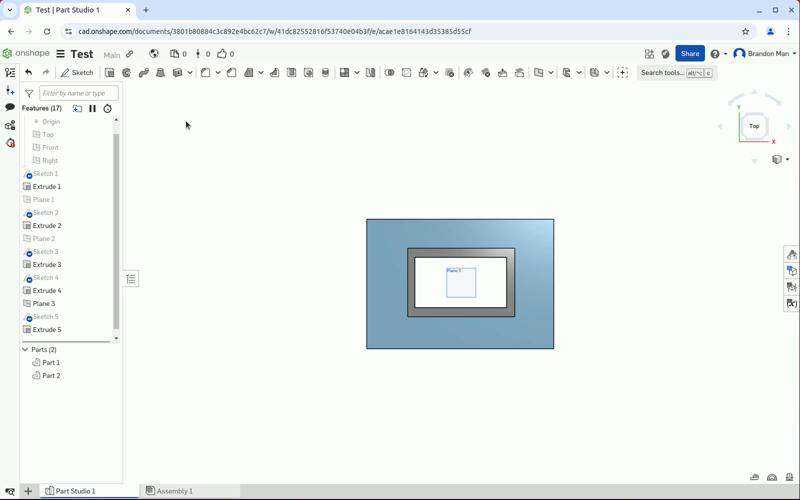
mouse_move(69, 176)
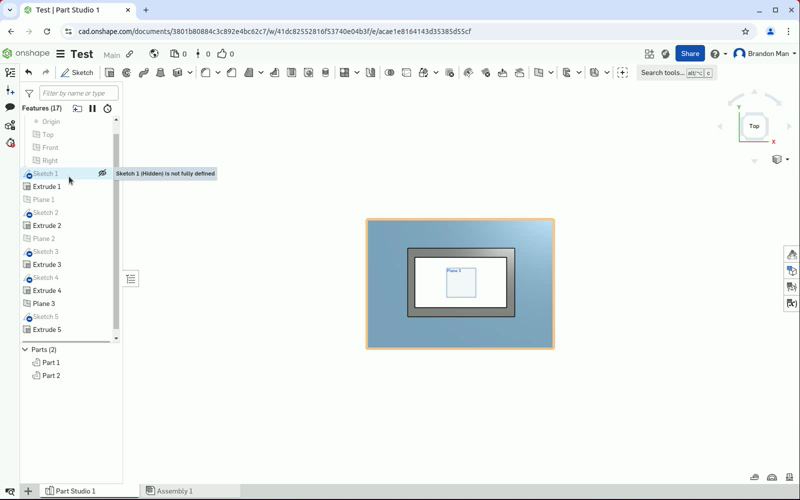
click(69, 176)
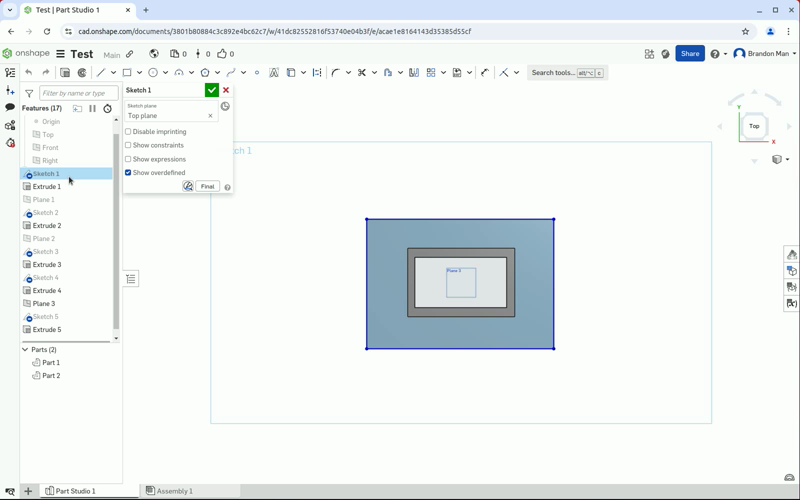
mouse_move(229, 92)
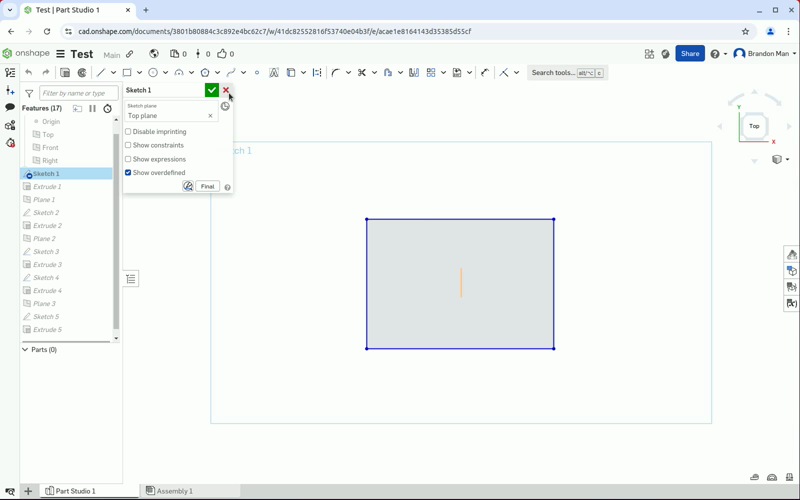
click(229, 92)
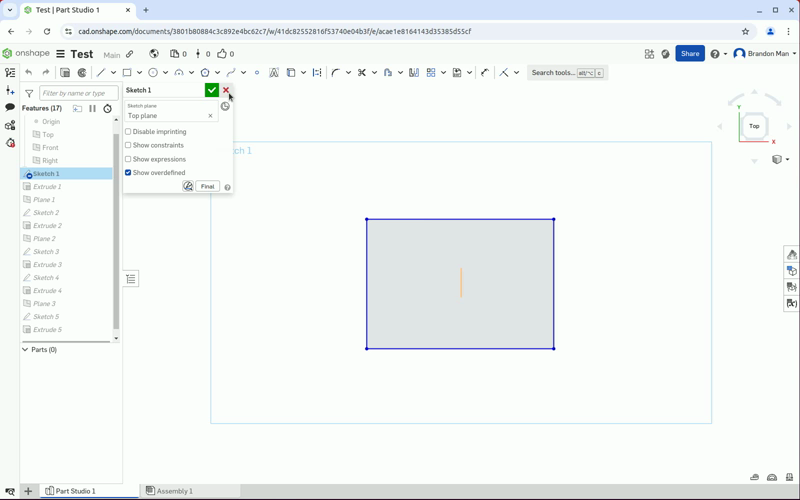
key(shift+s)
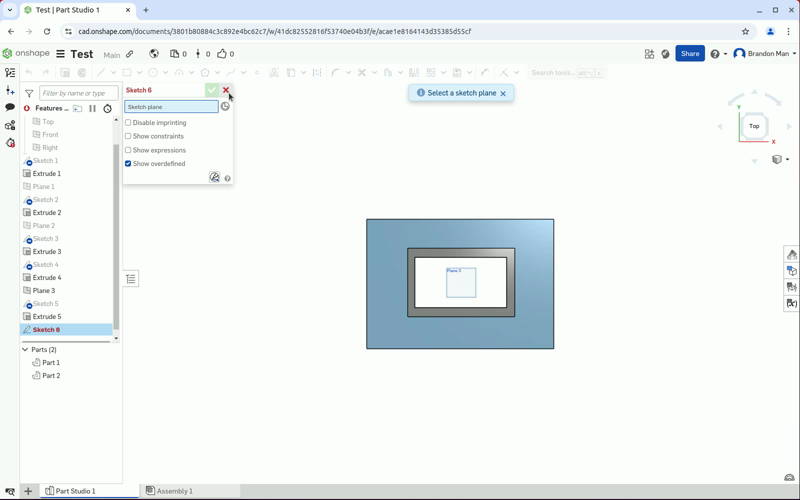
mouse_move(69, 293)
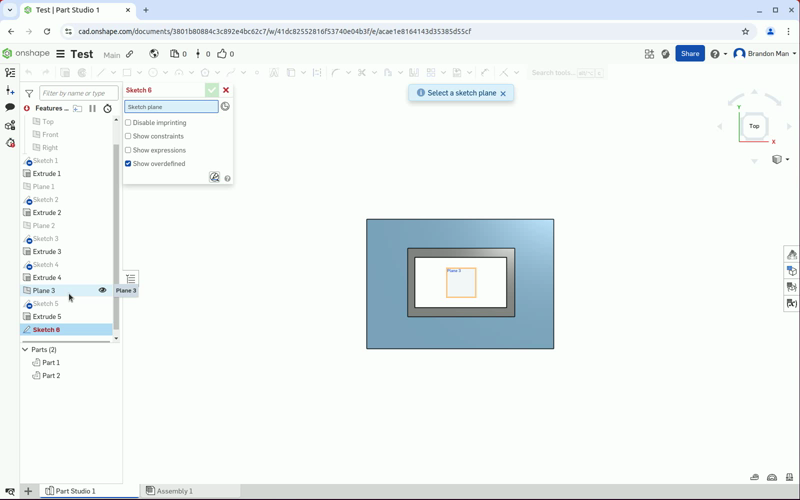
click(69, 293)
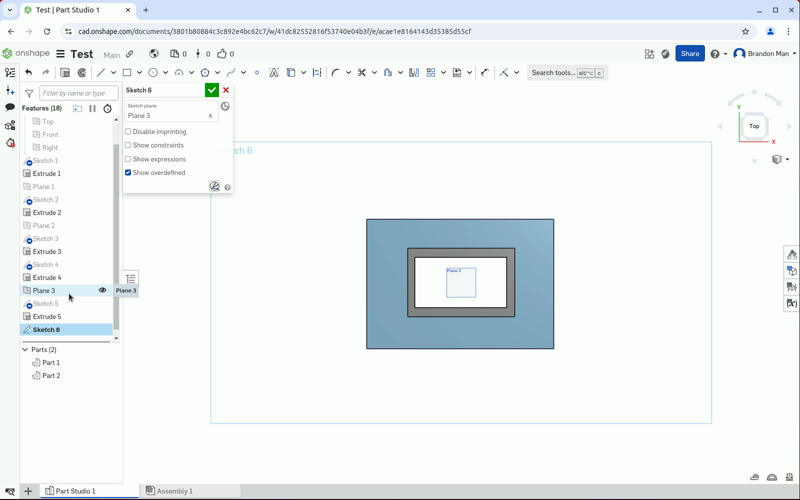
mouse_move(73, 352)
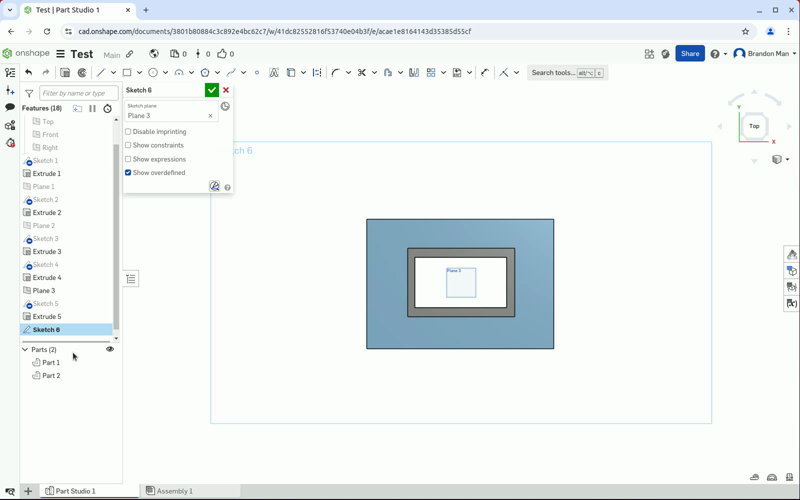
key(y)
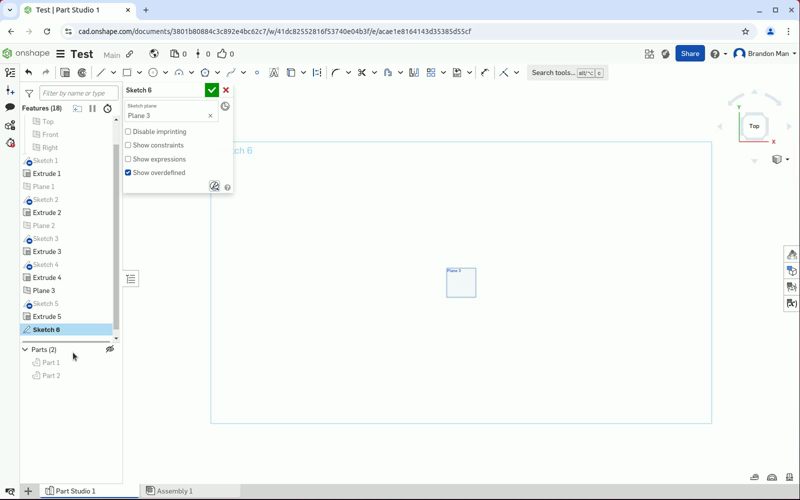
key(l)
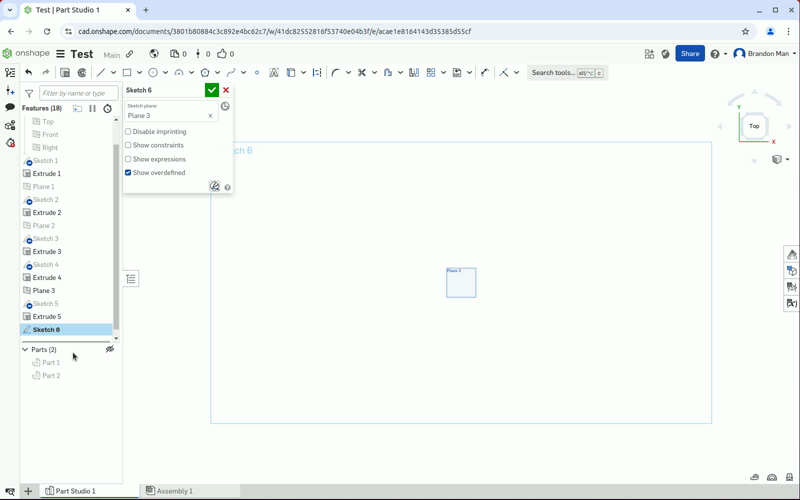
key_down(shift)
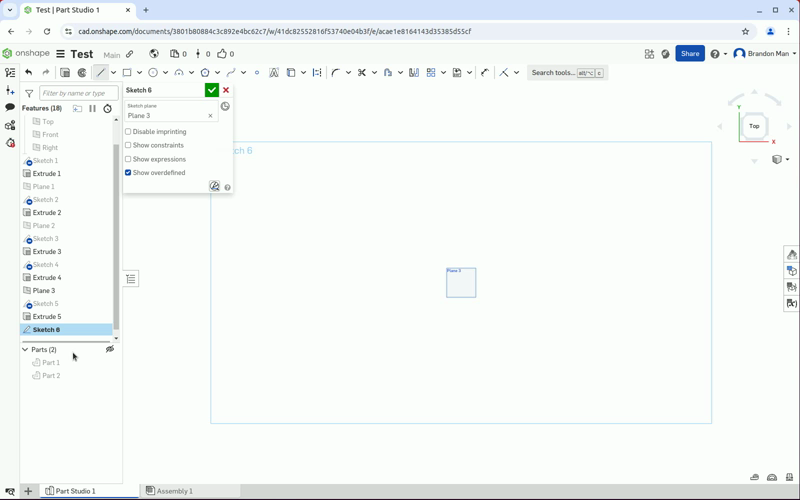
mouse_move(385, 332)
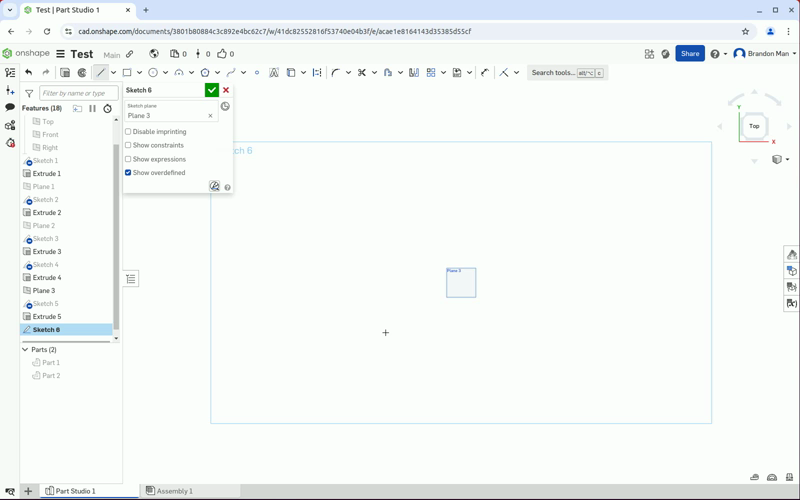
click(385, 332)
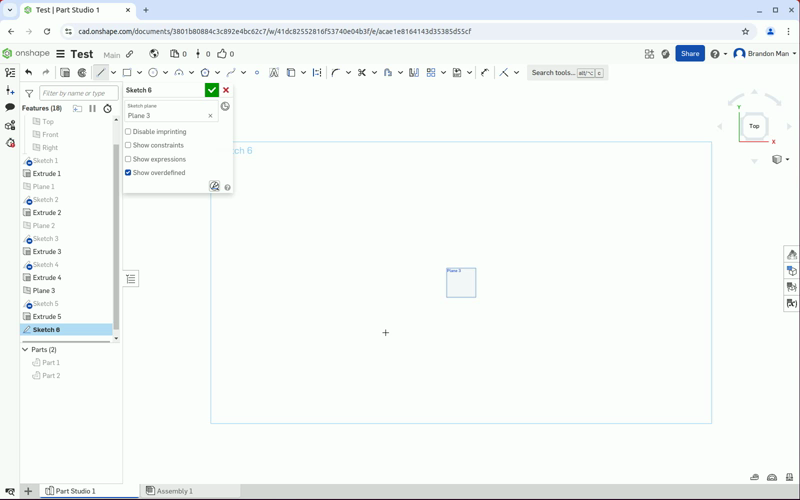
key_up(shift)
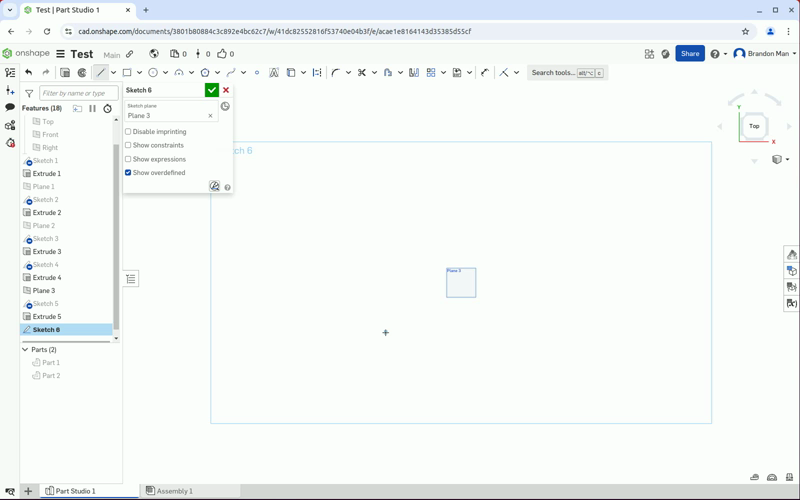
key_down(shift)
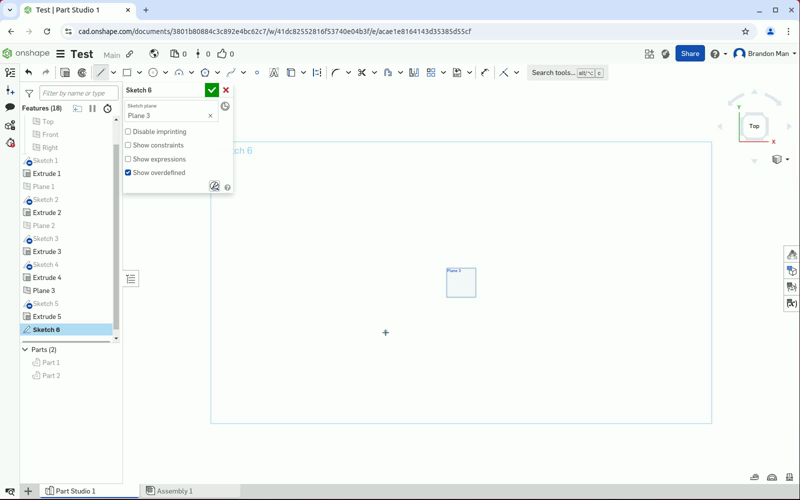
mouse_move(536, 332)
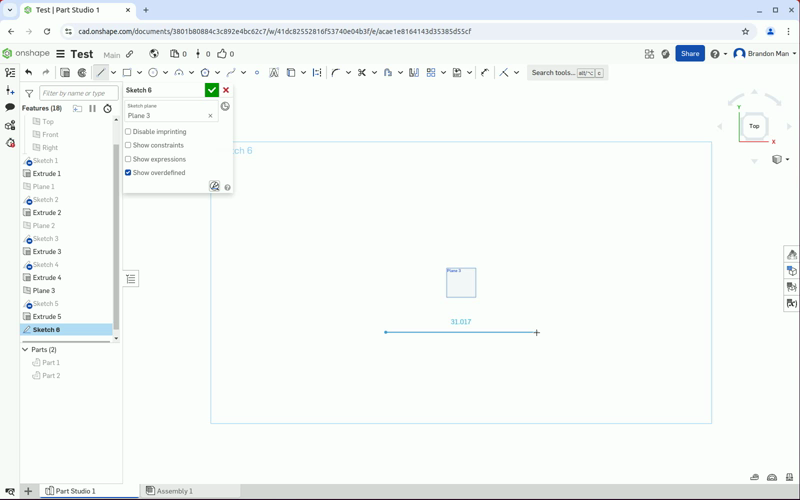
click(536, 332)
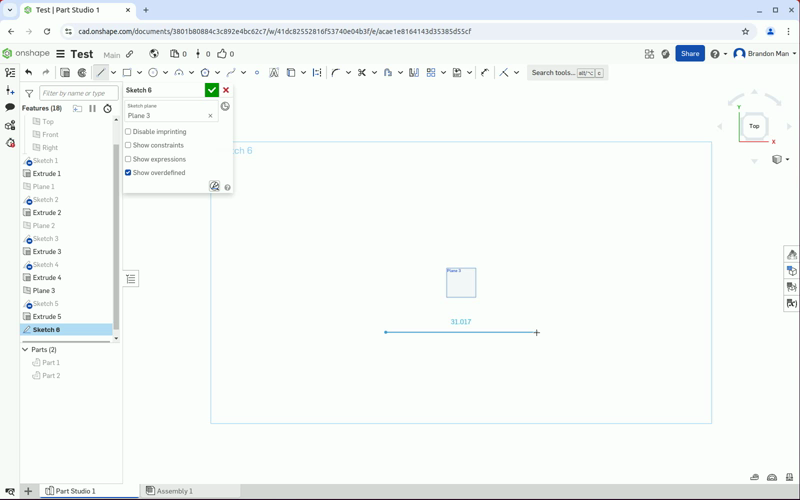
key_up(shift)
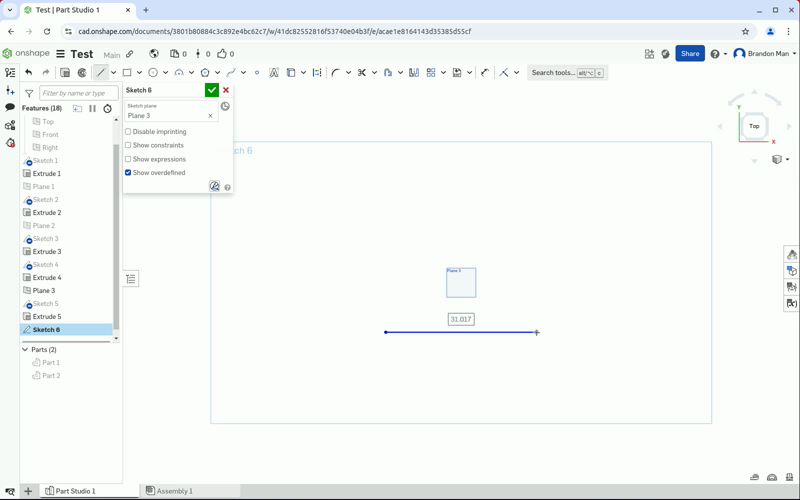
key_down(shift)
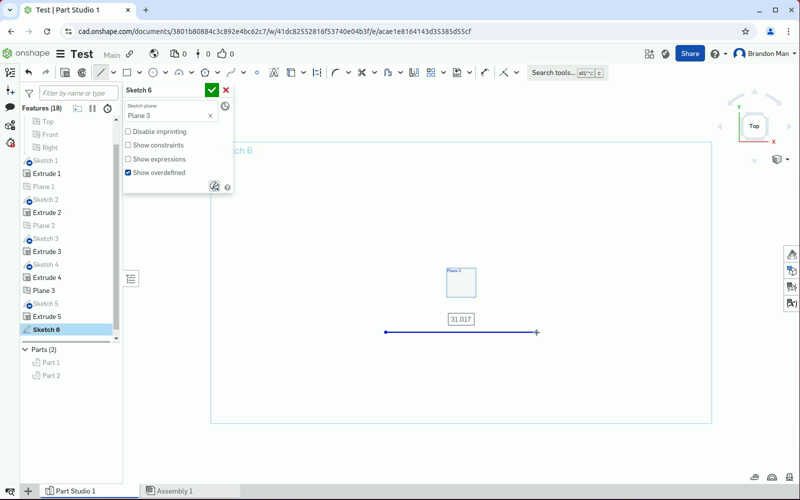
mouse_move(536, 233)
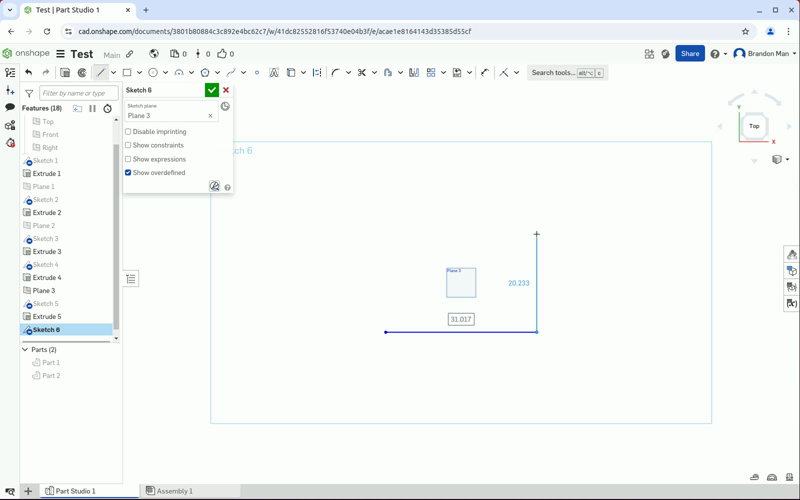
click(536, 233)
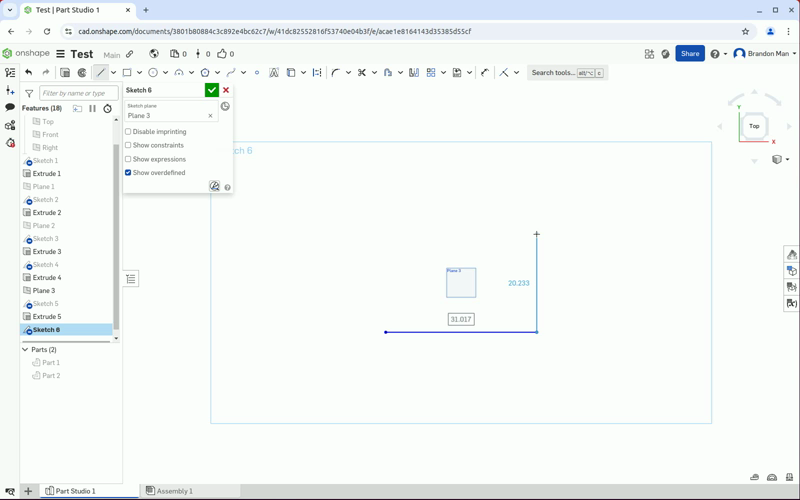
key_up(shift)
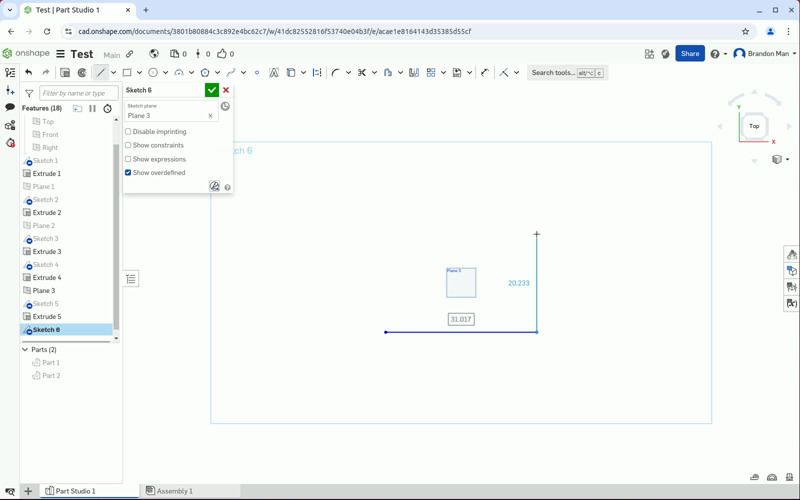
key_down(shift)
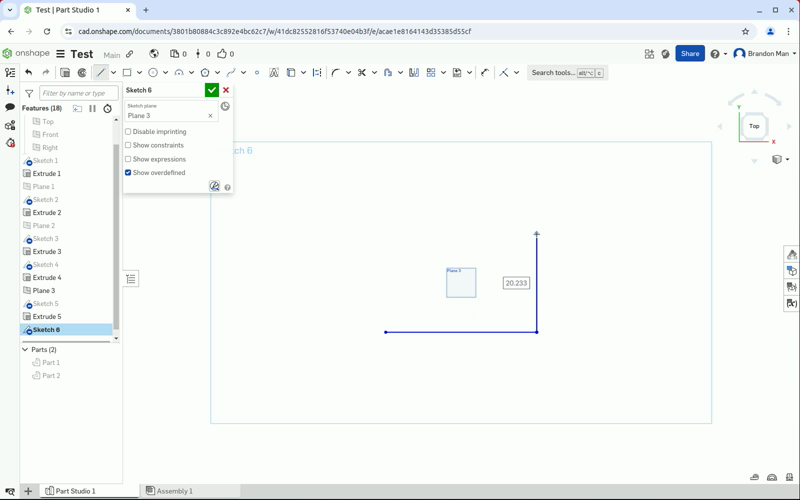
mouse_move(385, 233)
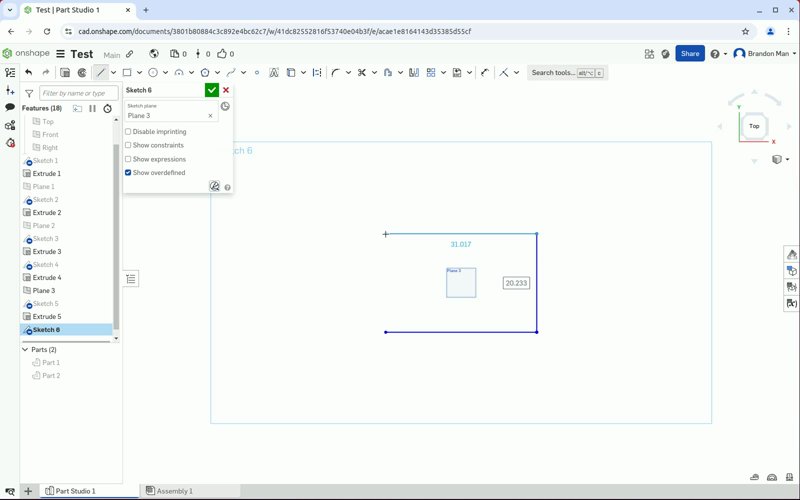
click(385, 233)
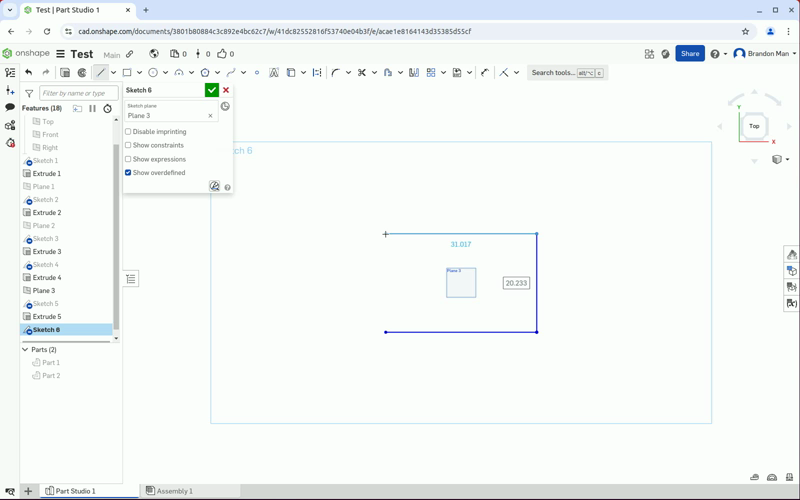
key_up(shift)
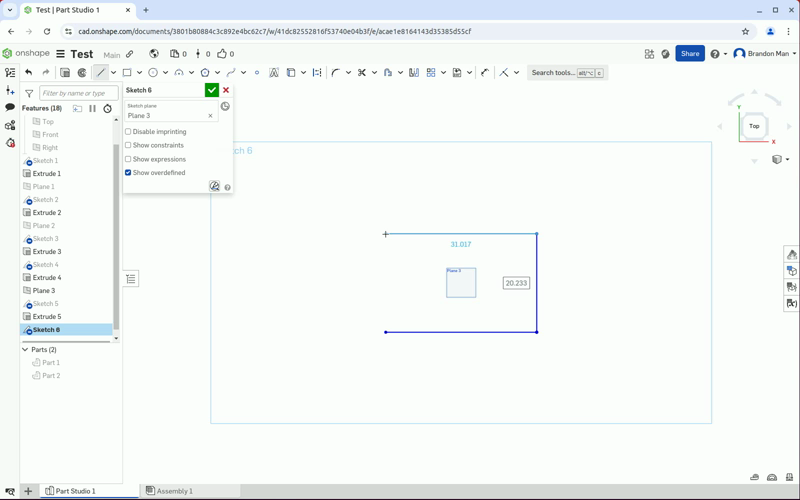
key_down(shift)
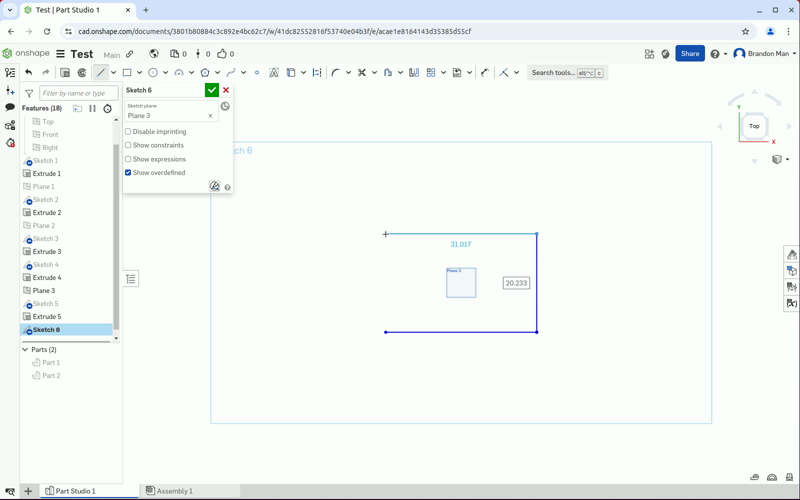
mouse_move(385, 332)
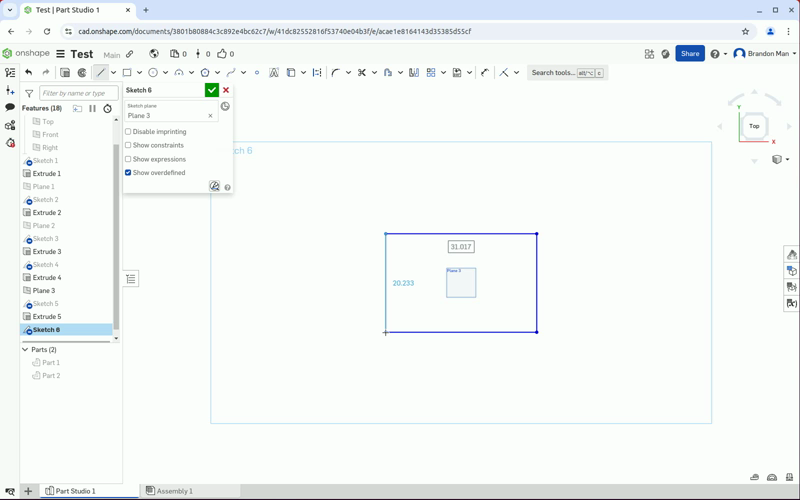
key_up(shift)
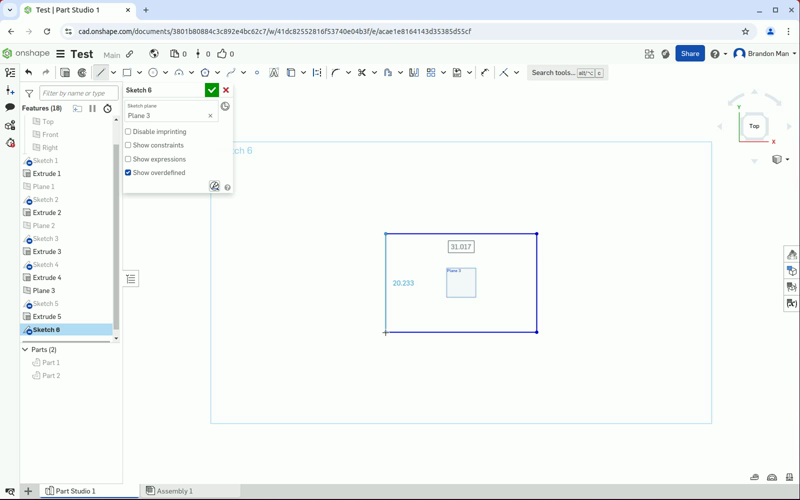
click(385, 332)
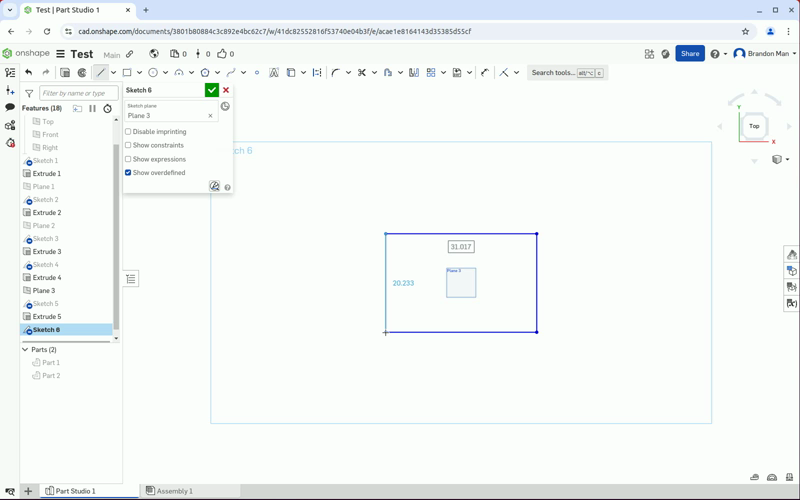
key(esc)
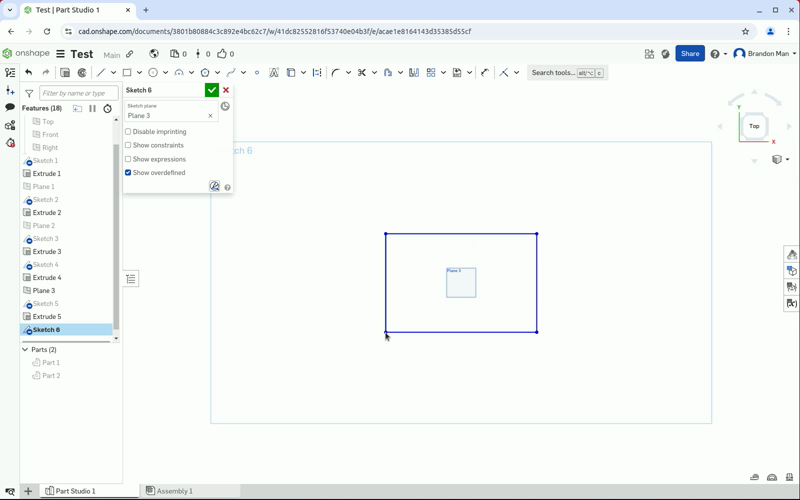
key(l)
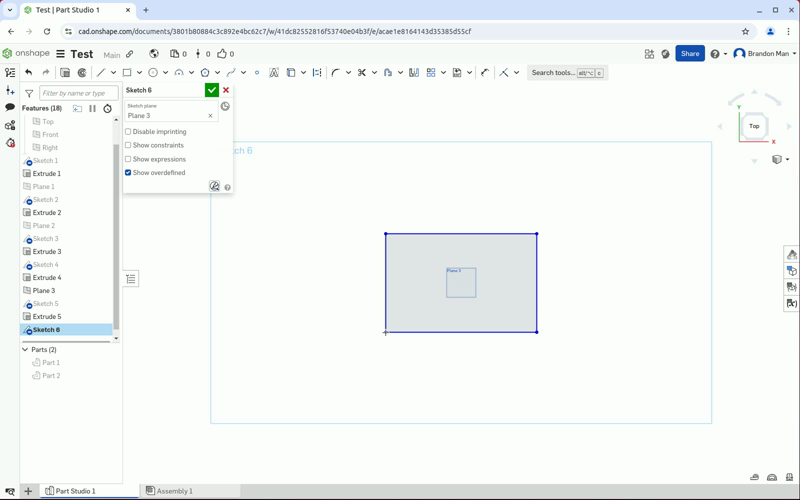
key_down(shift)
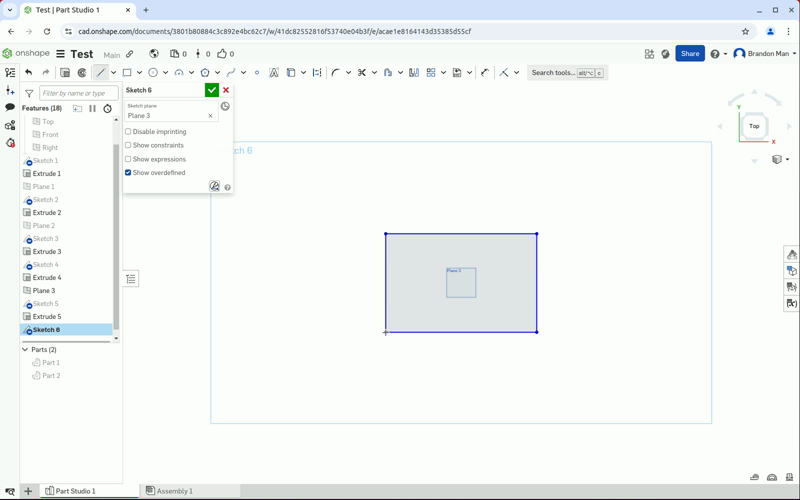
mouse_move(407, 317)
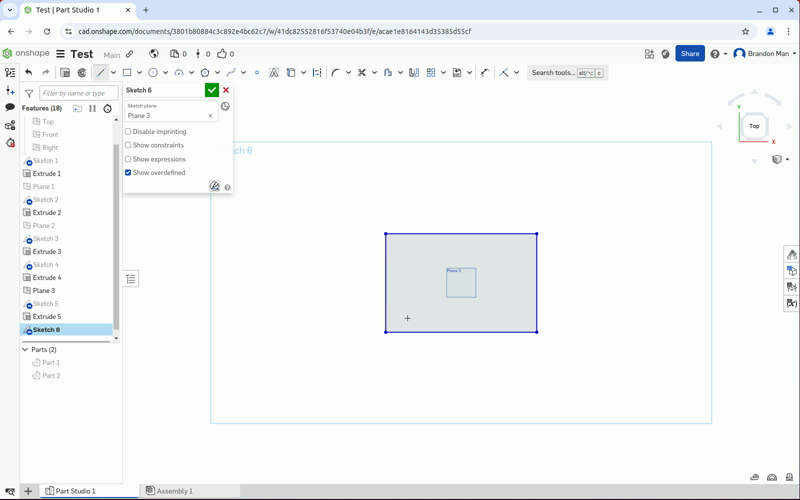
click(407, 317)
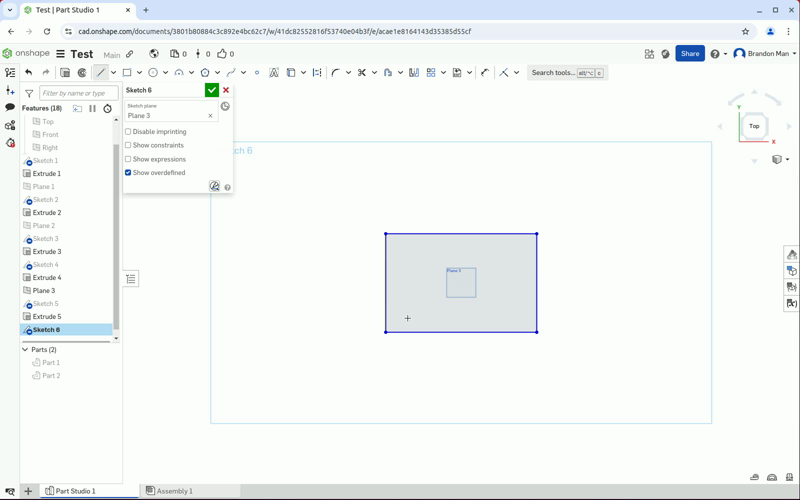
key_up(shift)
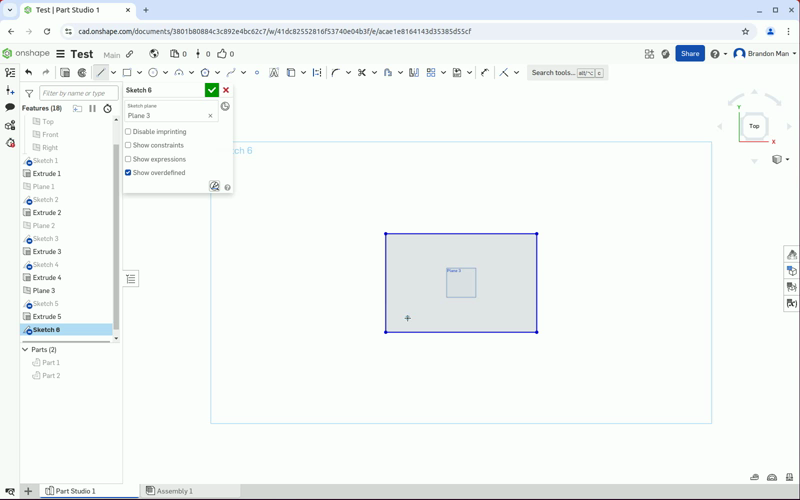
key_down(shift)
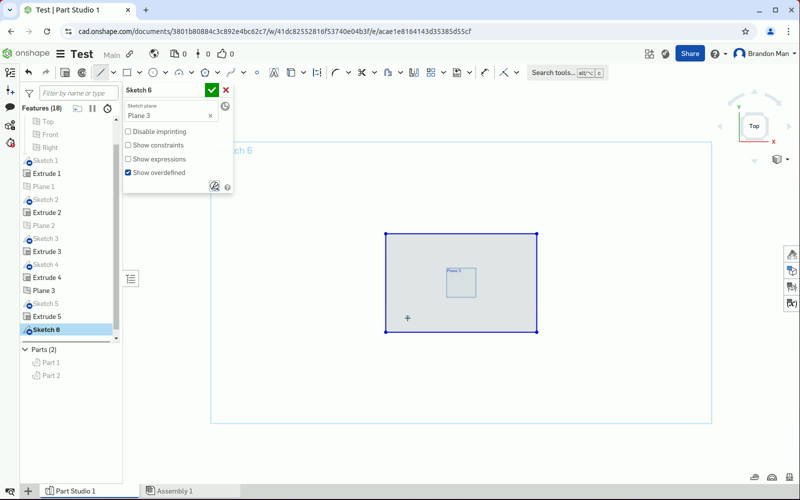
mouse_move(514, 317)
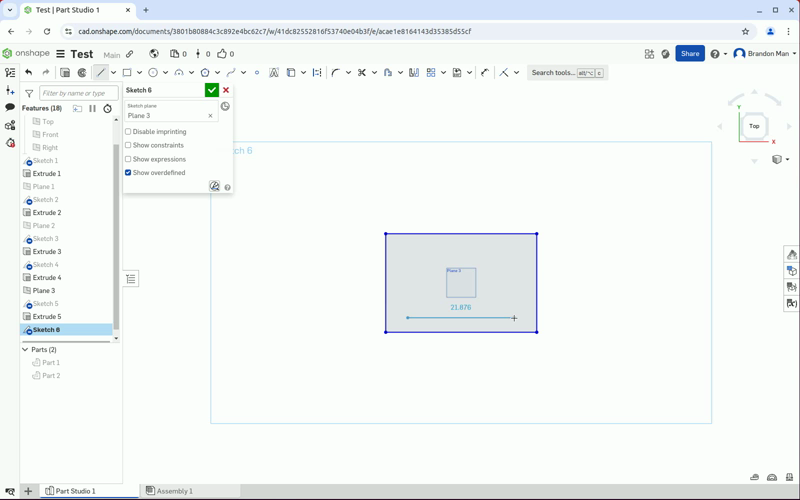
click(514, 317)
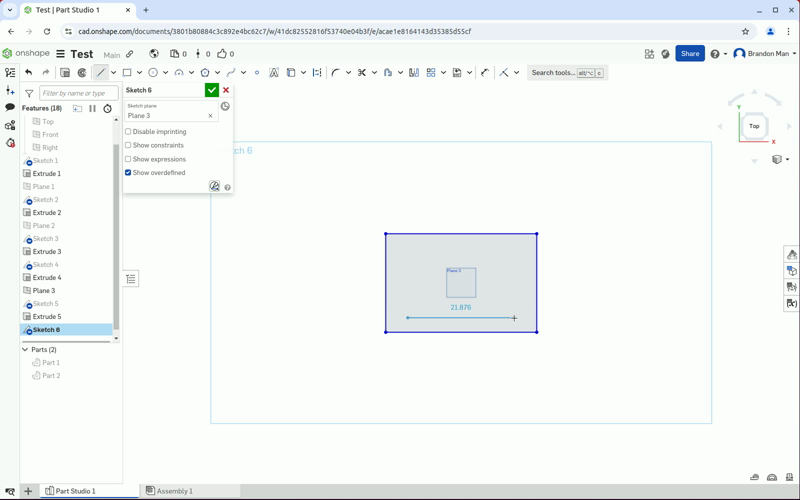
key_up(shift)
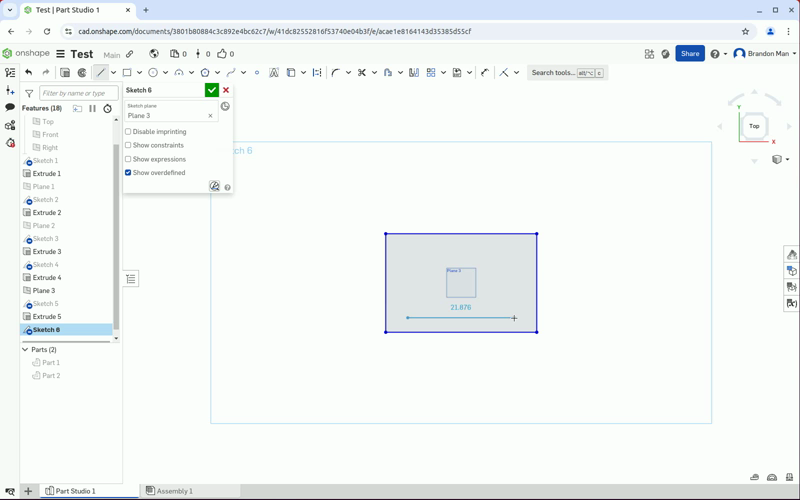
key_down(shift)
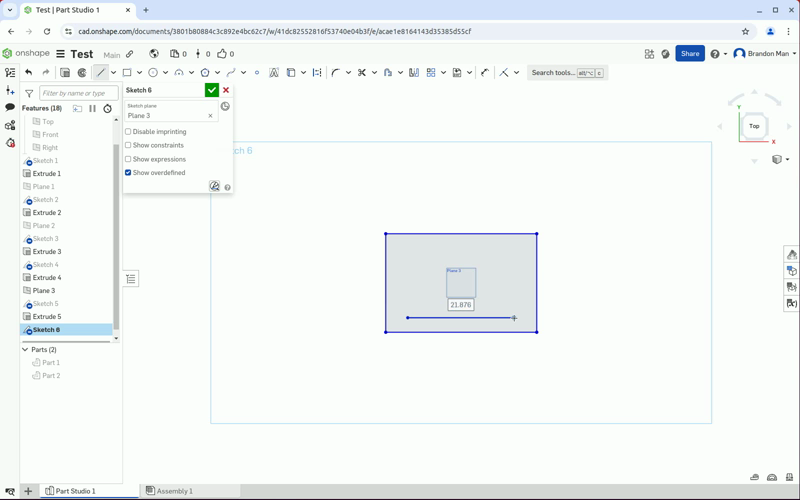
mouse_move(514, 249)
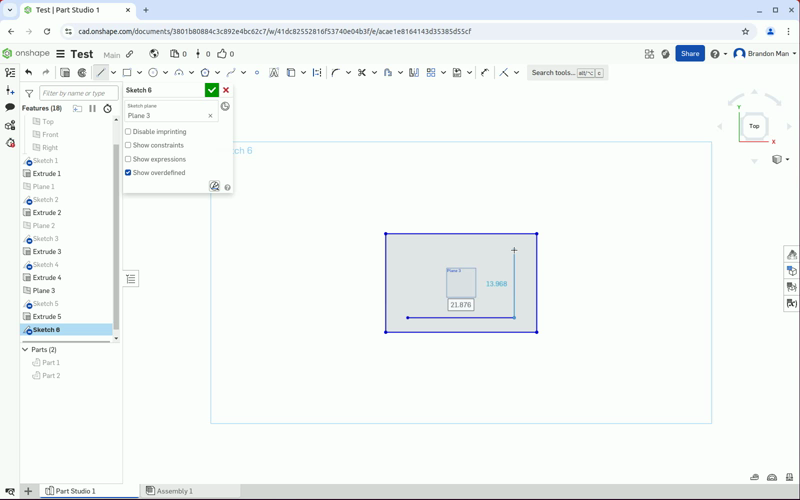
click(514, 249)
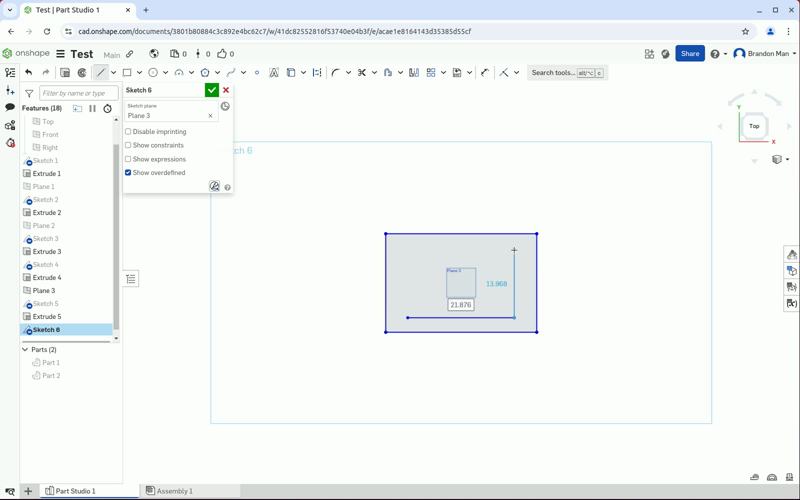
key_up(shift)
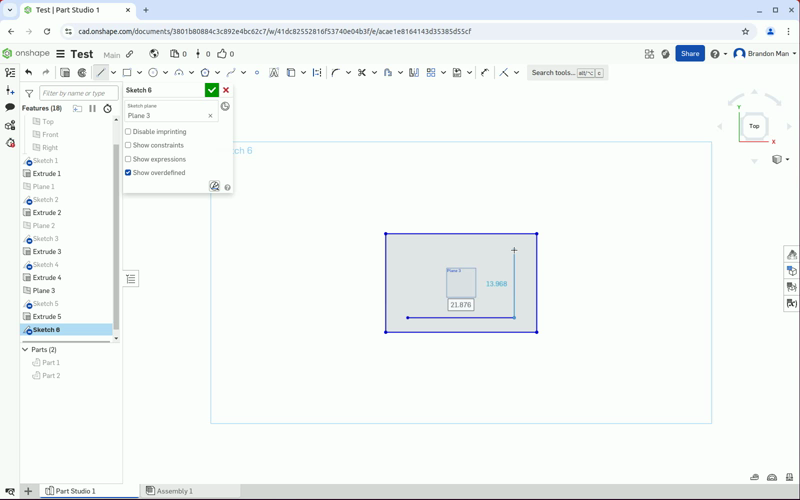
key_down(shift)
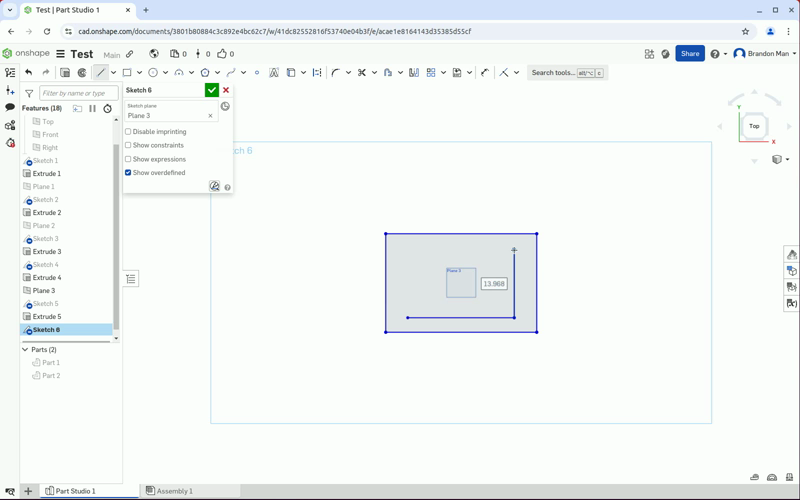
mouse_move(407, 249)
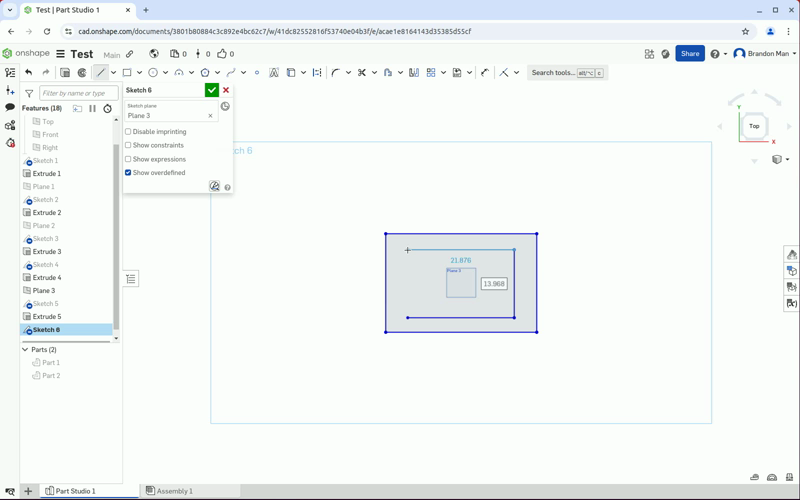
click(407, 249)
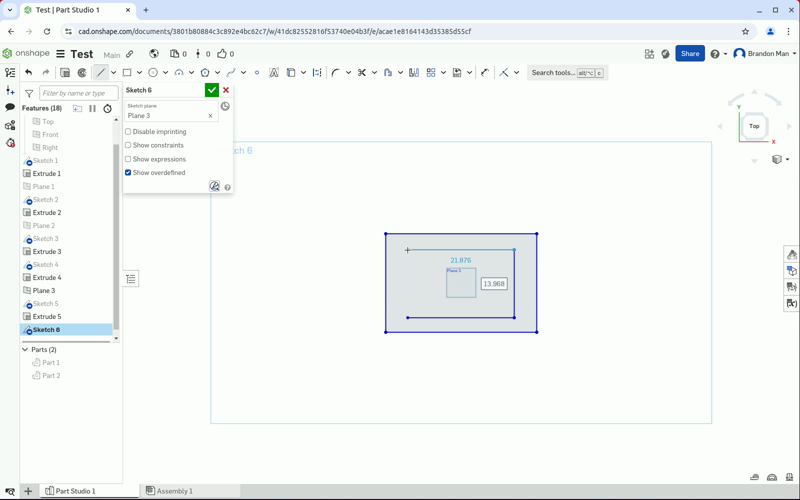
key_up(shift)
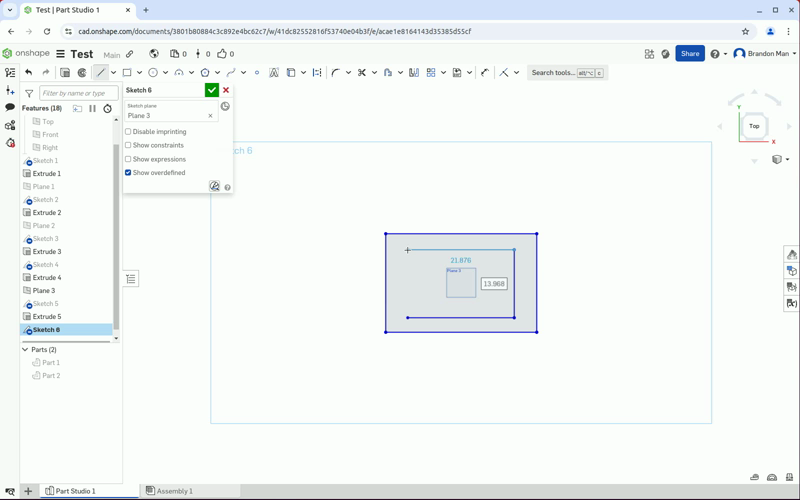
key_down(shift)
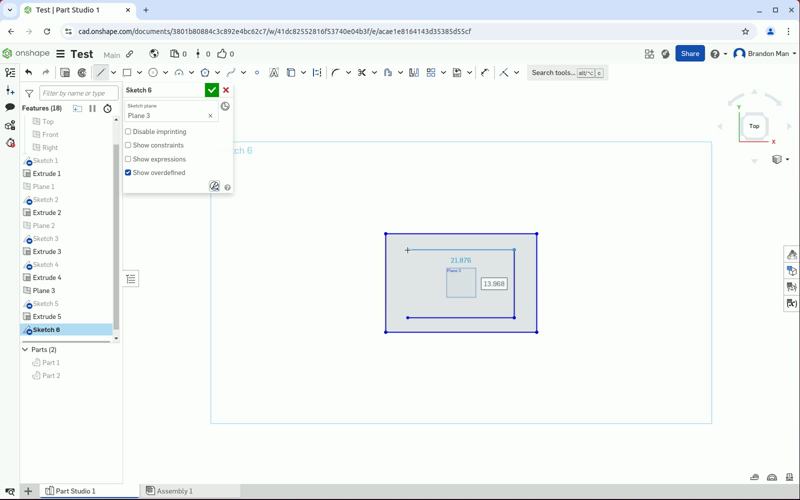
mouse_move(407, 317)
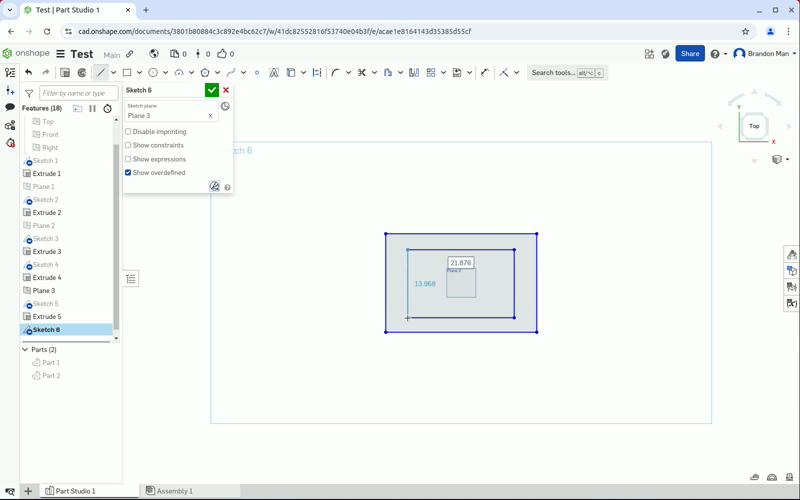
key_up(shift)
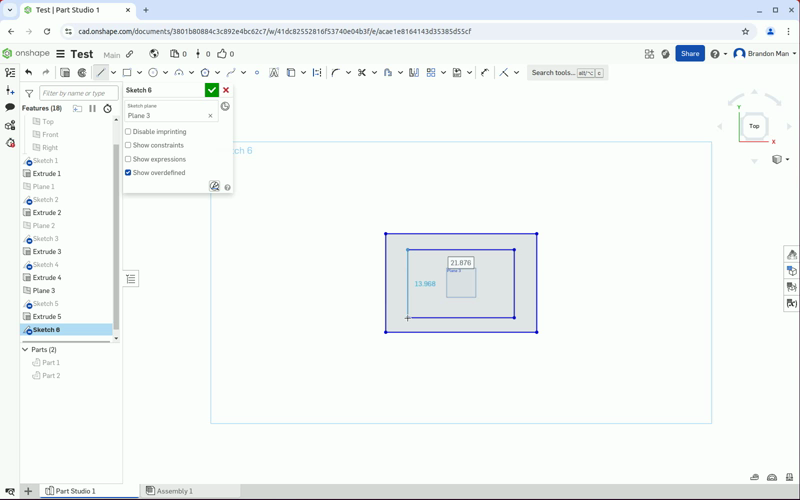
click(407, 317)
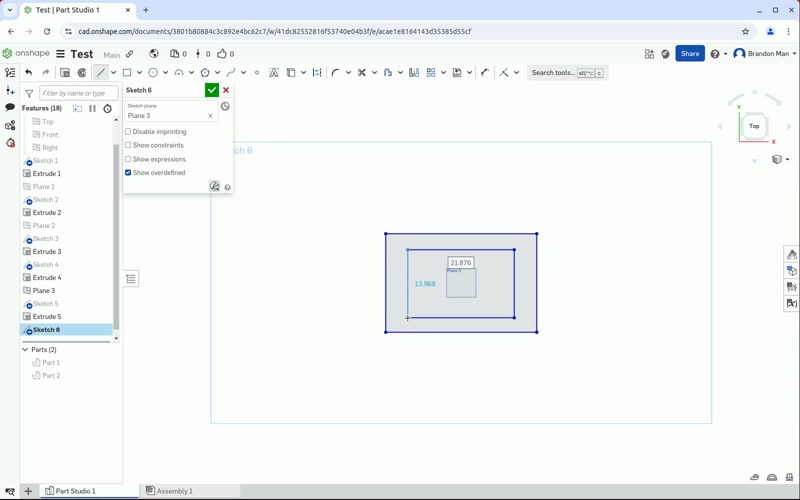
key(esc)
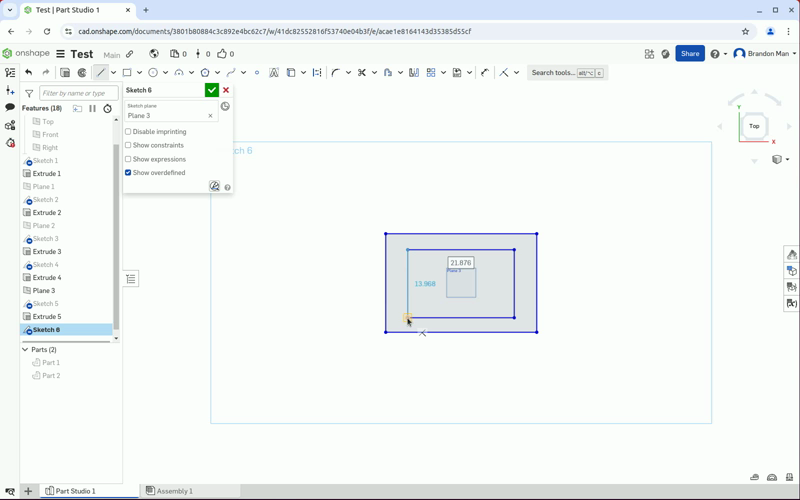
mouse_move(441, 242)
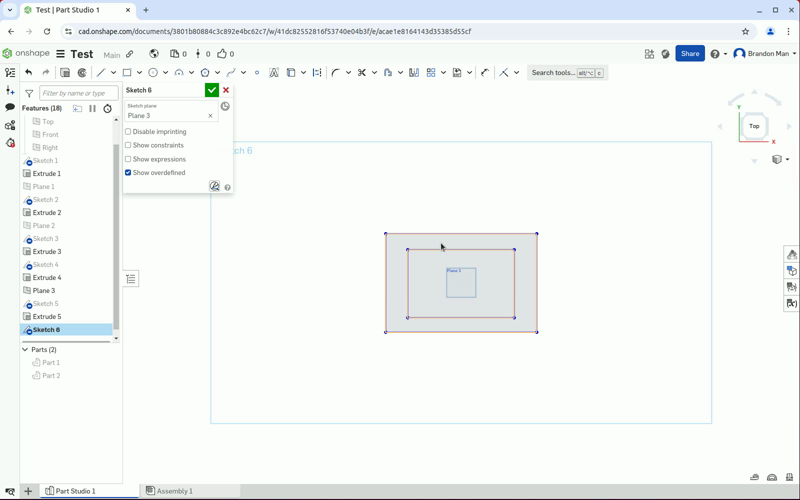
click(441, 242)
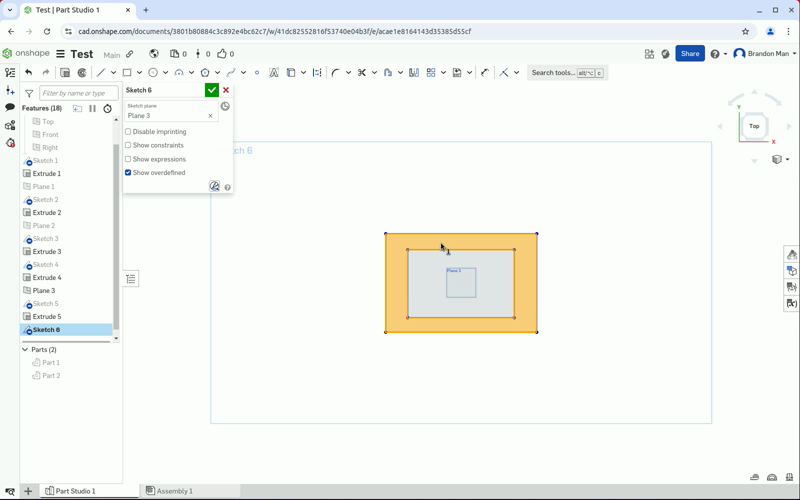
mouse_move(73, 352)
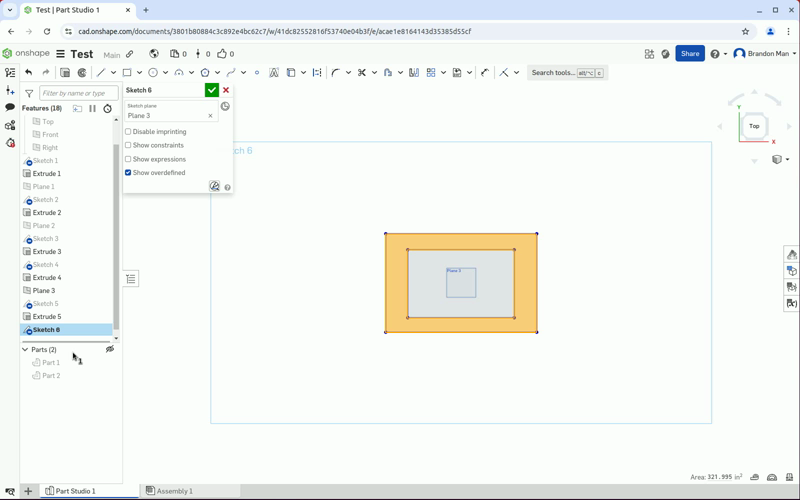
key(shift+y)
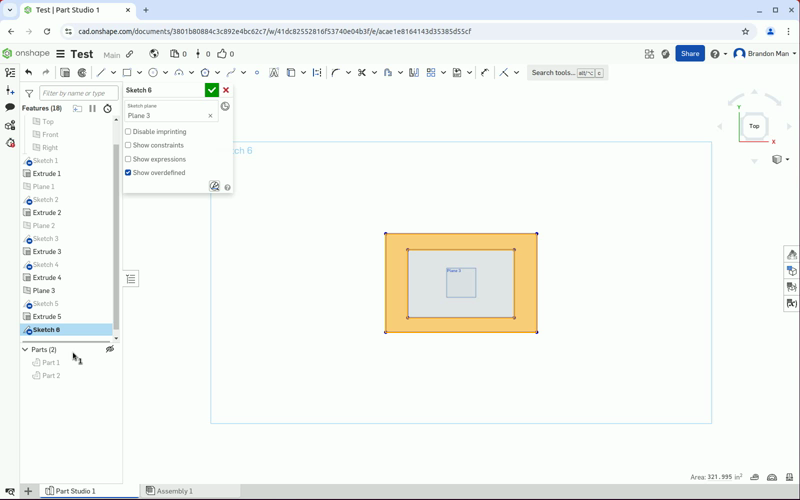
key(shift+e)
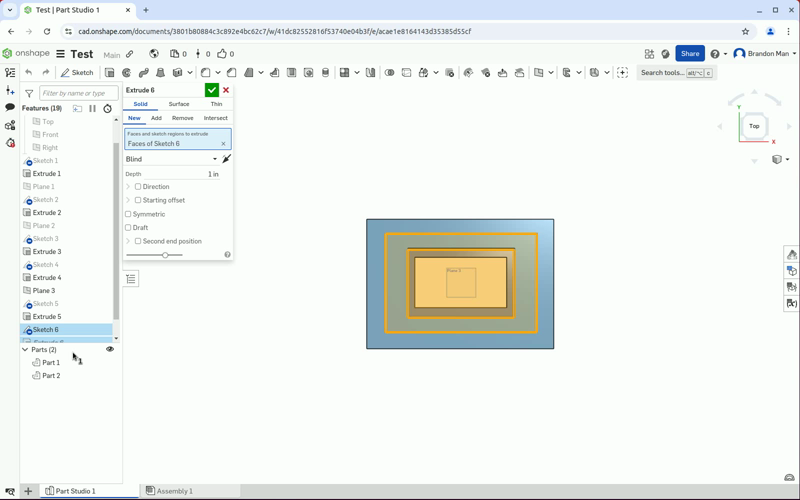
mouse_move(143, 106)
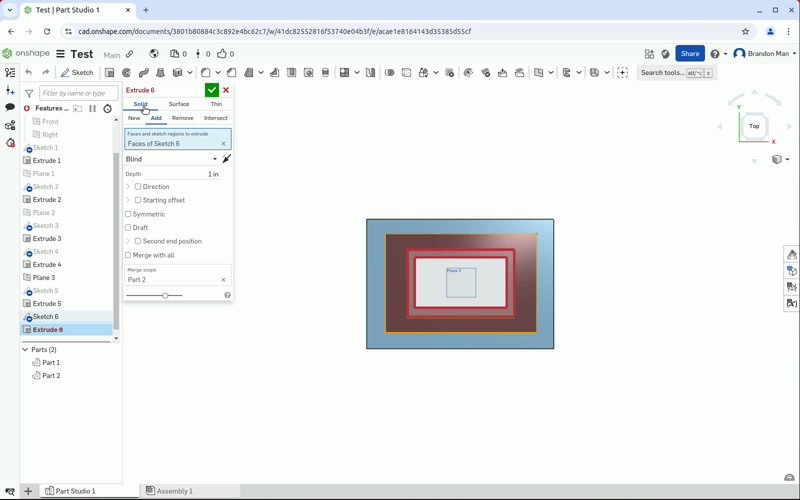
click(143, 106)
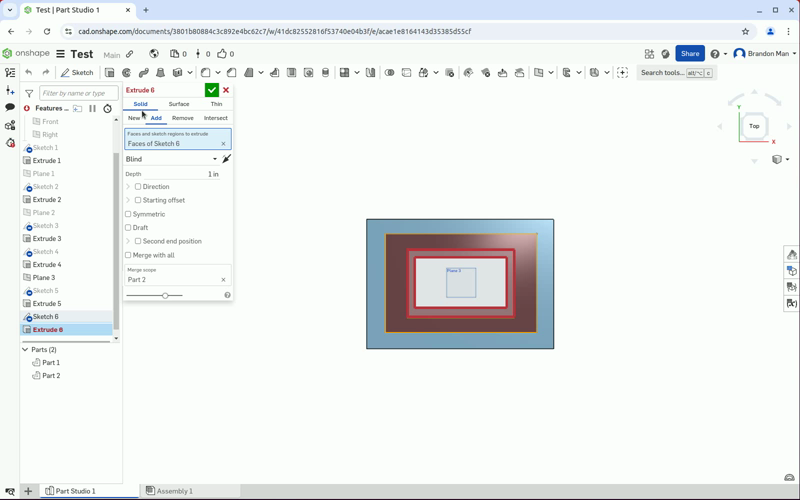
mouse_move(137, 120)
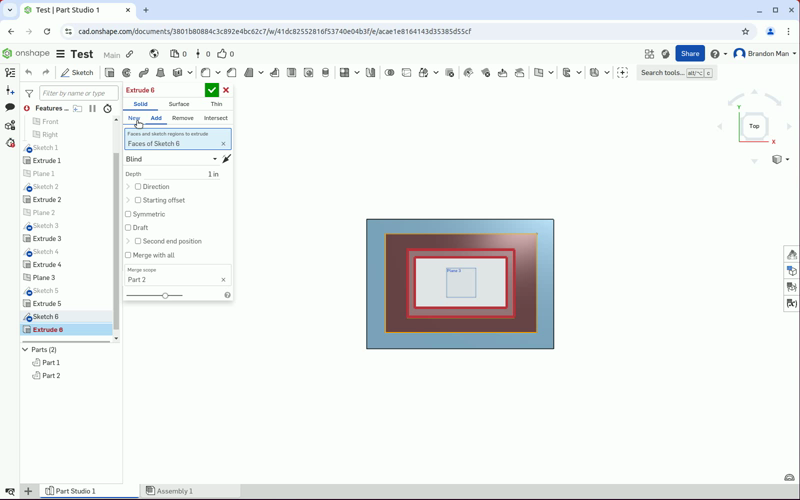
click(137, 120)
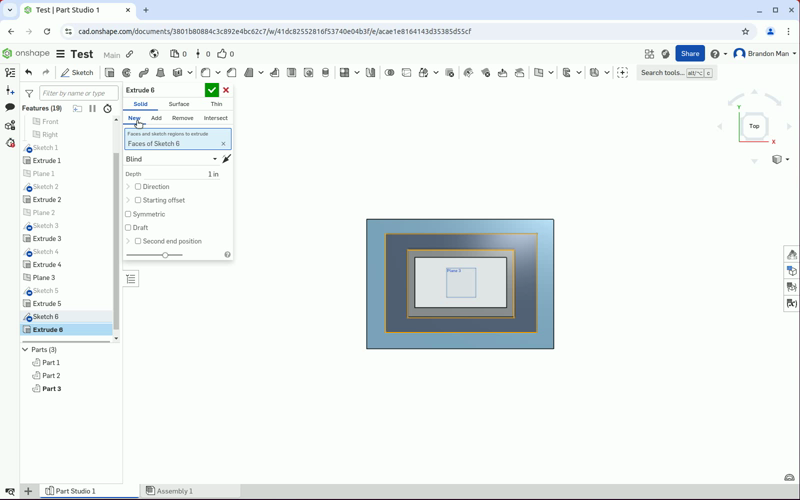
key(tab, 4)
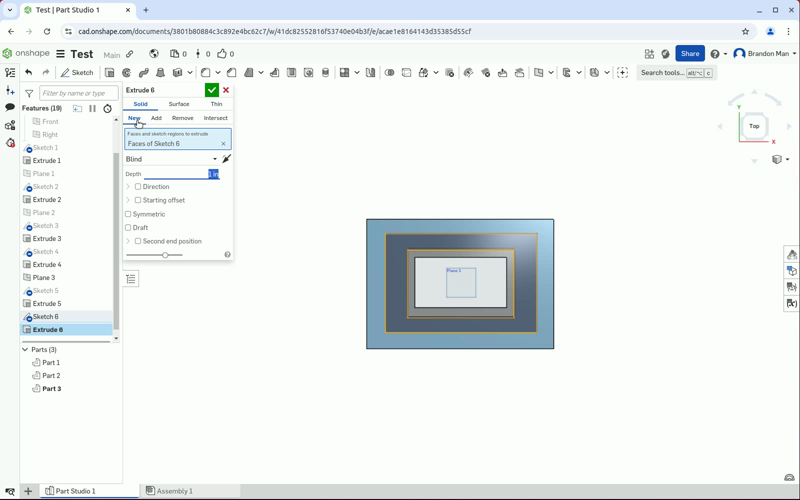
text(-2.407)
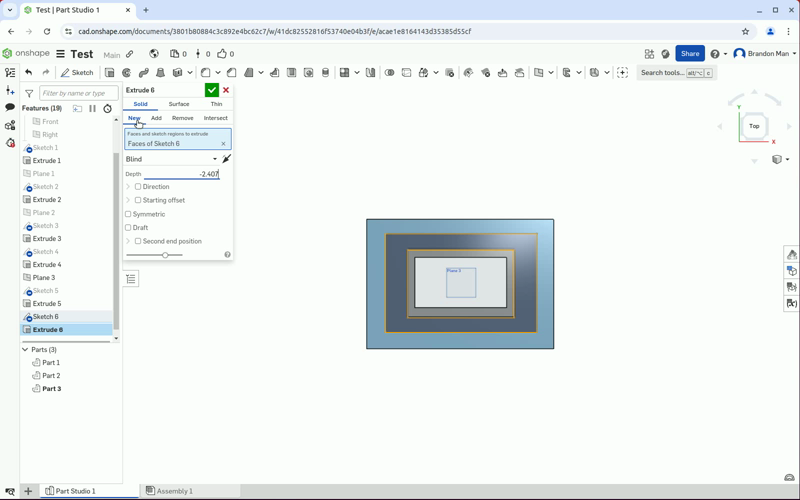
key(enter)
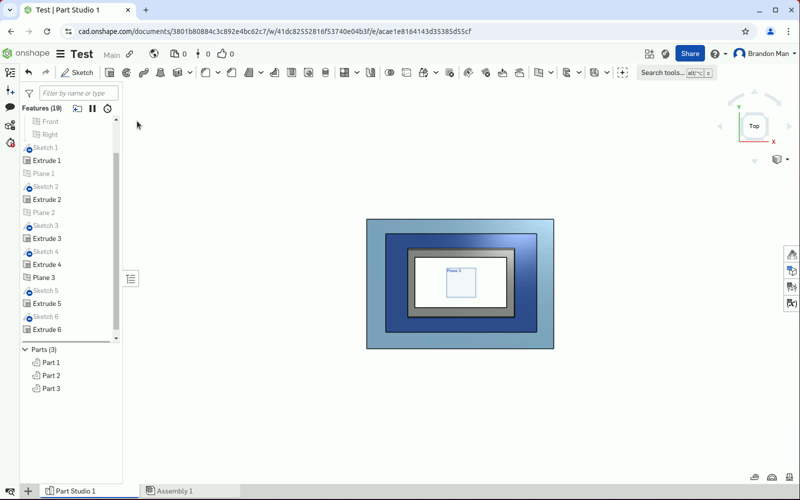
key(shift+h)
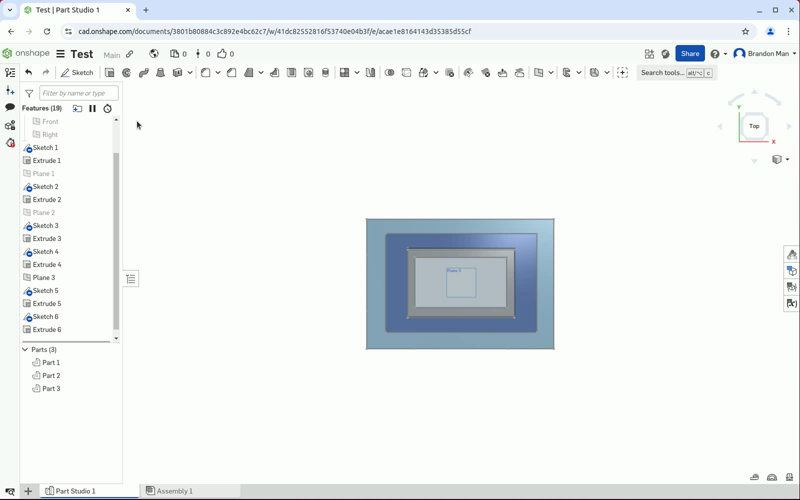
key(shift+h)
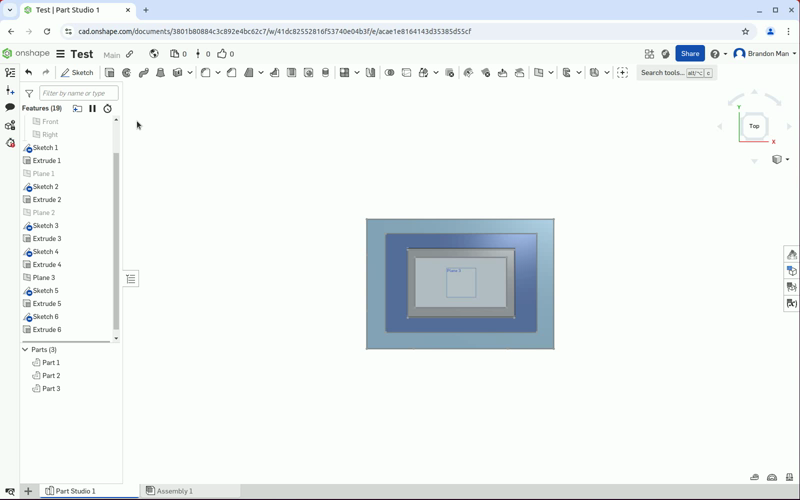
key(shift+7)
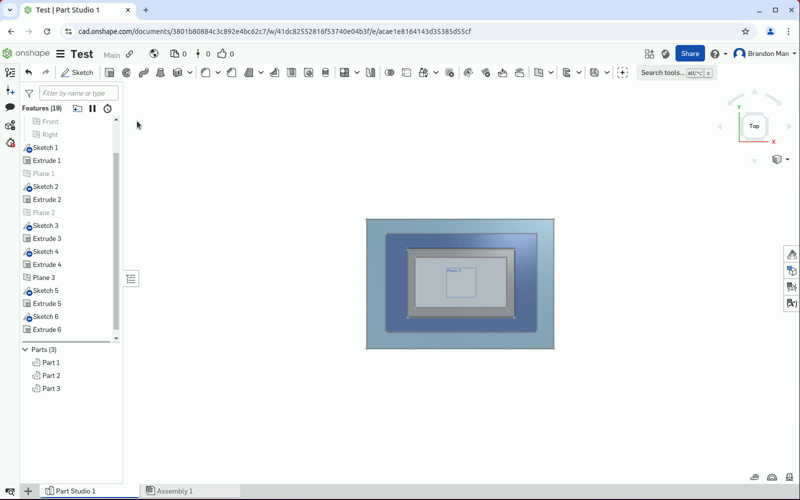
key(up, 3)
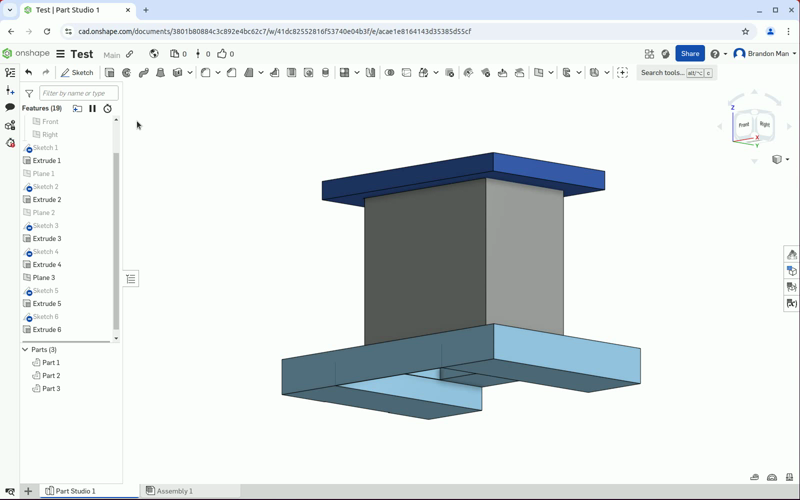
key(left, 3)
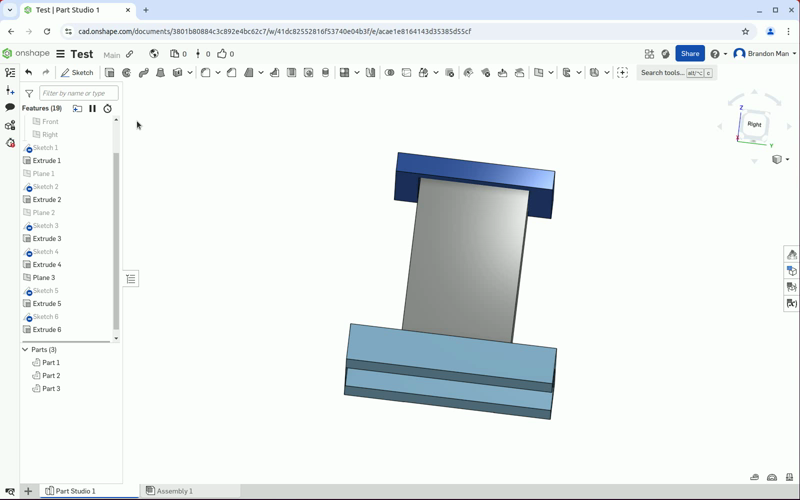
key(right, 3)
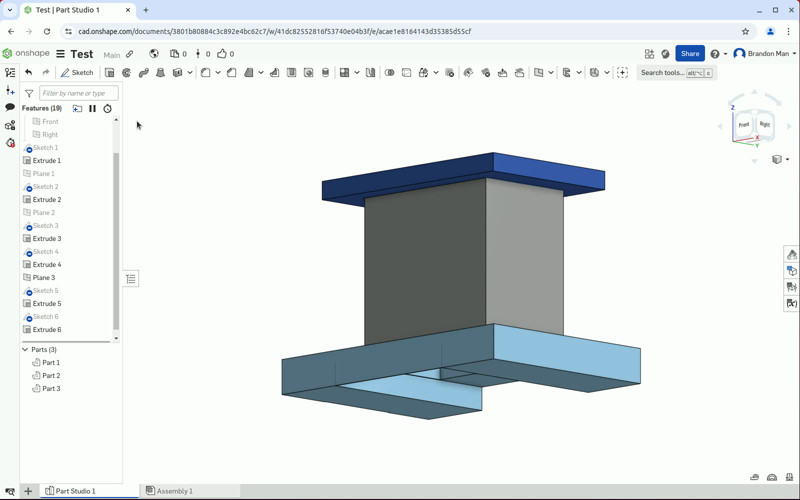
key(down, 3)
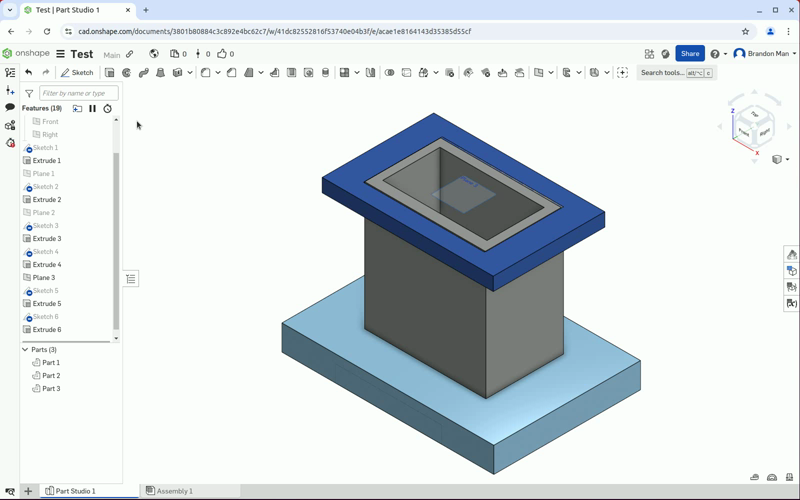
mouse_move(69, 150)
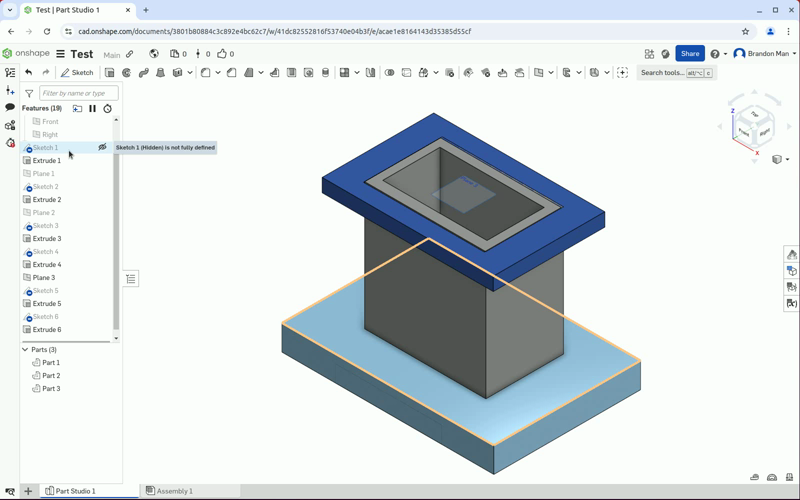
click(69, 150)